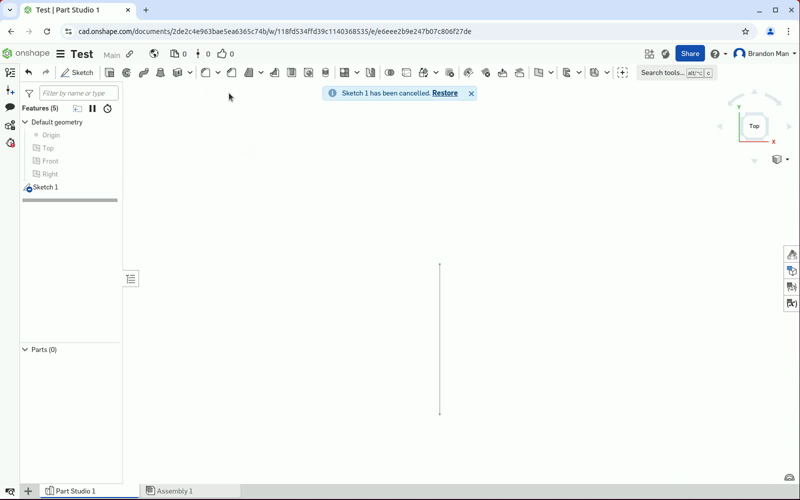
key(shift+h)
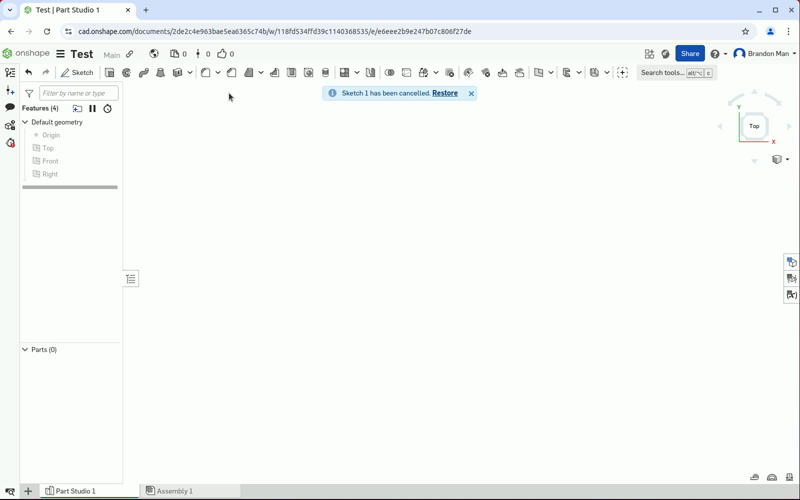
mouse_move(73, 352)
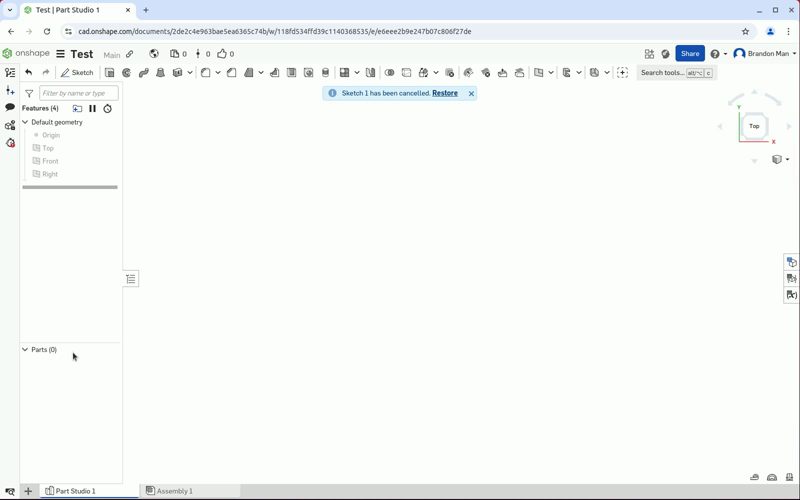
key(y)
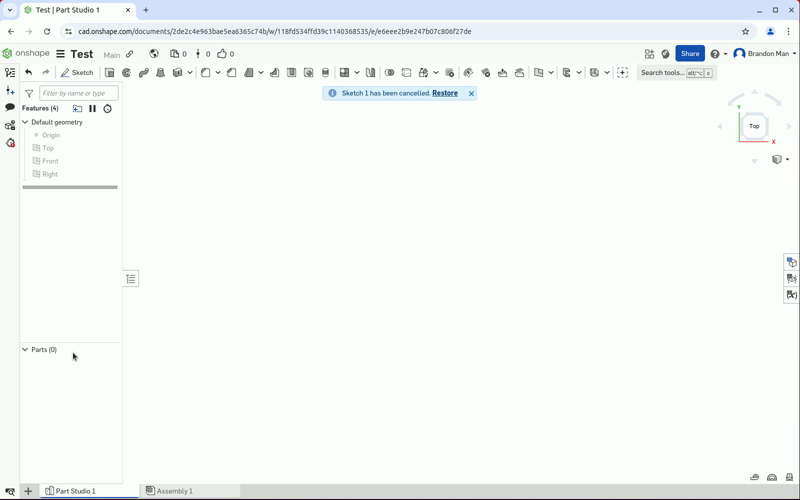
key(shift+p)
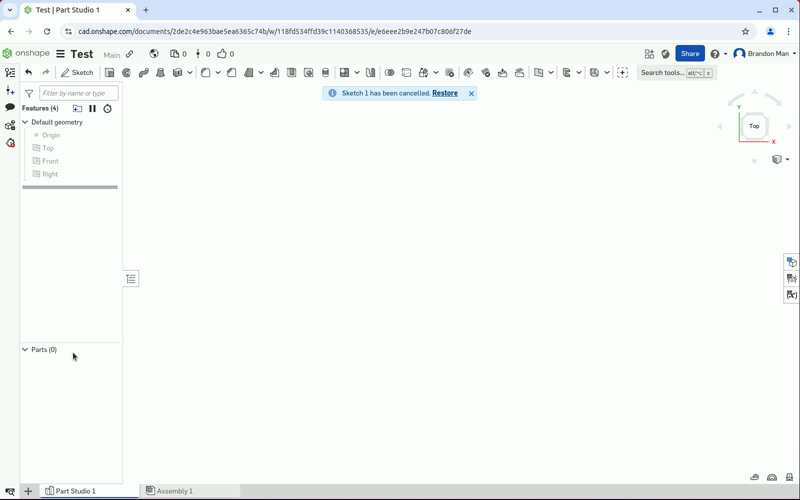
key(space)
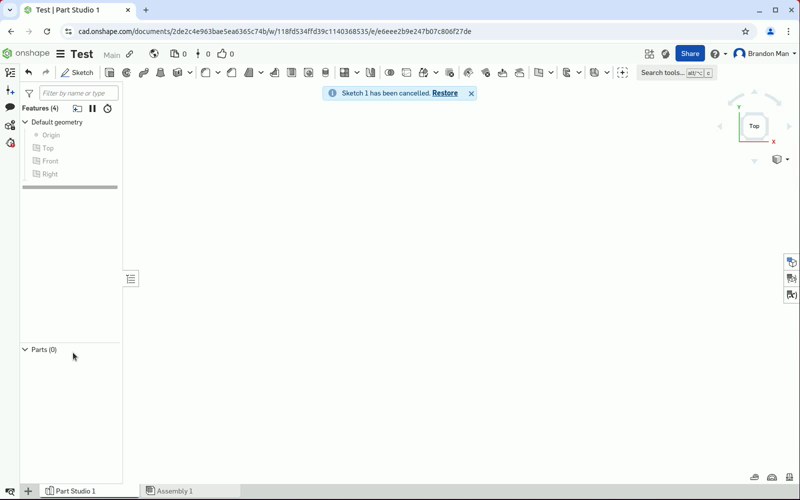
key_down(shift)
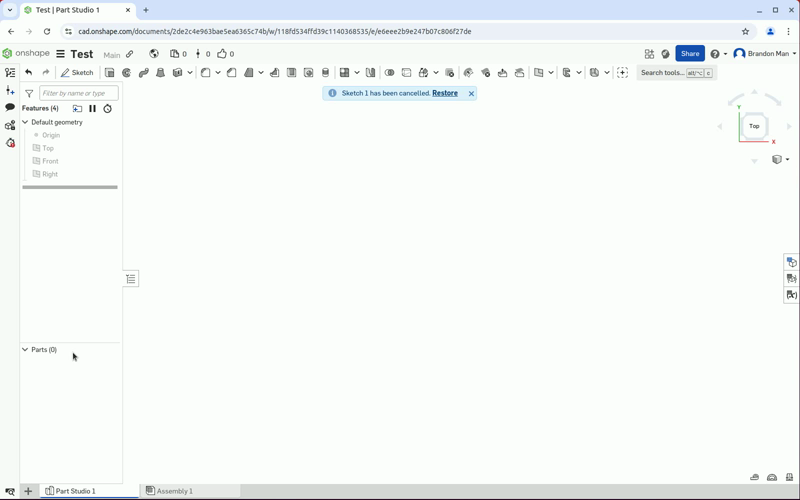
key(up)
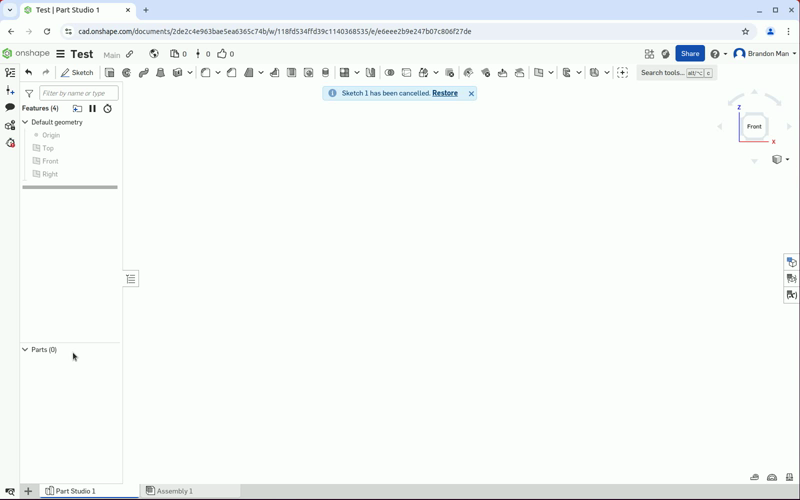
key_up(shift)
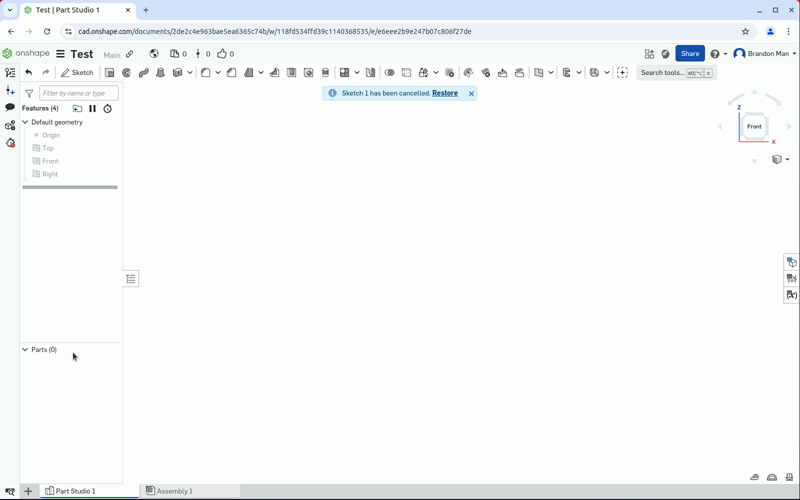
mouse_move(73, 352)
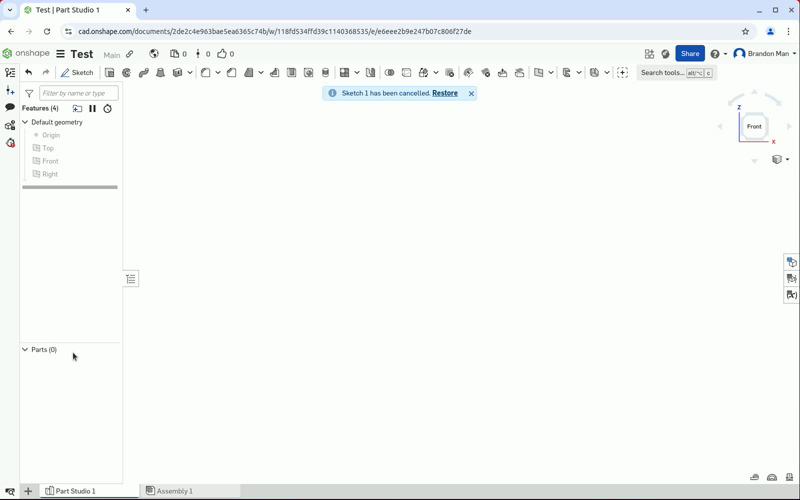
key(shift+y)
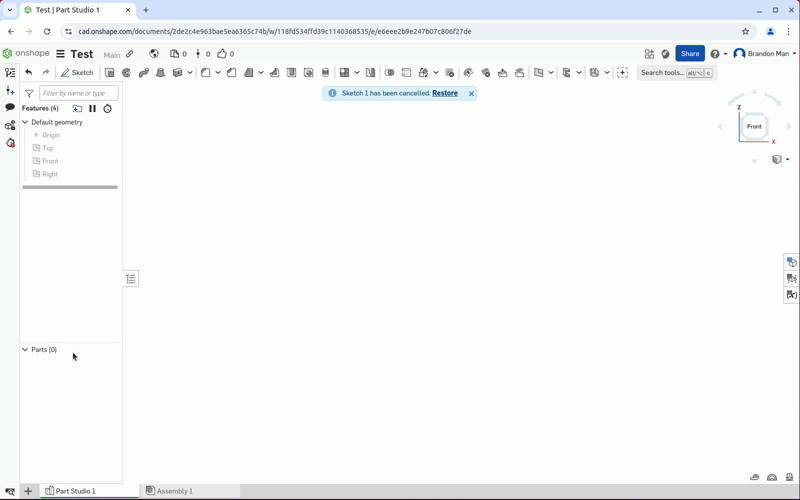
key(shift+s)
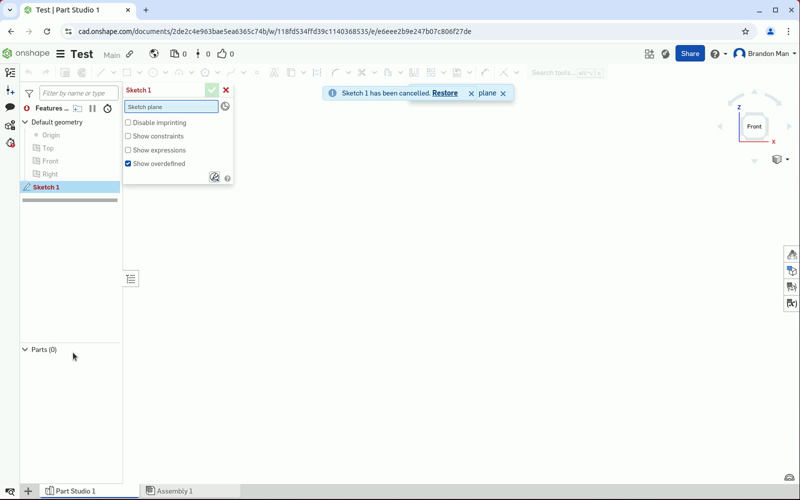
mouse_move(73, 163)
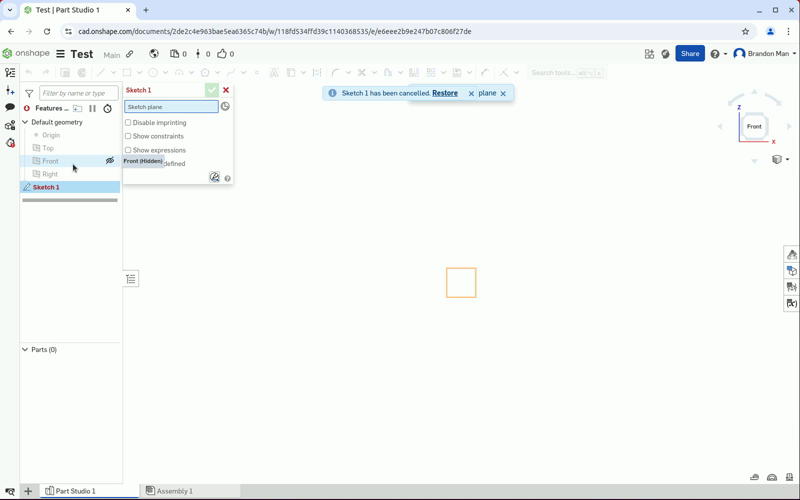
click(73, 163)
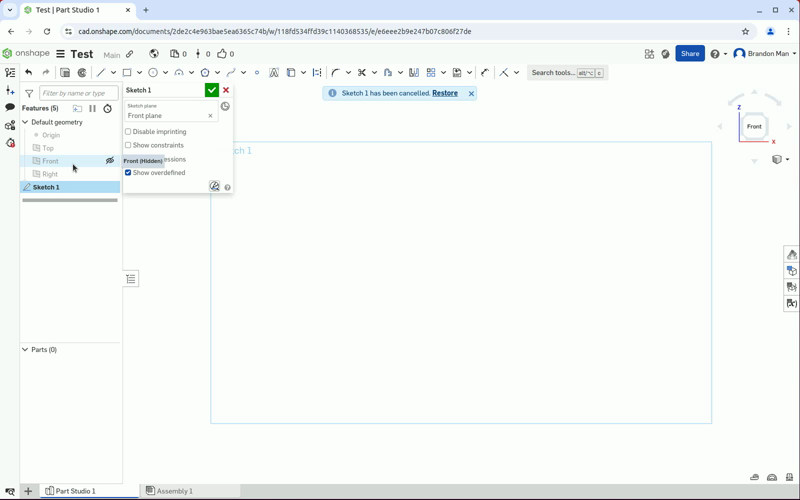
mouse_move(73, 352)
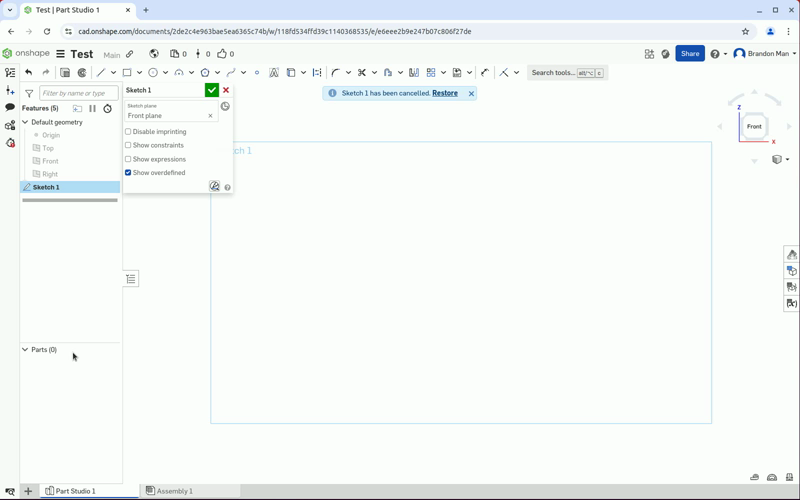
key(y)
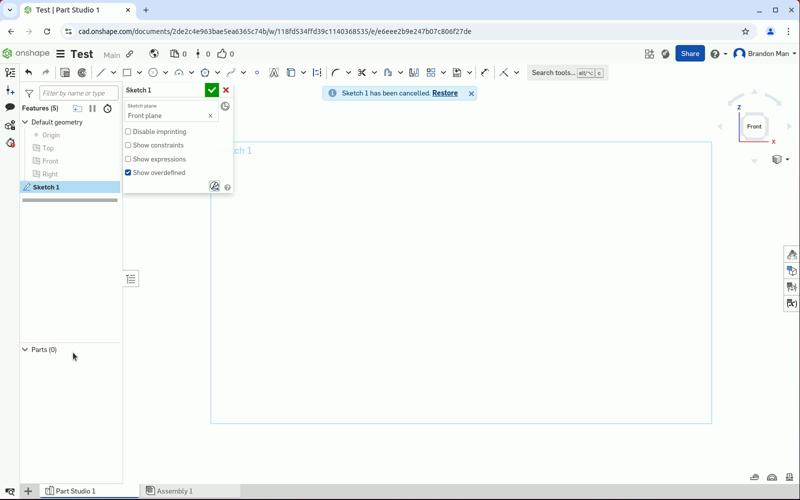
key(l)
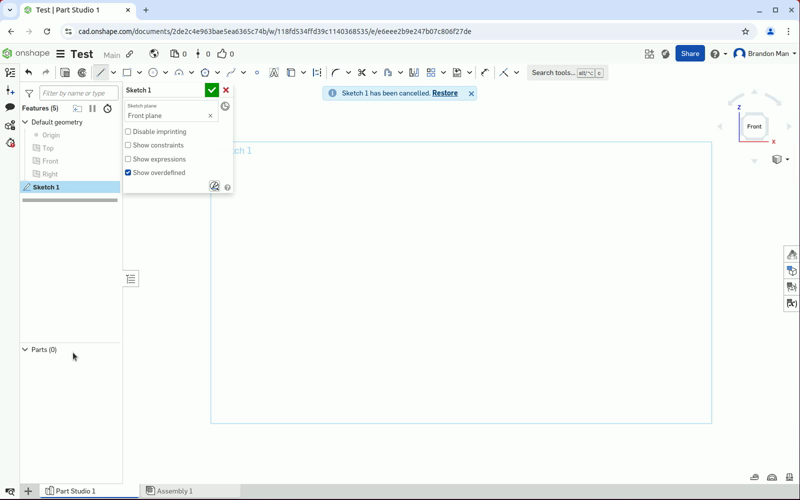
key_down(shift)
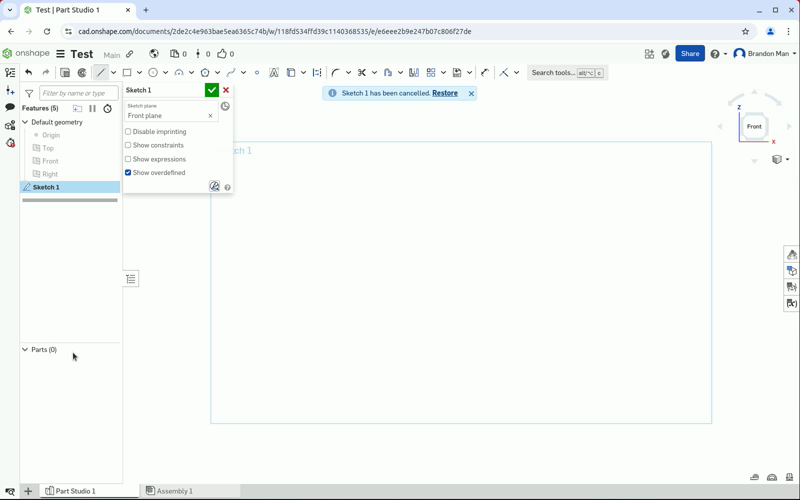
mouse_move(460, 282)
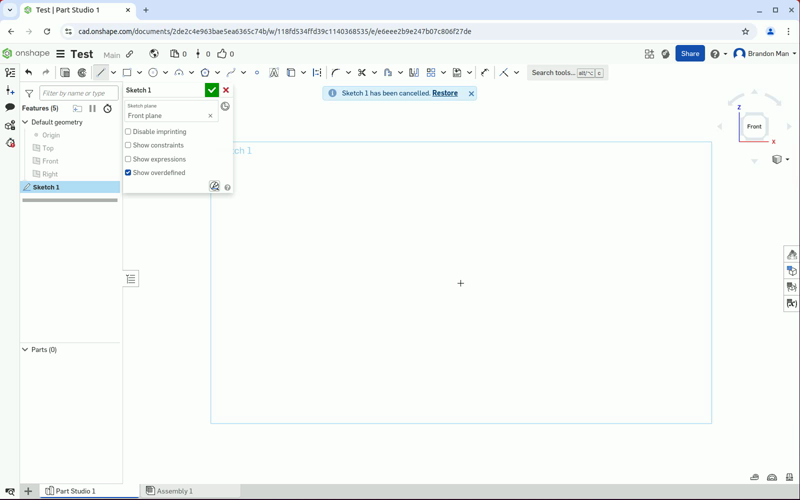
click(460, 282)
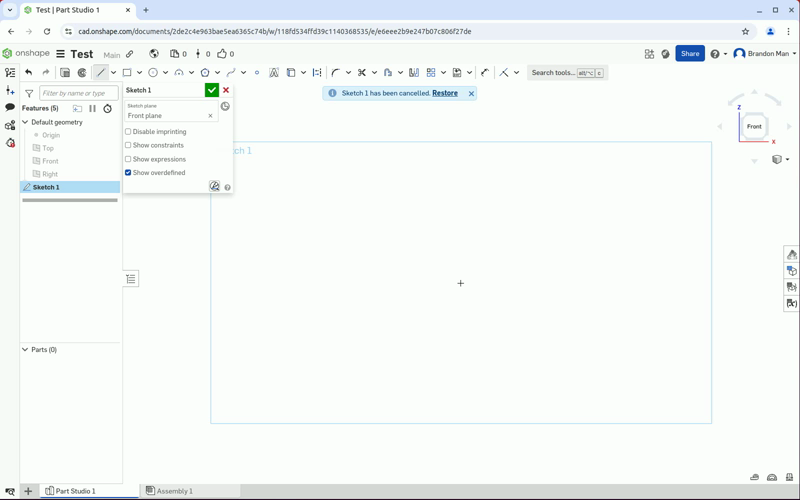
key_up(shift)
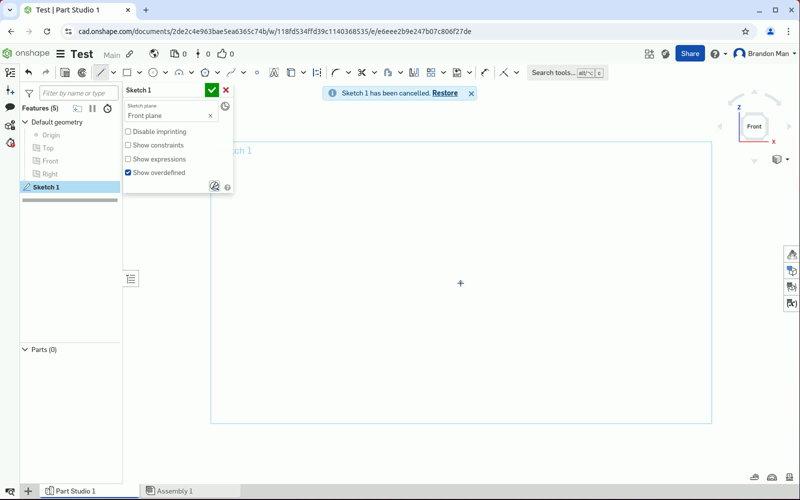
key_down(shift)
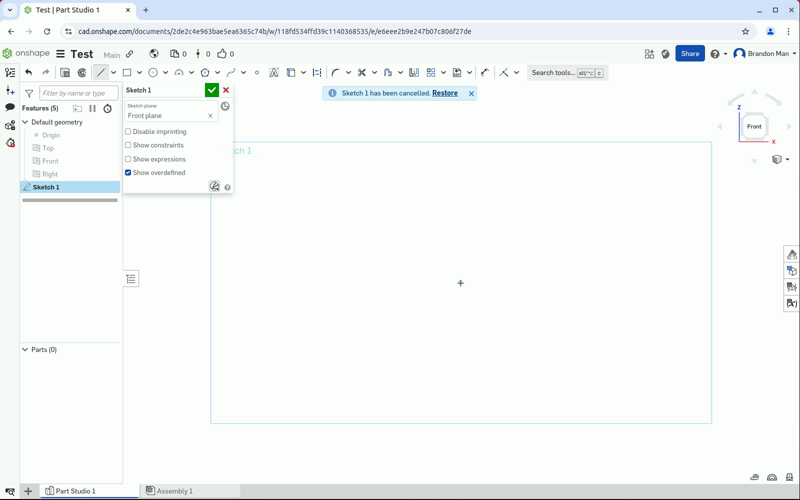
mouse_move(490, 282)
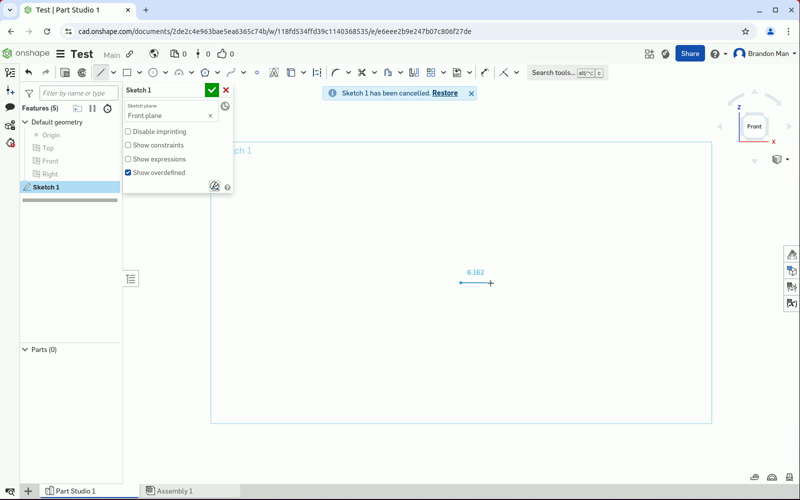
mouse_move(464, 282)
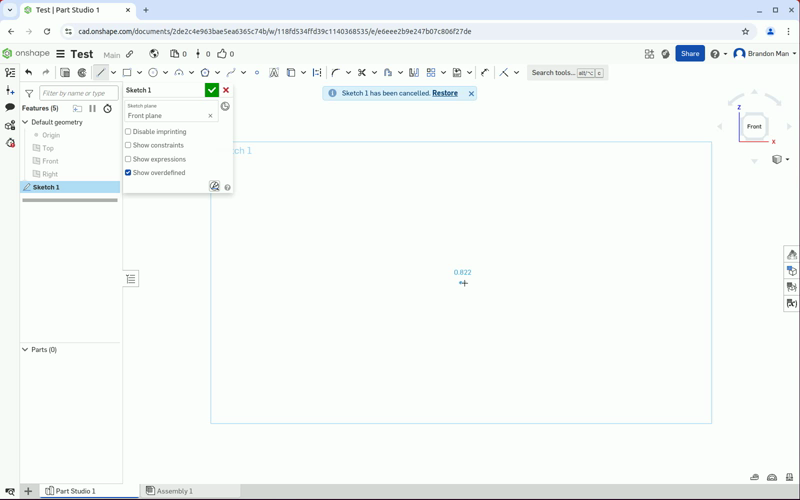
scroll(6)
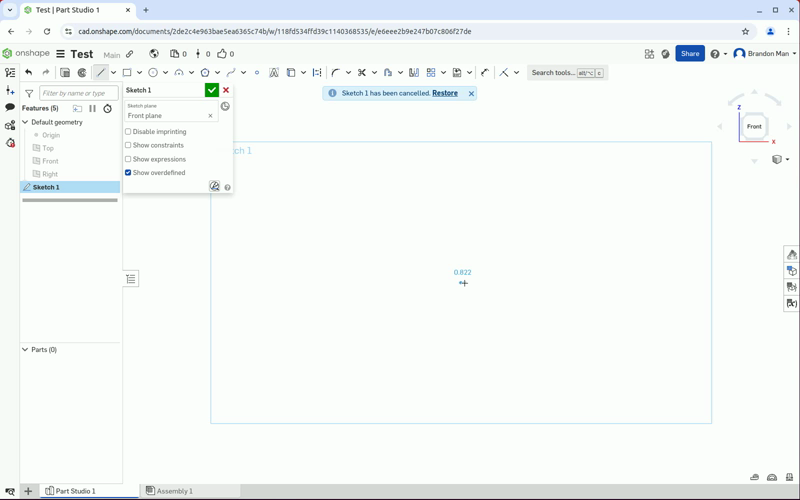
scroll(6)
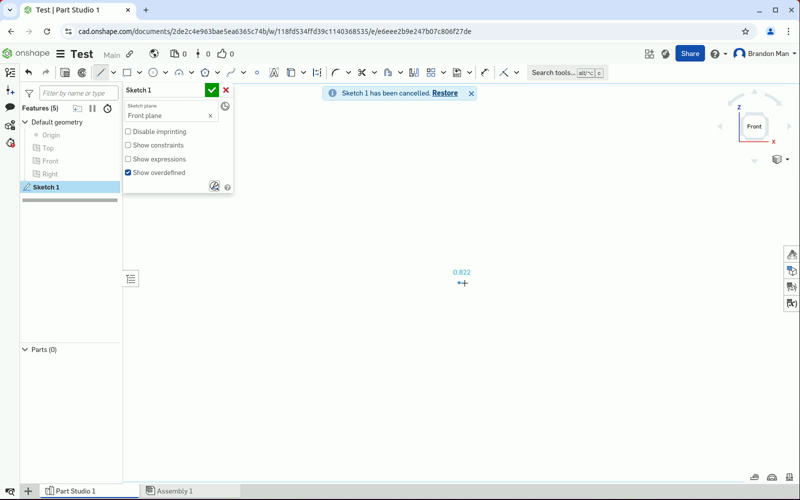
scroll(6)
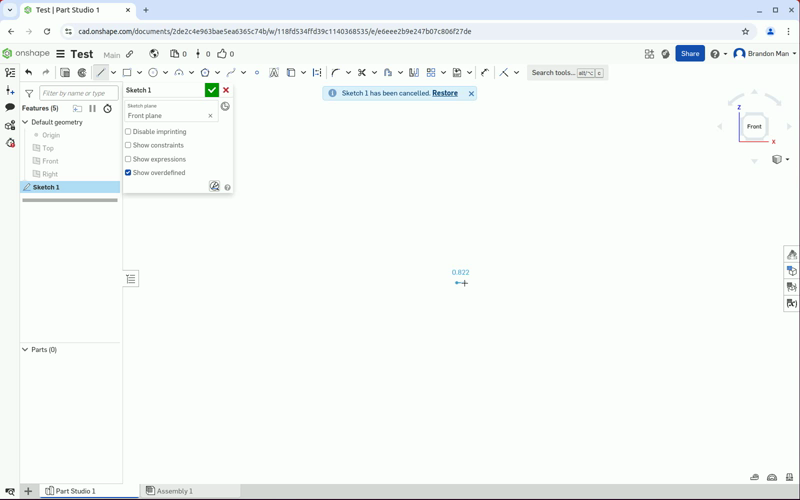
scroll(6)
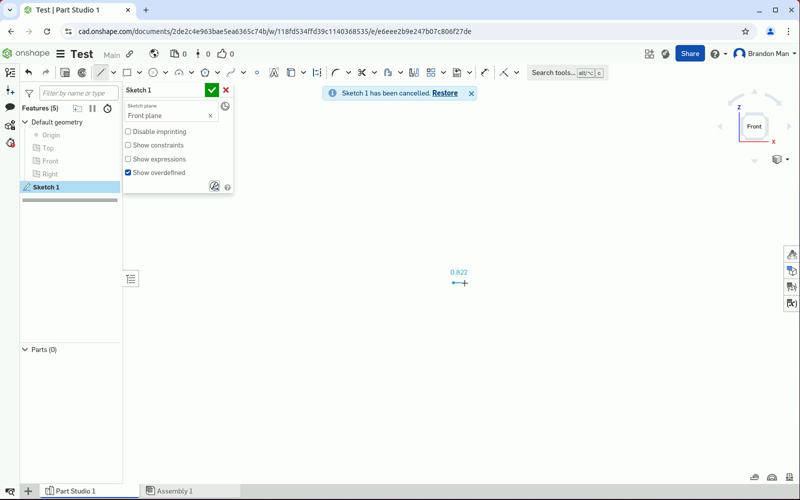
scroll(6)
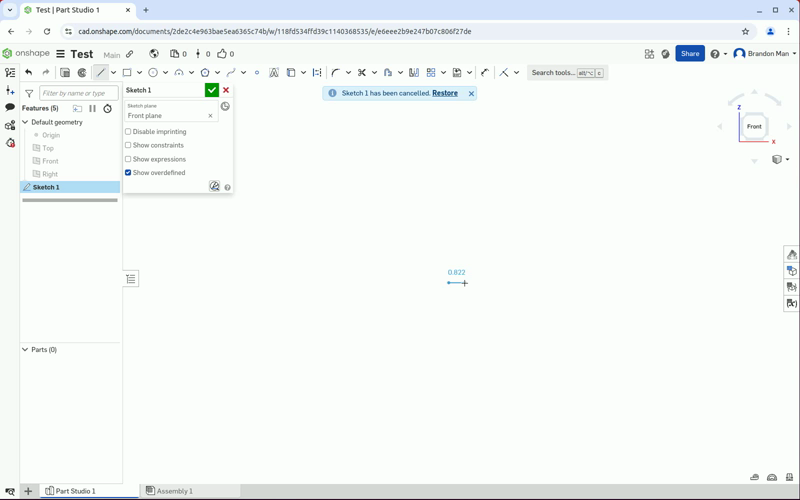
scroll(6)
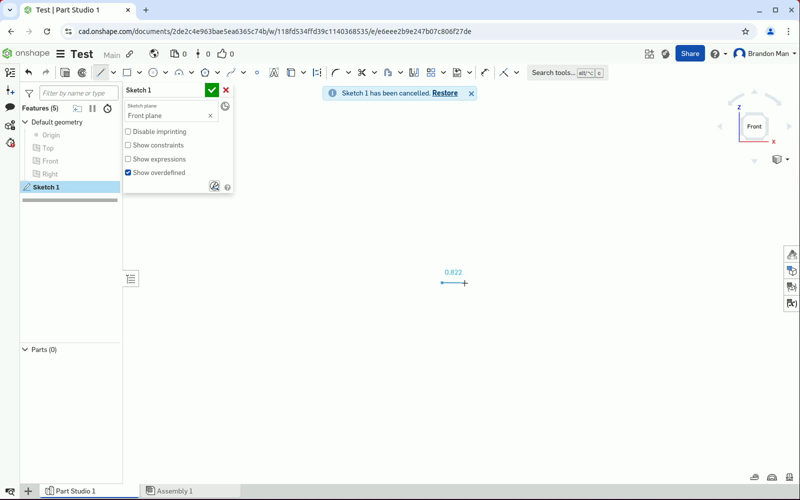
scroll(6)
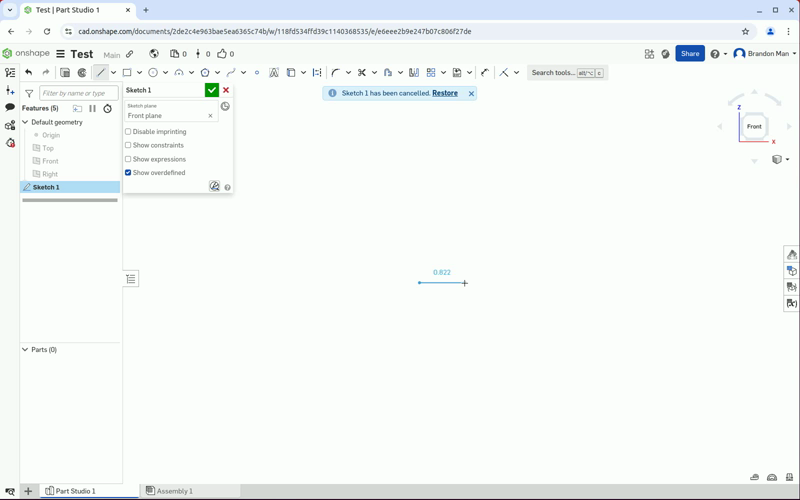
click(464, 282)
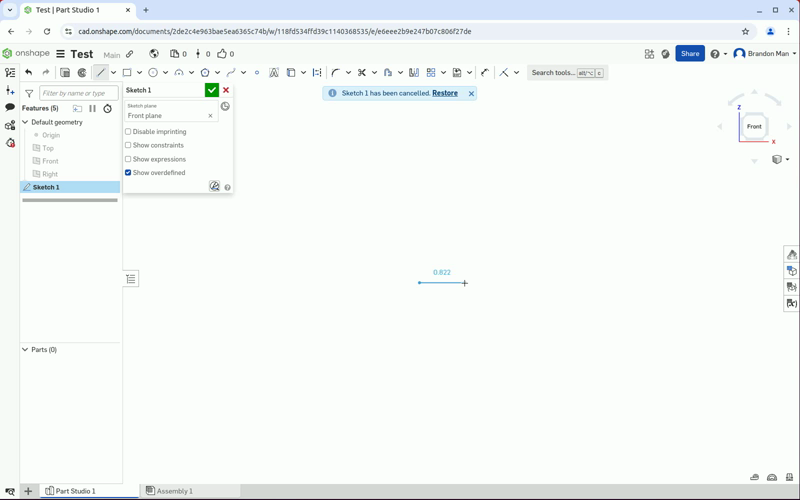
scroll(-6)
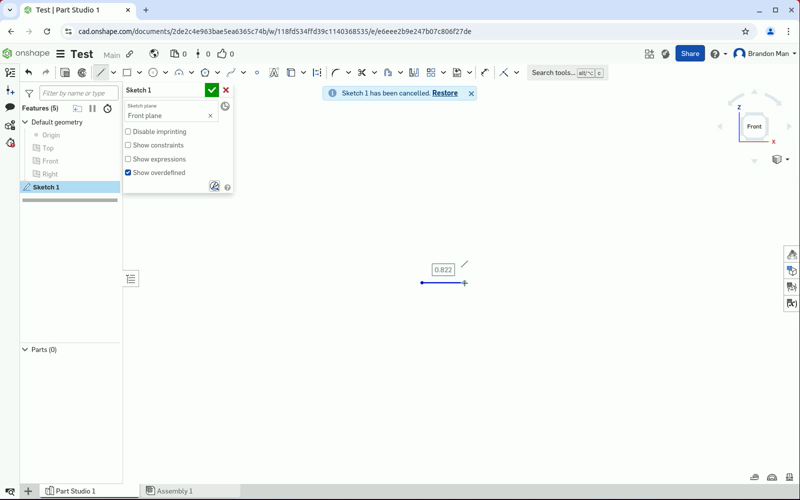
scroll(-6)
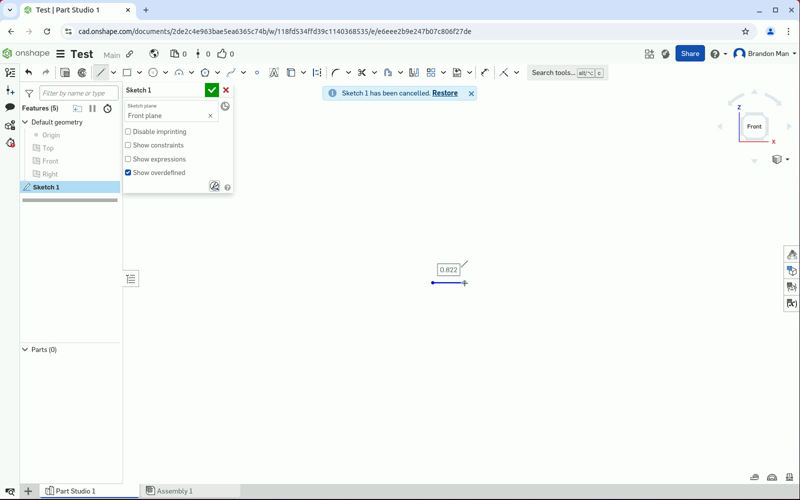
scroll(-6)
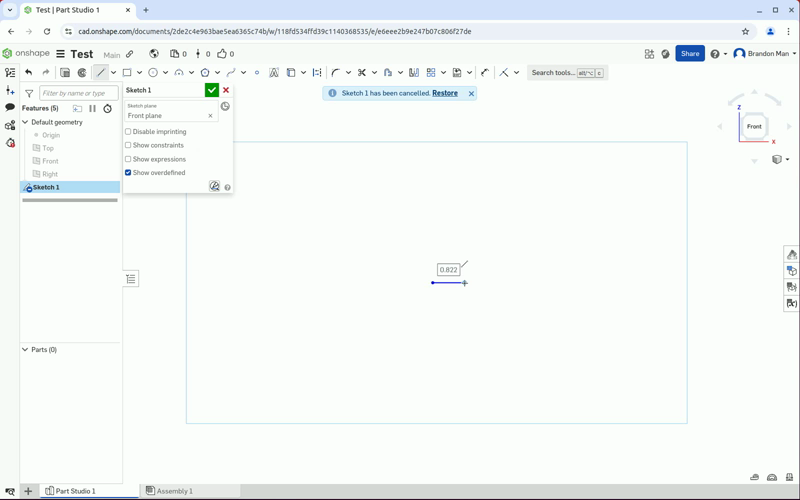
scroll(-6)
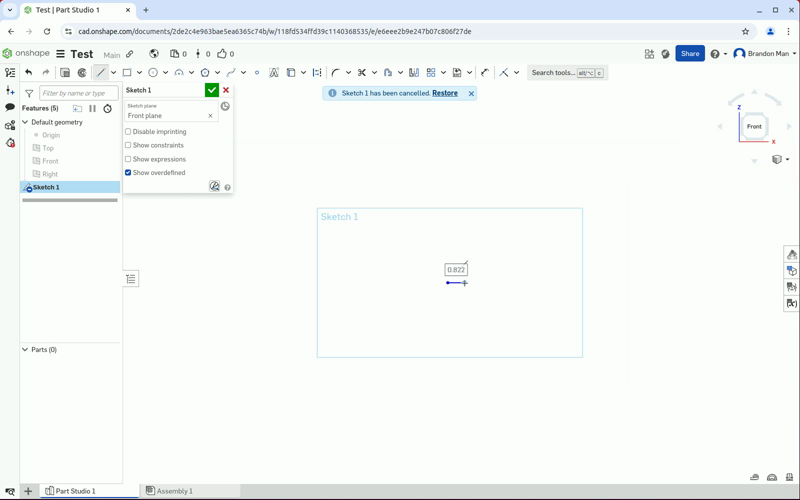
scroll(-6)
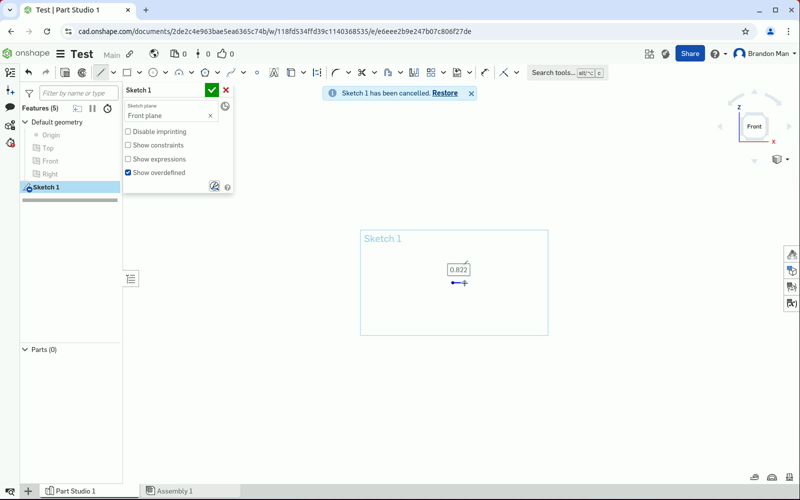
scroll(-6)
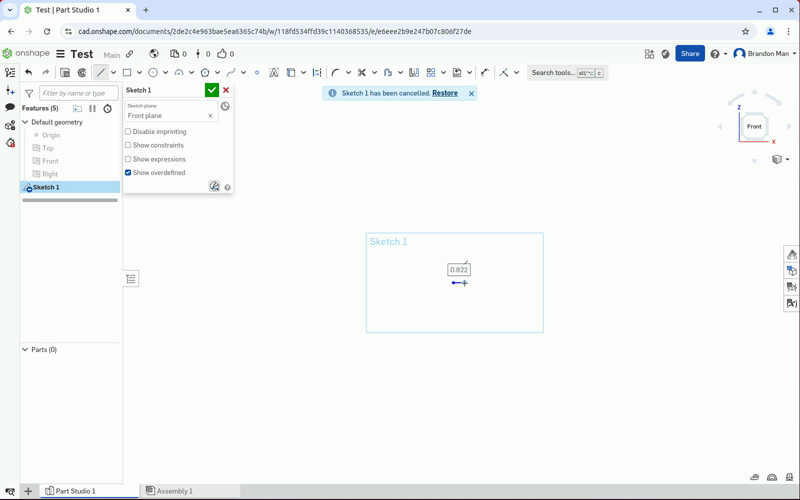
scroll(-6)
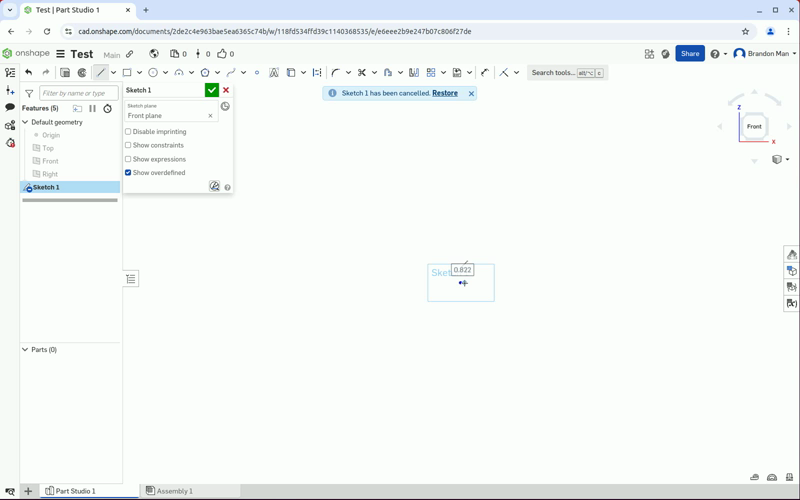
key_up(shift)
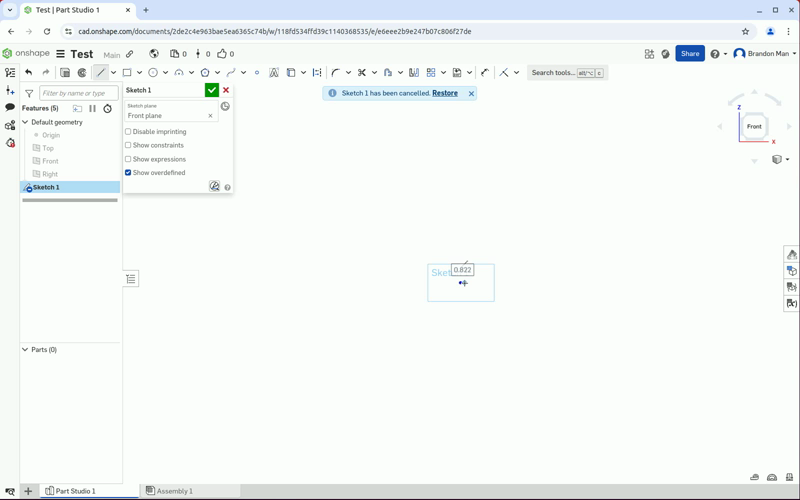
key_down(shift)
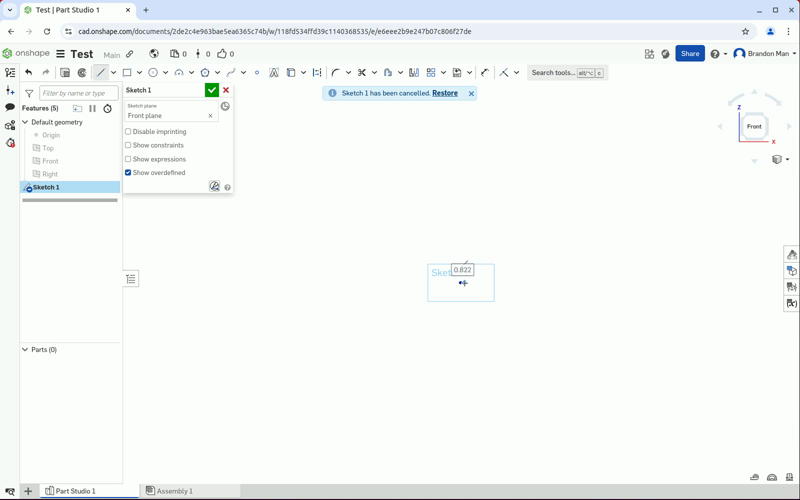
mouse_move(494, 282)
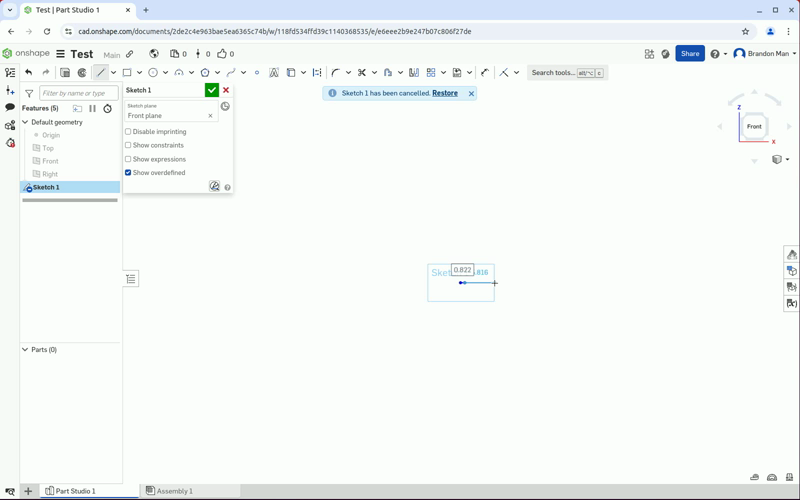
mouse_move(464, 255)
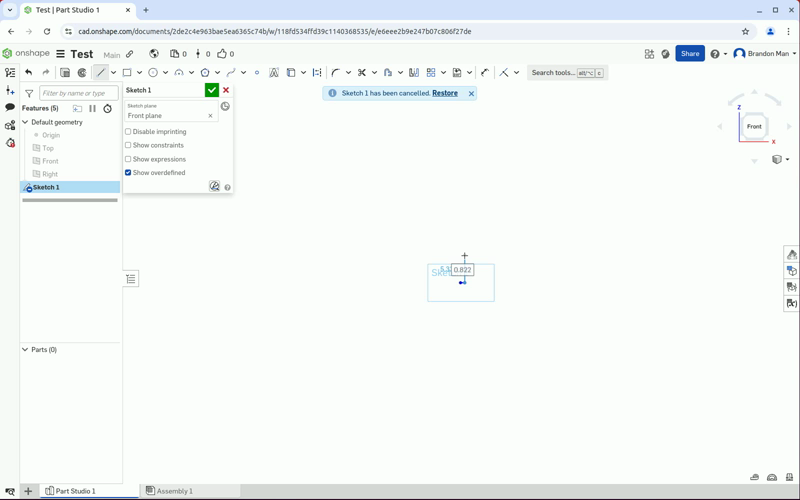
click(464, 255)
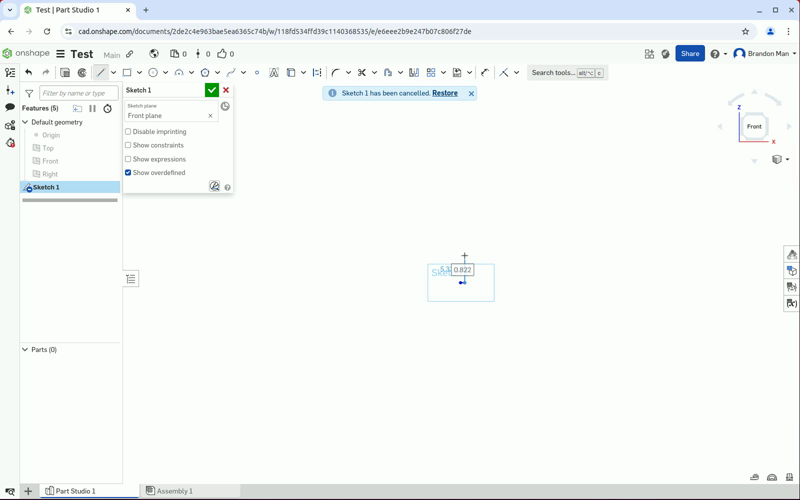
key_up(shift)
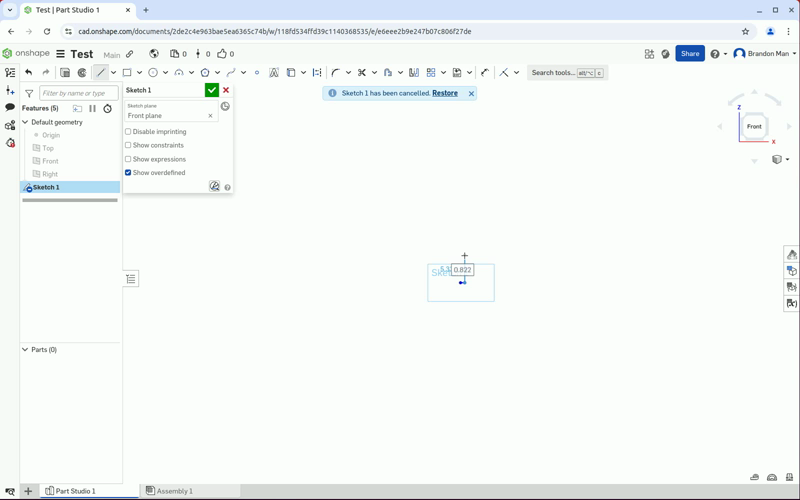
key_down(shift)
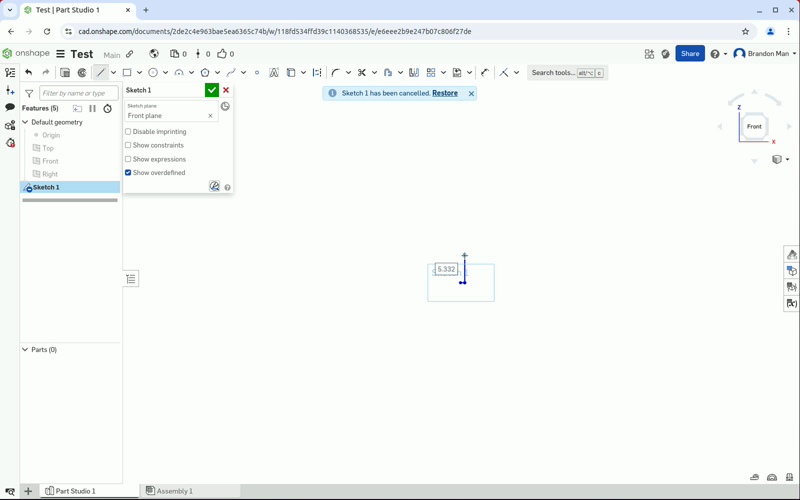
mouse_move(494, 255)
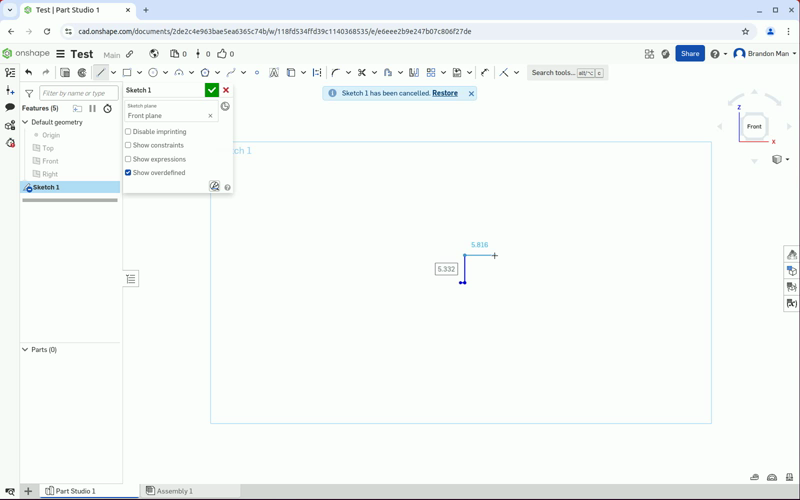
mouse_move(464, 229)
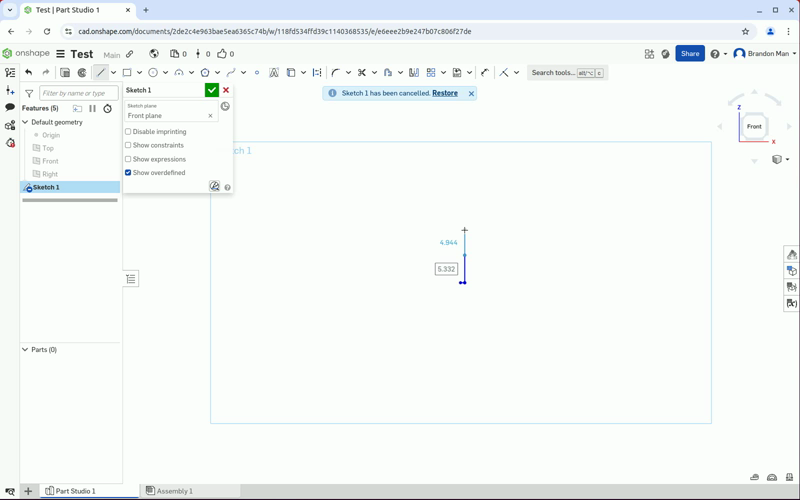
click(464, 229)
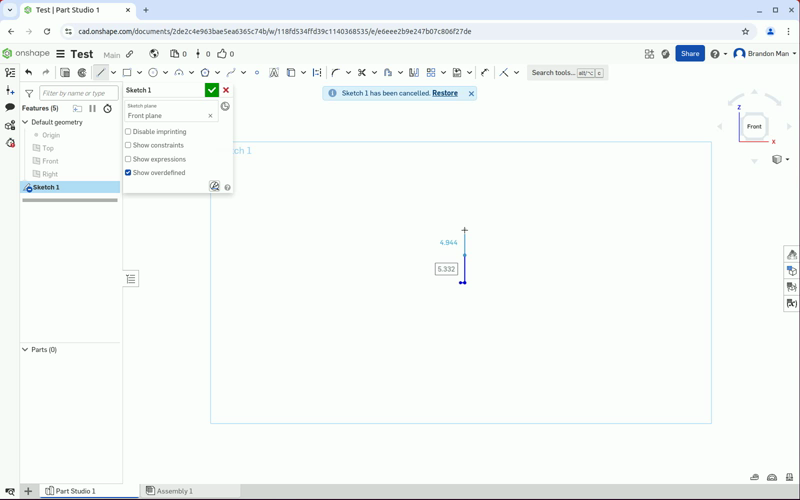
key_up(shift)
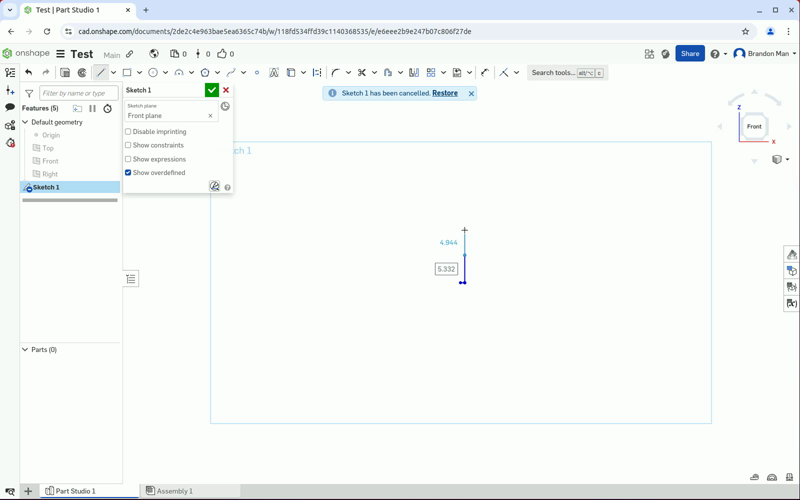
key_down(shift)
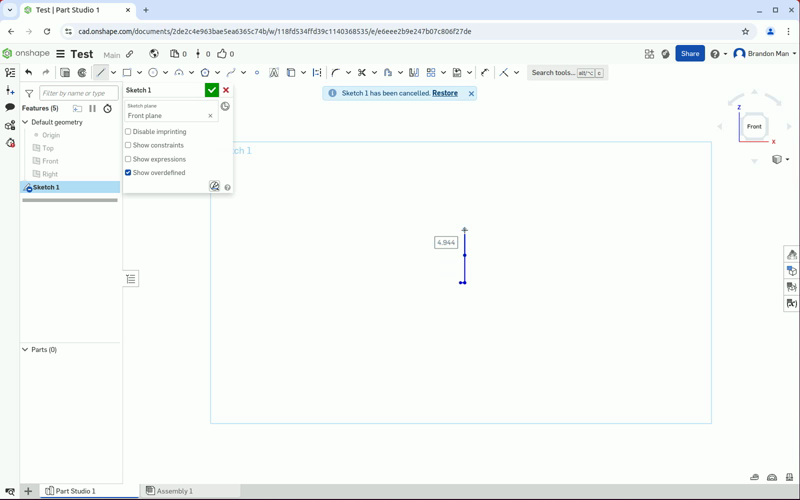
mouse_move(494, 229)
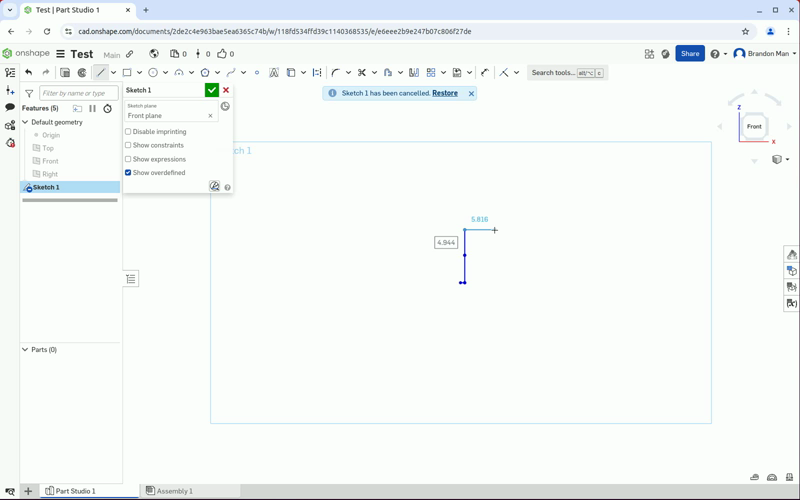
mouse_move(460, 229)
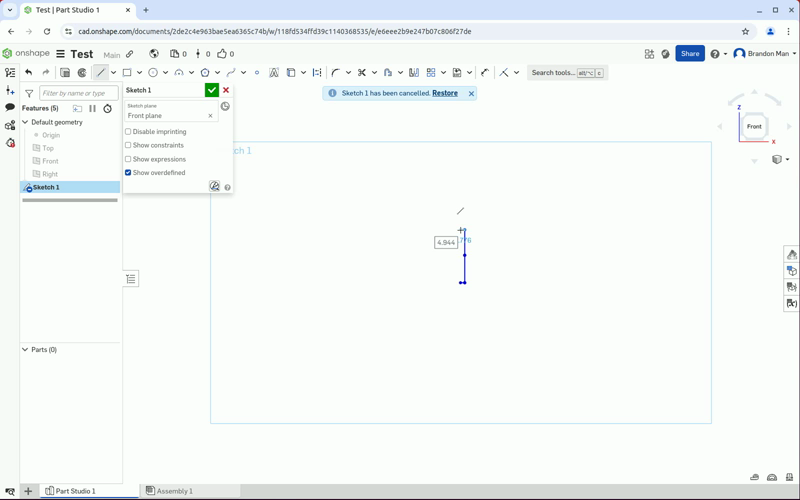
scroll(6)
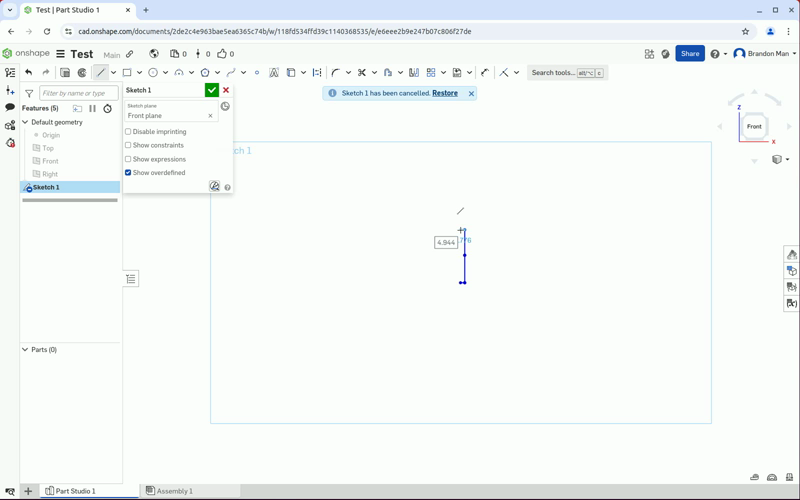
scroll(6)
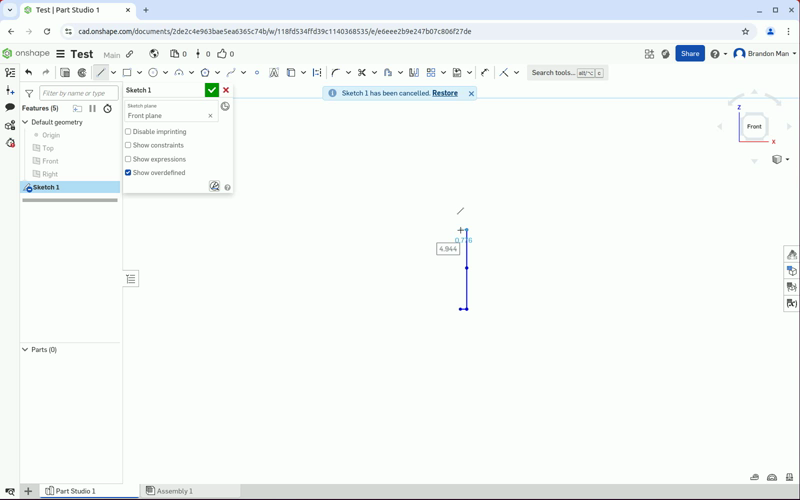
scroll(6)
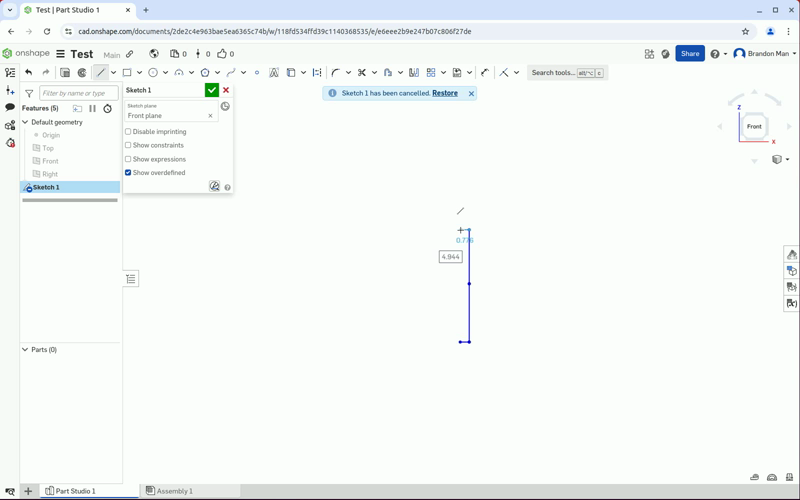
scroll(6)
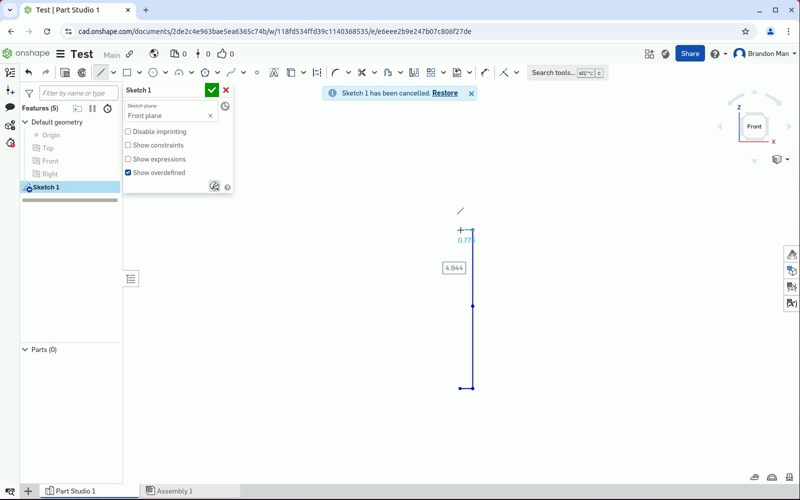
scroll(6)
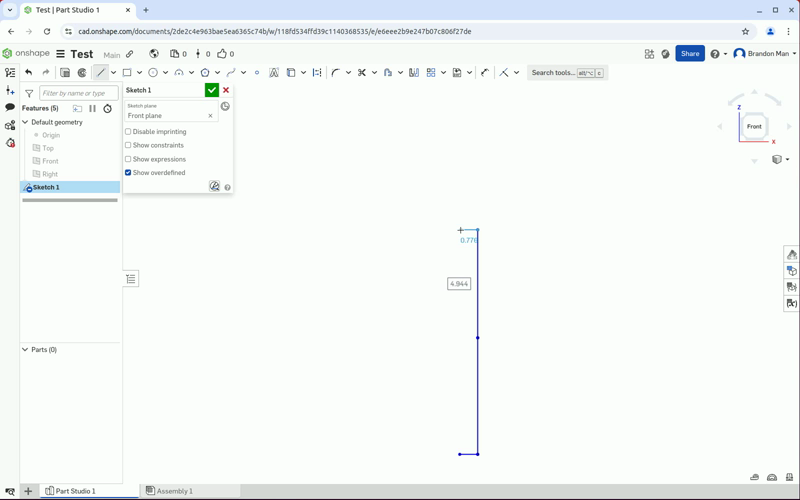
scroll(6)
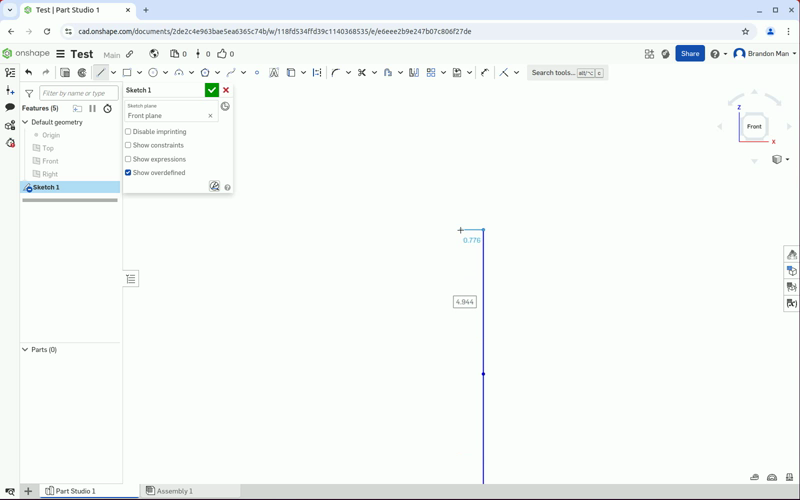
scroll(6)
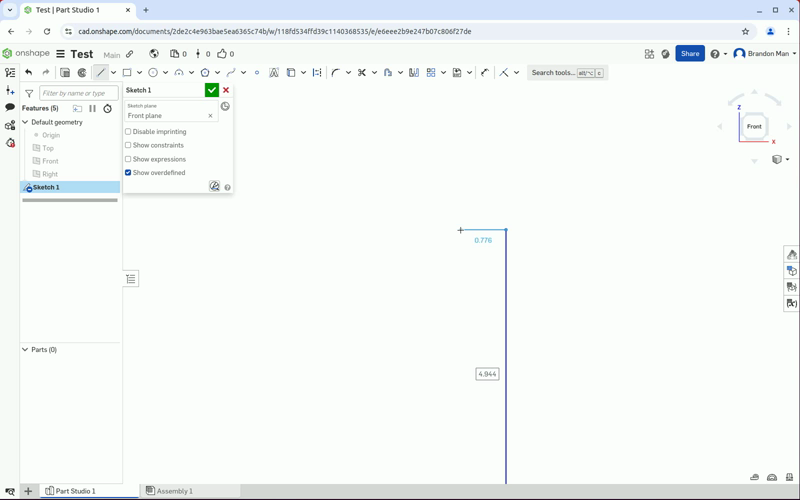
click(460, 229)
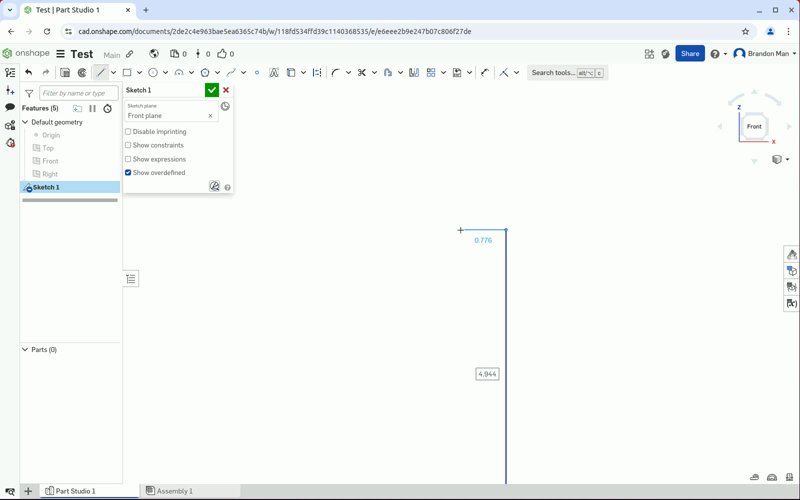
scroll(-6)
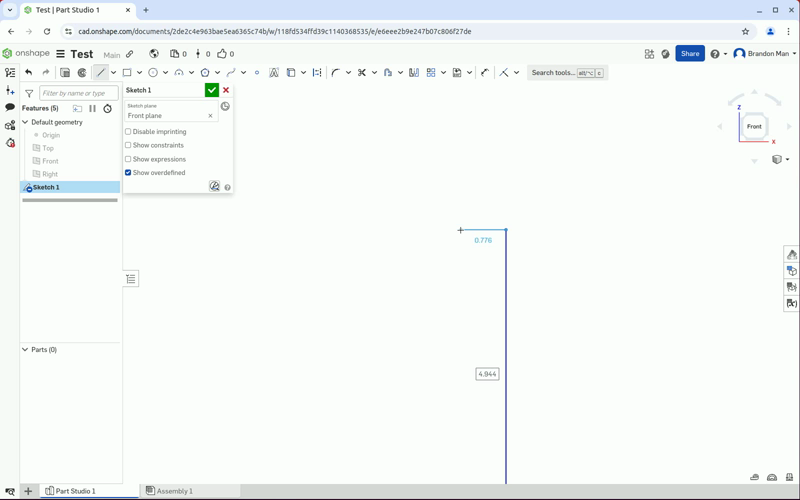
scroll(-6)
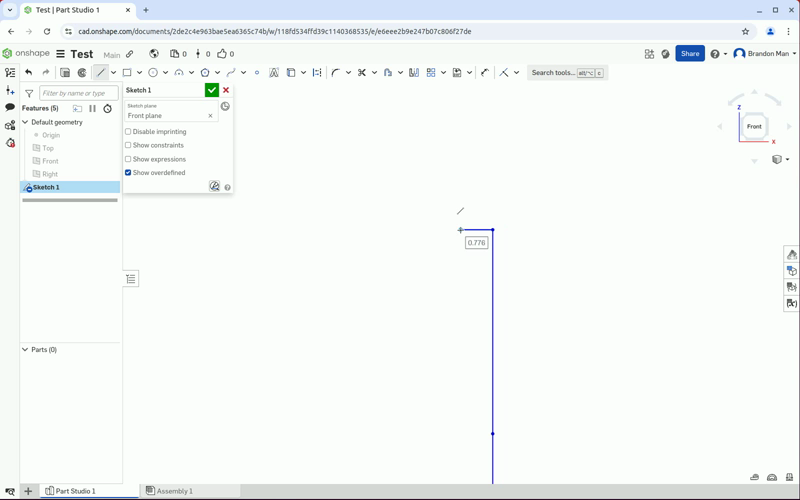
scroll(-6)
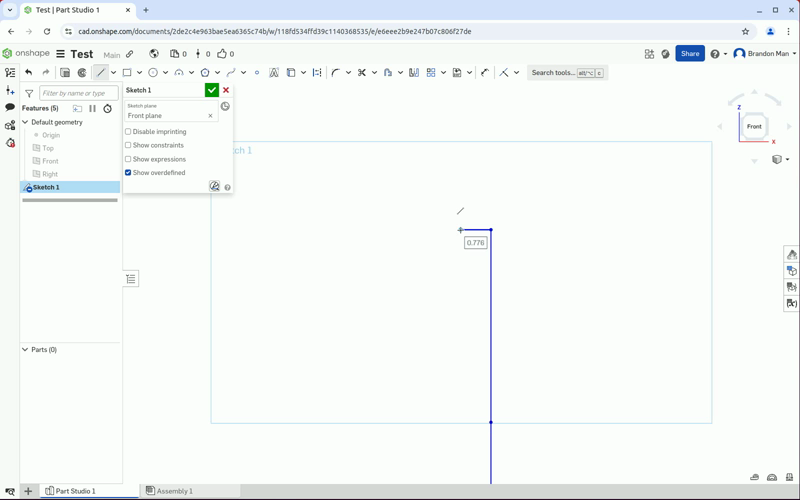
scroll(-6)
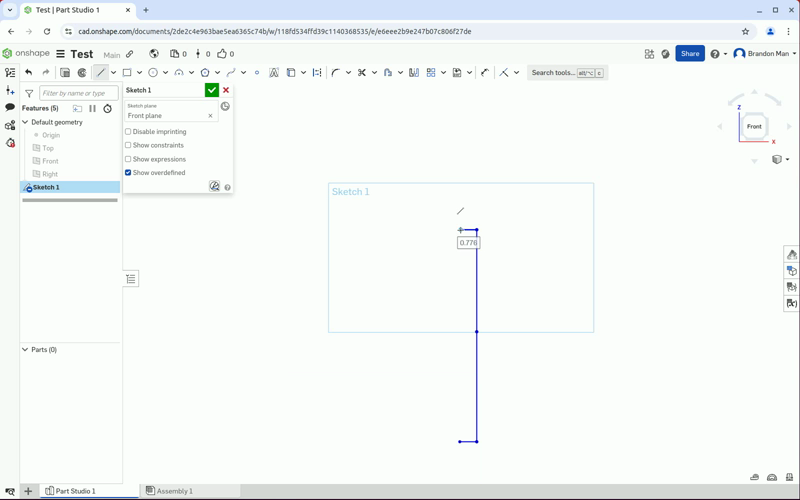
scroll(-6)
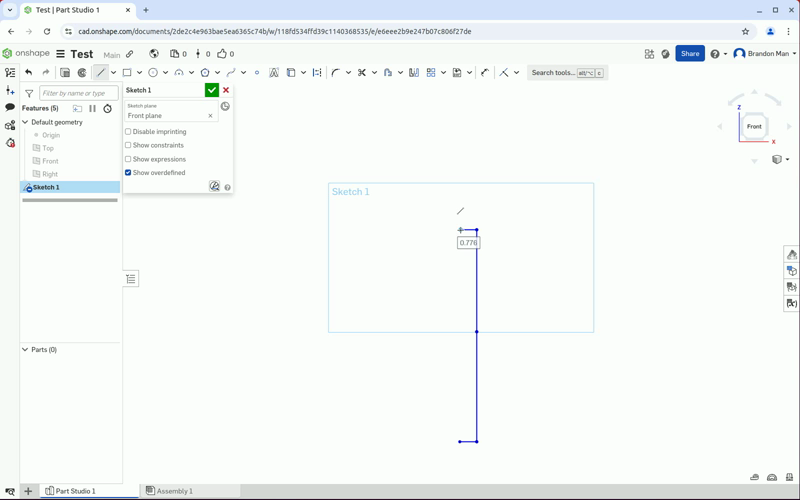
scroll(-6)
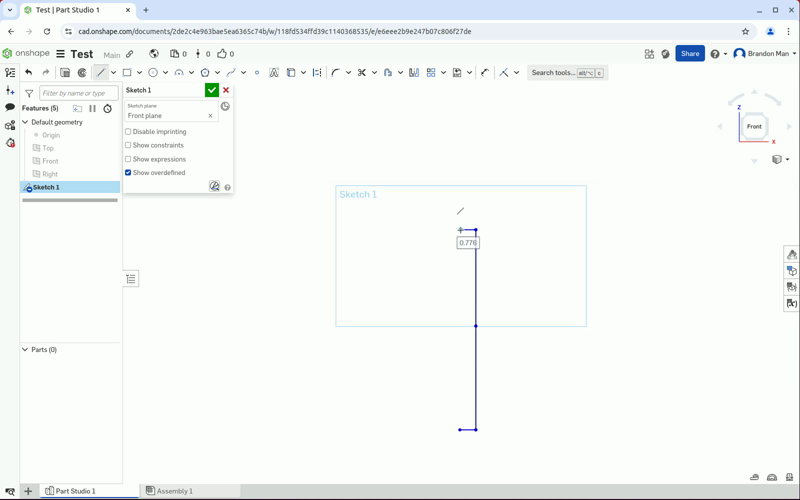
scroll(-6)
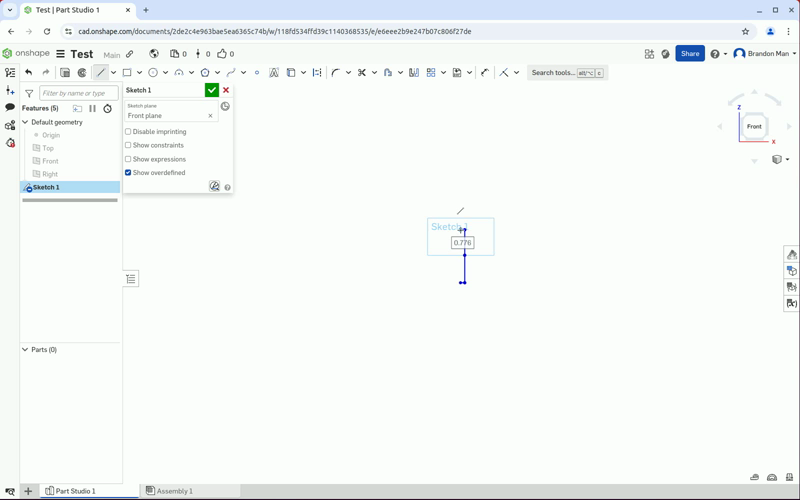
key_up(shift)
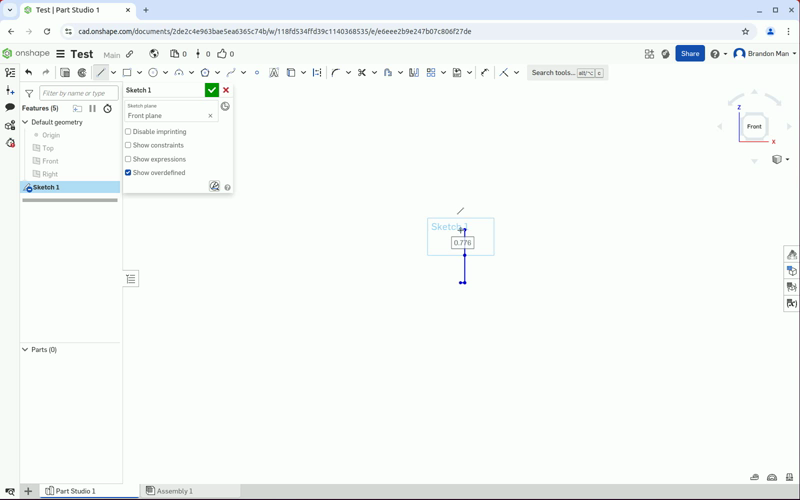
mouse_move(490, 229)
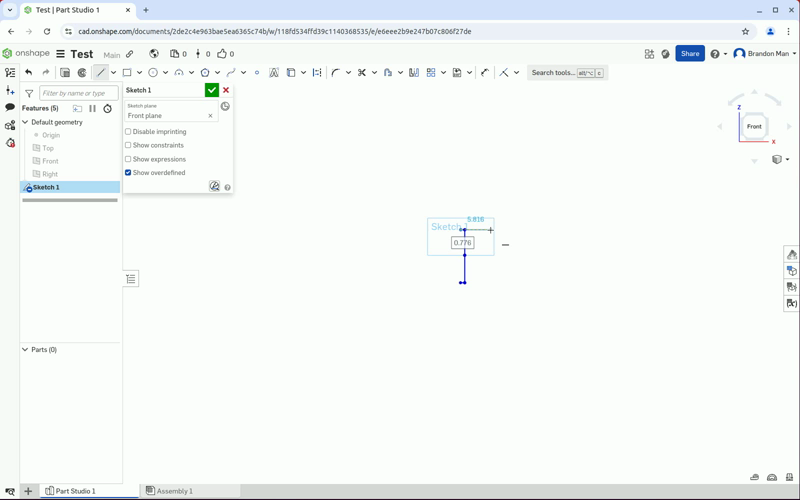
key_down(shift)
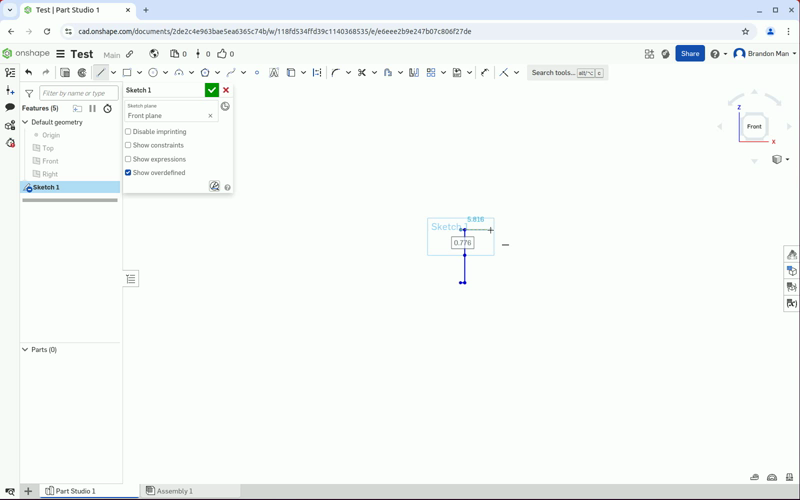
mouse_move(460, 282)
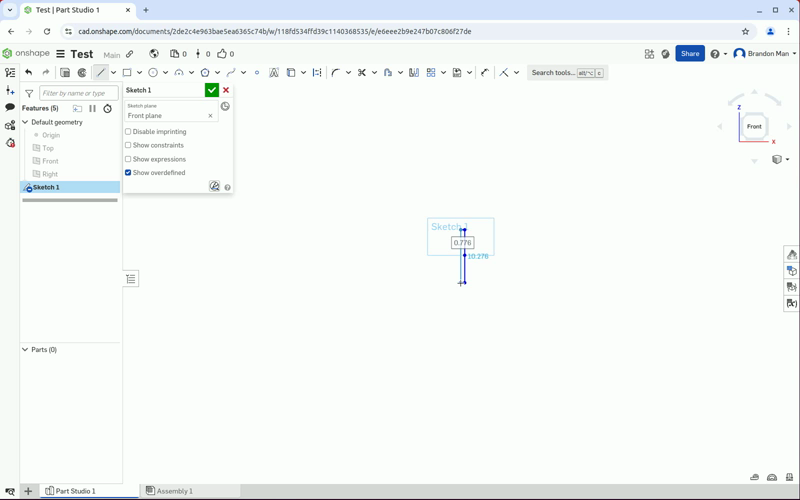
scroll(6)
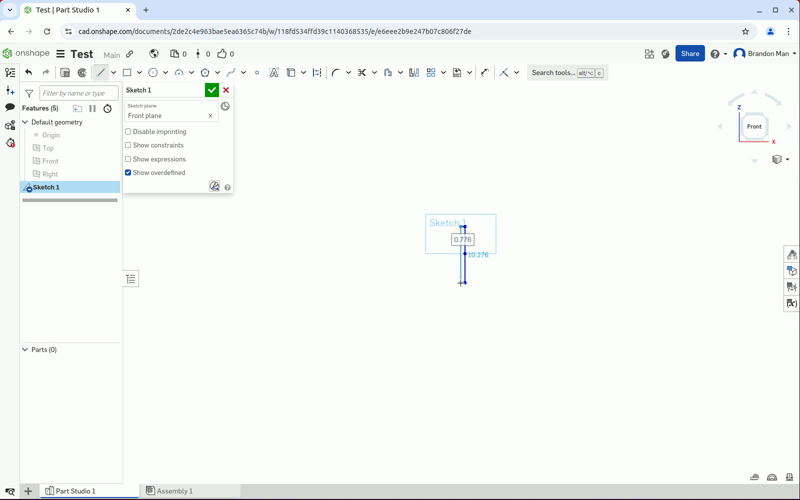
scroll(6)
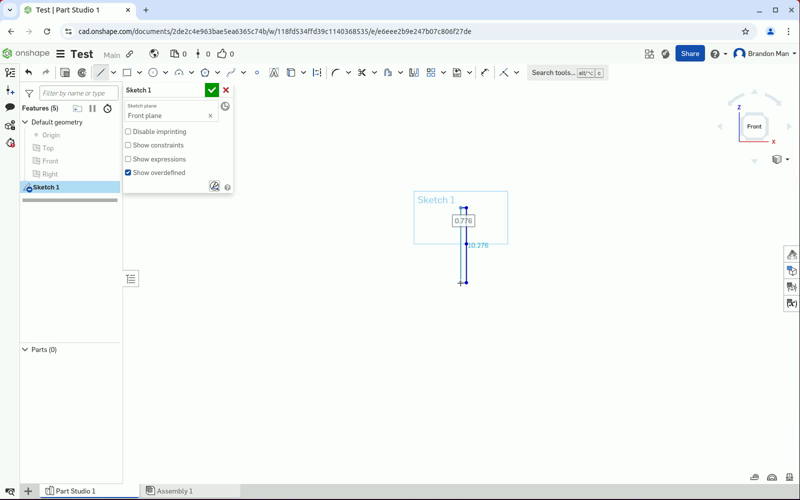
scroll(6)
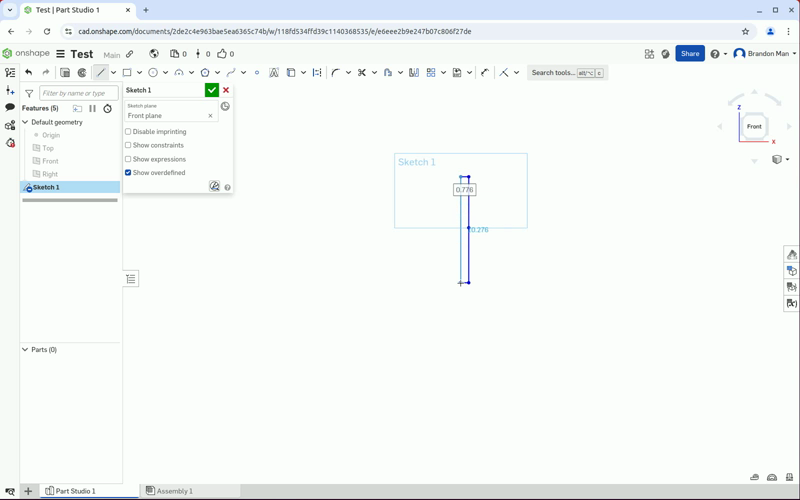
scroll(6)
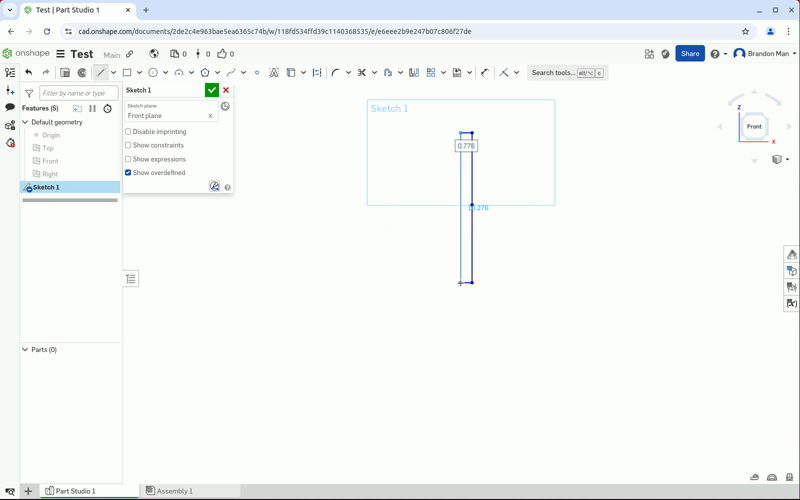
scroll(6)
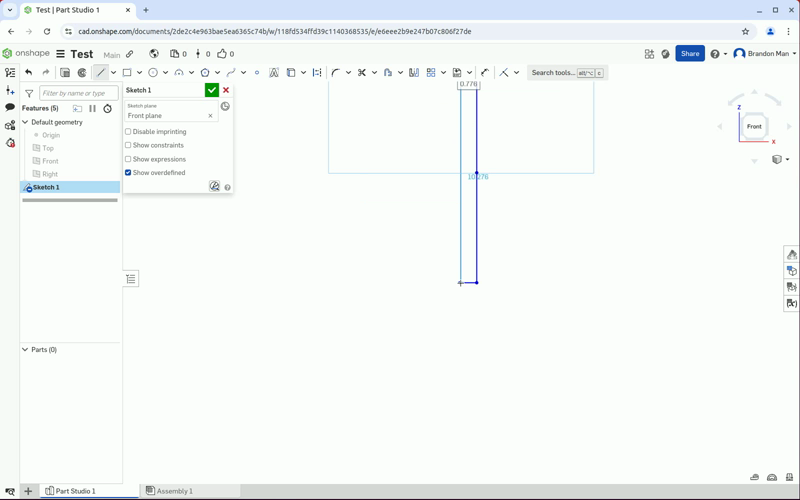
scroll(6)
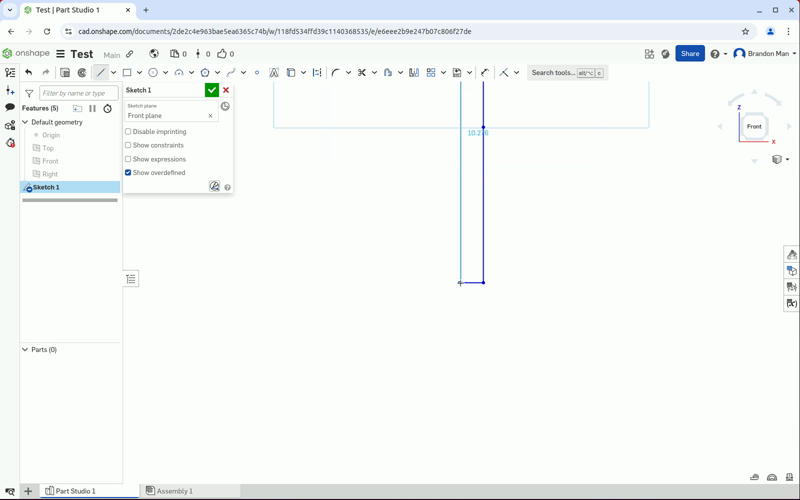
scroll(6)
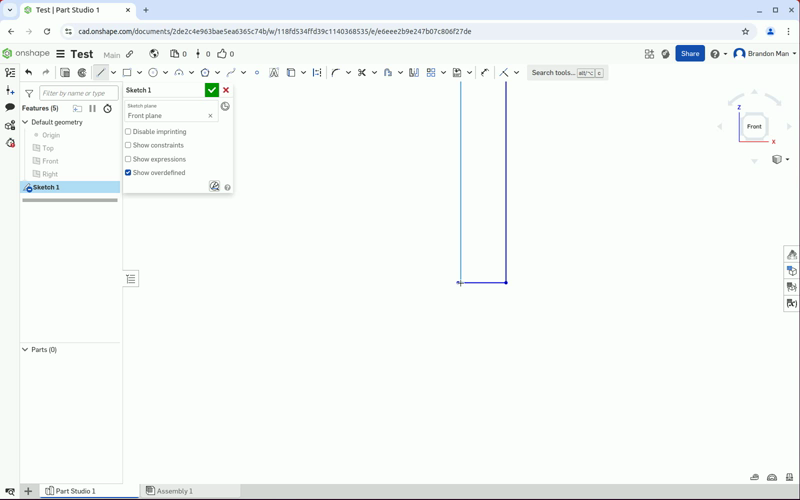
key_up(shift)
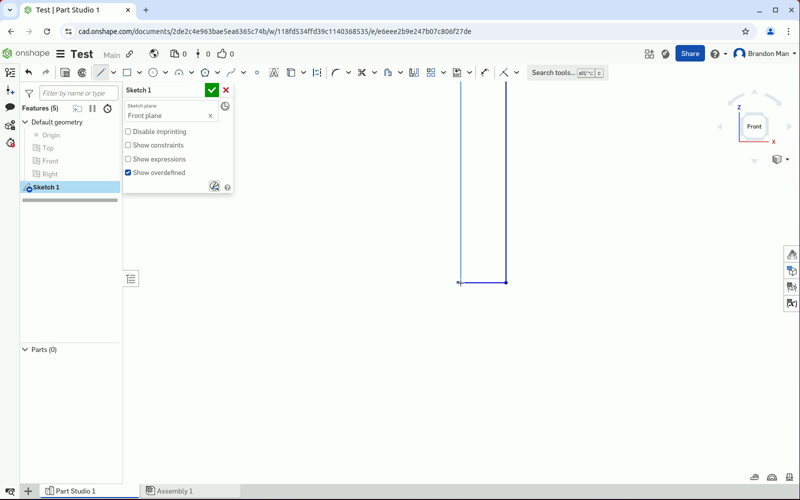
click(460, 282)
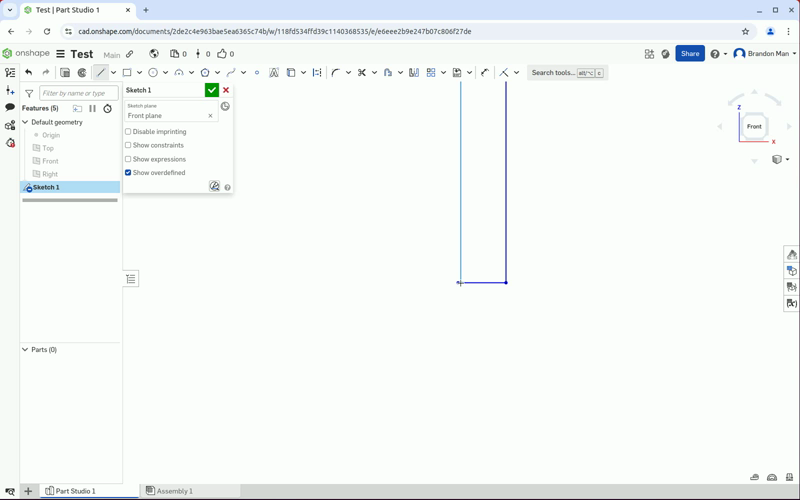
scroll(-6)
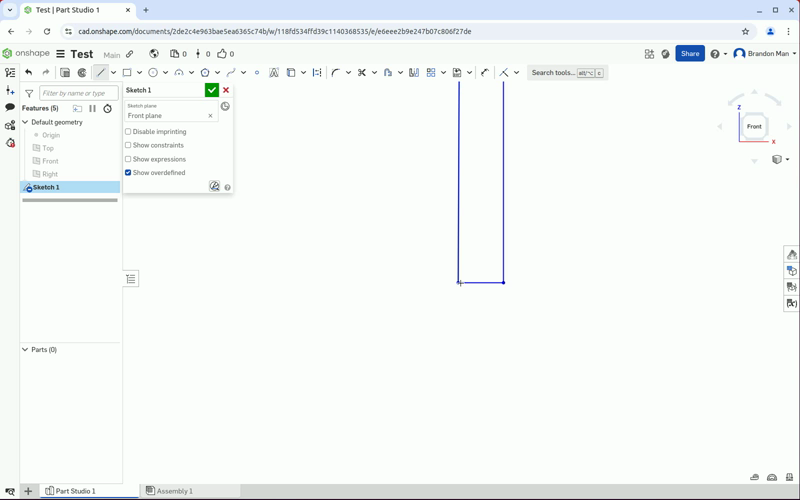
scroll(-6)
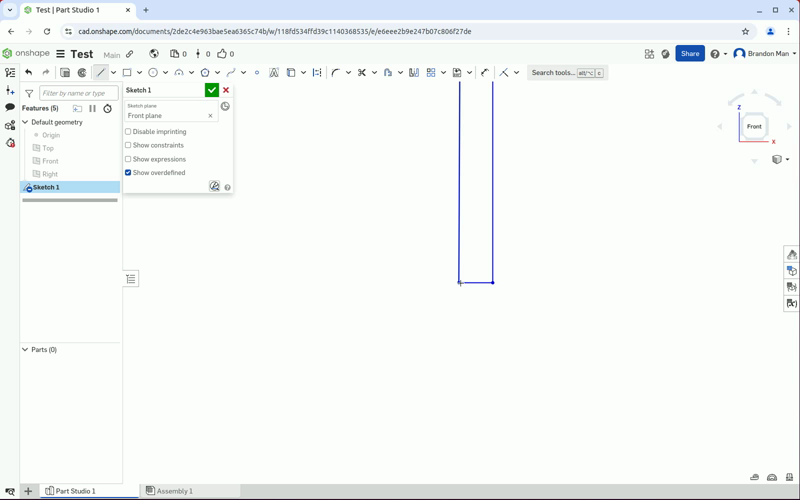
scroll(-6)
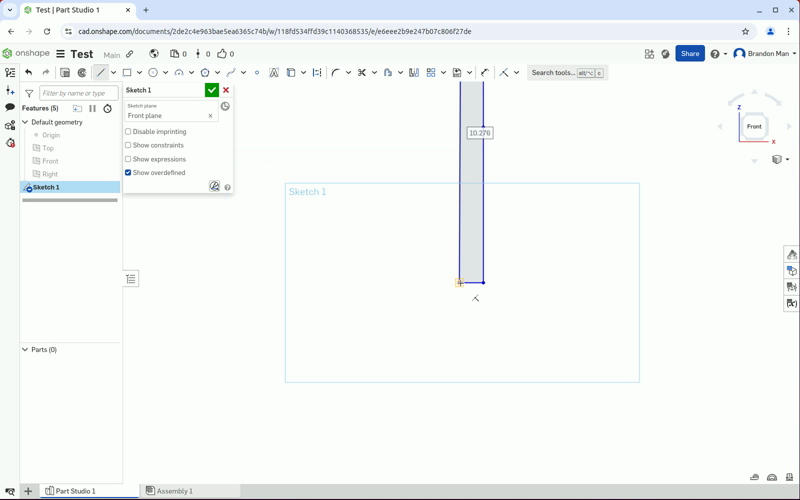
scroll(-6)
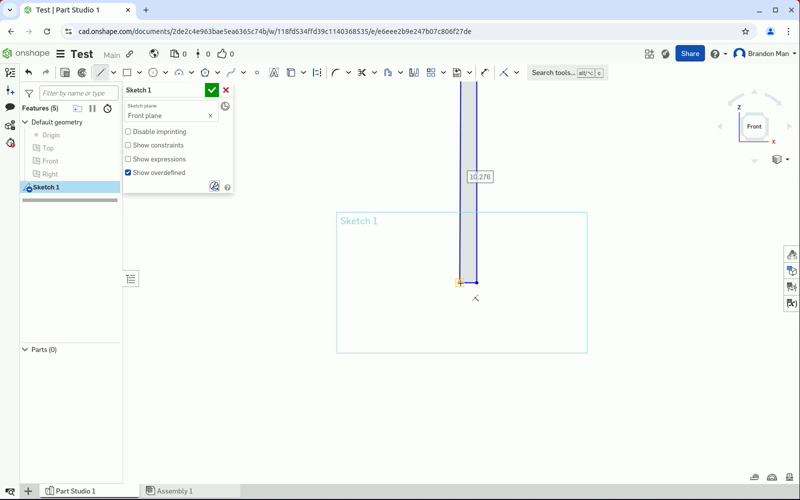
scroll(-6)
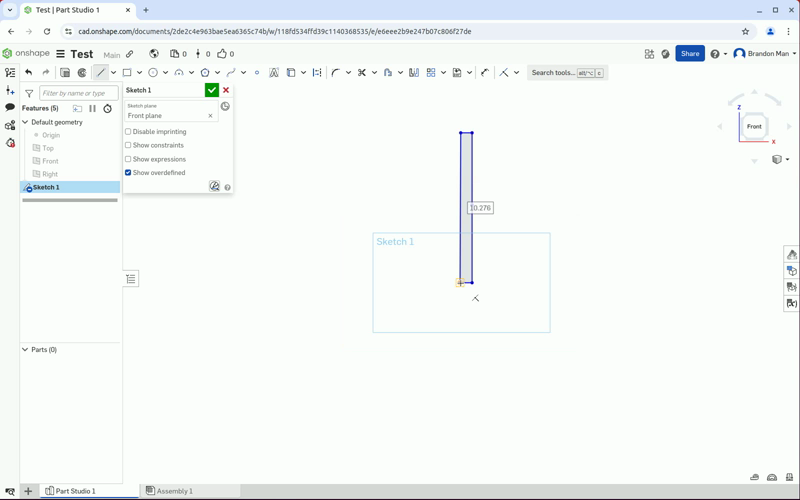
scroll(-6)
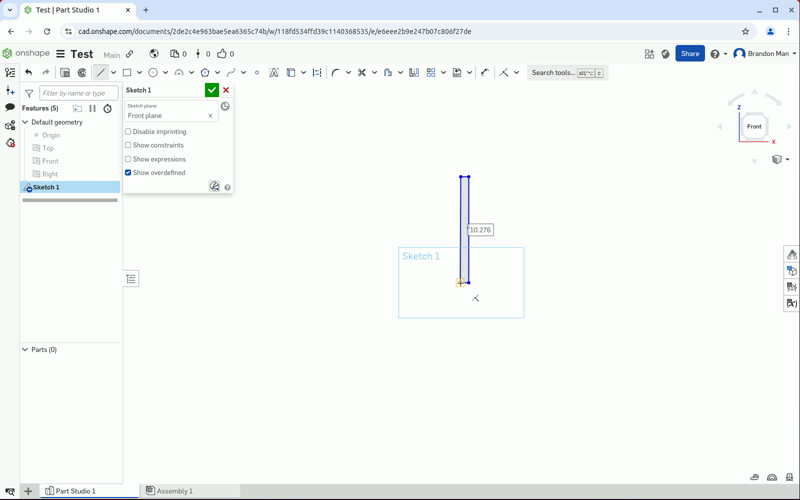
scroll(-6)
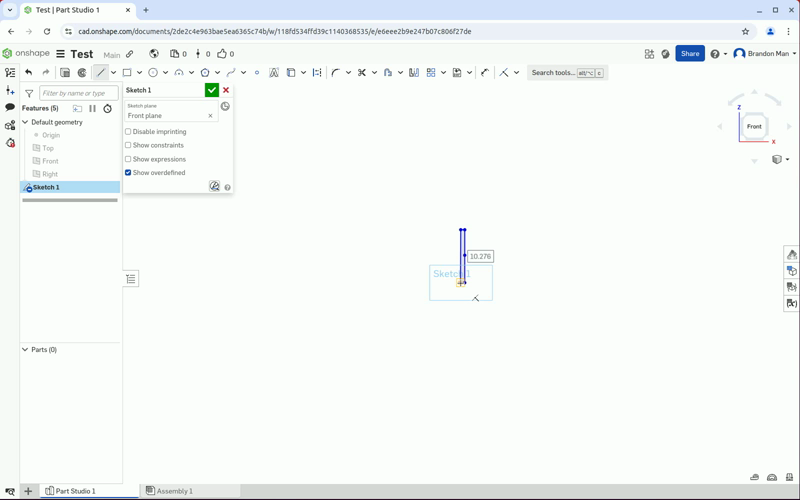
key(esc)
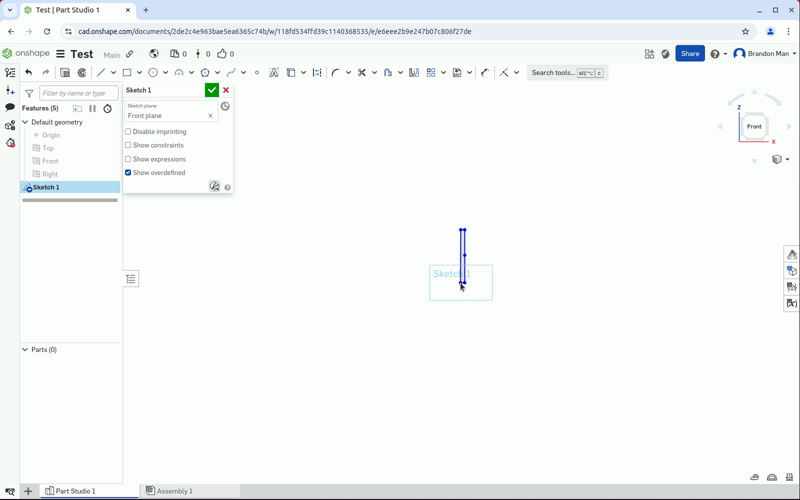
mouse_move(464, 242)
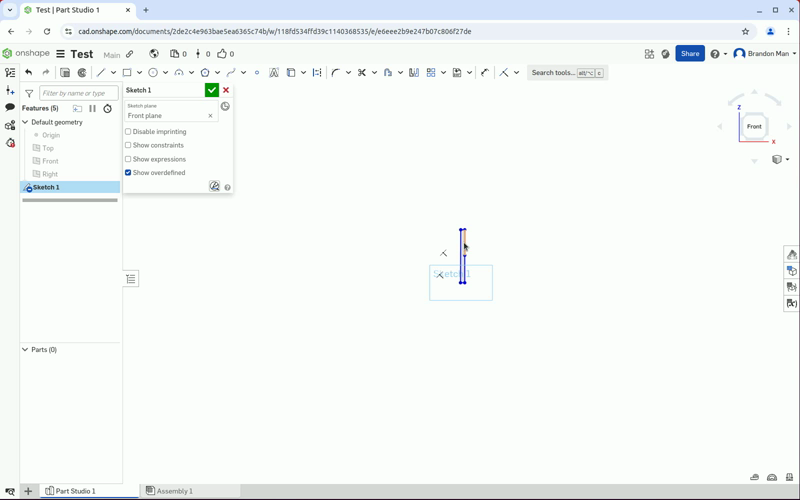
scroll(6)
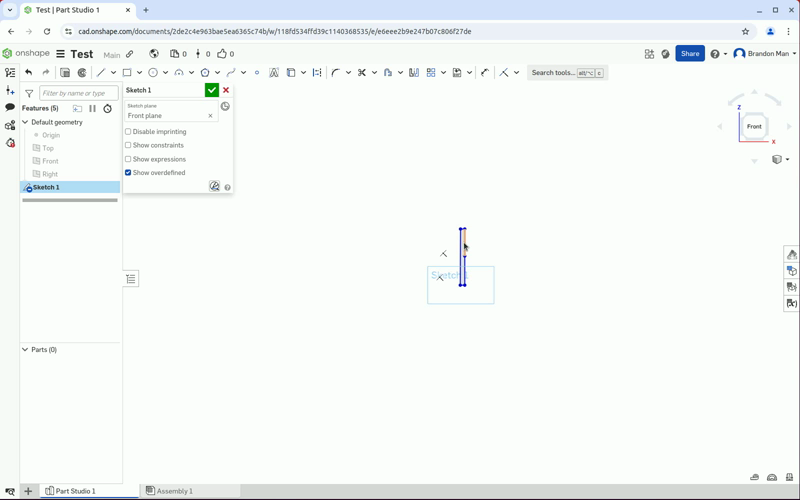
scroll(6)
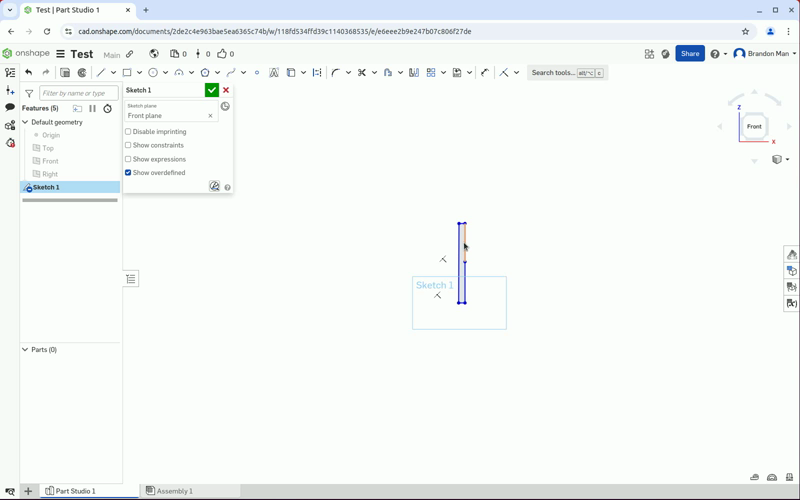
scroll(6)
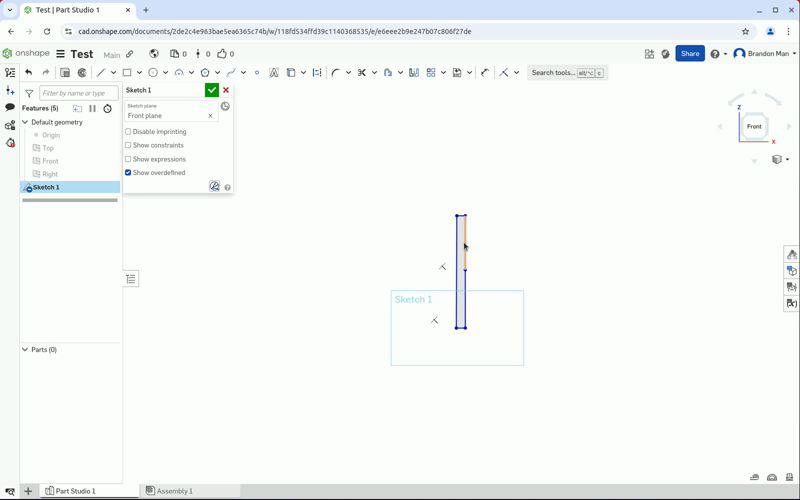
scroll(6)
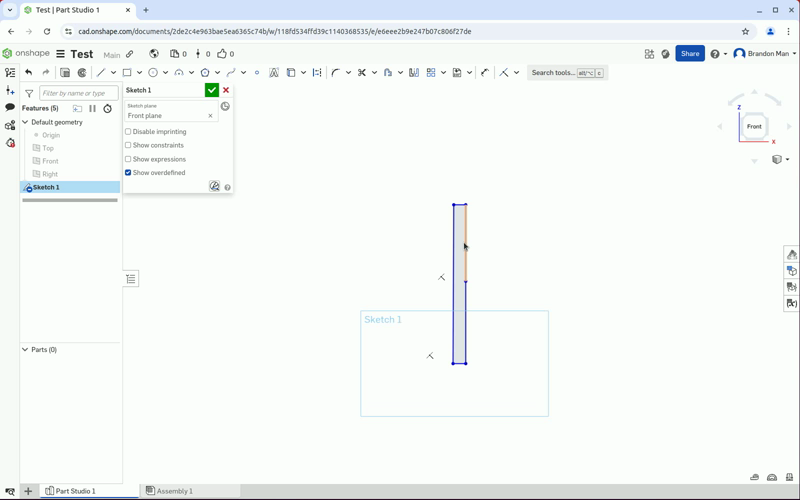
scroll(6)
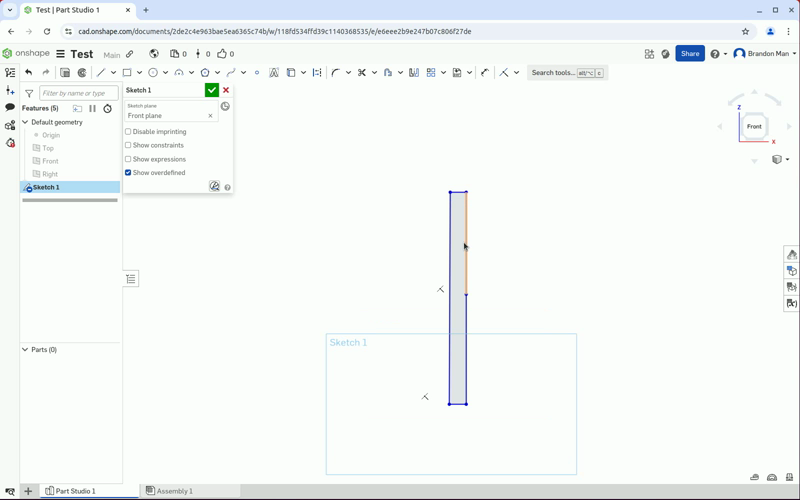
scroll(6)
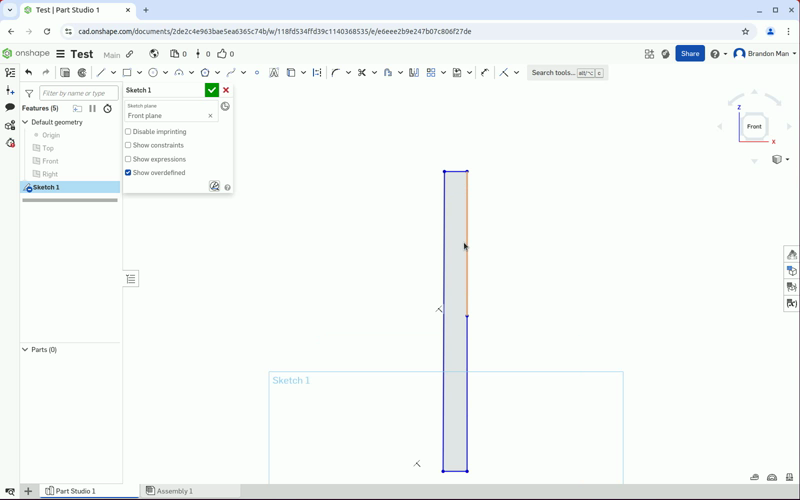
scroll(6)
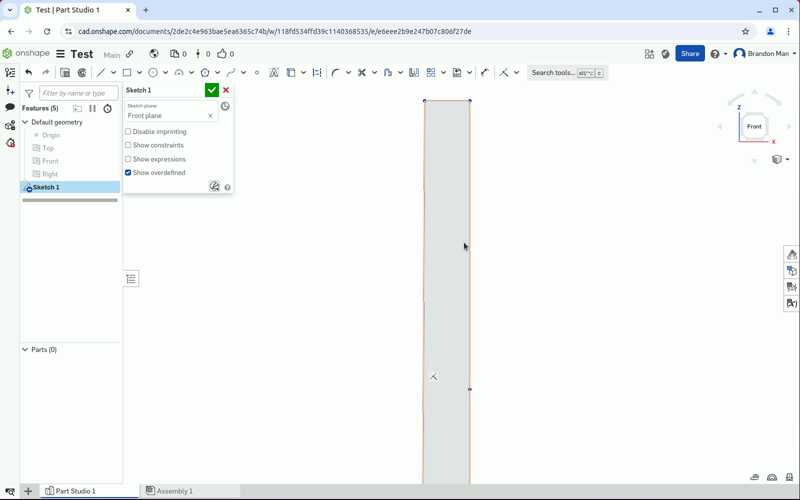
click(464, 242)
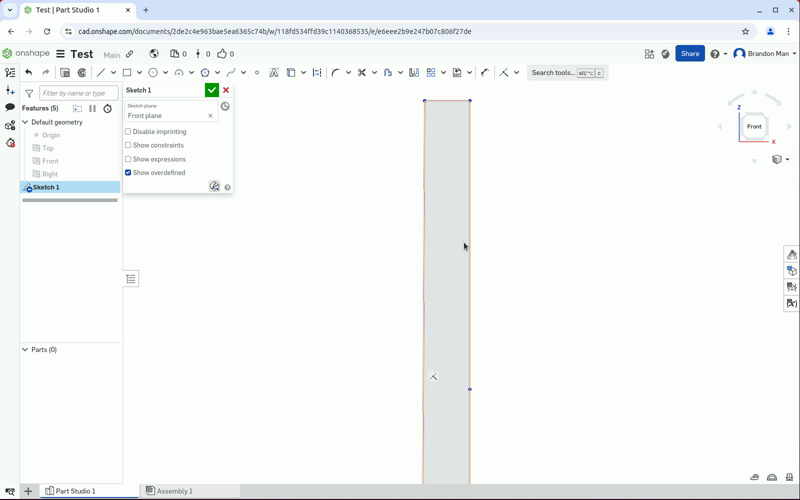
scroll(-6)
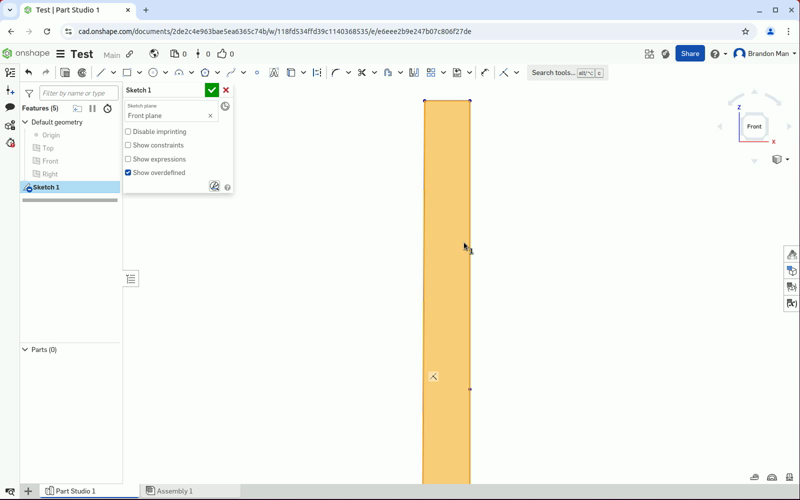
scroll(-6)
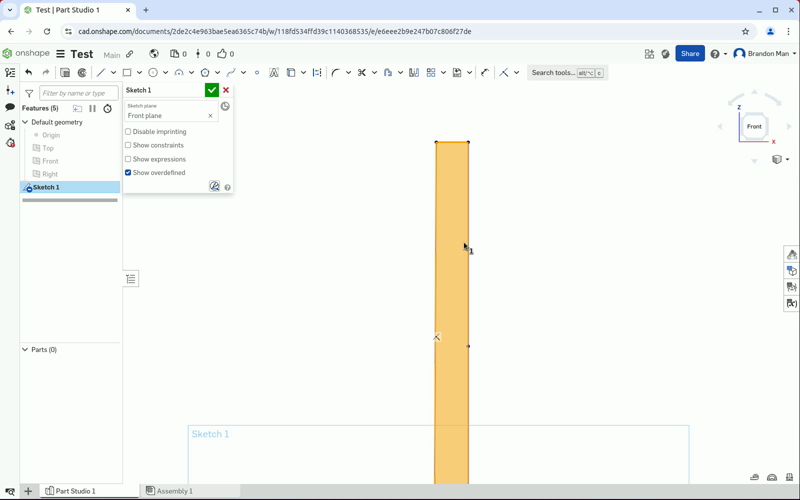
scroll(-6)
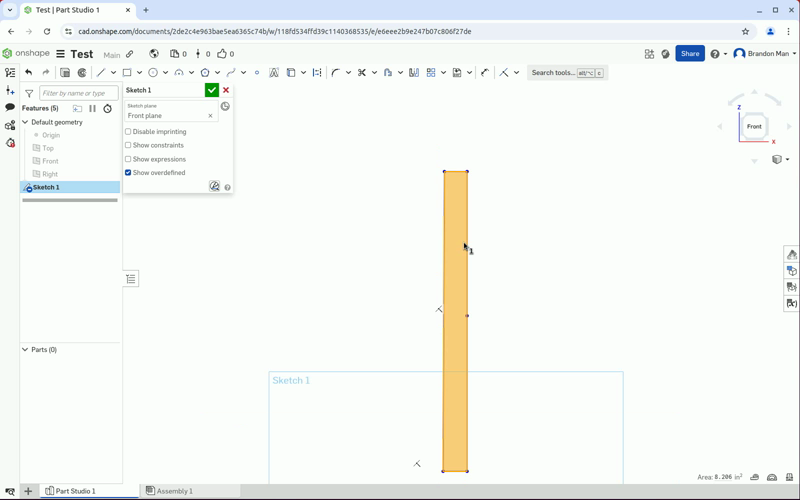
scroll(-6)
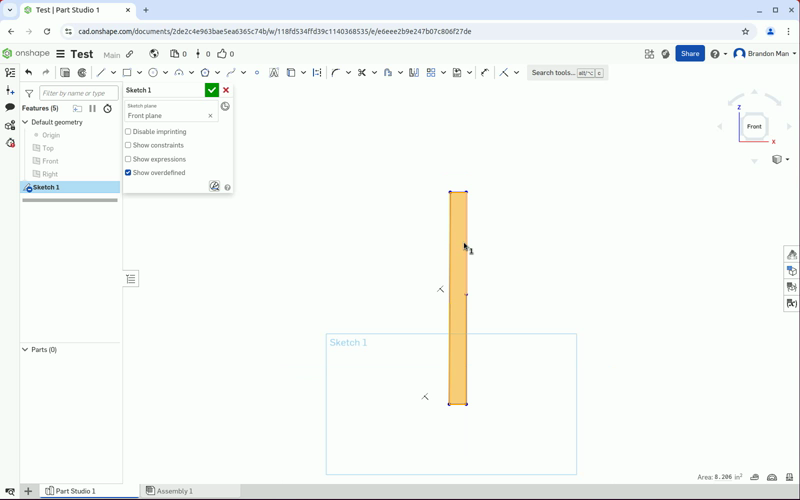
scroll(-6)
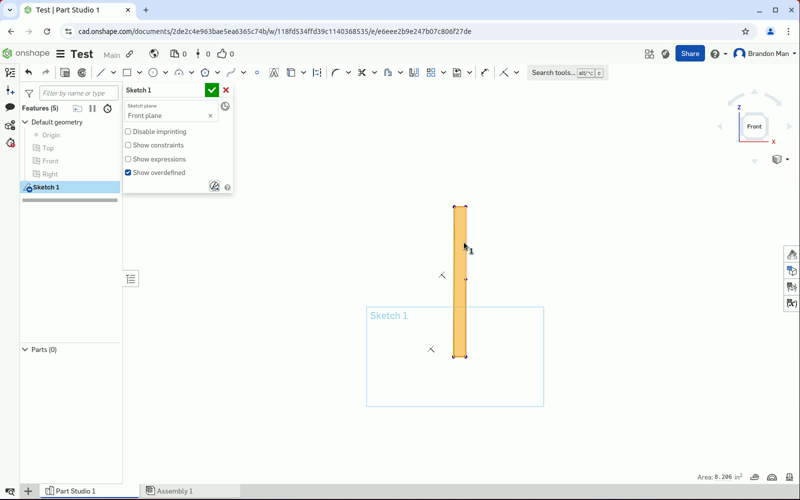
scroll(-6)
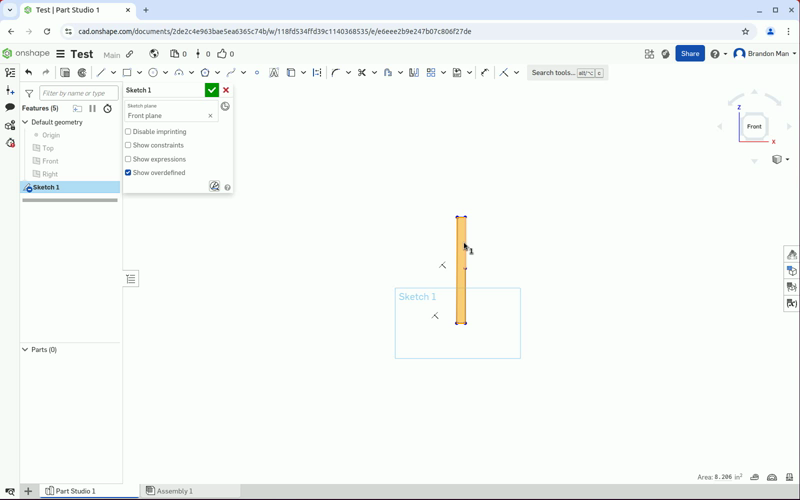
scroll(-6)
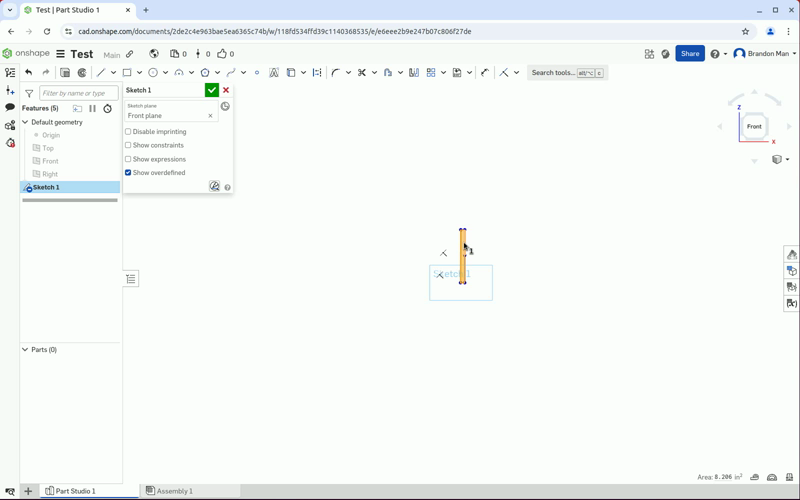
mouse_move(73, 352)
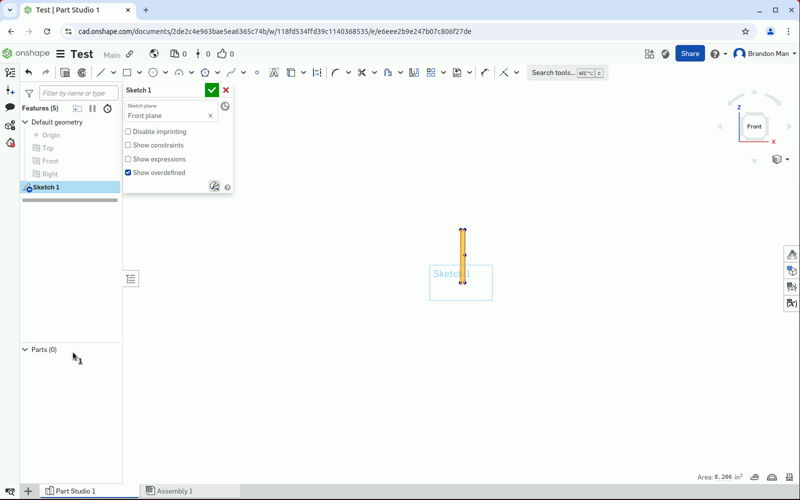
key(shift+y)
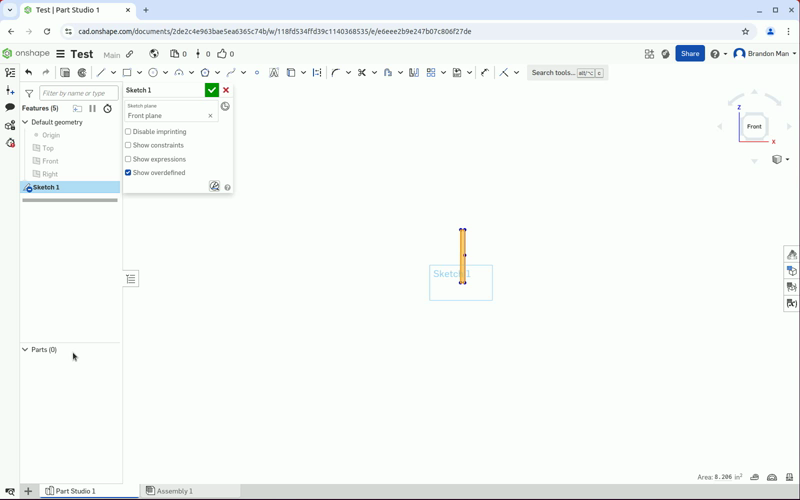
key(shift+e)
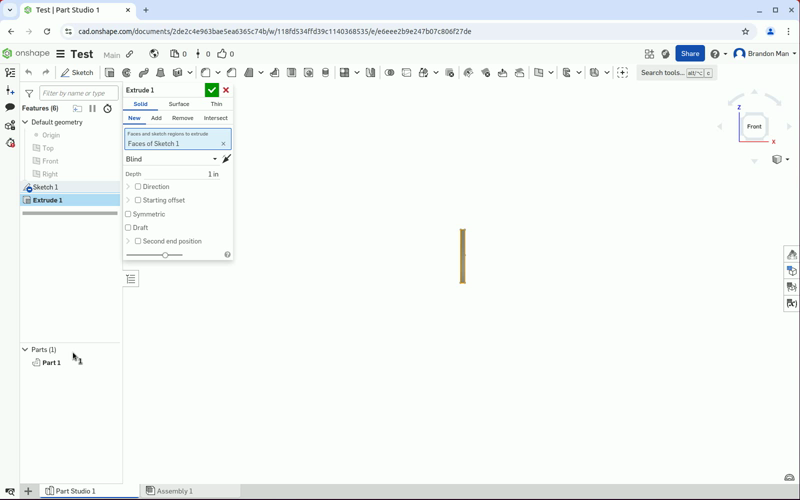
mouse_move(143, 106)
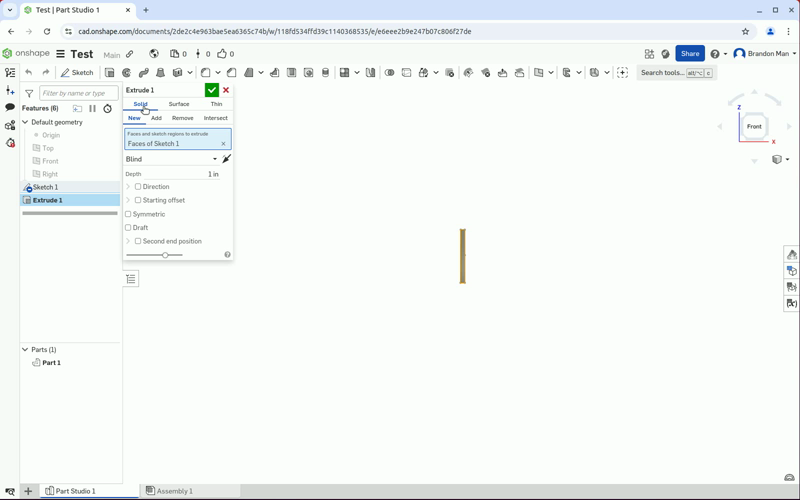
click(143, 106)
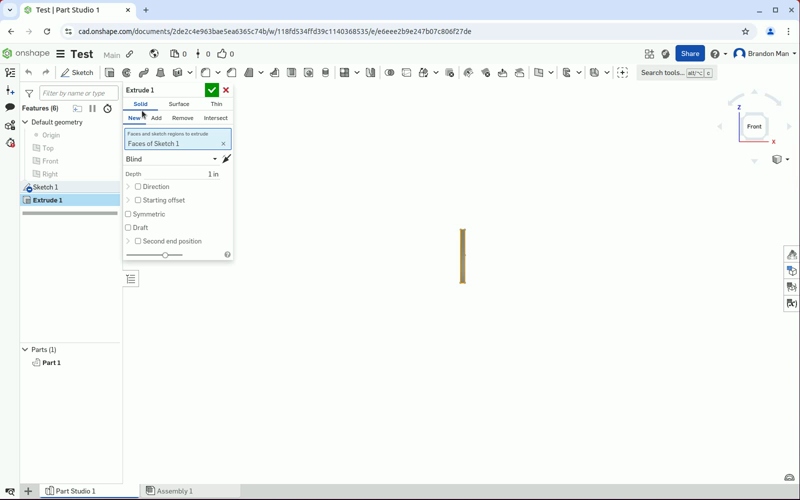
mouse_move(137, 120)
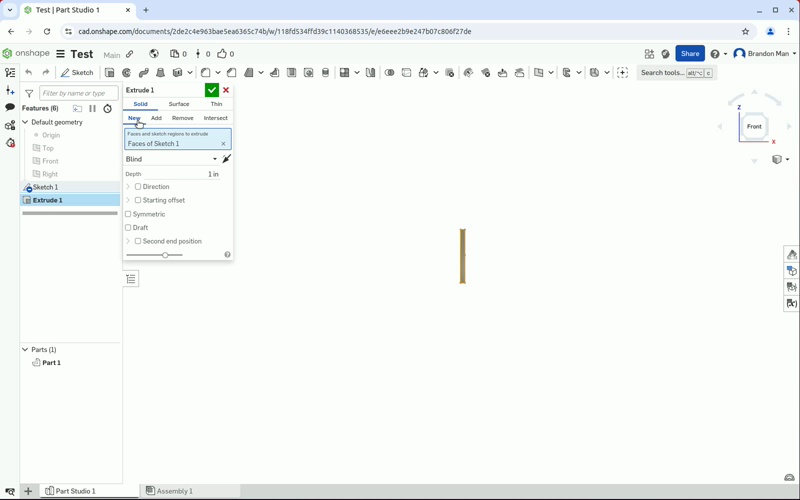
click(137, 120)
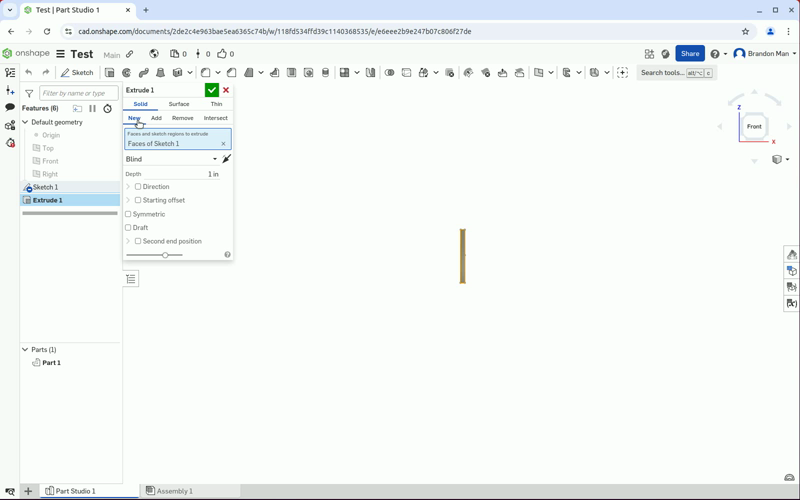
key(tab, 4)
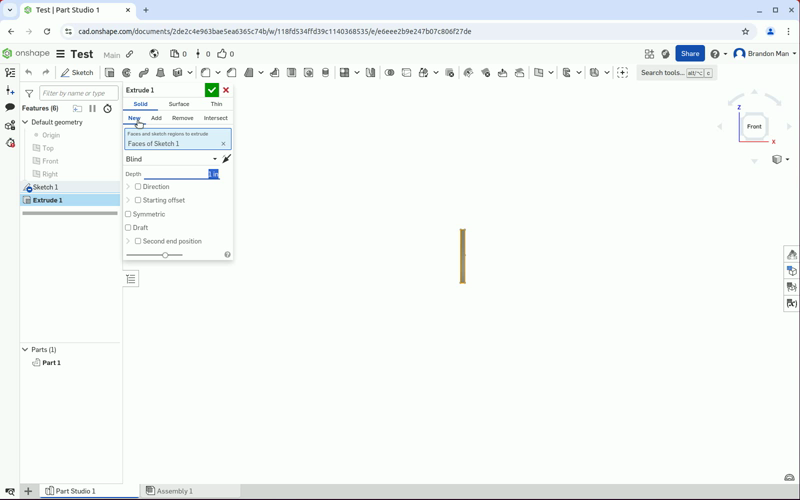
text(-6.499)
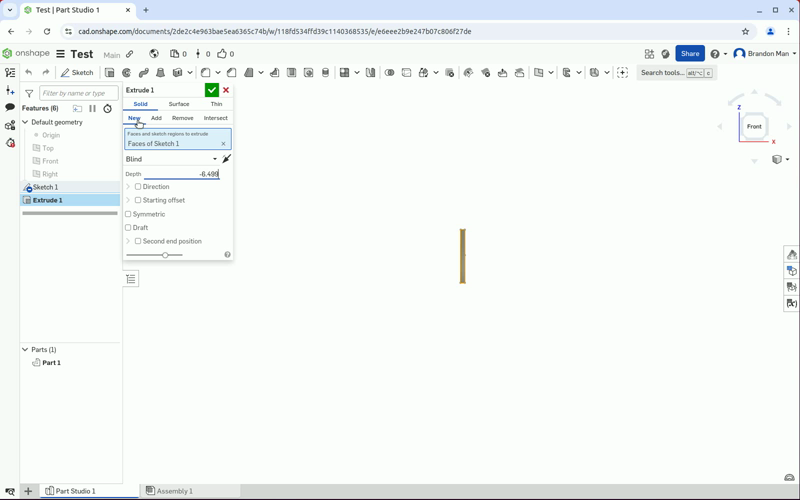
key(enter)
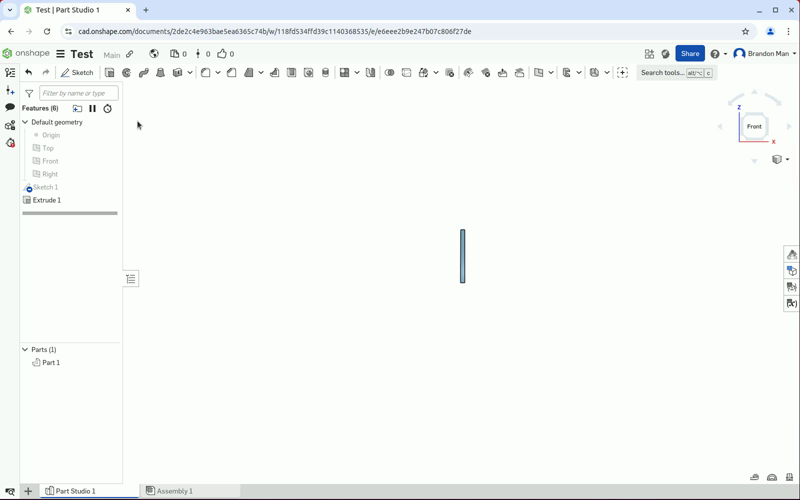
key(shift+h)
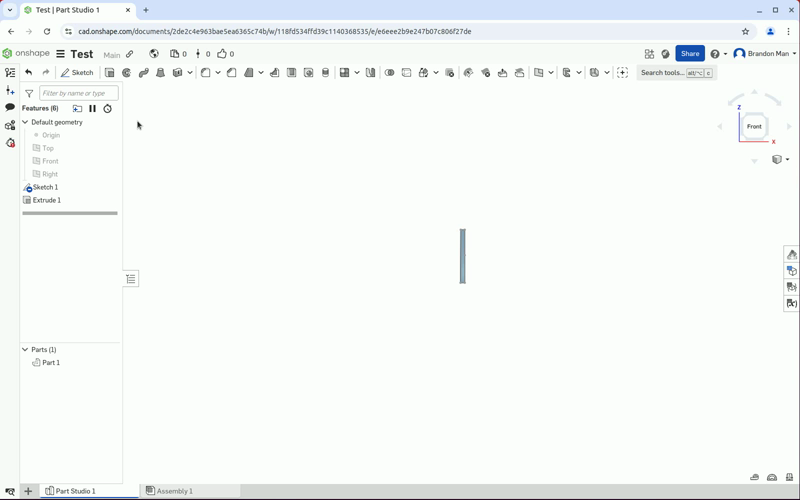
key(shift+h)
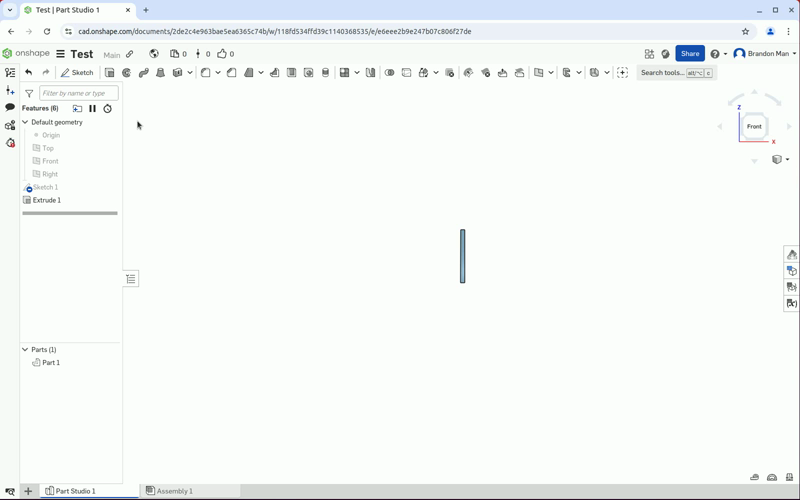
mouse_move(73, 189)
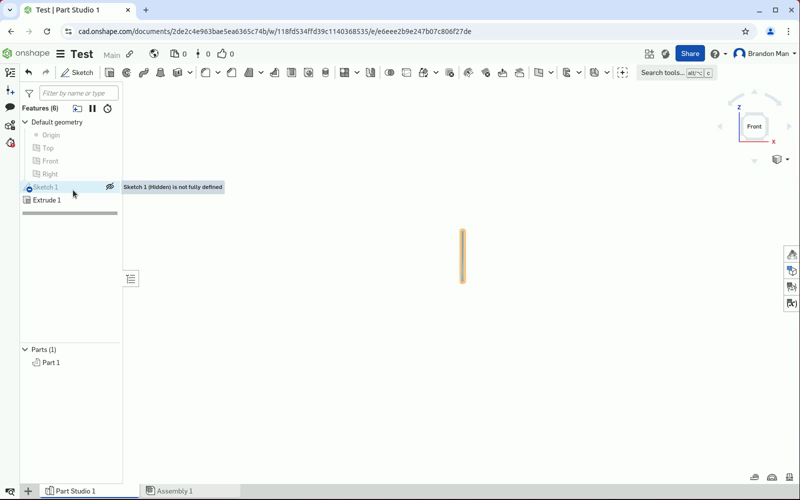
click(73, 189)
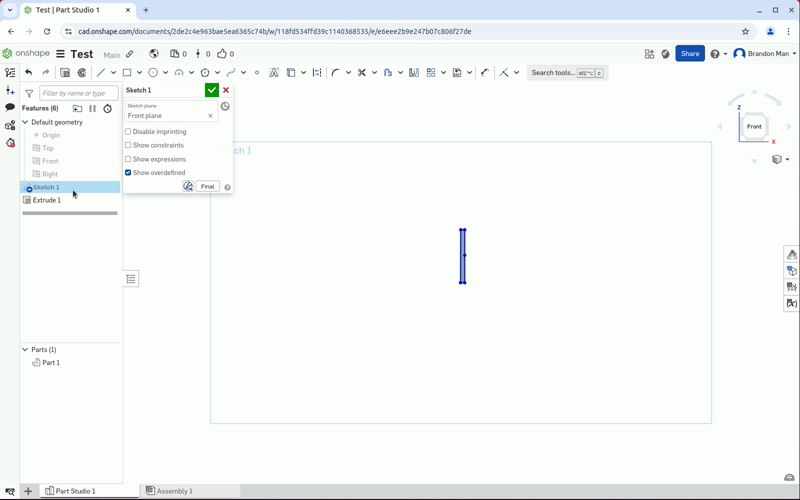
mouse_move(229, 92)
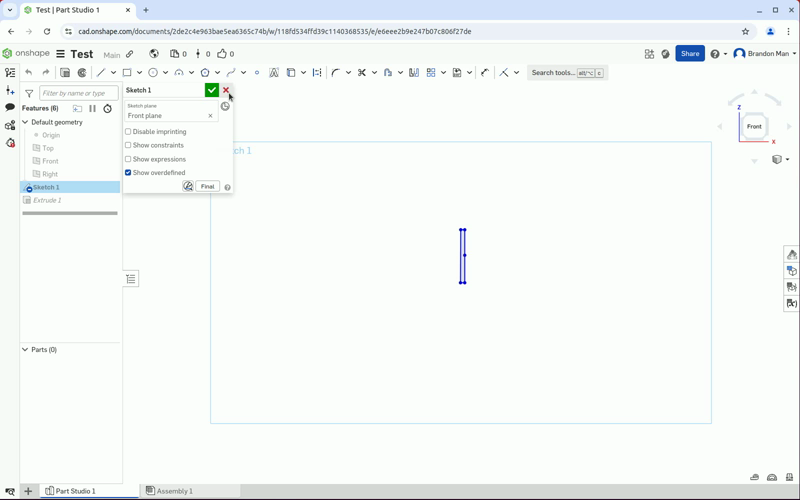
click(229, 92)
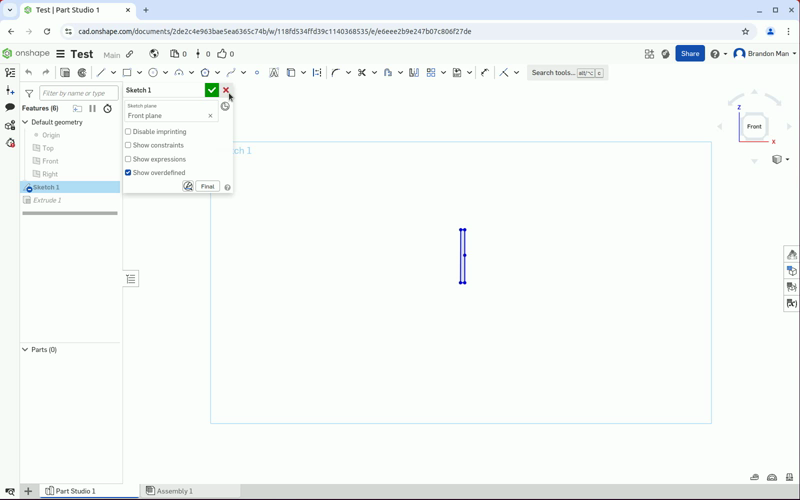
key(shift+s)
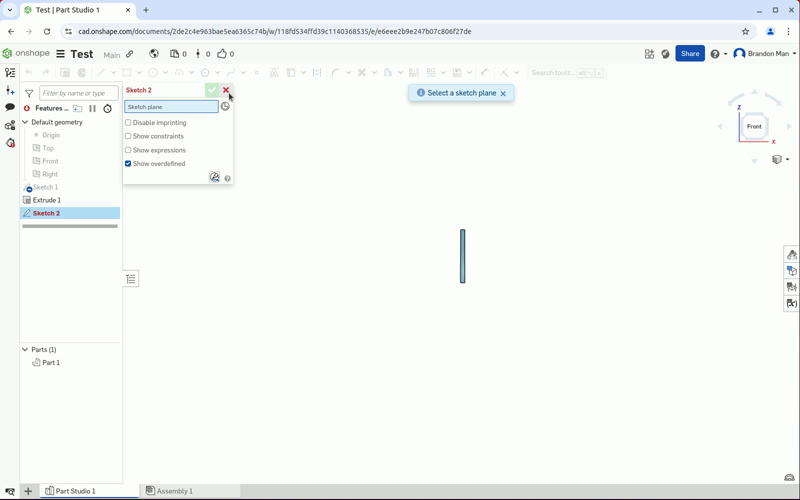
mouse_move(73, 163)
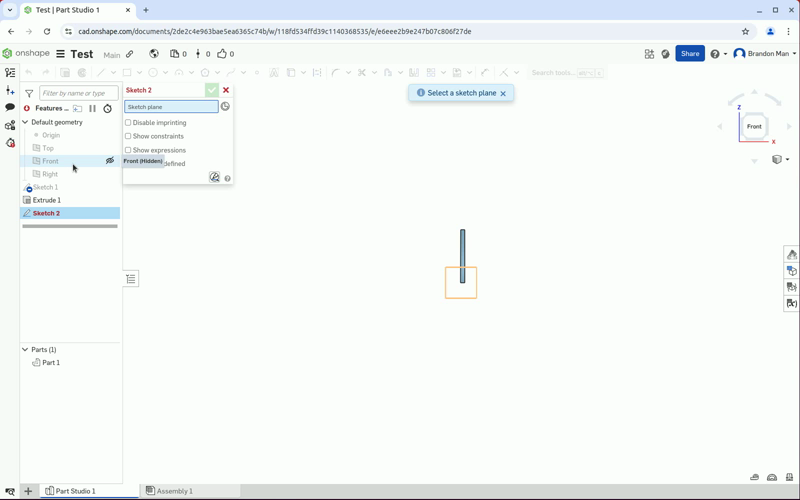
click(73, 163)
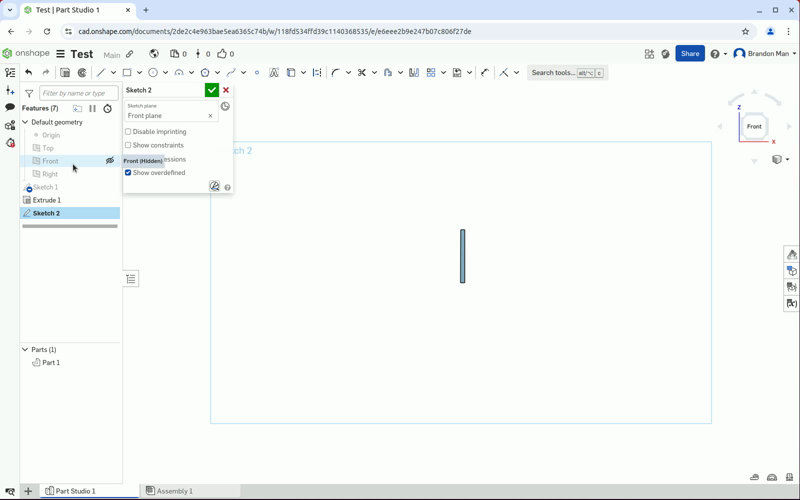
mouse_move(73, 352)
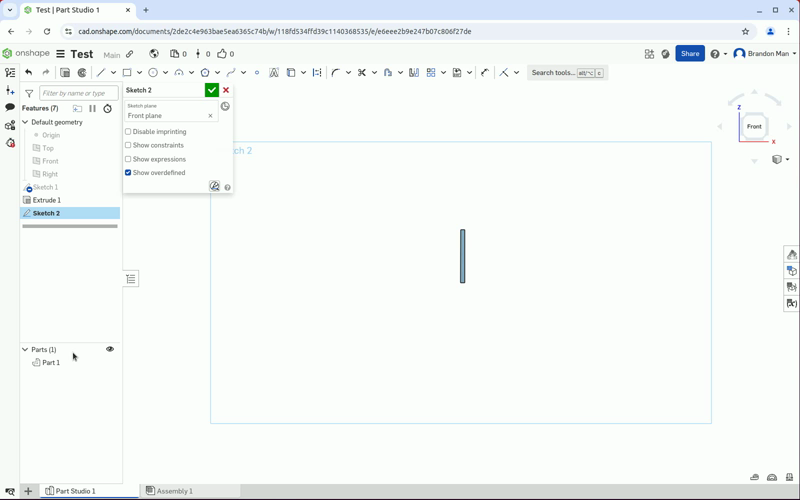
key(y)
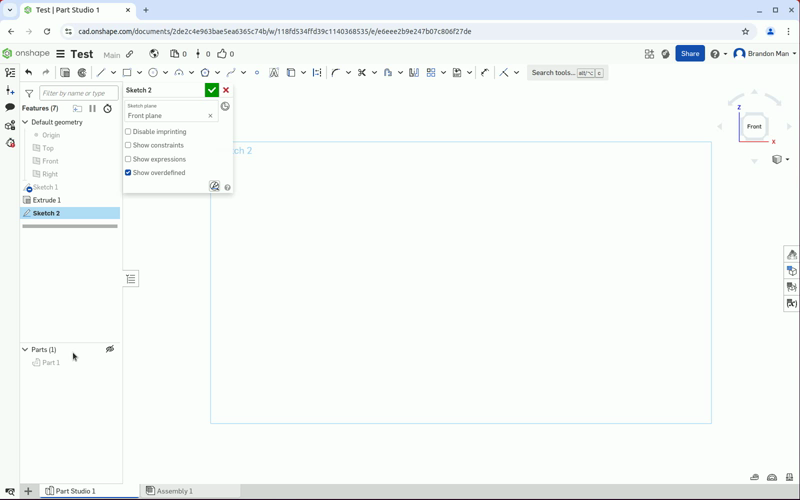
key(l)
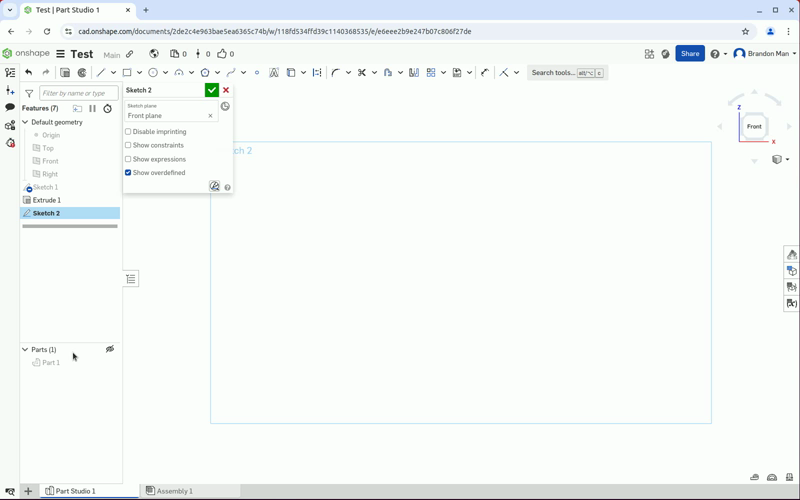
key_down(shift)
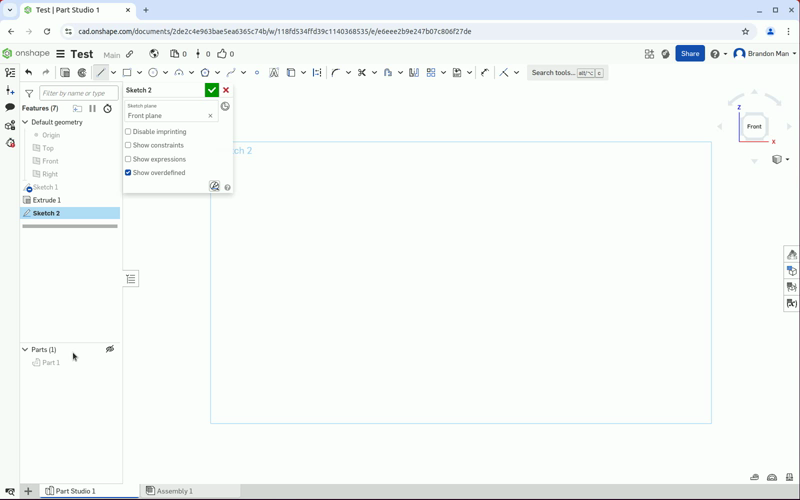
mouse_move(460, 282)
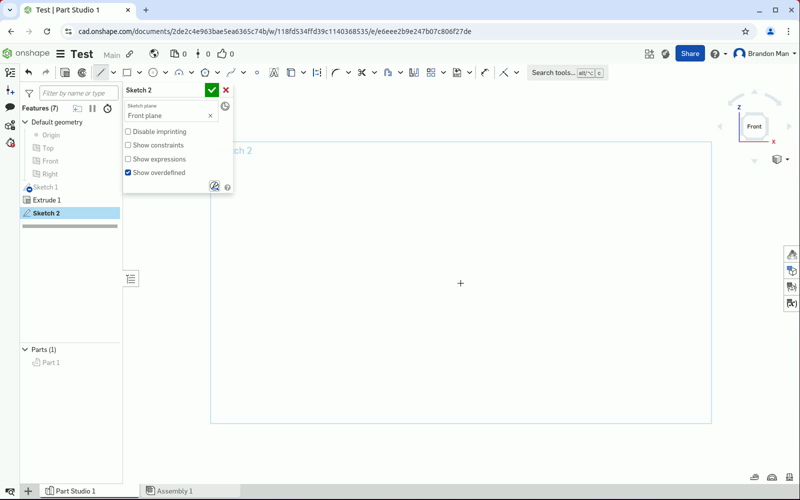
click(460, 282)
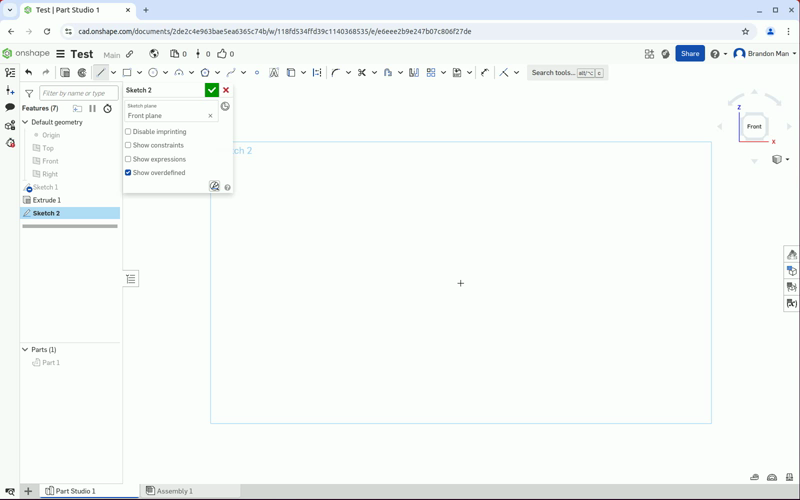
key_up(shift)
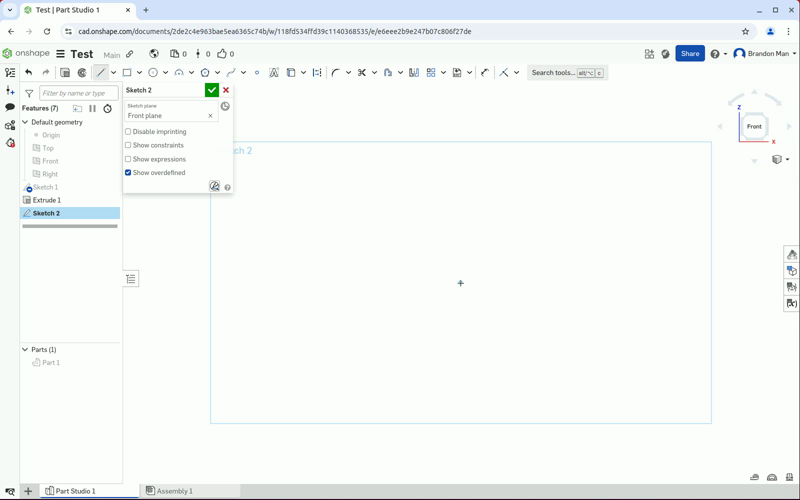
key_down(shift)
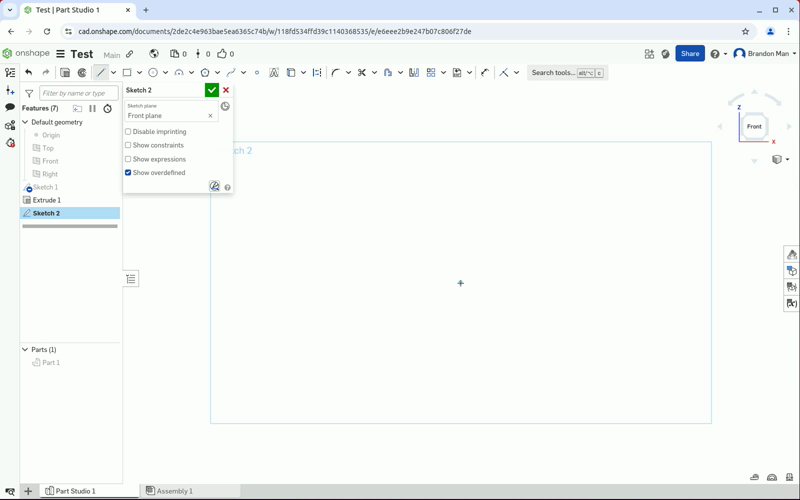
mouse_move(490, 282)
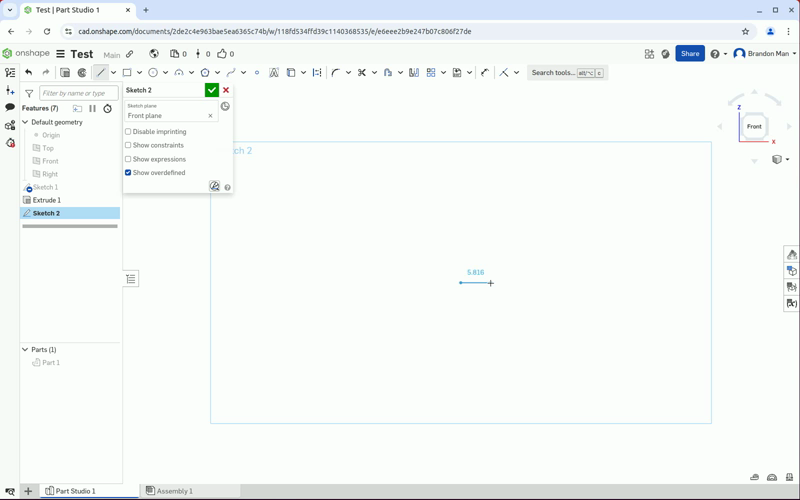
mouse_move(464, 282)
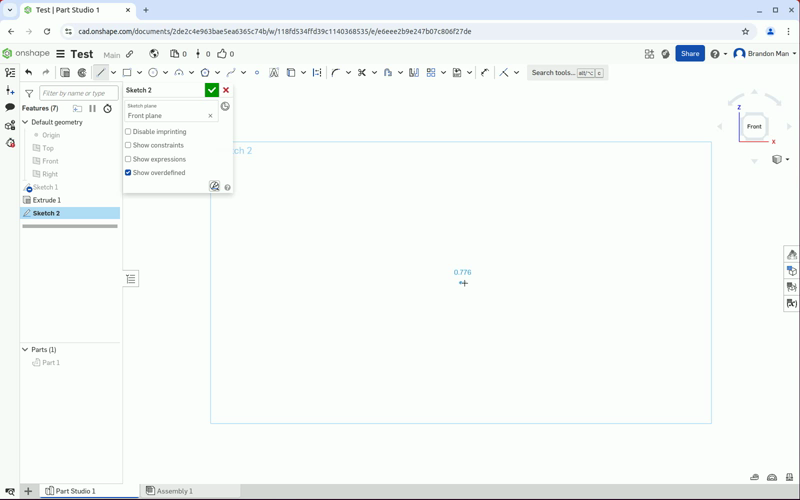
scroll(6)
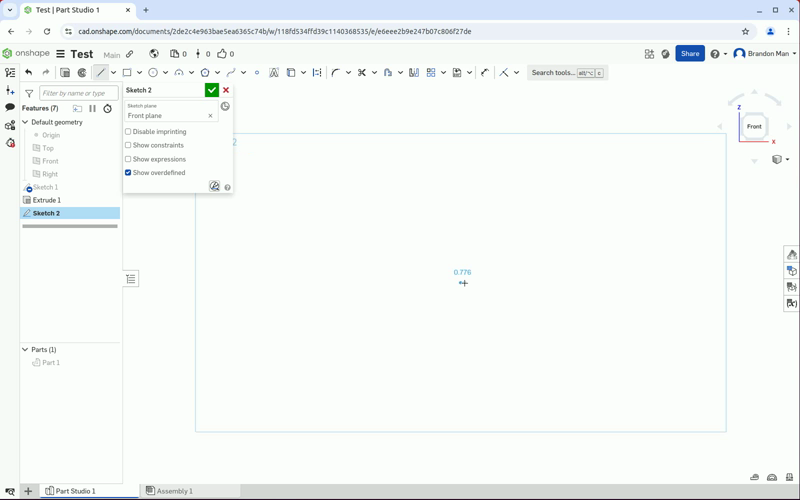
scroll(6)
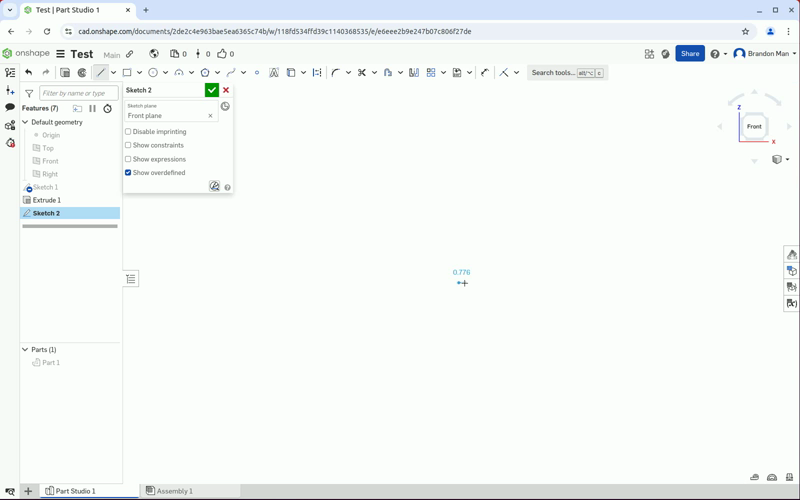
scroll(6)
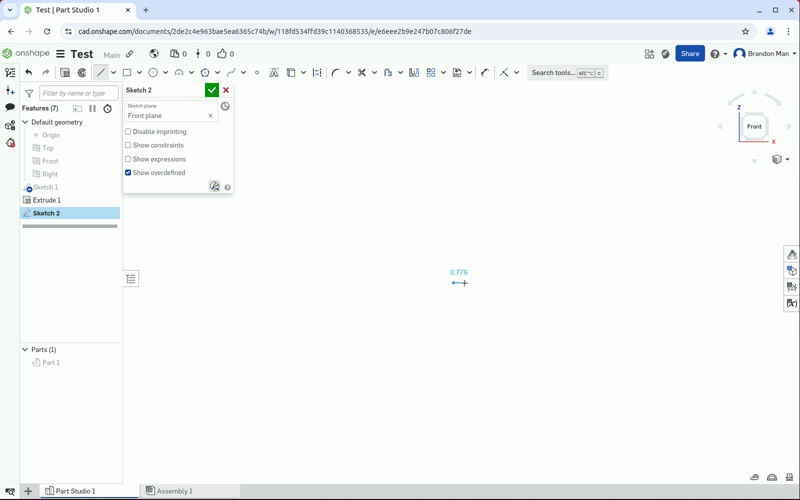
scroll(6)
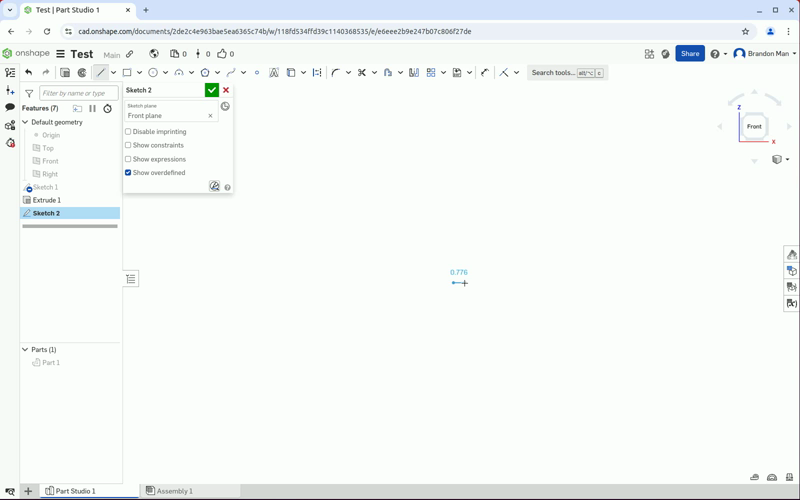
scroll(6)
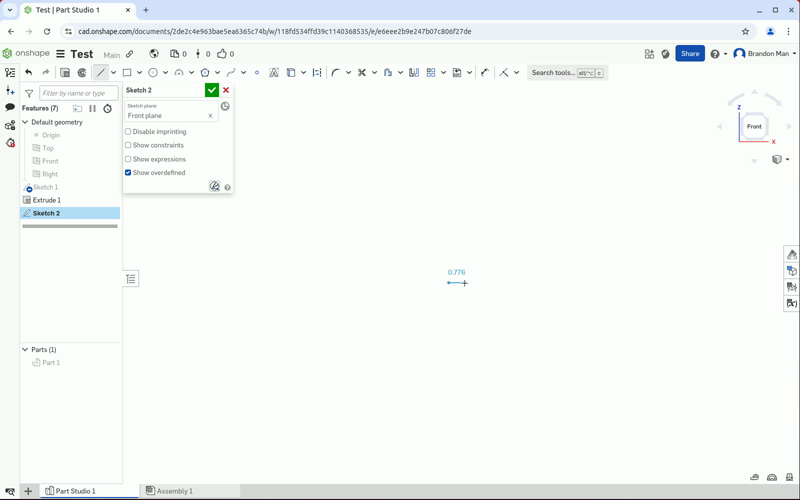
scroll(6)
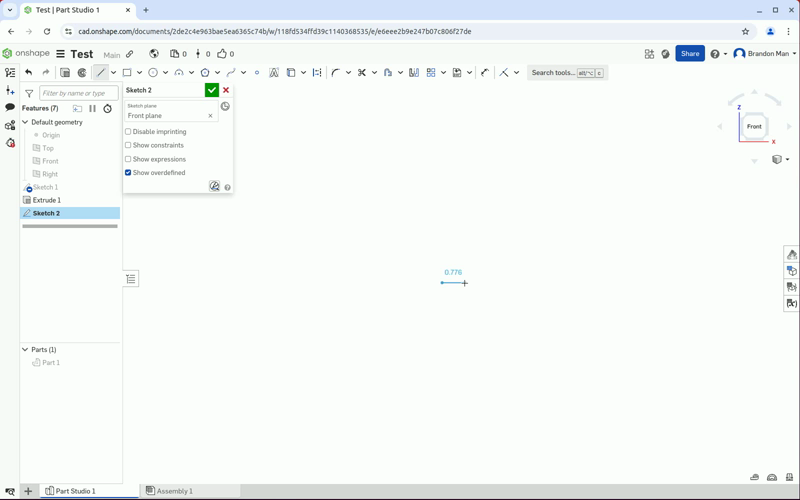
scroll(6)
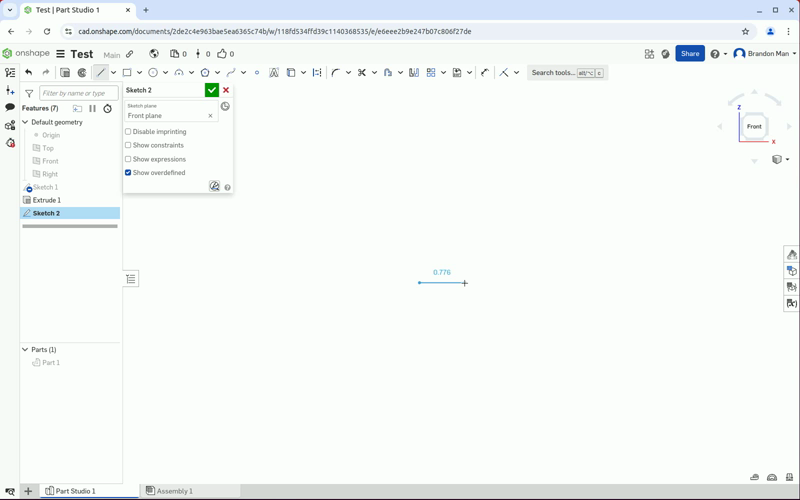
click(464, 282)
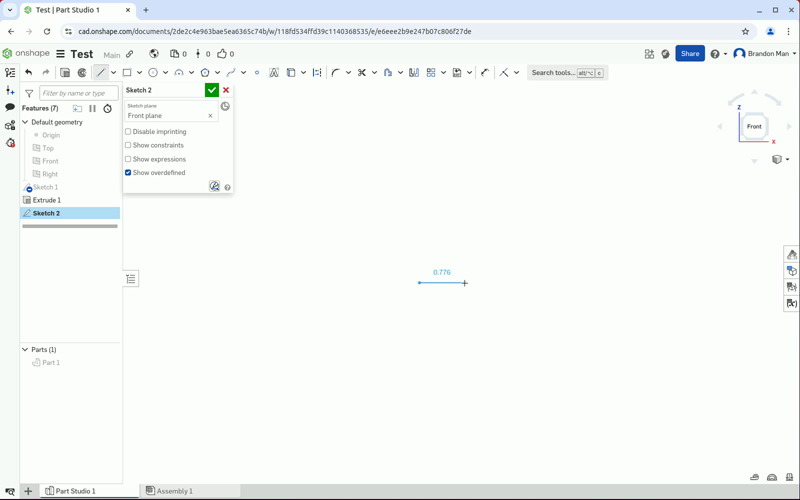
scroll(-6)
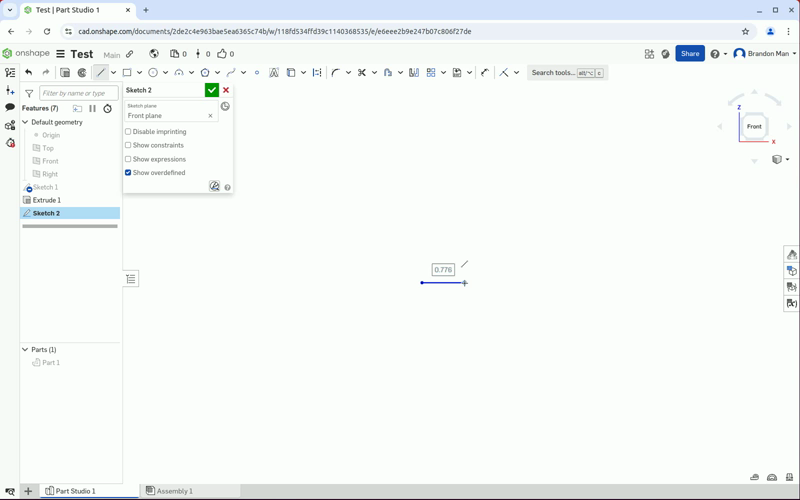
scroll(-6)
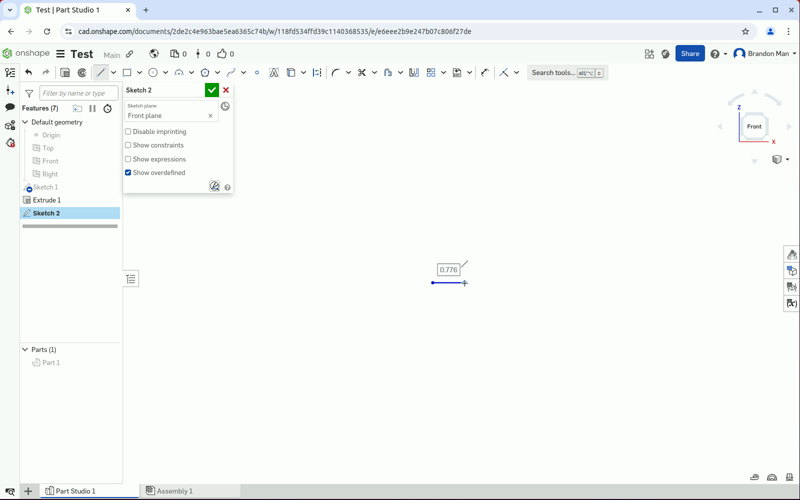
scroll(-6)
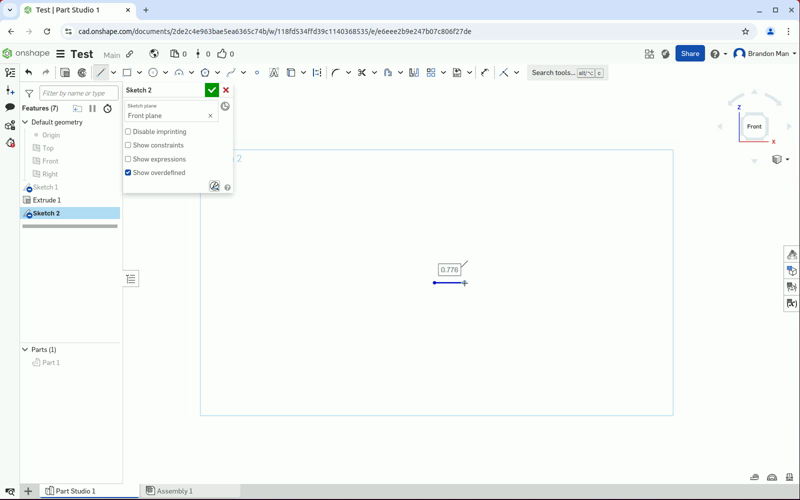
scroll(-6)
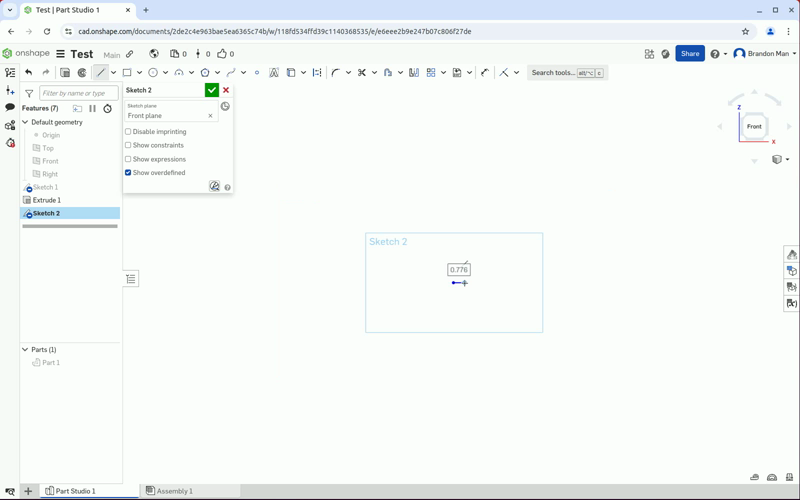
scroll(-6)
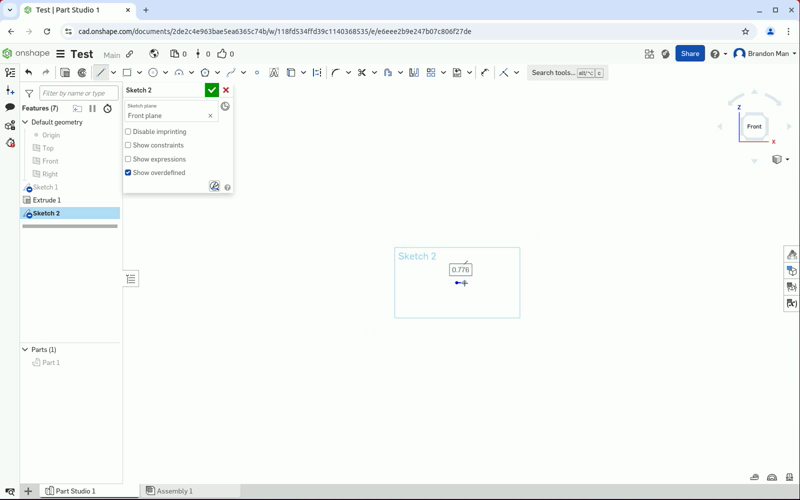
scroll(-6)
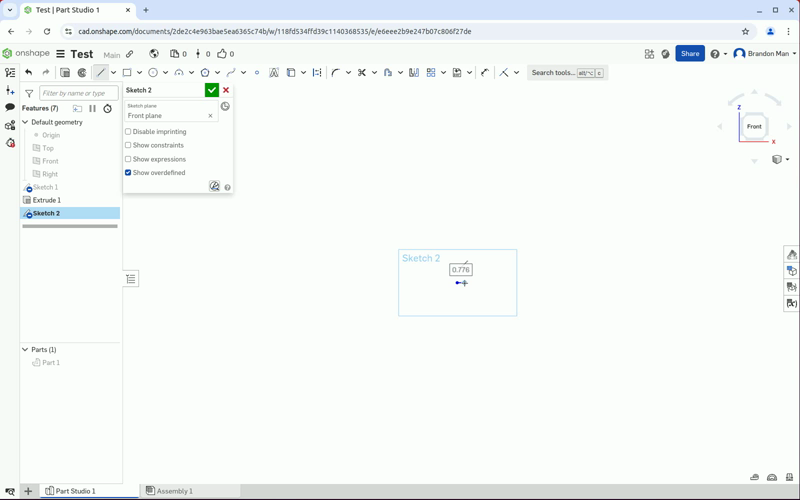
scroll(-6)
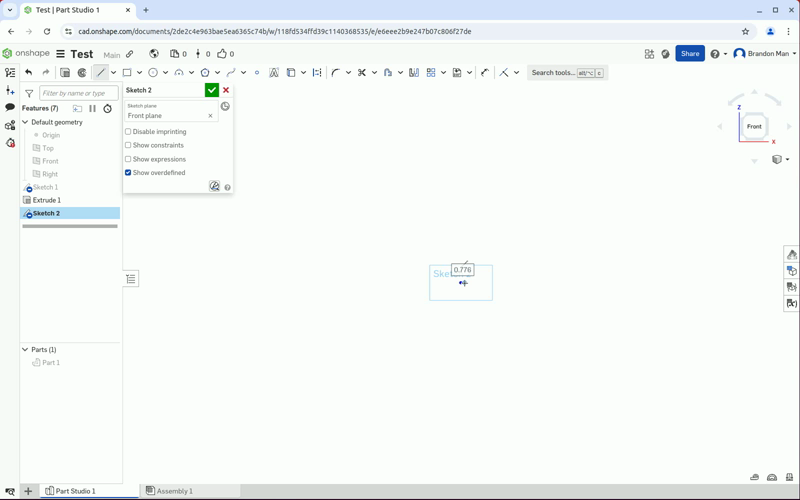
key_up(shift)
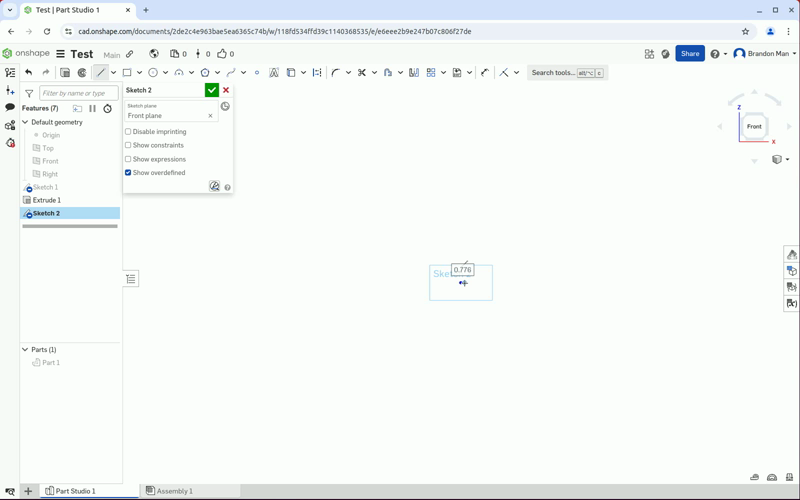
key_down(shift)
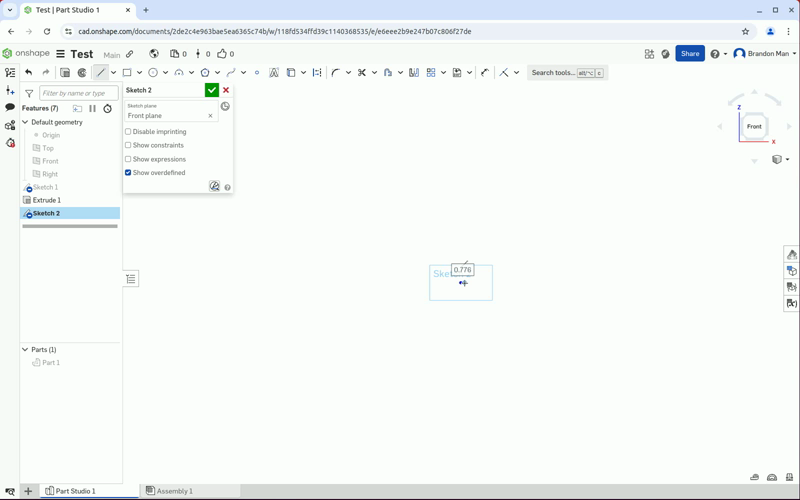
mouse_move(494, 282)
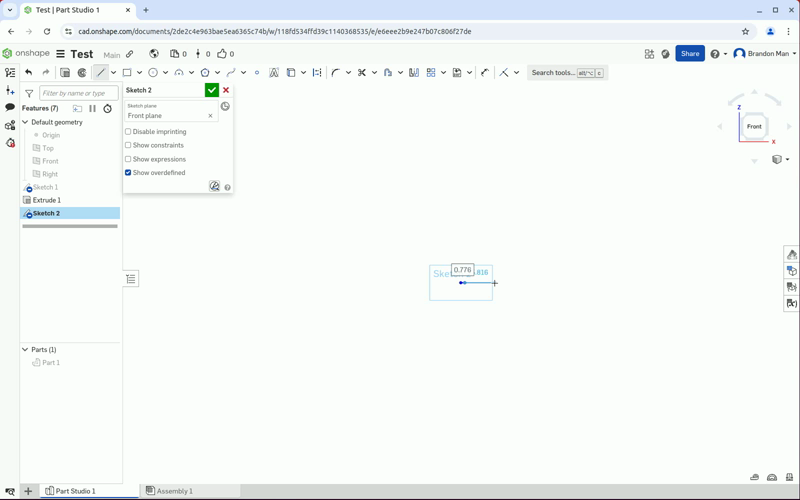
mouse_move(464, 255)
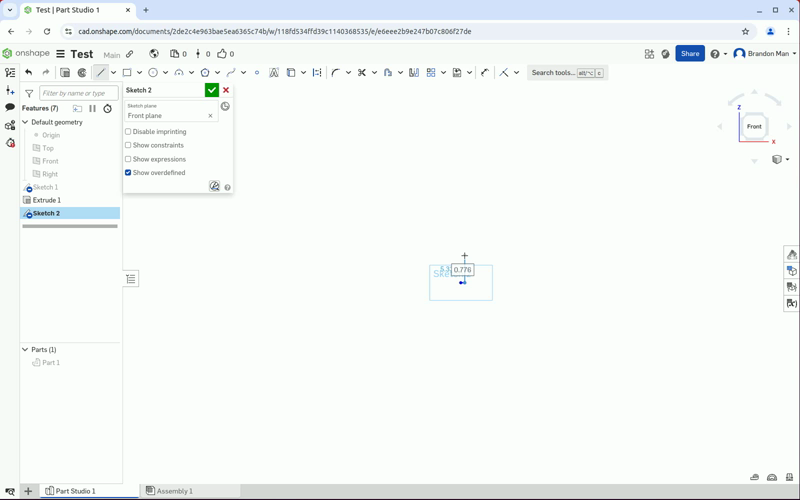
click(464, 255)
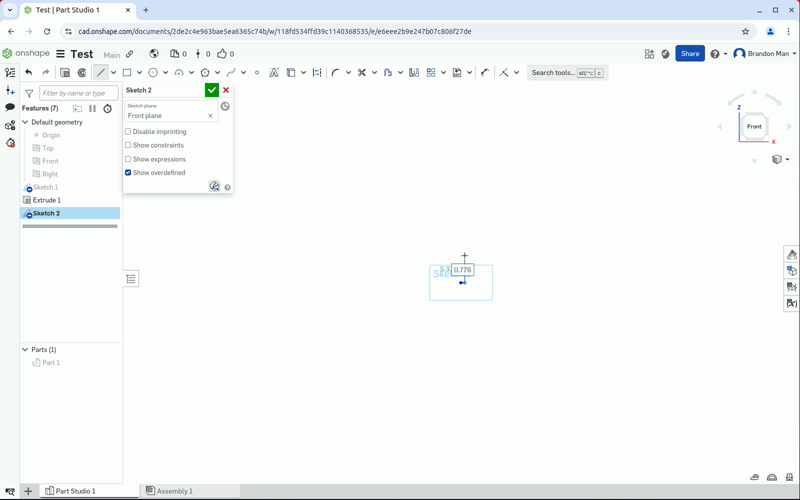
key_up(shift)
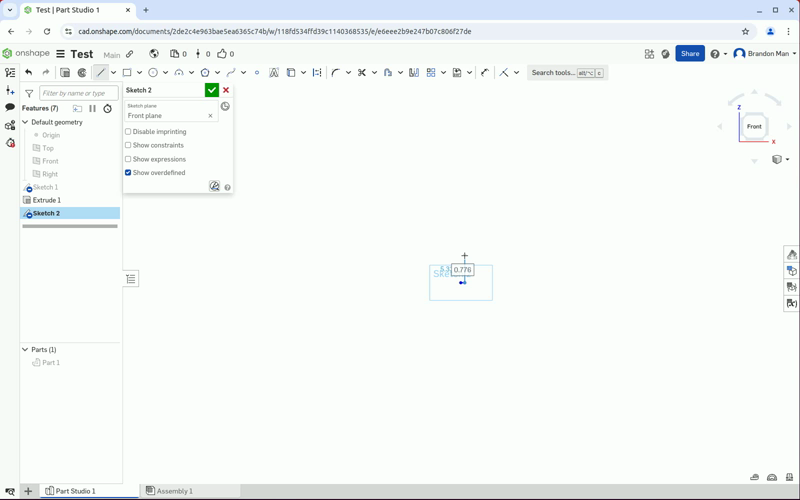
key_down(shift)
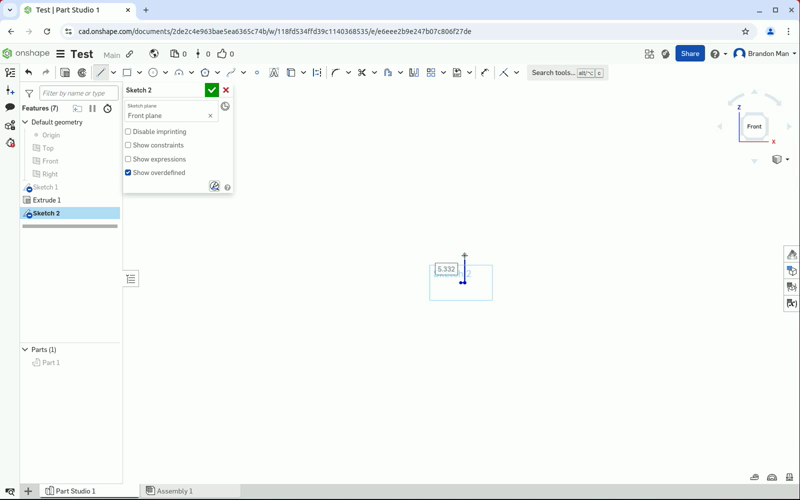
mouse_move(494, 255)
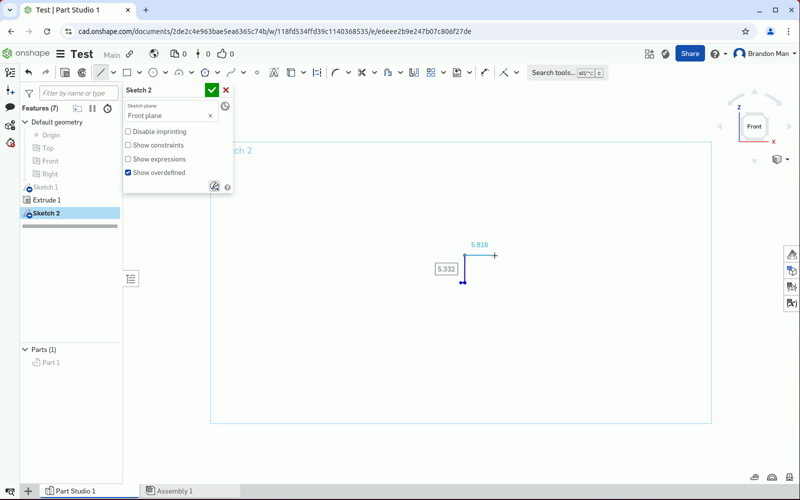
mouse_move(464, 229)
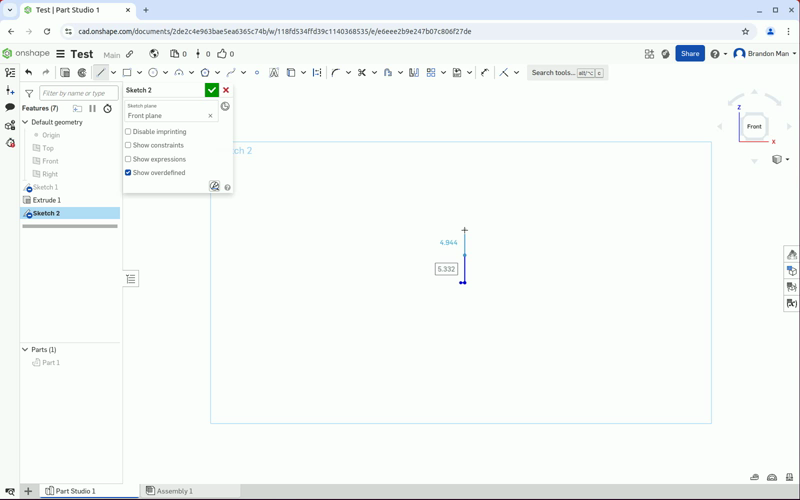
click(464, 229)
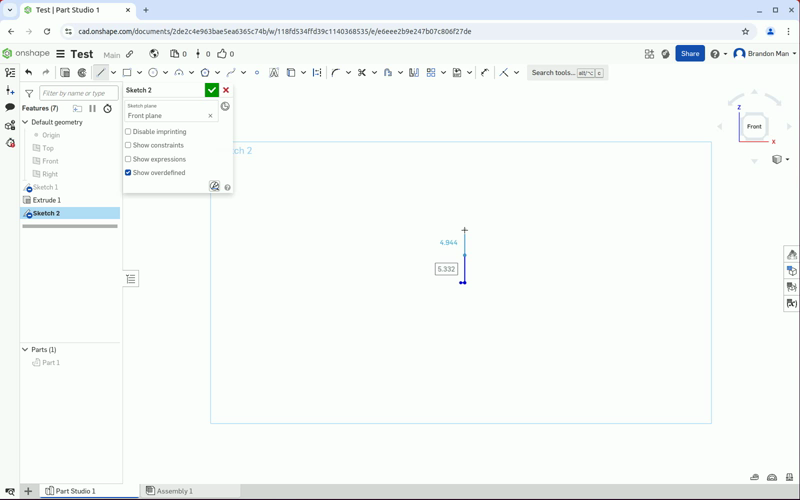
key_up(shift)
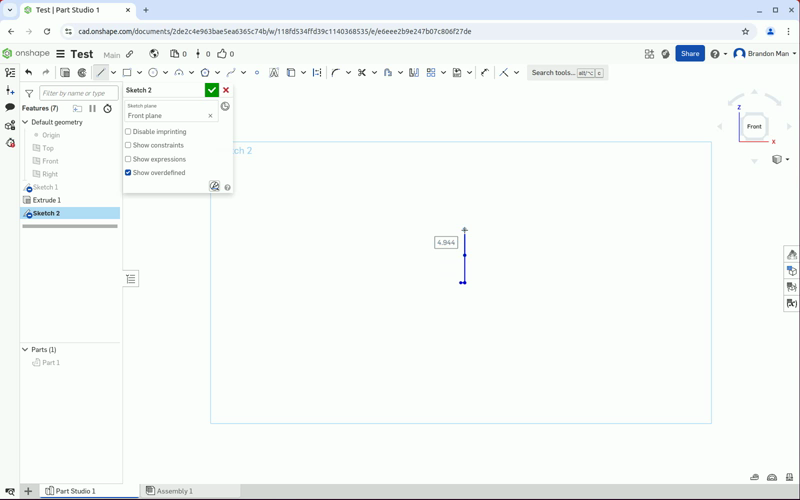
key_down(shift)
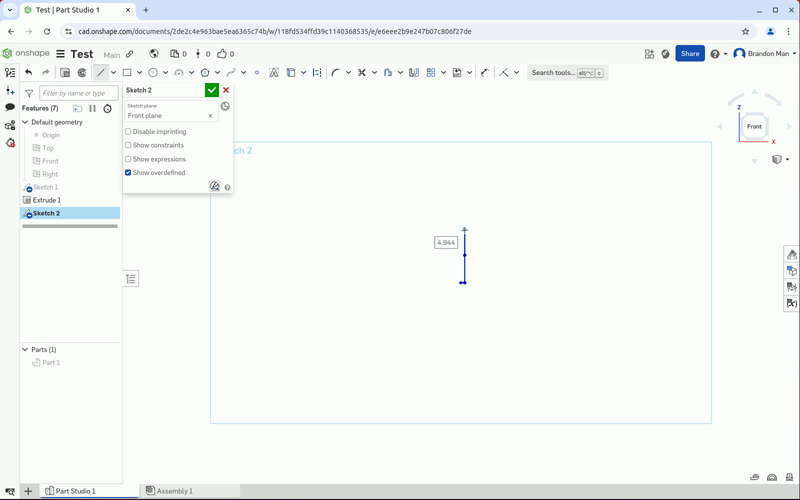
mouse_move(494, 229)
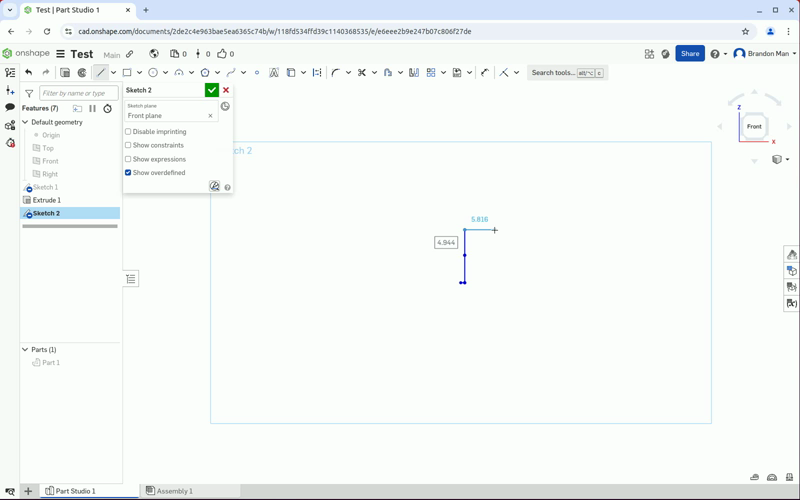
mouse_move(460, 229)
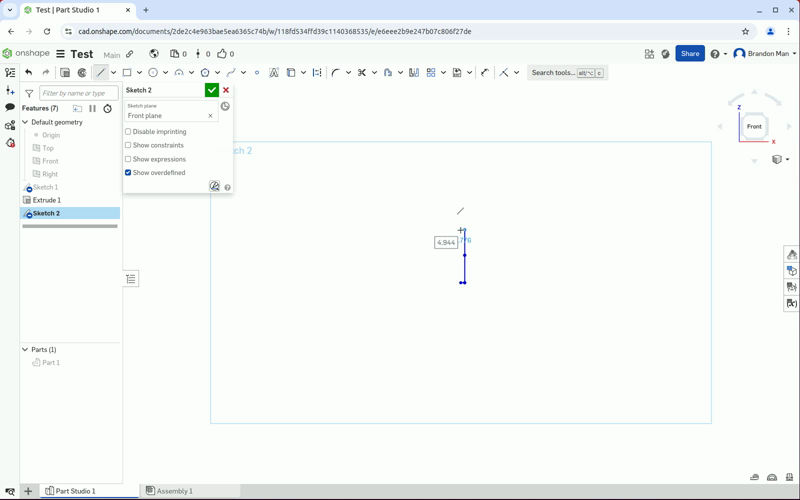
scroll(6)
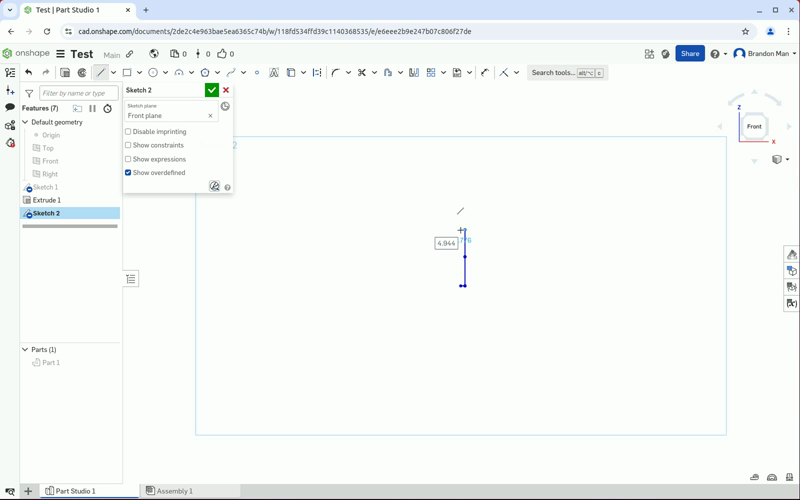
scroll(6)
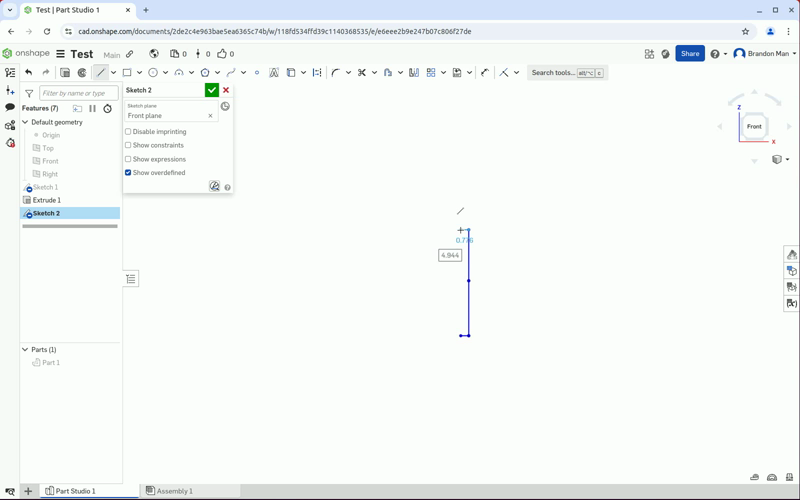
scroll(6)
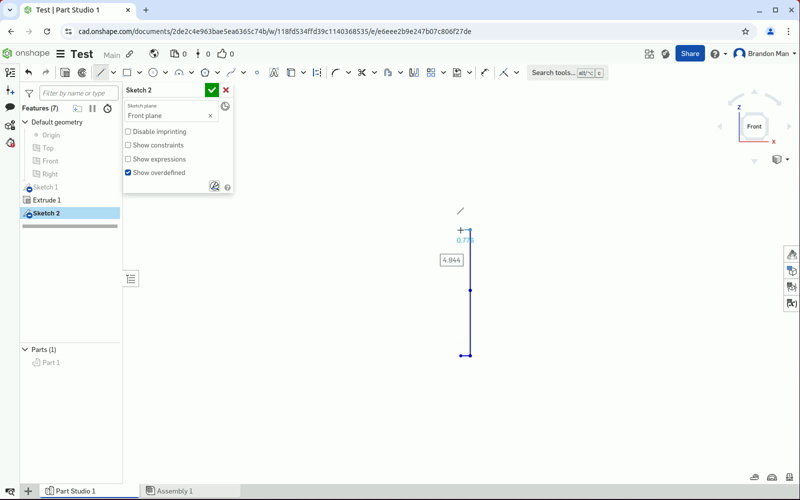
scroll(6)
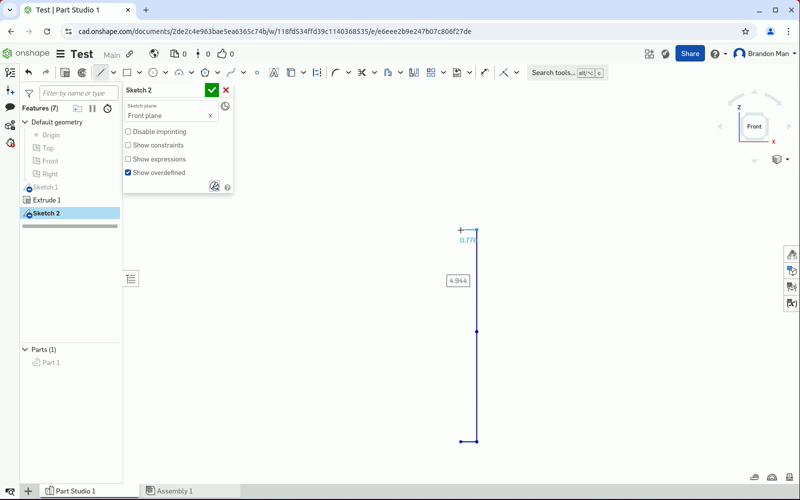
scroll(6)
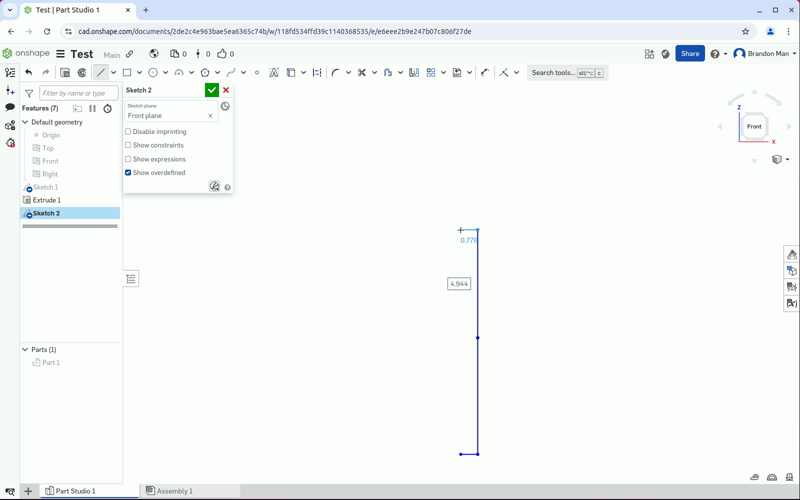
scroll(6)
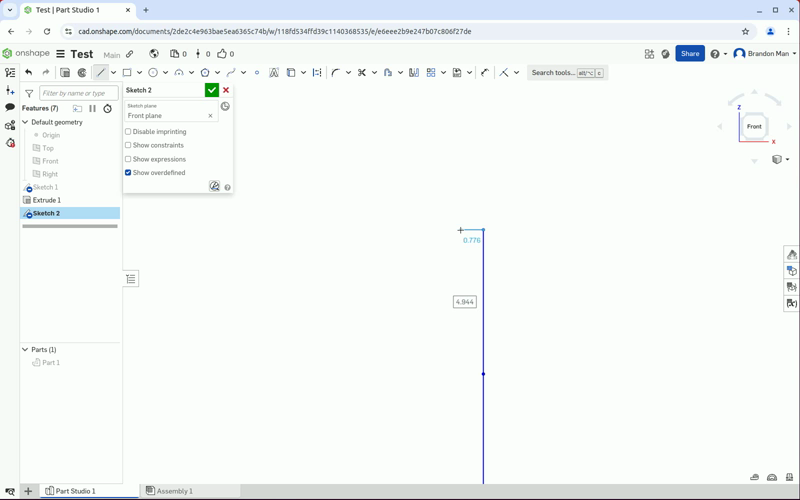
scroll(6)
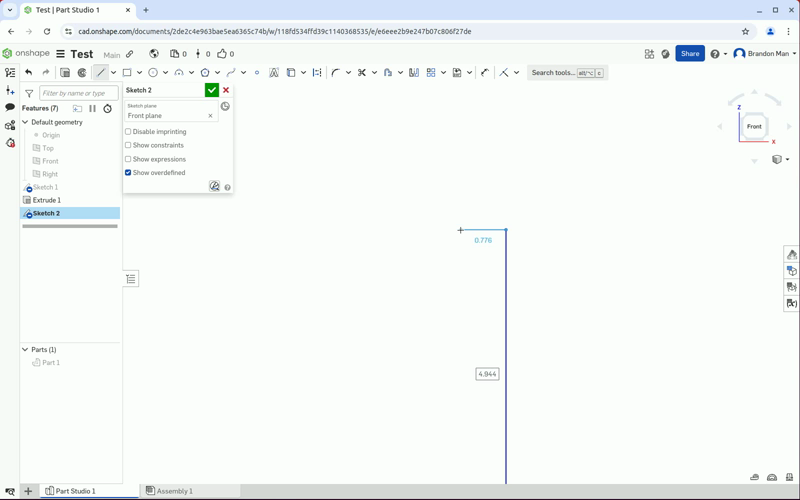
click(460, 229)
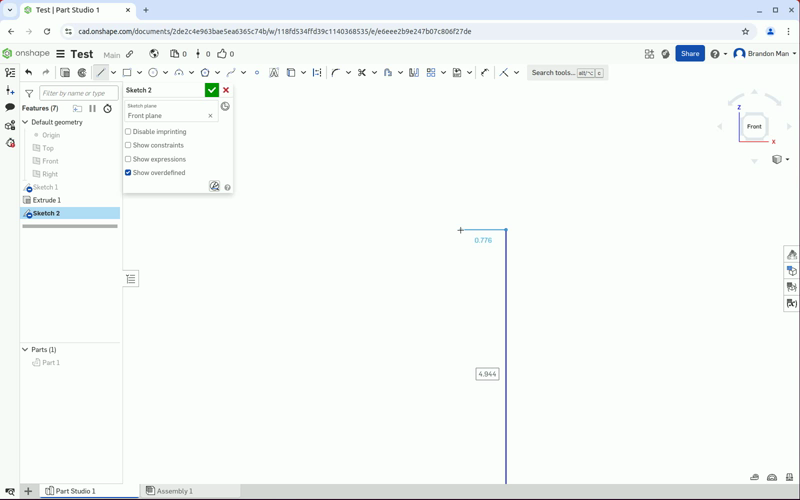
scroll(-6)
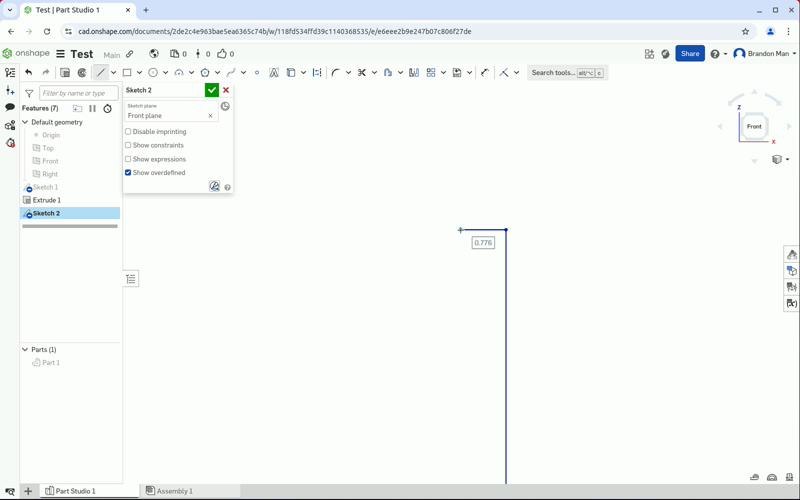
scroll(-6)
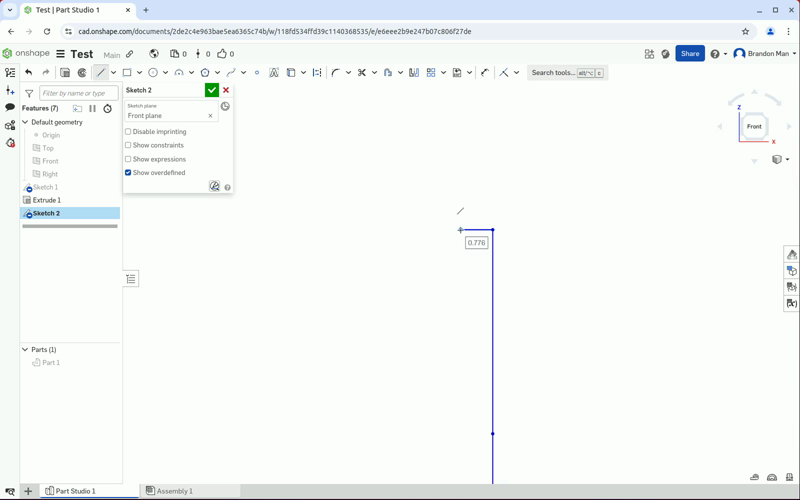
scroll(-6)
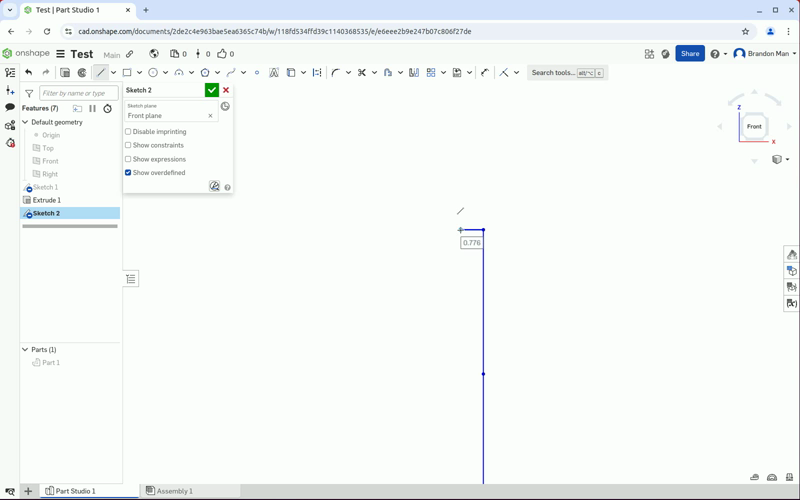
scroll(-6)
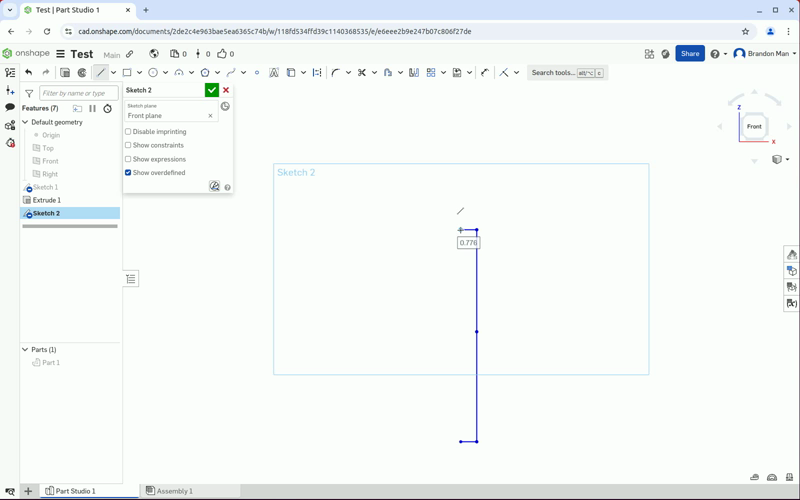
scroll(-6)
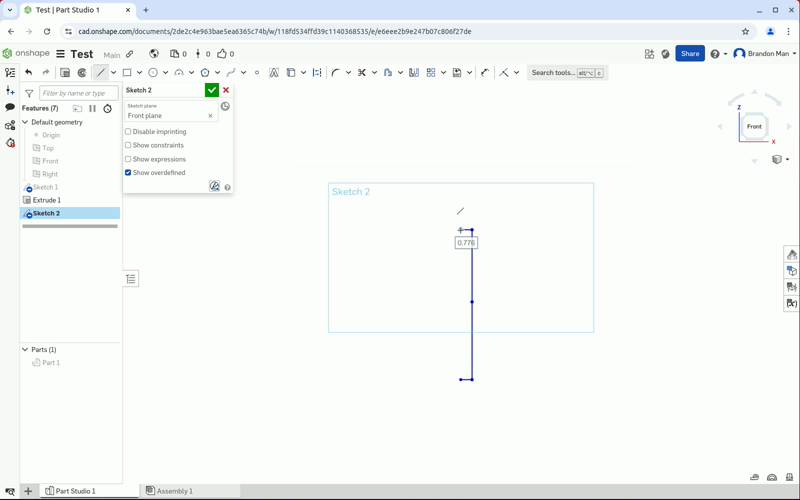
scroll(-6)
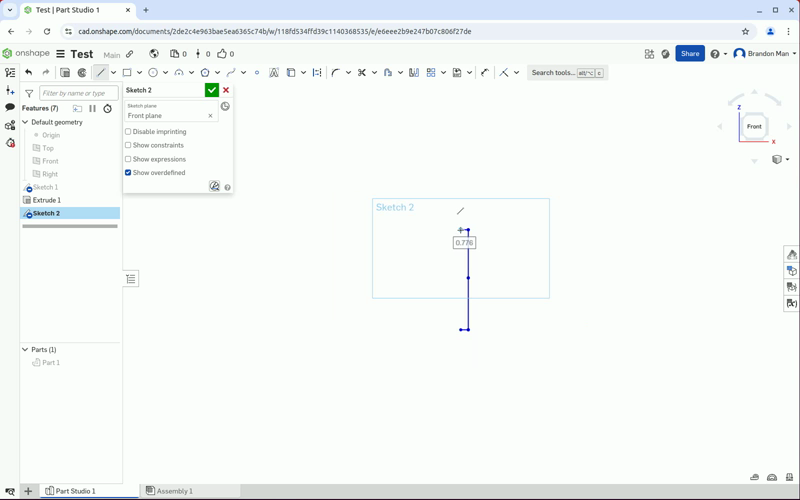
scroll(-6)
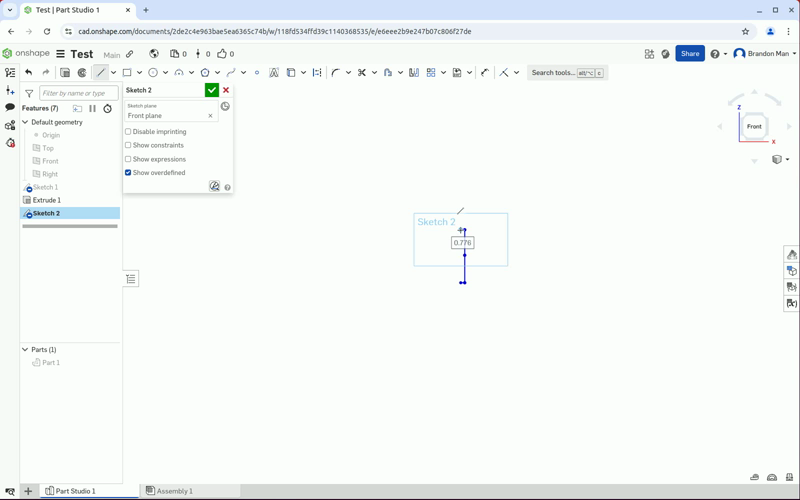
key_up(shift)
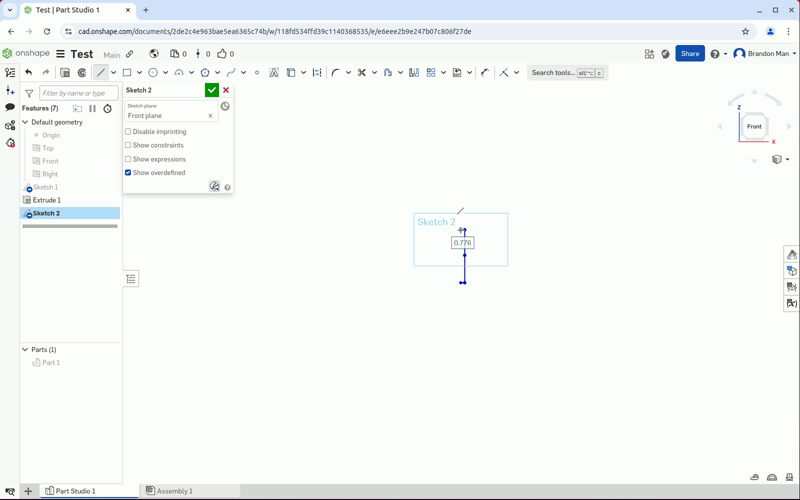
mouse_move(490, 229)
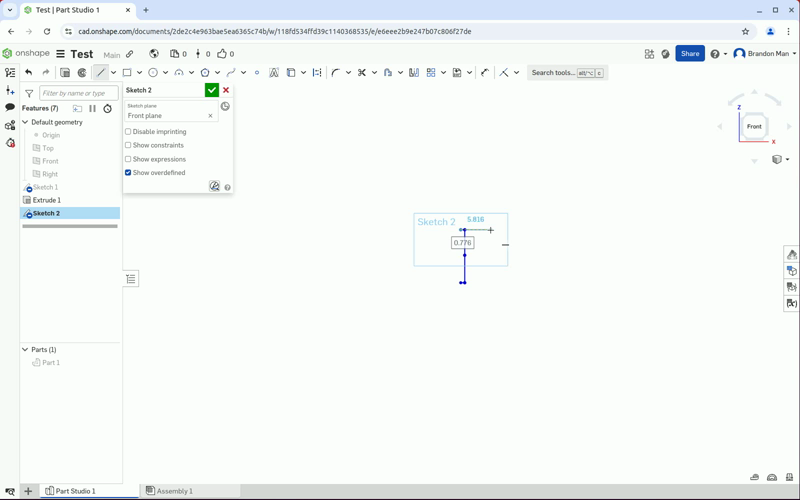
key_down(shift)
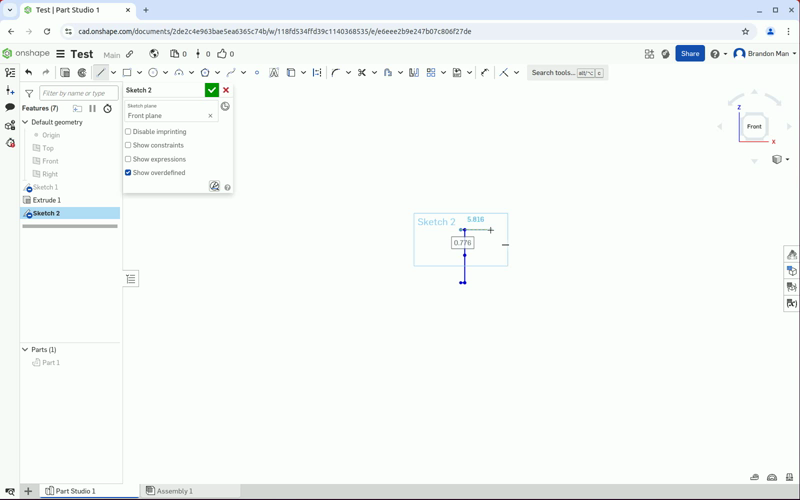
mouse_move(460, 282)
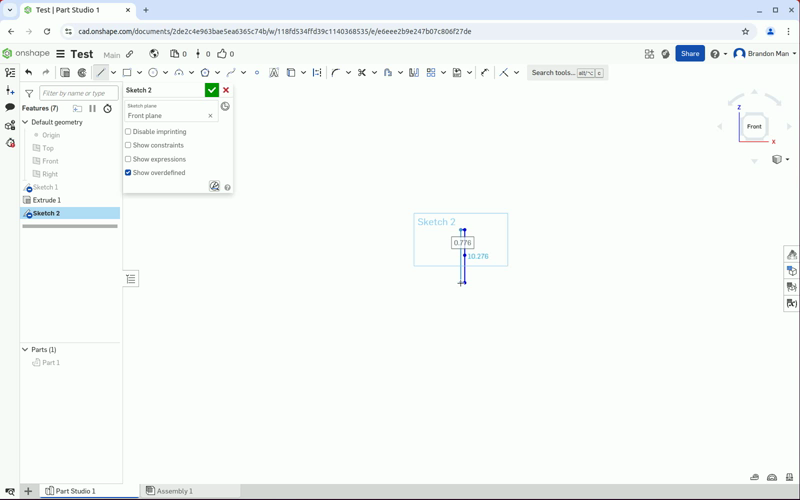
scroll(6)
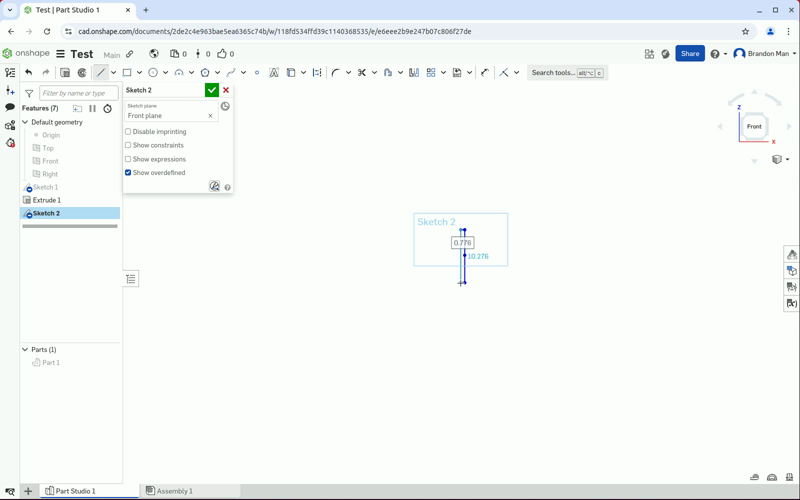
scroll(6)
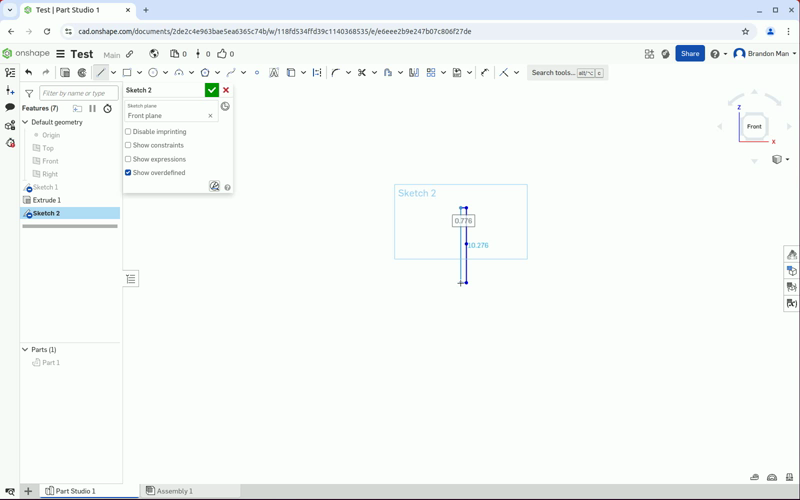
scroll(6)
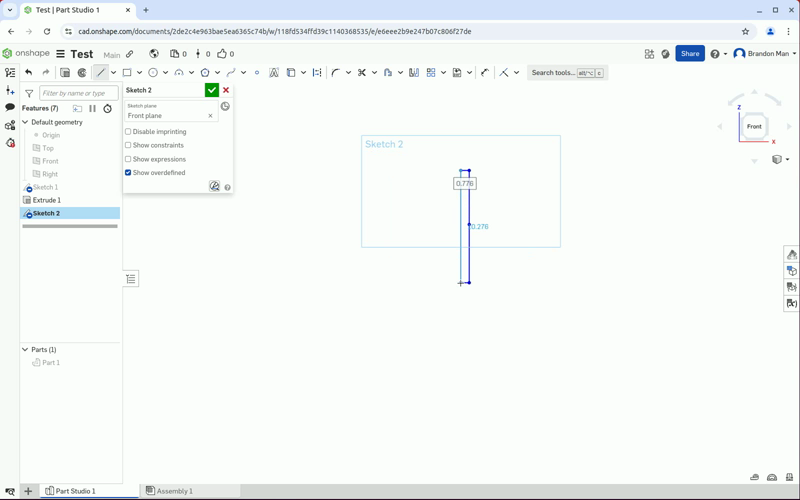
scroll(6)
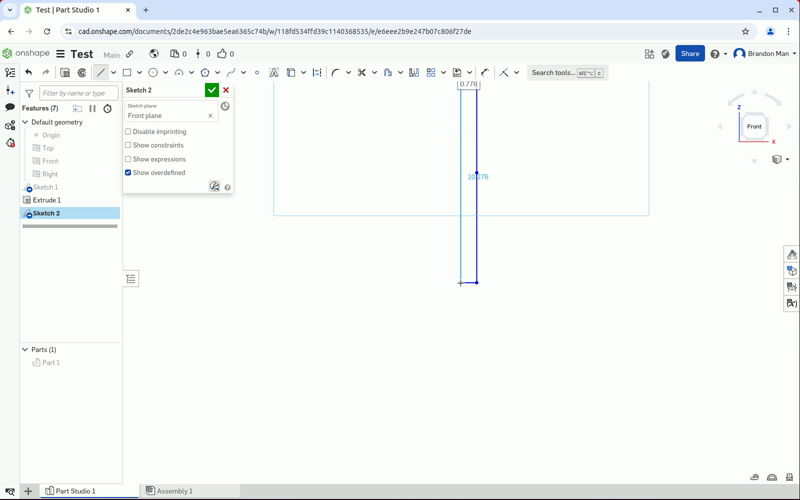
scroll(6)
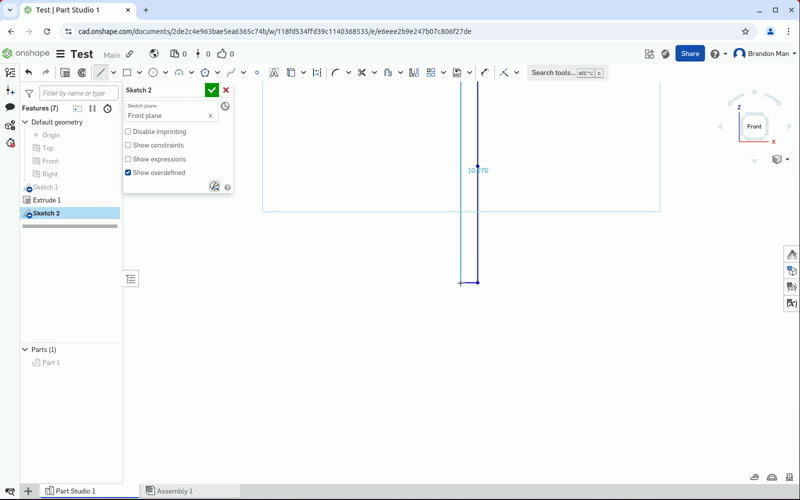
scroll(6)
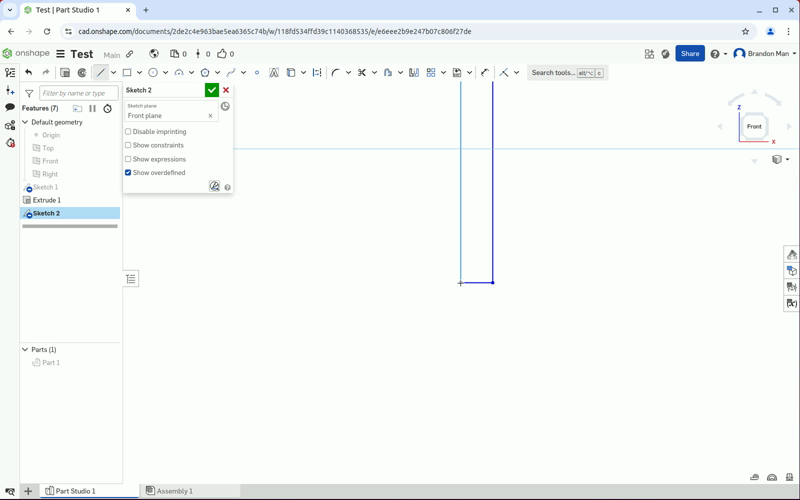
scroll(6)
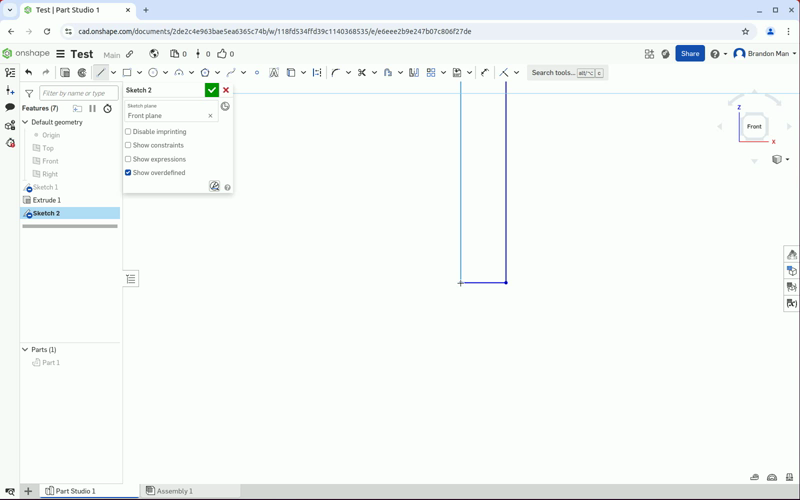
key_up(shift)
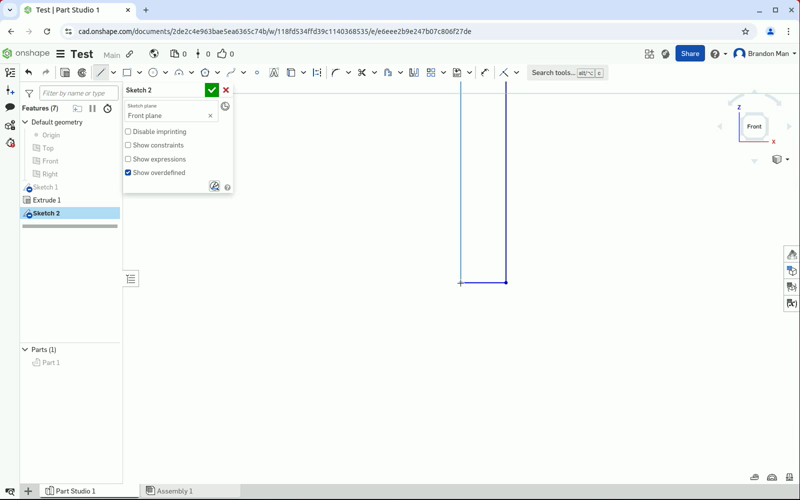
click(460, 282)
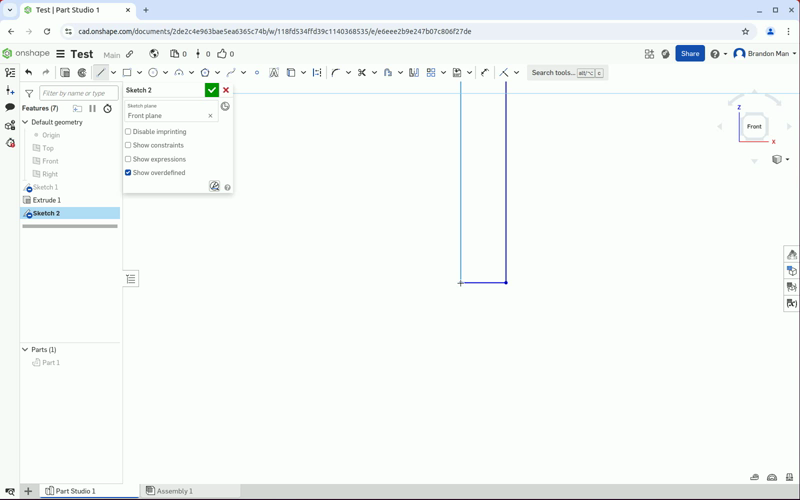
scroll(-6)
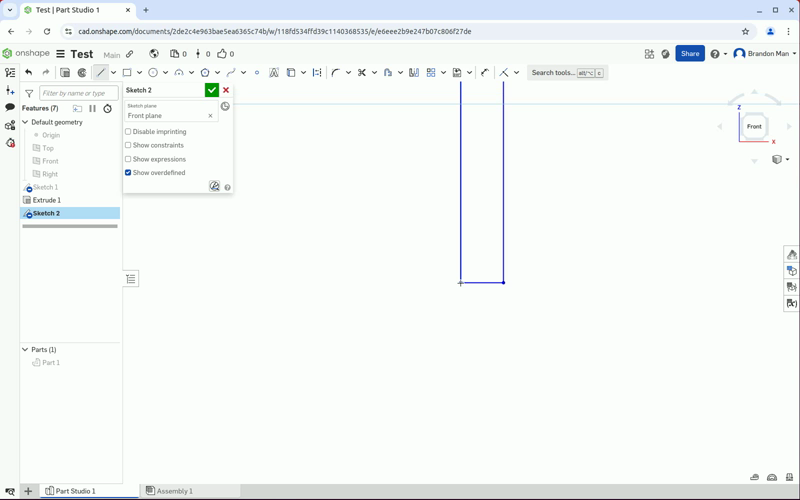
scroll(-6)
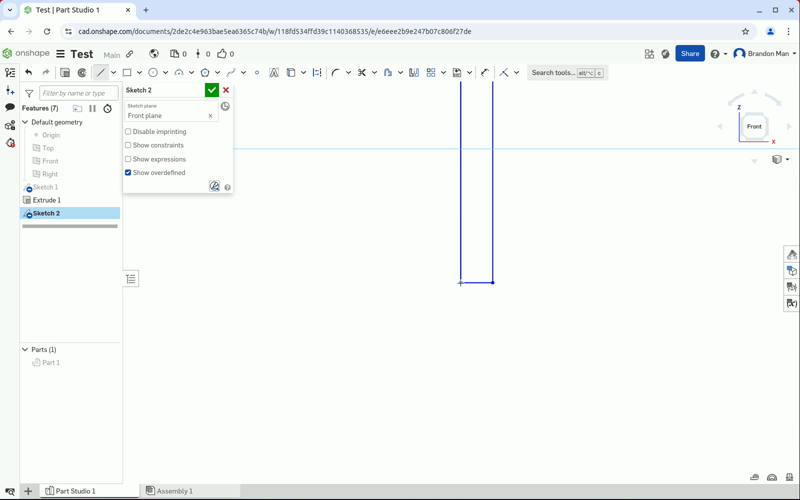
scroll(-6)
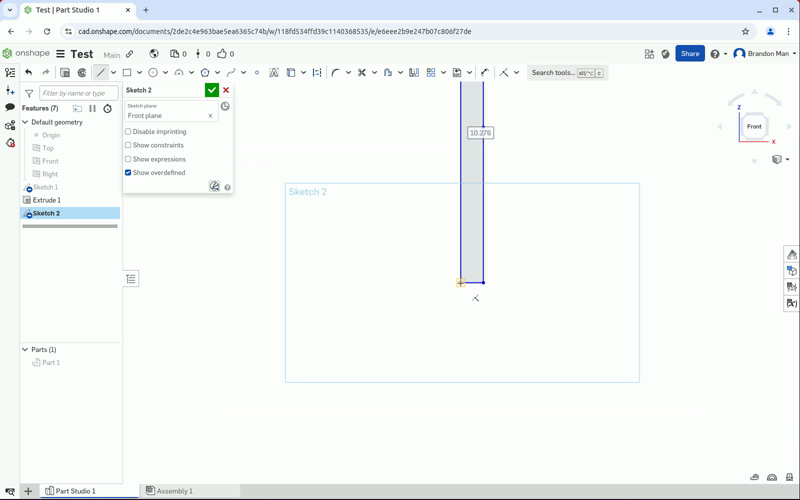
scroll(-6)
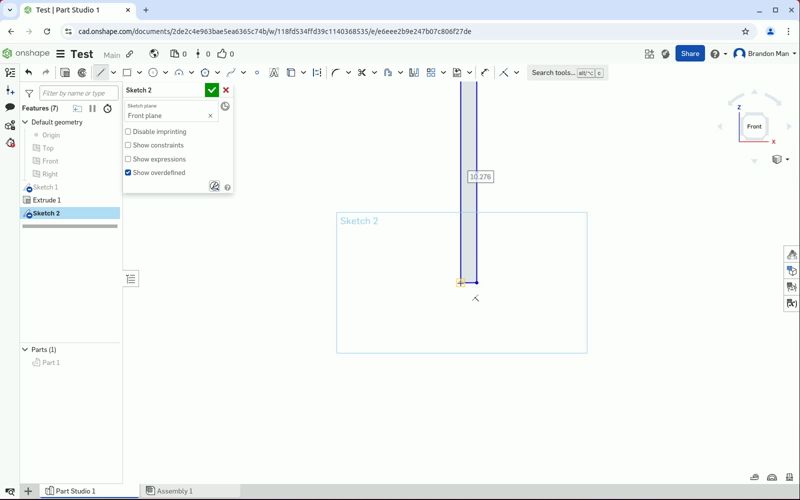
scroll(-6)
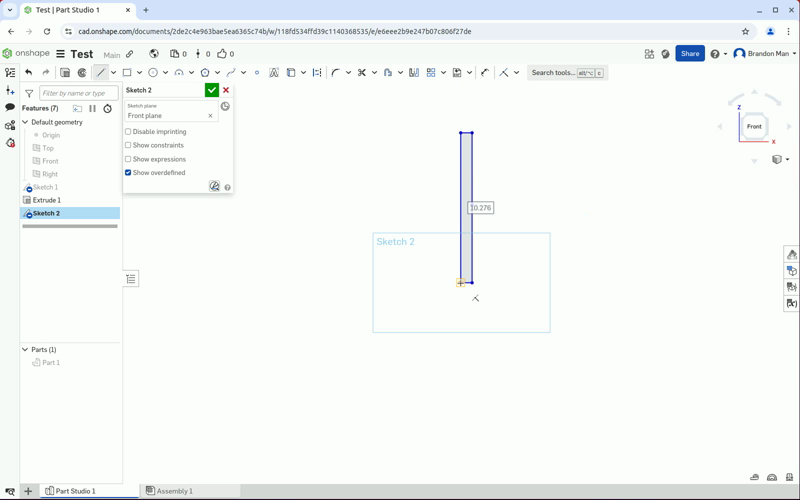
scroll(-6)
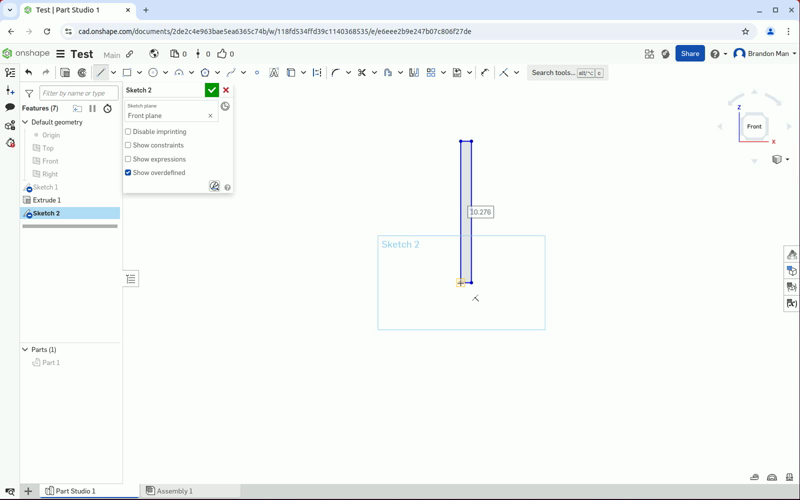
scroll(-6)
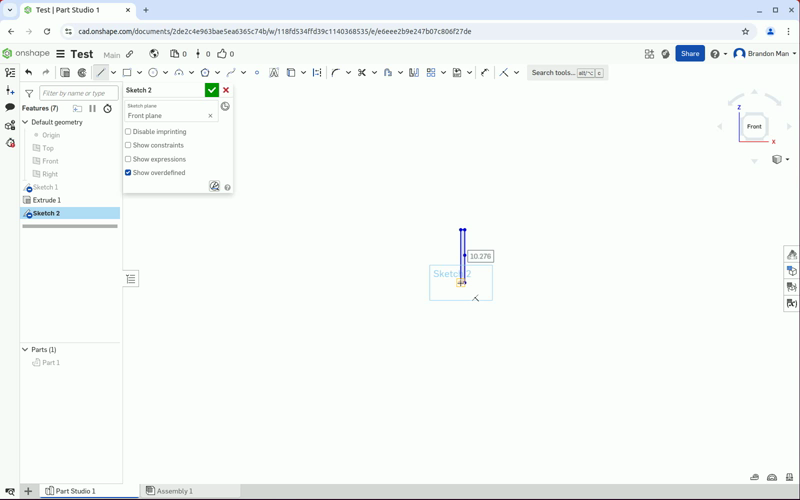
key(esc)
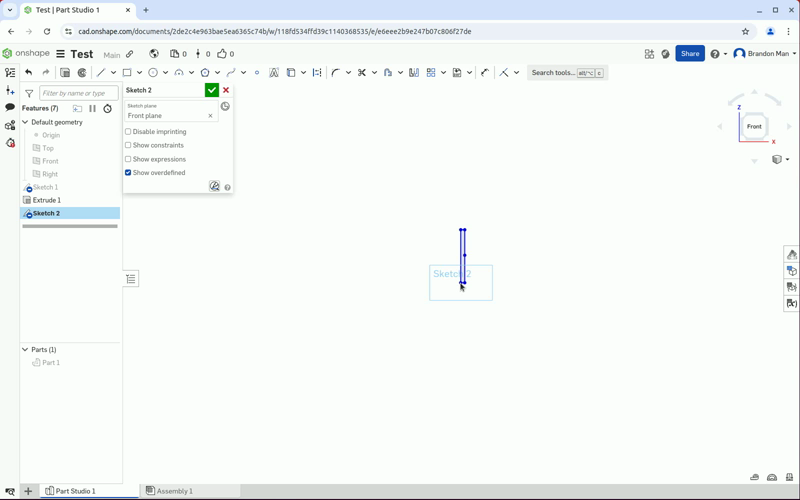
mouse_move(464, 253)
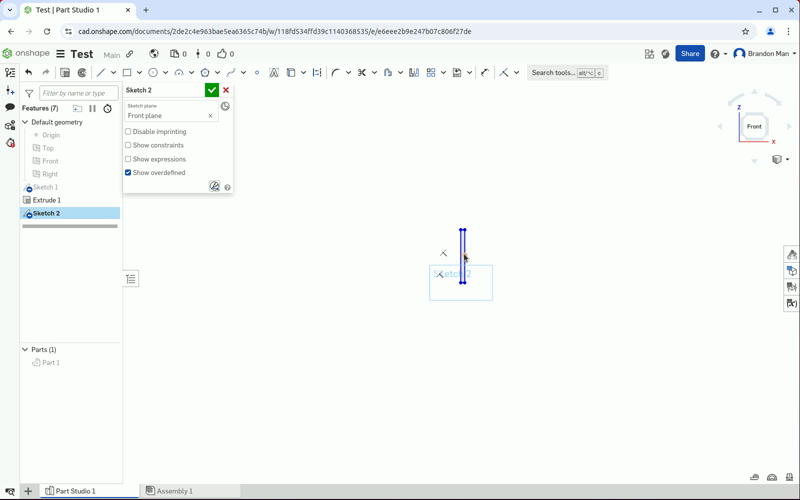
scroll(6)
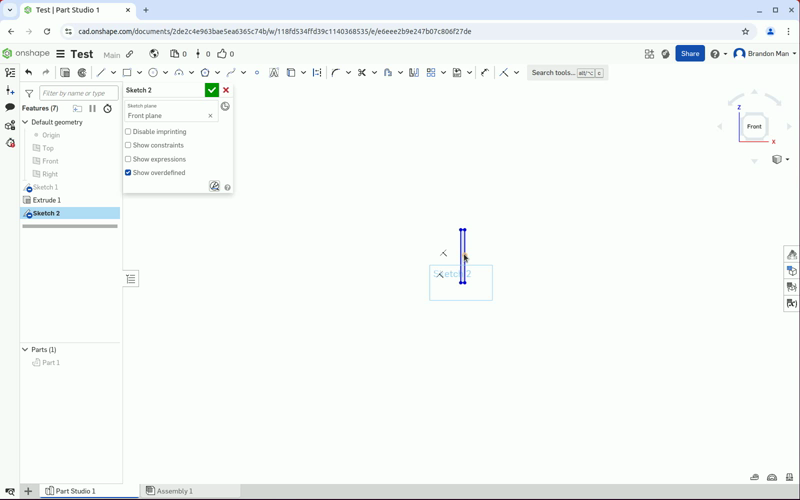
scroll(6)
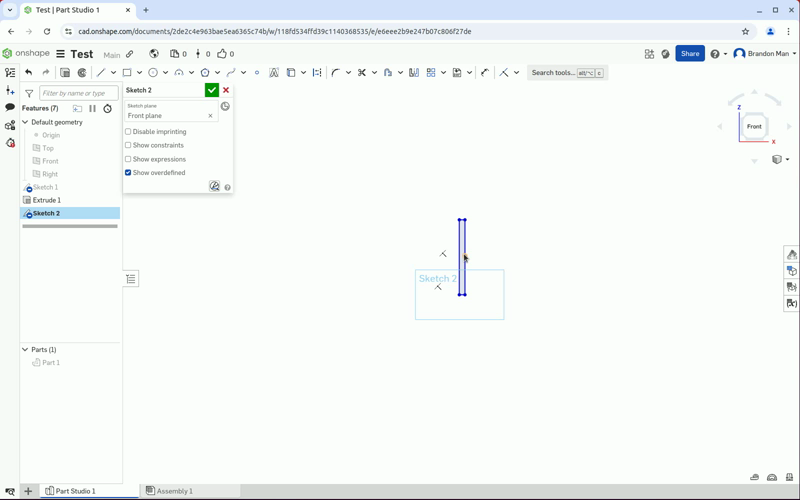
scroll(6)
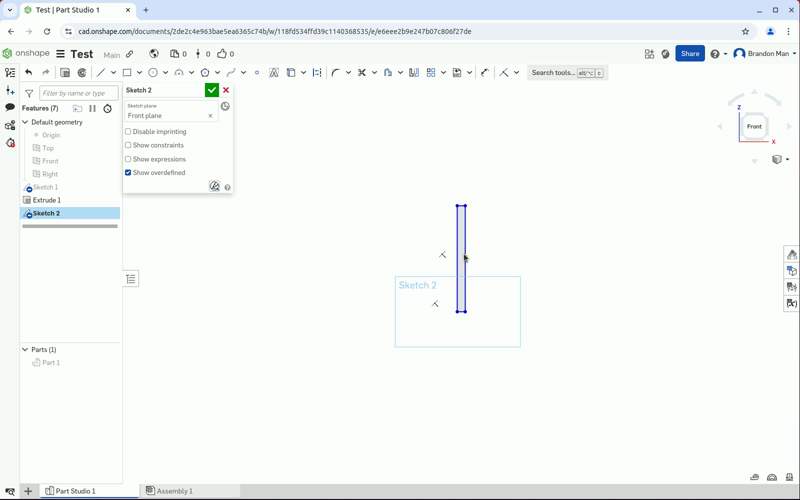
scroll(6)
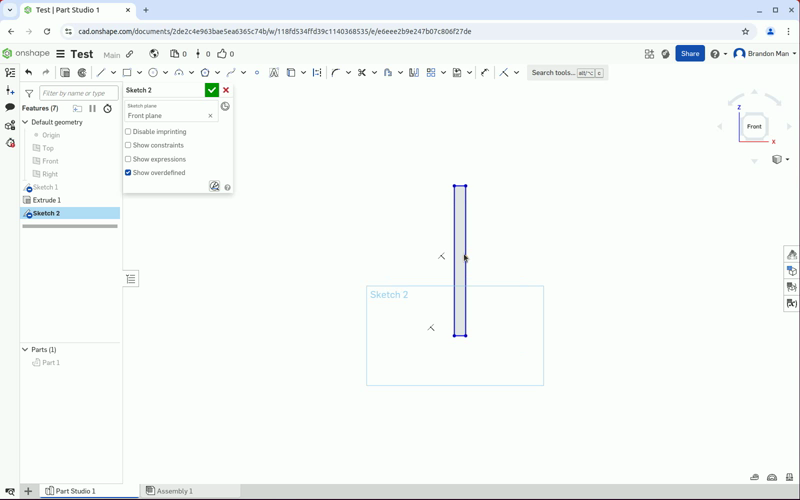
scroll(6)
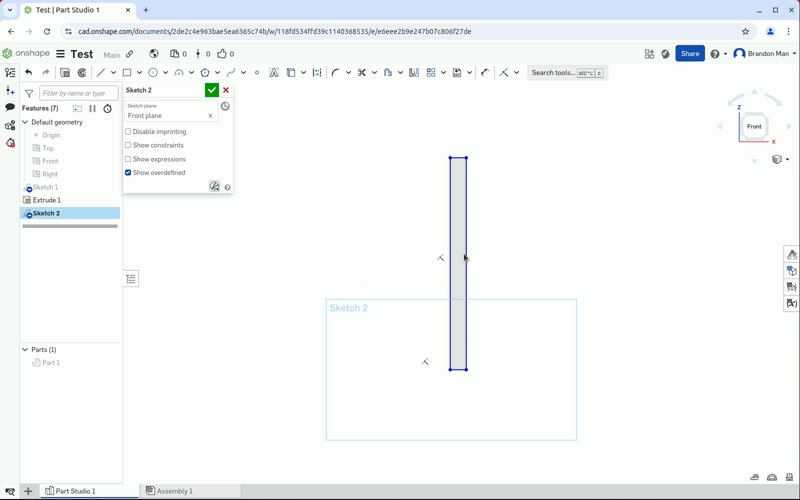
scroll(6)
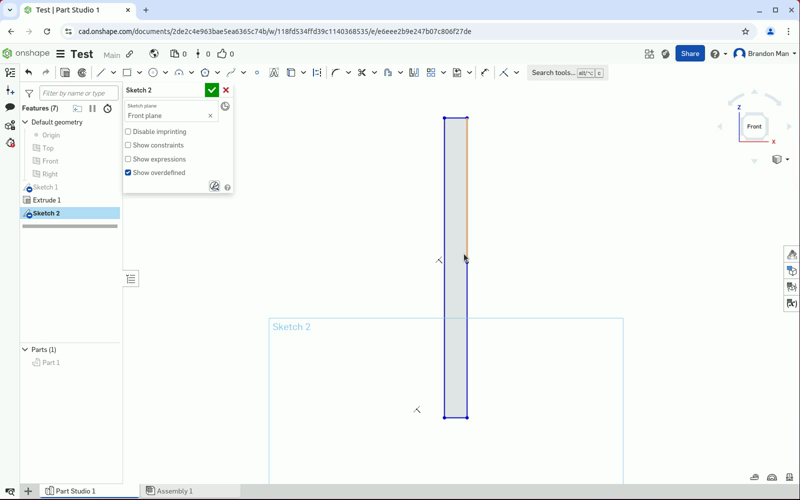
scroll(6)
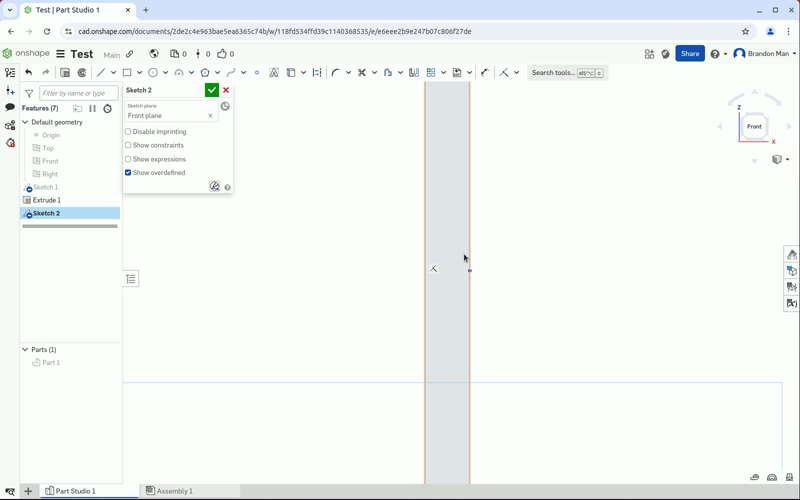
click(464, 253)
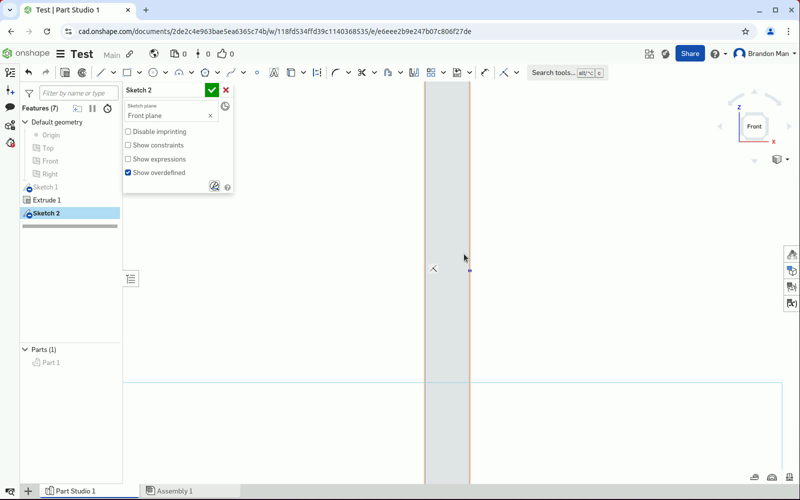
scroll(-6)
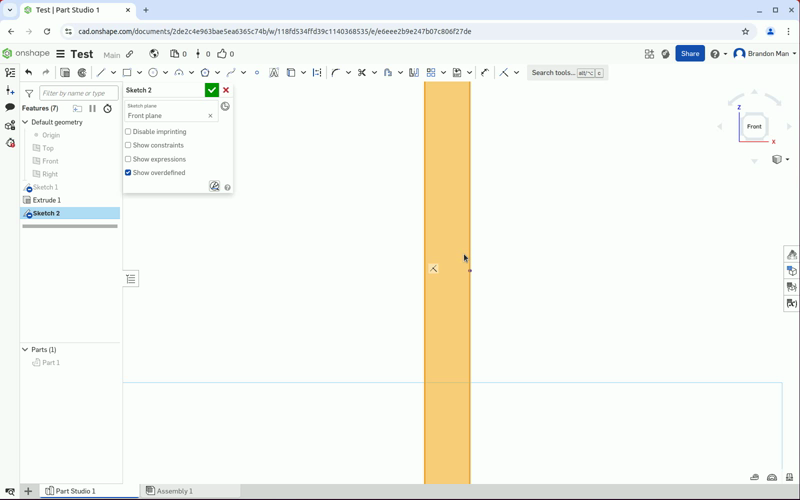
scroll(-6)
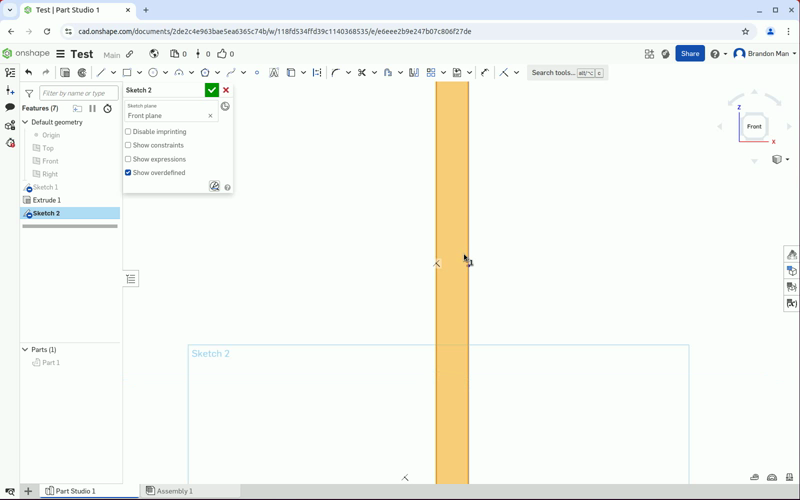
scroll(-6)
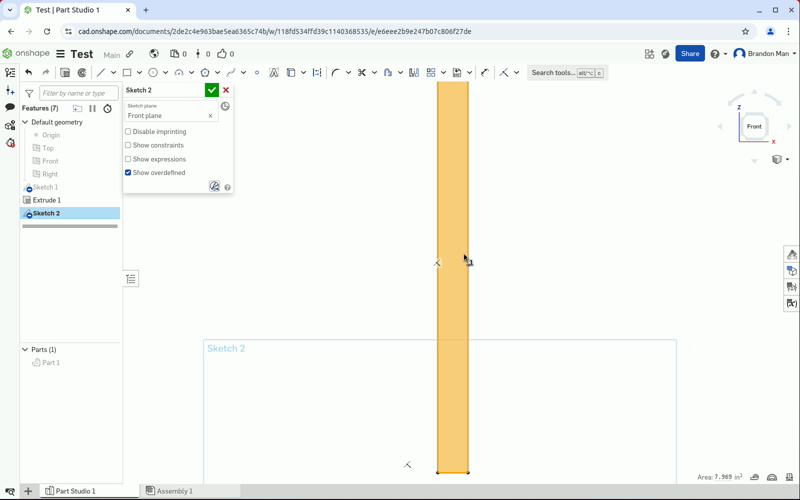
scroll(-6)
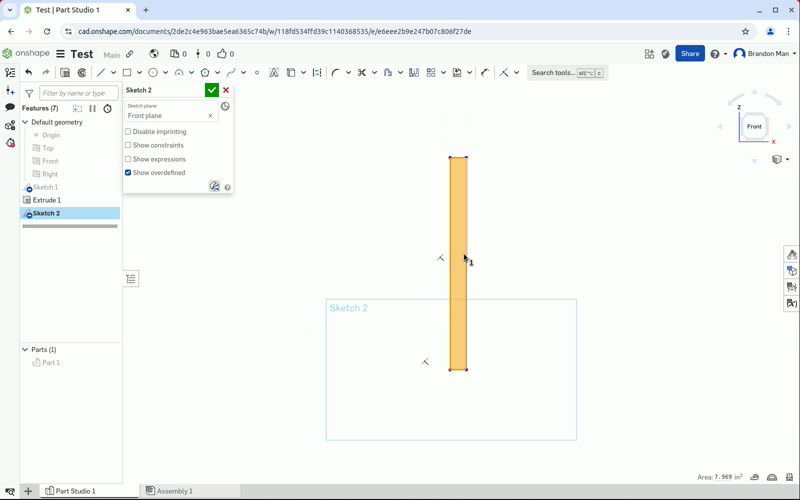
scroll(-6)
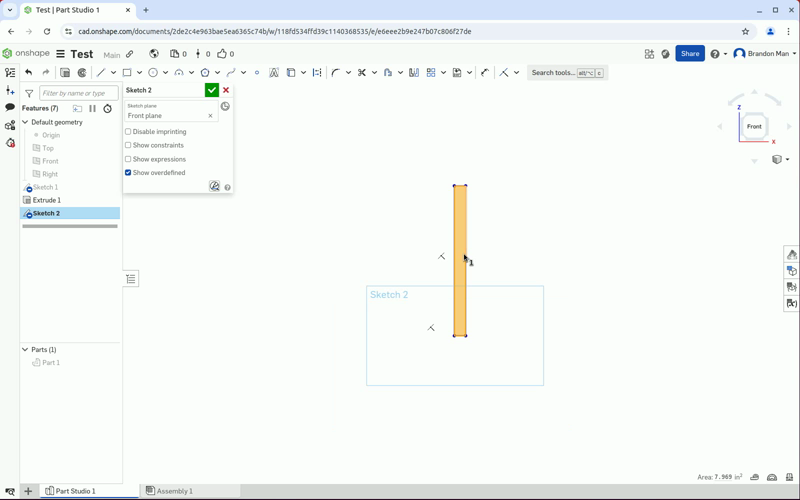
scroll(-6)
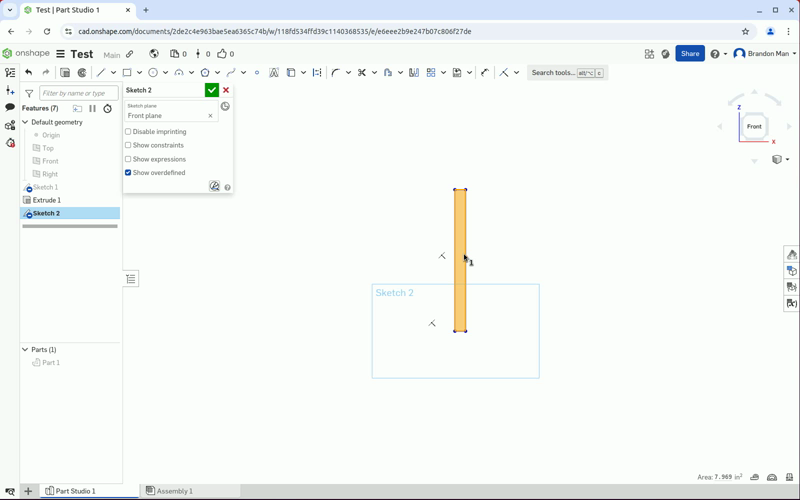
scroll(-6)
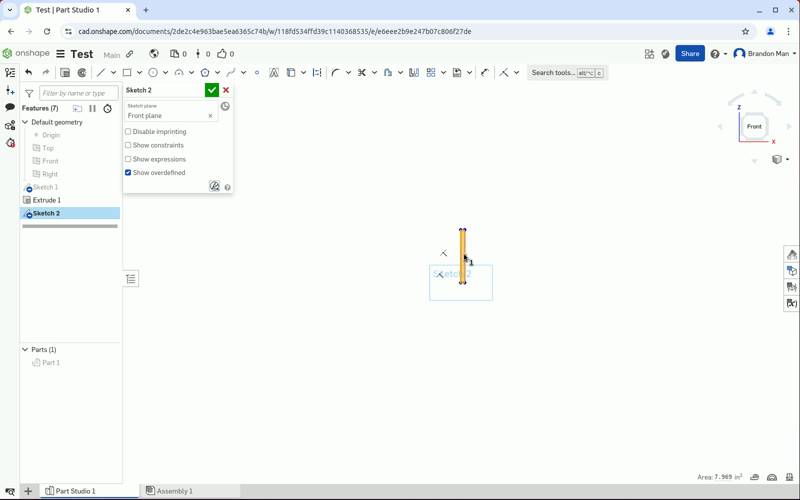
mouse_move(73, 352)
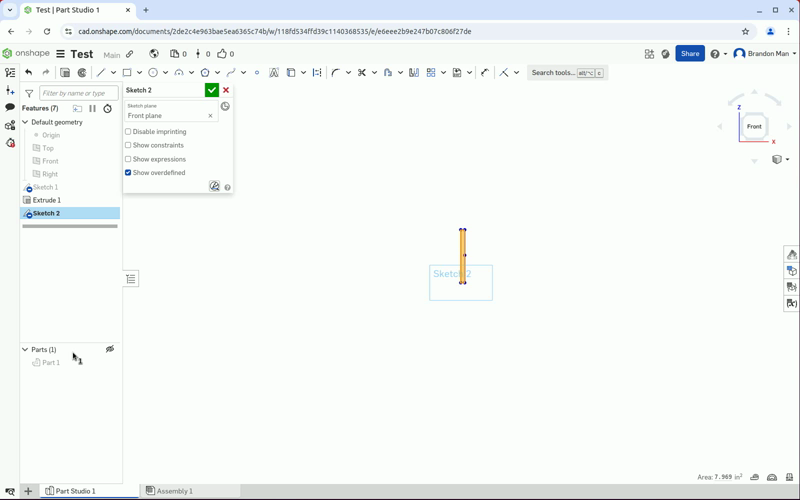
key(shift+y)
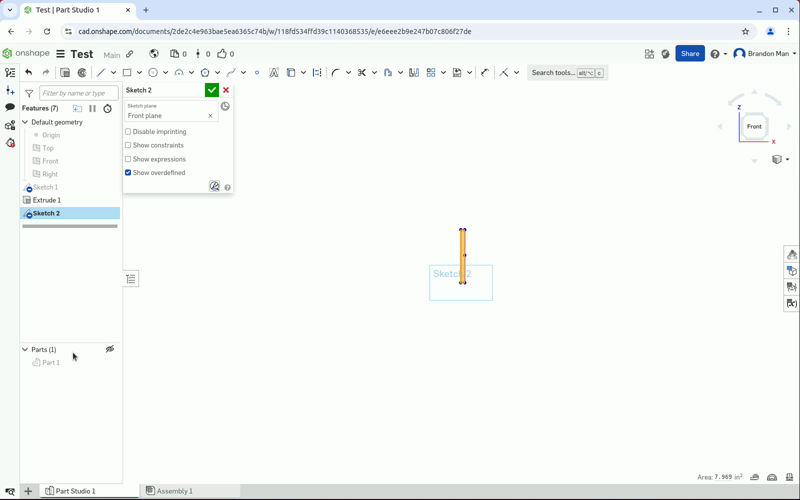
key(shift+e)
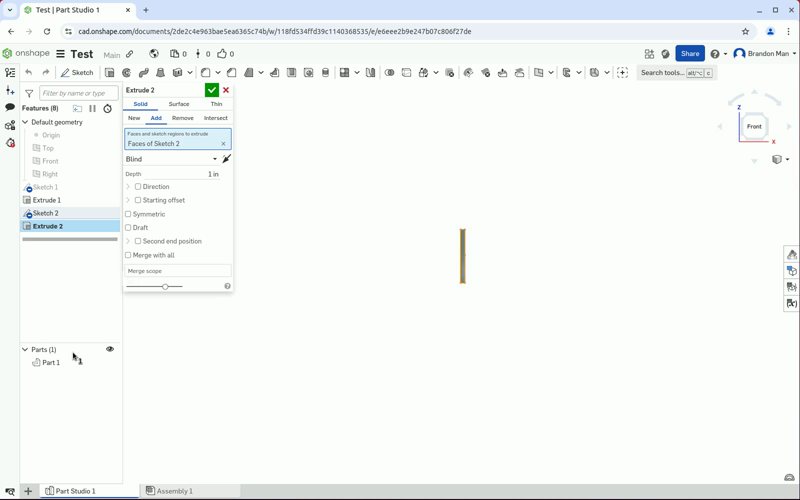
mouse_move(143, 106)
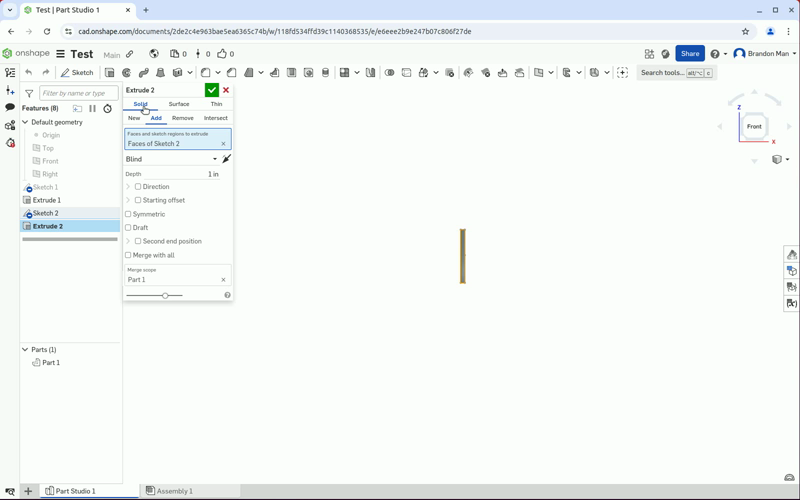
click(143, 106)
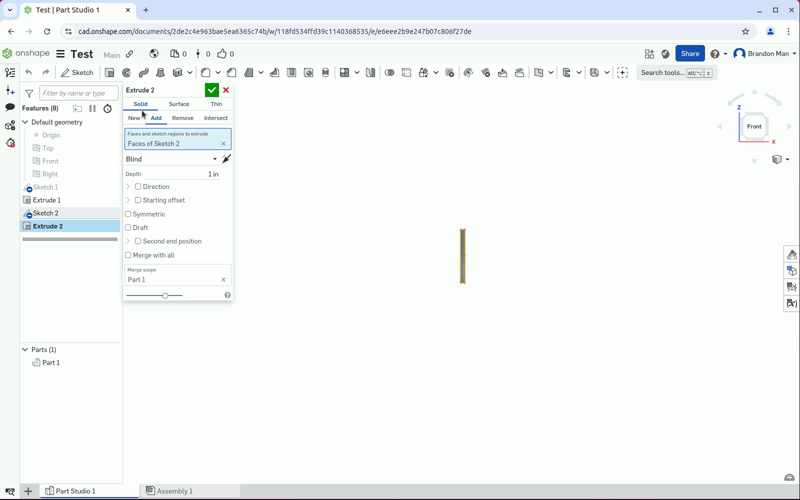
mouse_move(137, 120)
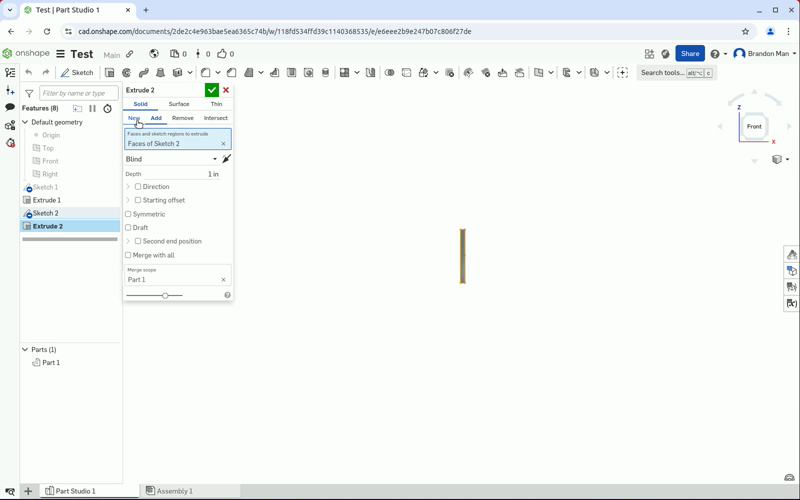
click(137, 120)
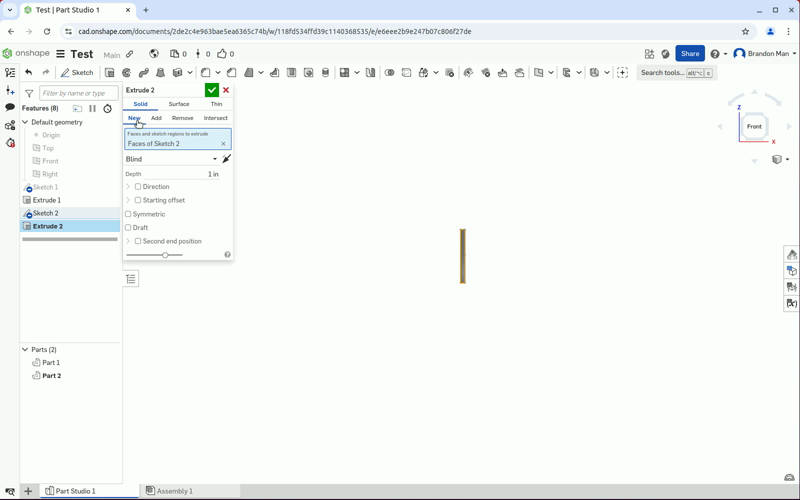
key(tab, 4)
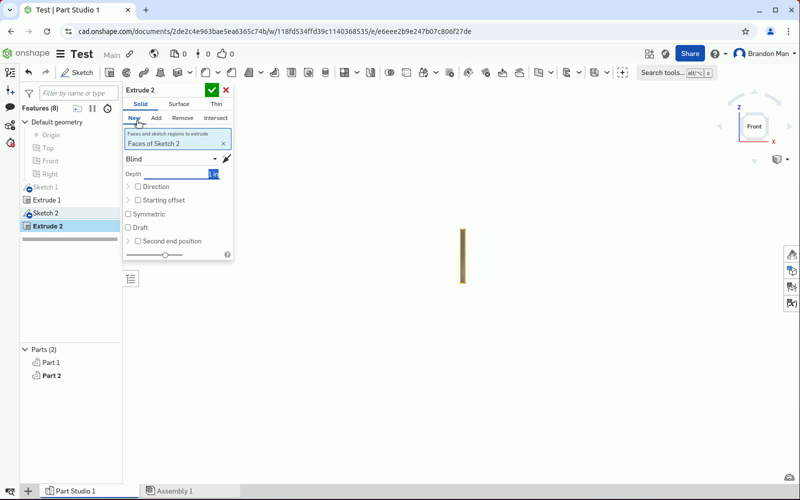
text(0.481)
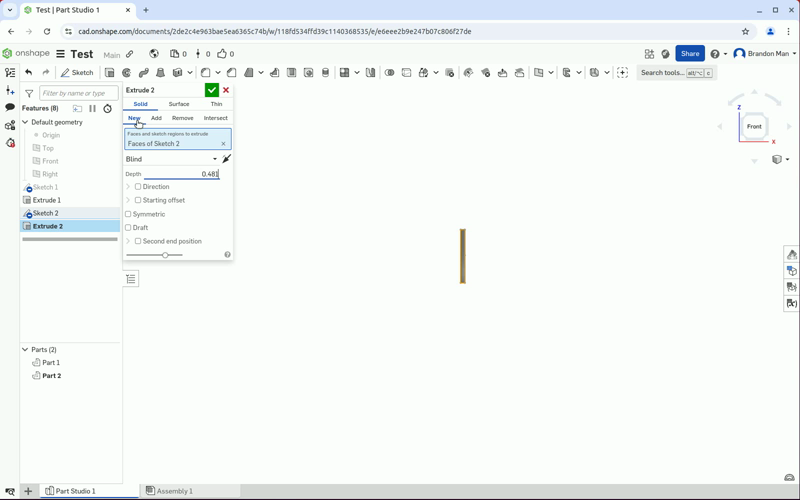
key(enter)
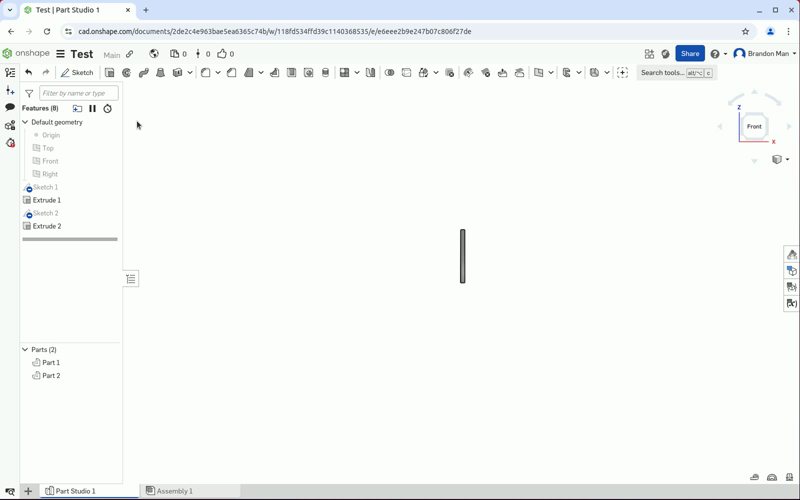
key(shift+h)
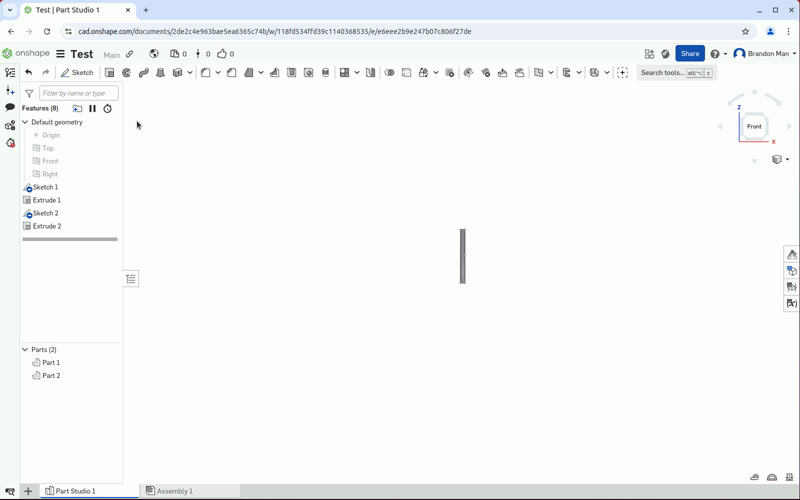
key(shift+h)
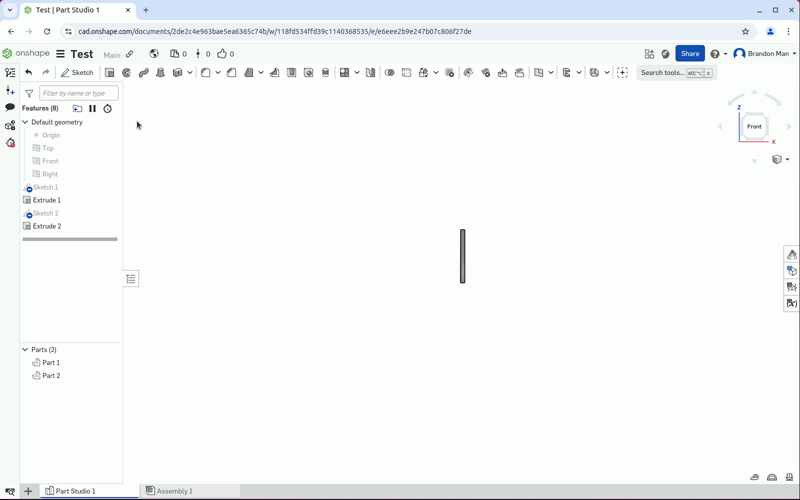
mouse_move(73, 189)
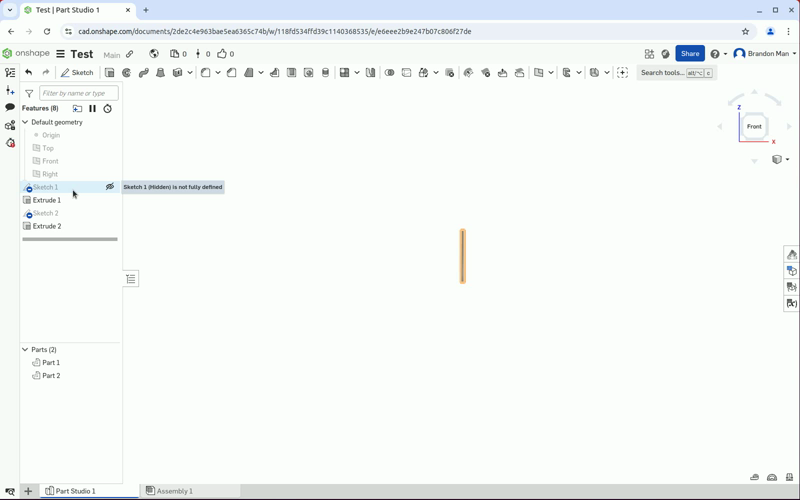
click(73, 189)
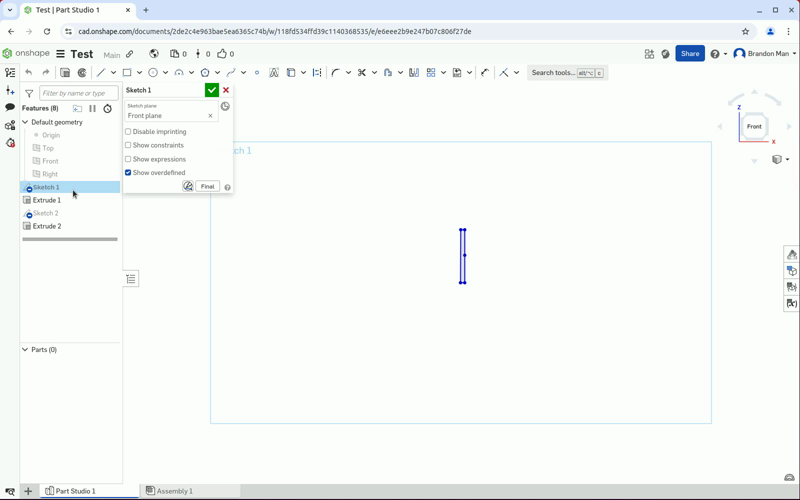
mouse_move(229, 92)
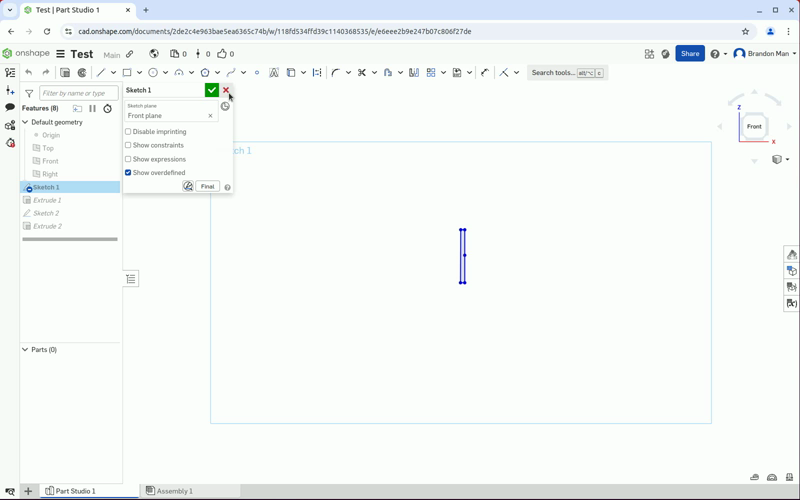
click(229, 92)
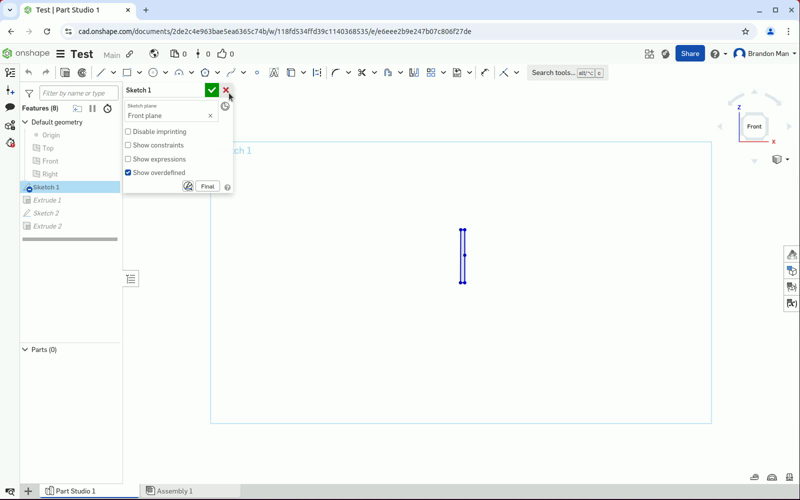
key(shift+s)
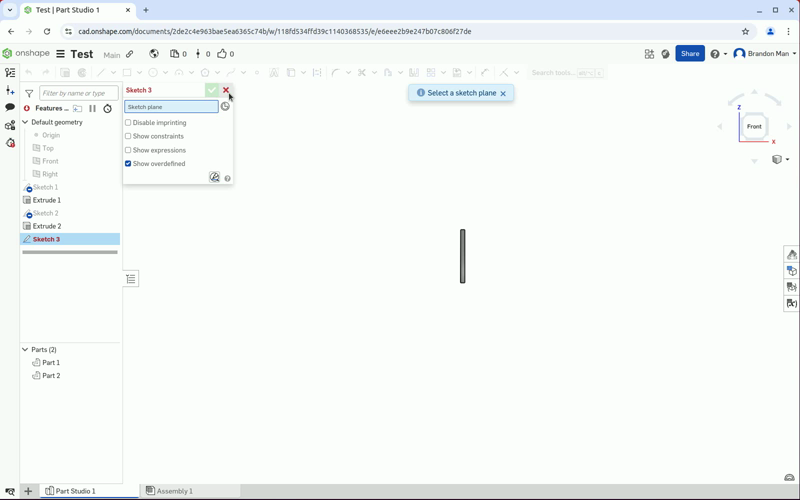
mouse_move(73, 163)
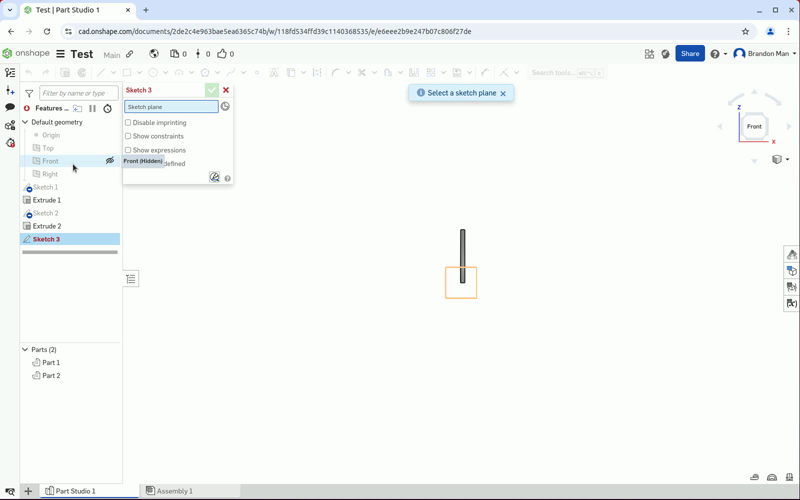
click(73, 163)
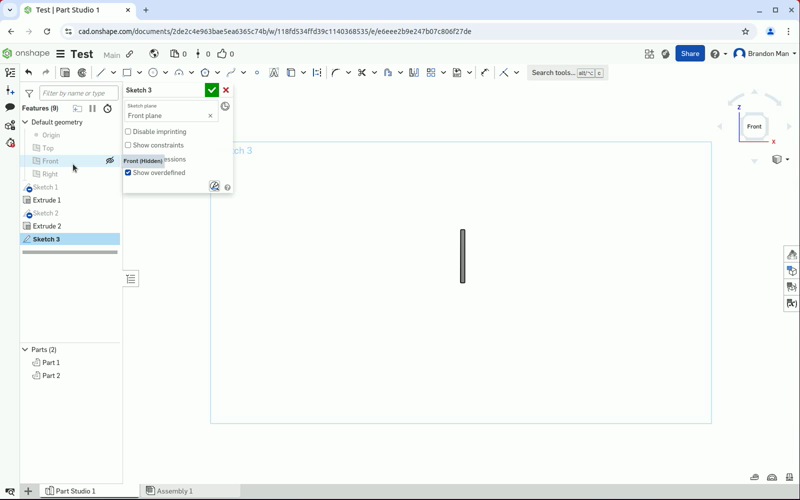
mouse_move(73, 352)
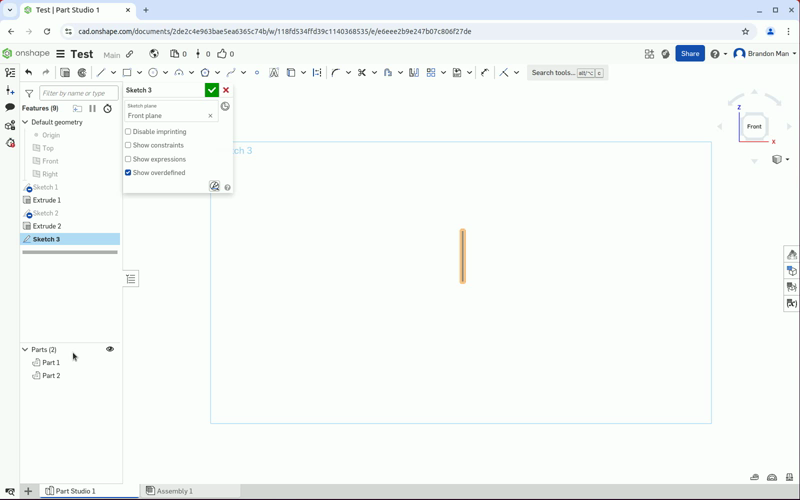
key(y)
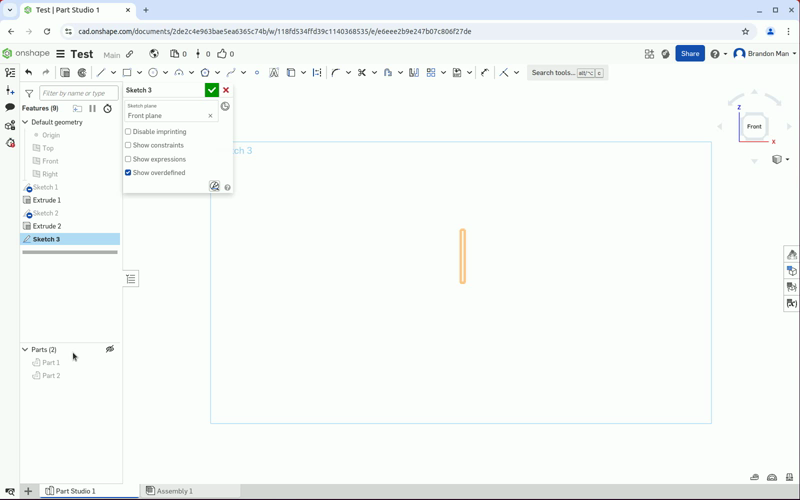
key(l)
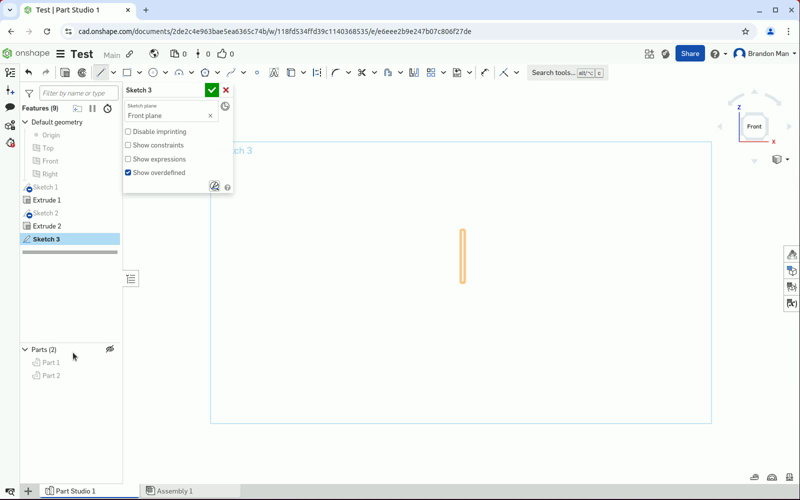
key_down(shift)
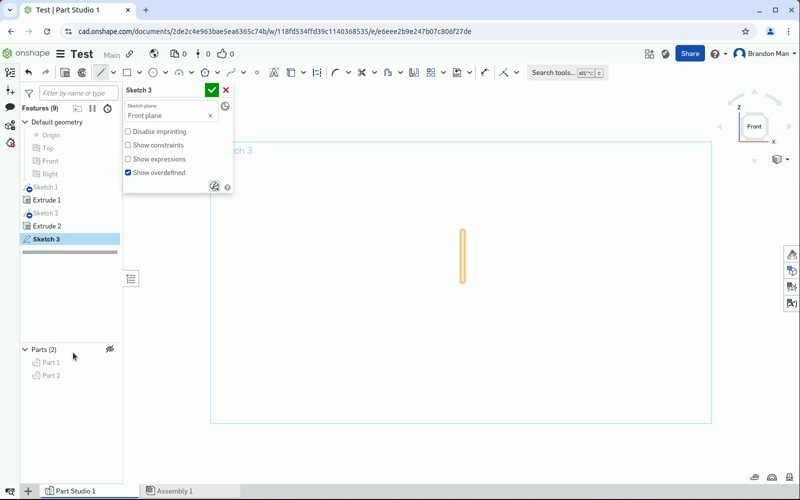
mouse_move(464, 255)
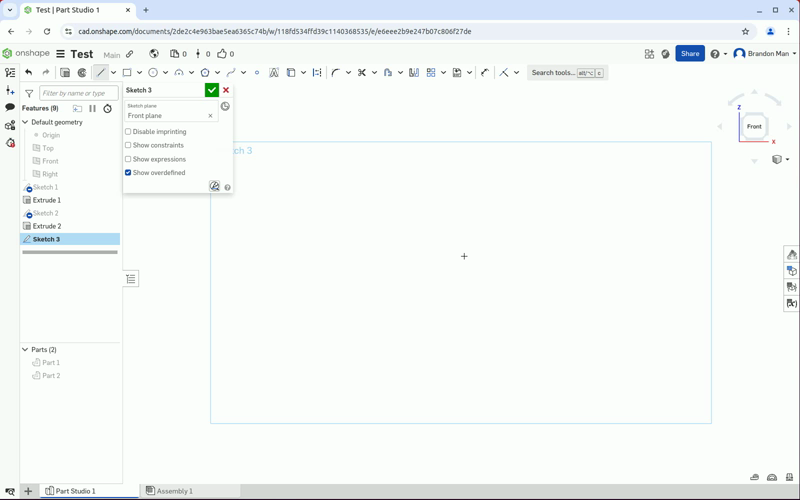
click(464, 255)
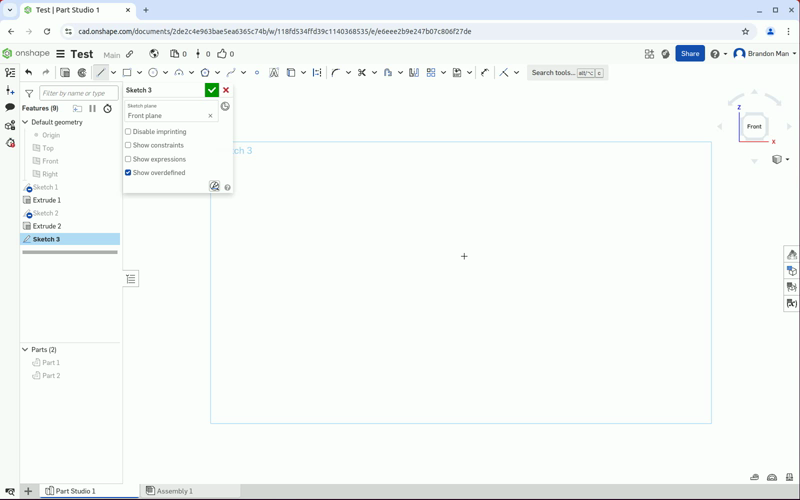
key_up(shift)
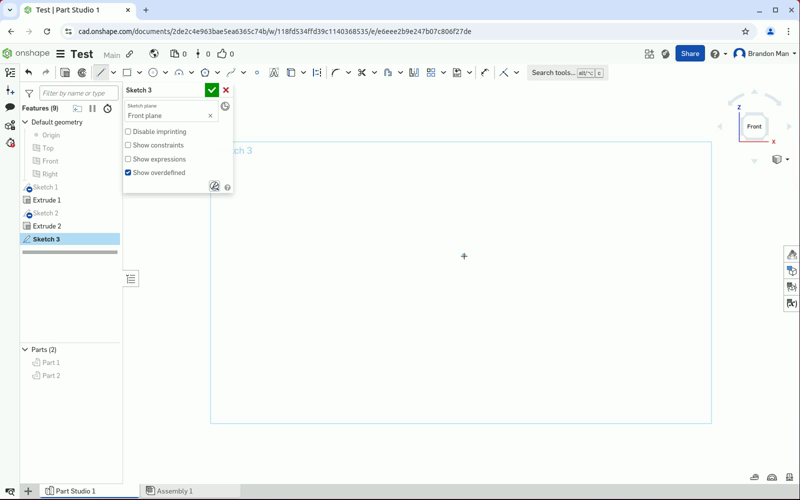
key_down(shift)
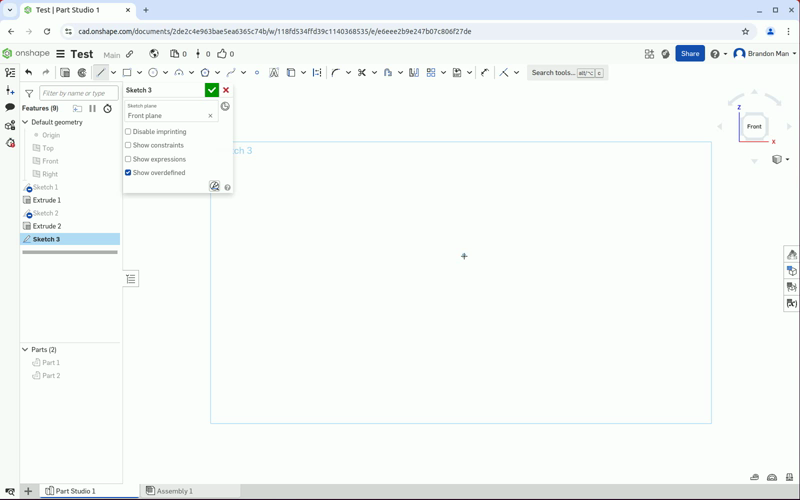
mouse_move(494, 255)
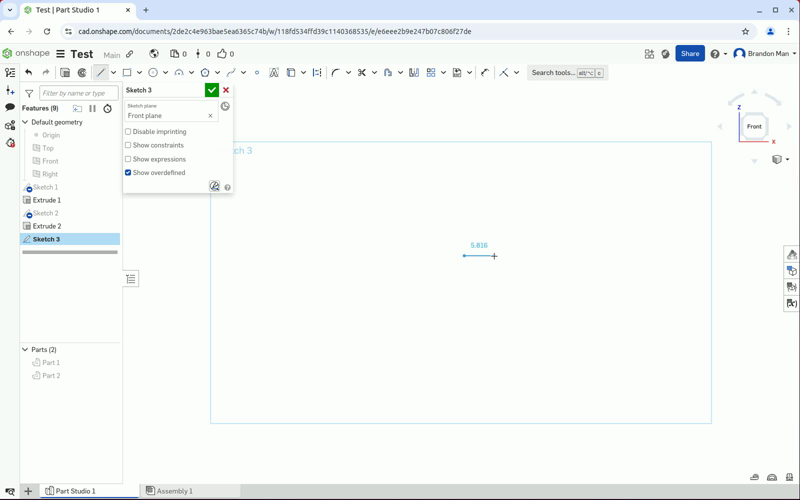
mouse_move(478, 255)
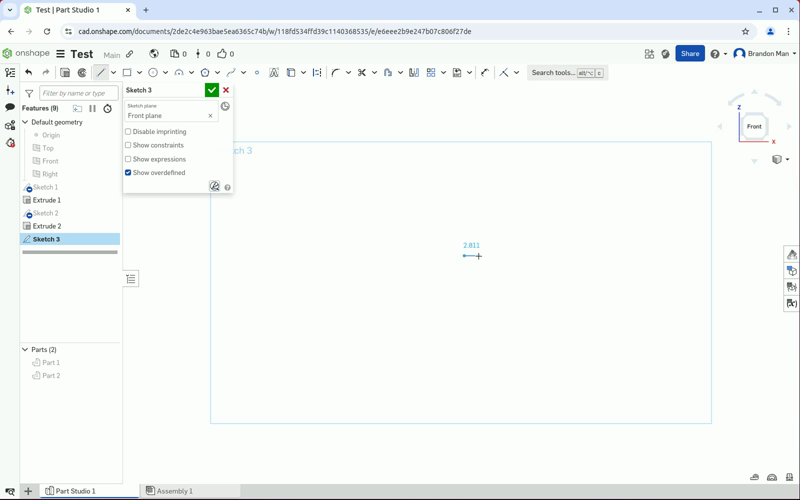
click(478, 255)
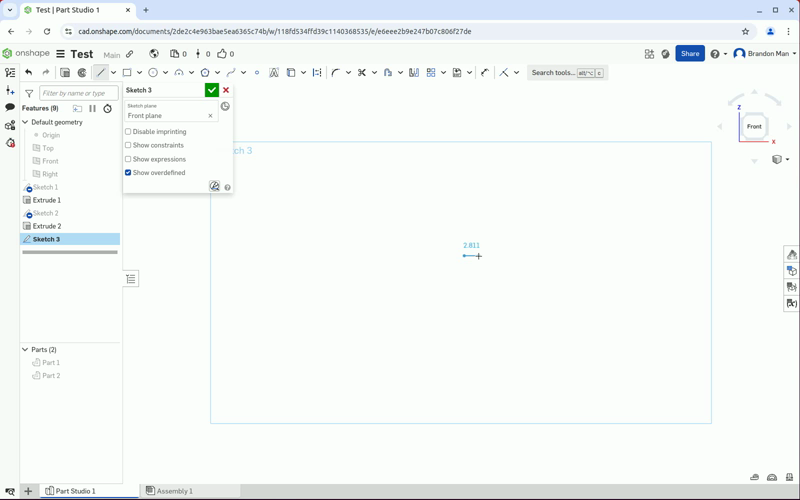
key_up(shift)
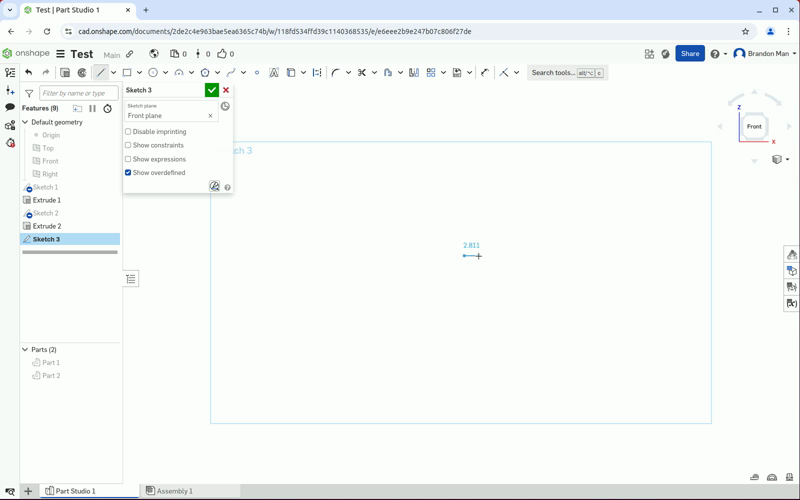
key_down(shift)
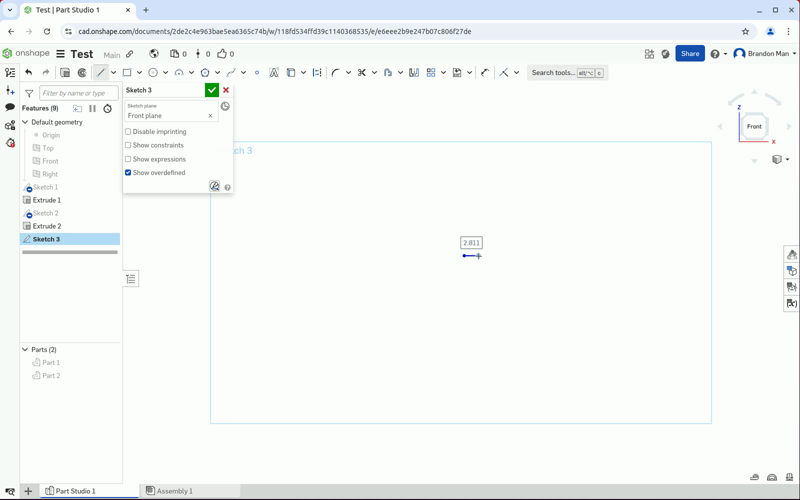
mouse_move(478, 175)
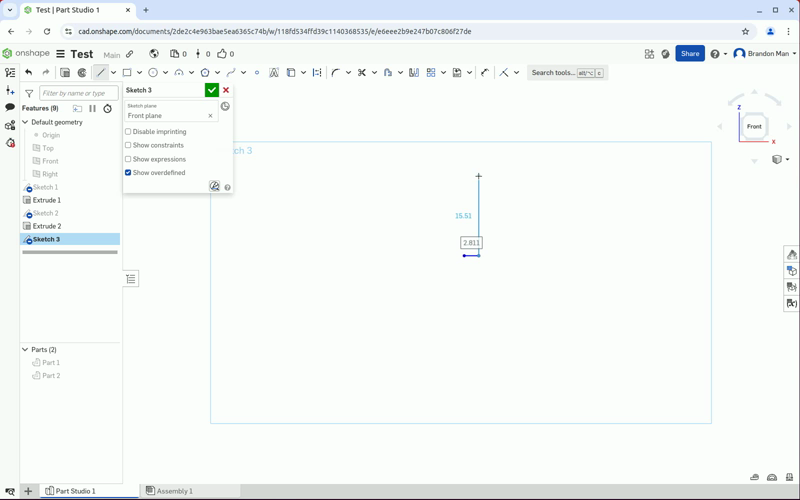
click(478, 175)
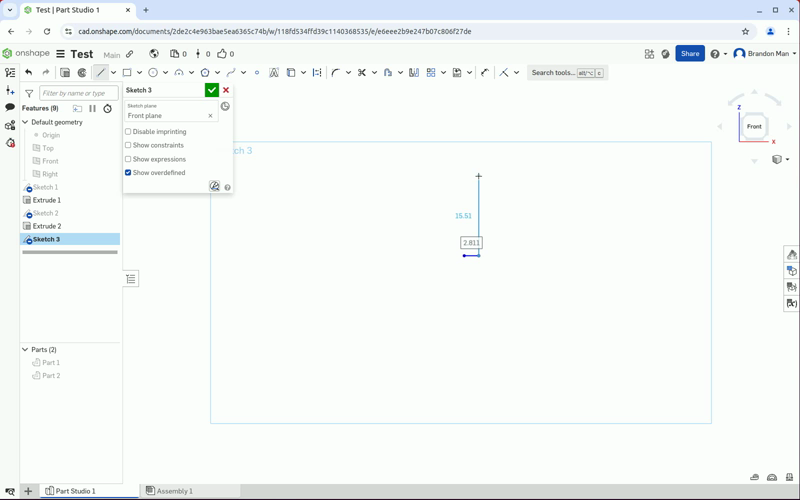
key_up(shift)
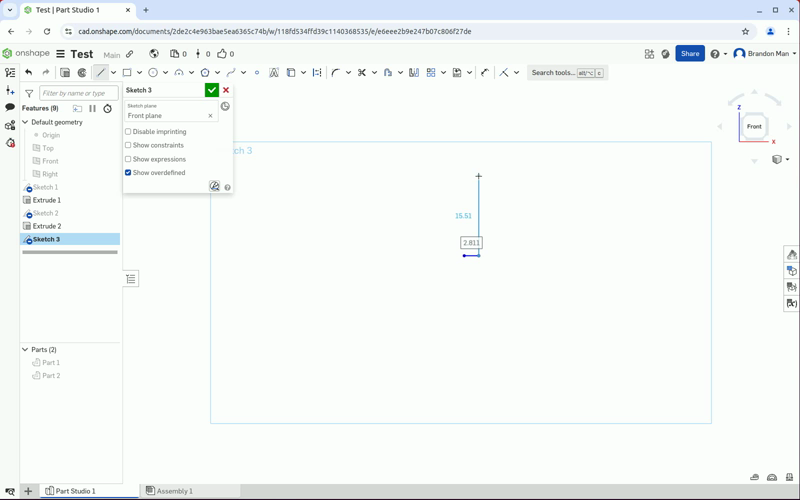
key(esc)
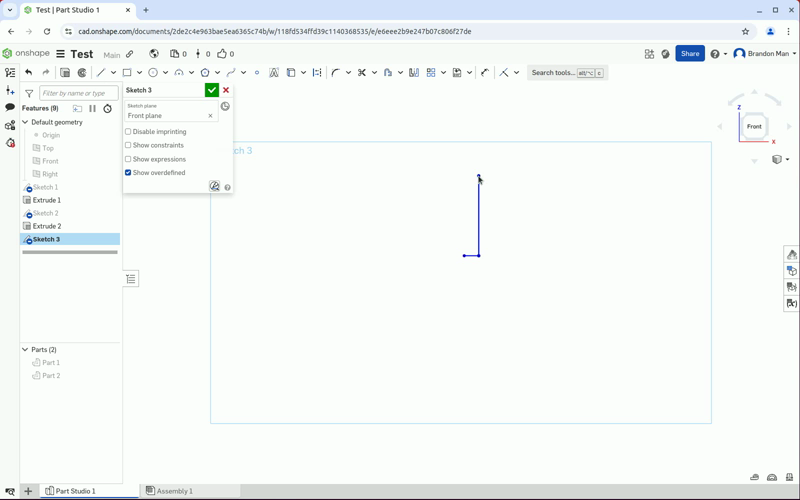
key(a)
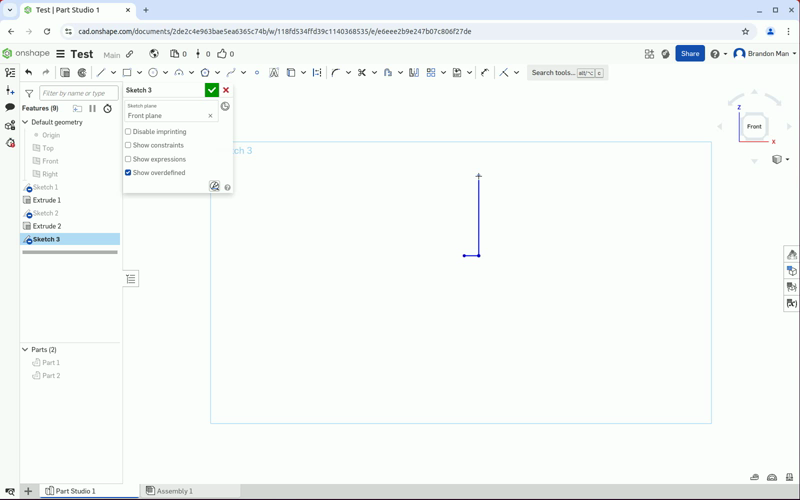
mouse_move(478, 175)
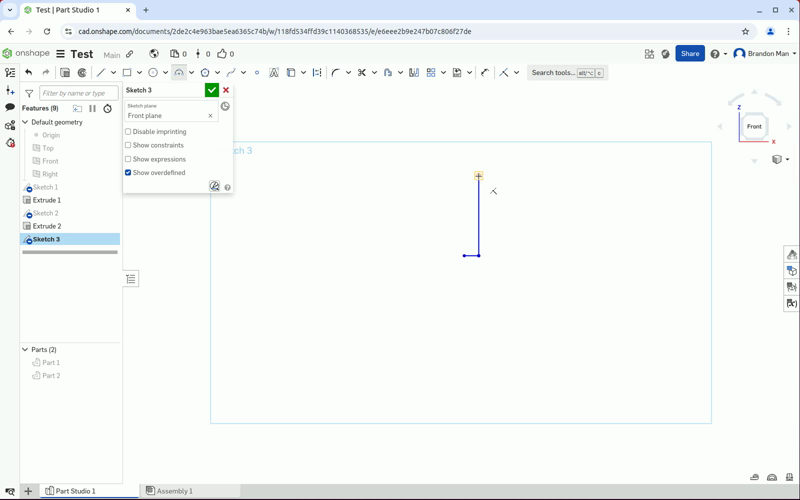
click(478, 175)
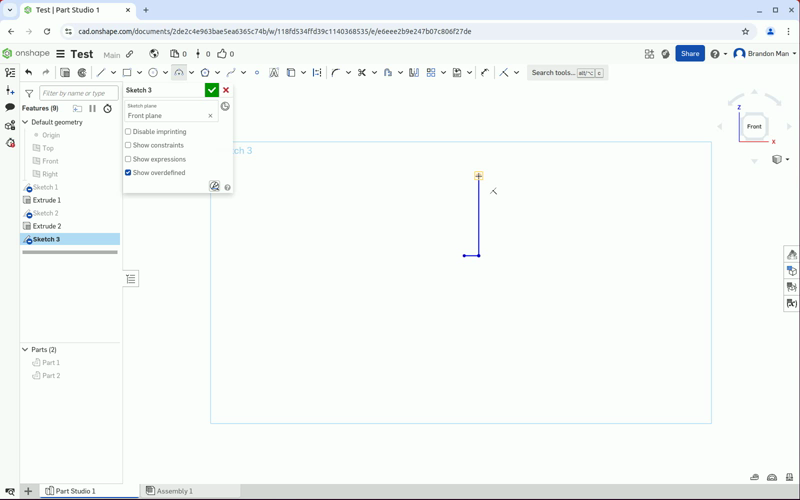
key_down(shift)
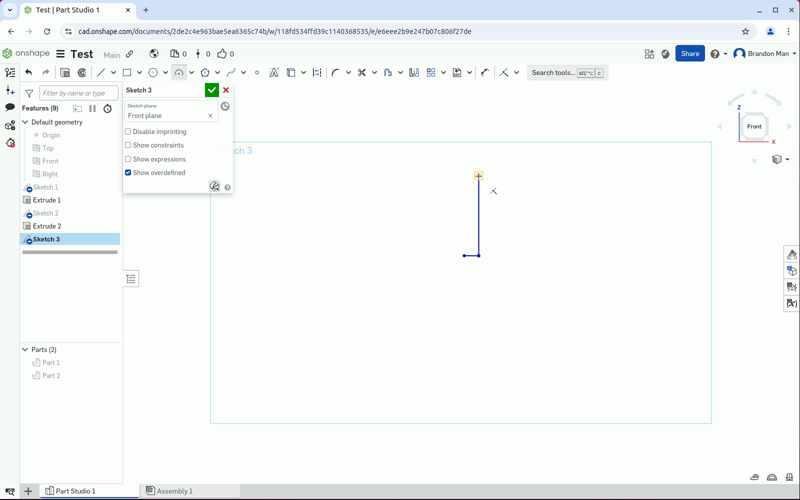
mouse_move(467, 175)
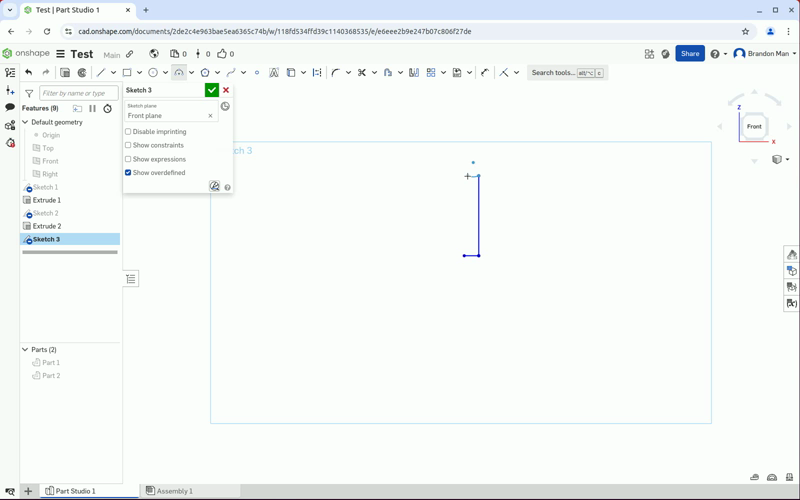
click(467, 175)
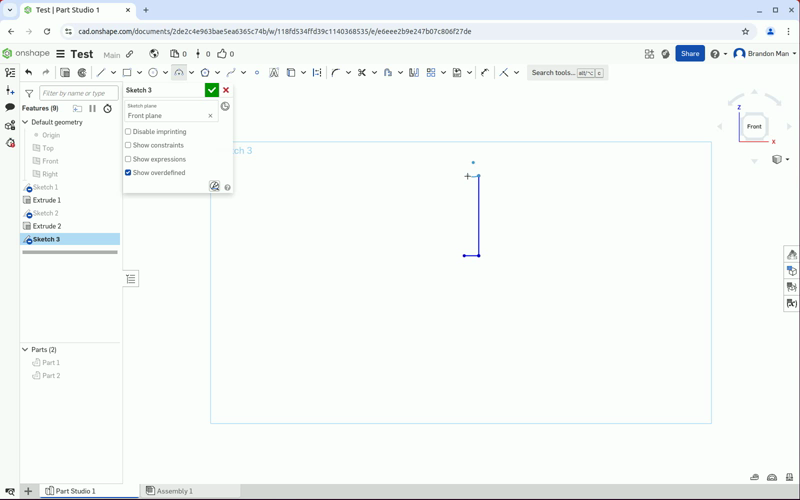
mouse_move(473, 170)
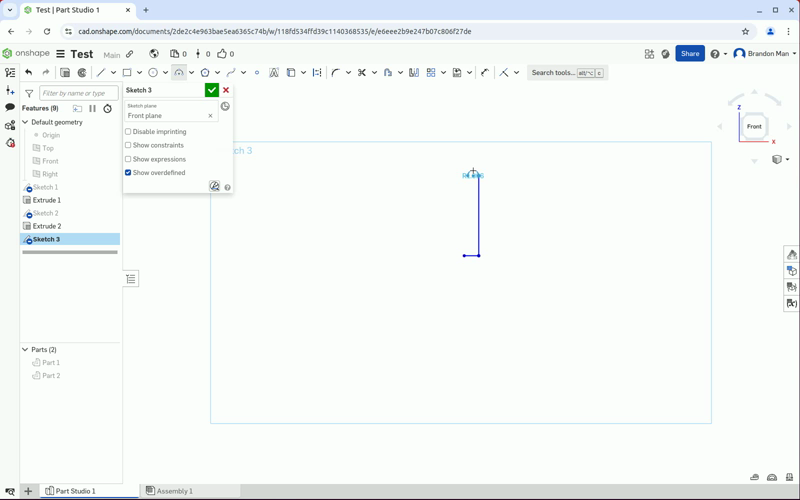
click(473, 170)
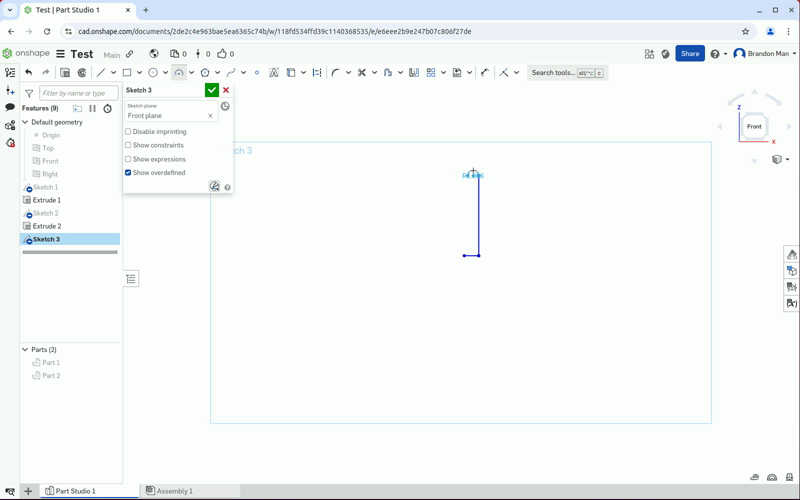
key_up(shift)
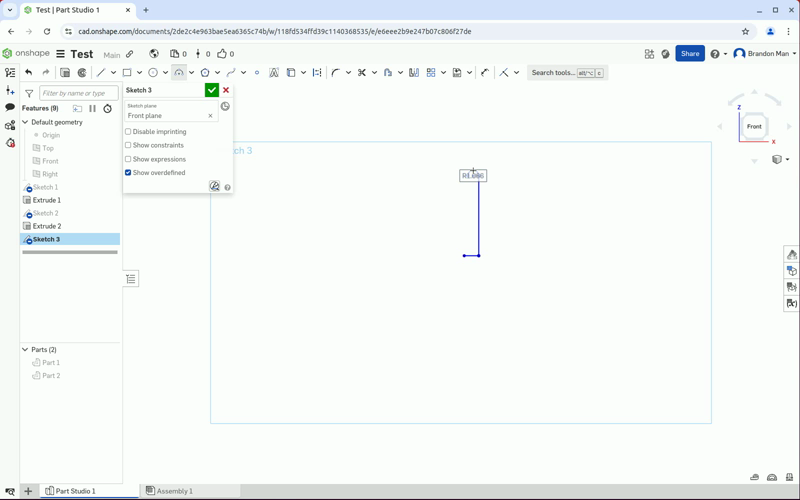
key(esc)
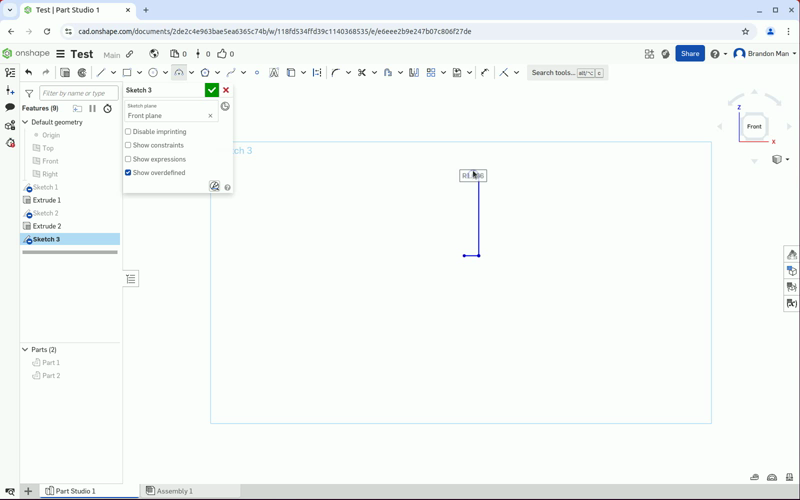
key(l)
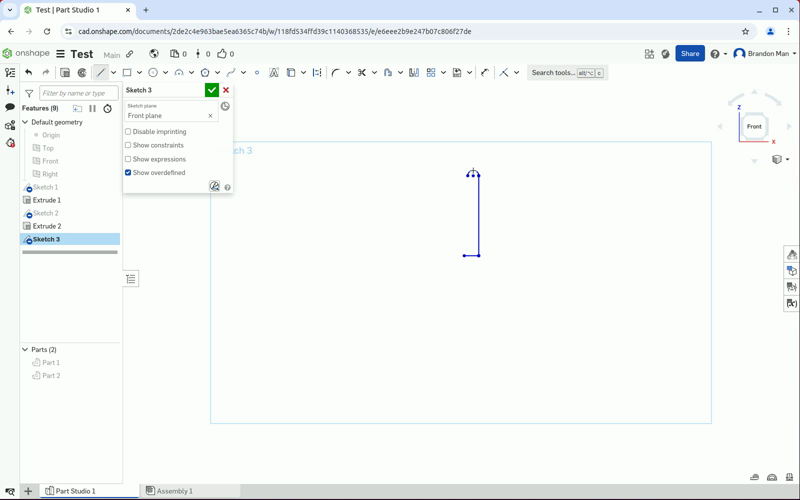
mouse_move(467, 175)
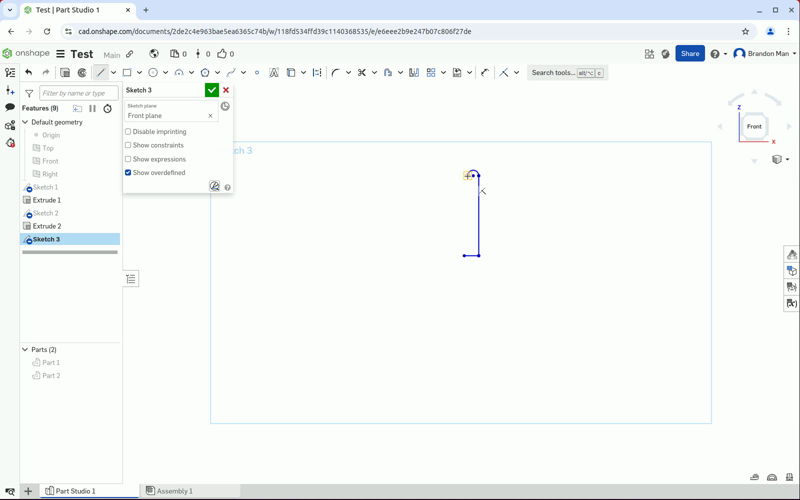
click(467, 175)
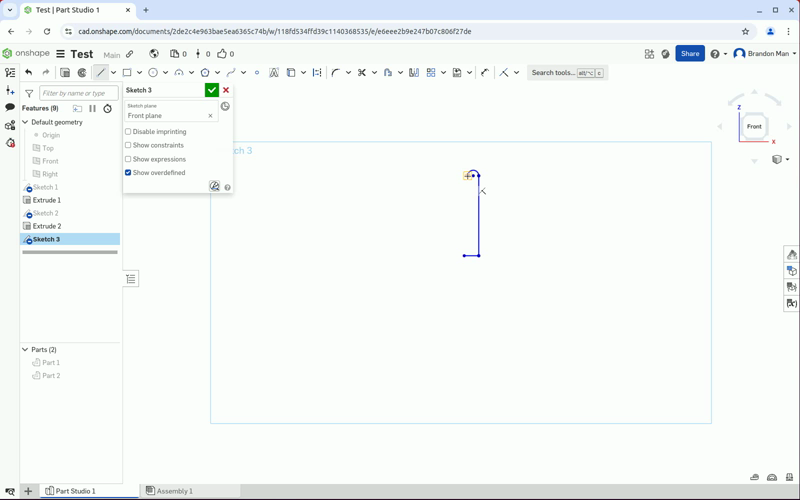
key_down(shift)
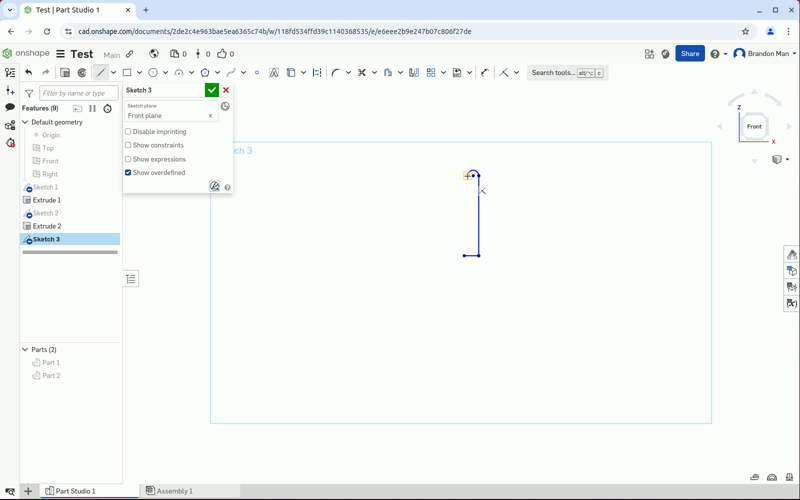
mouse_move(498, 175)
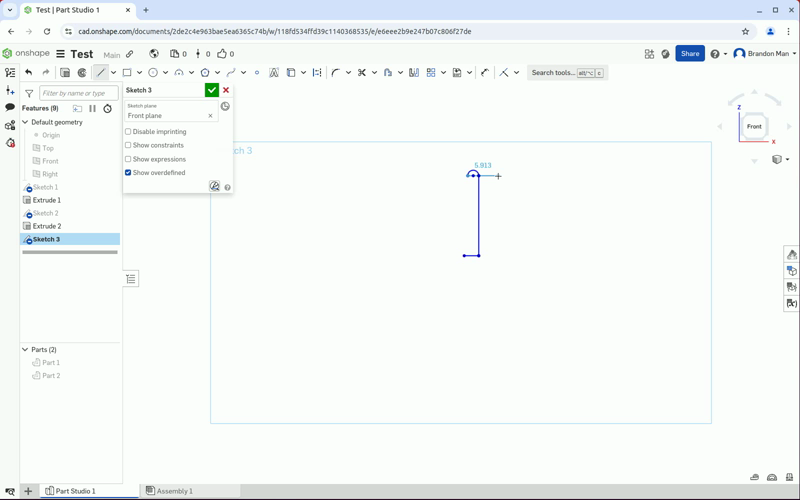
mouse_move(467, 230)
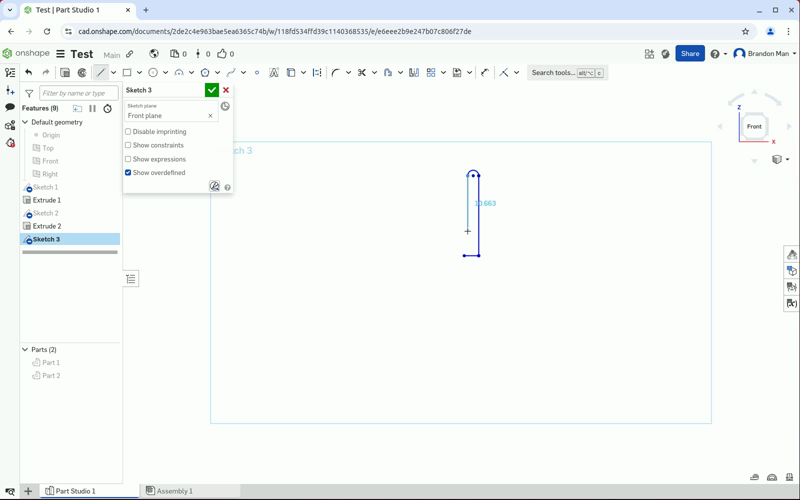
click(467, 230)
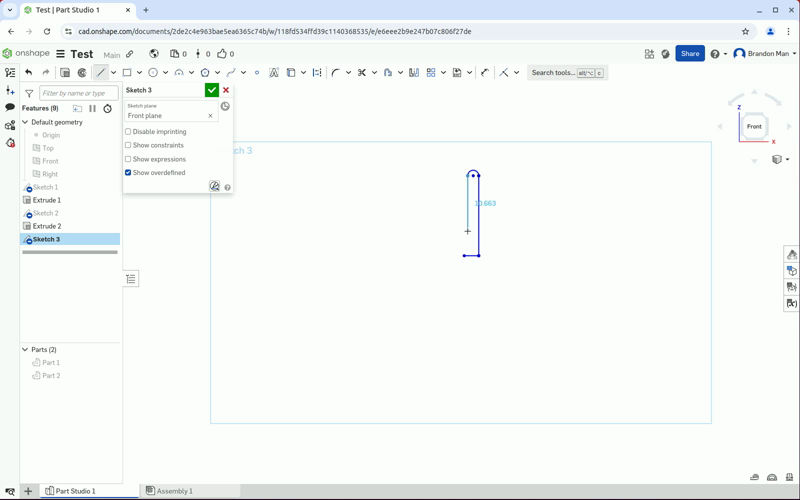
key_up(shift)
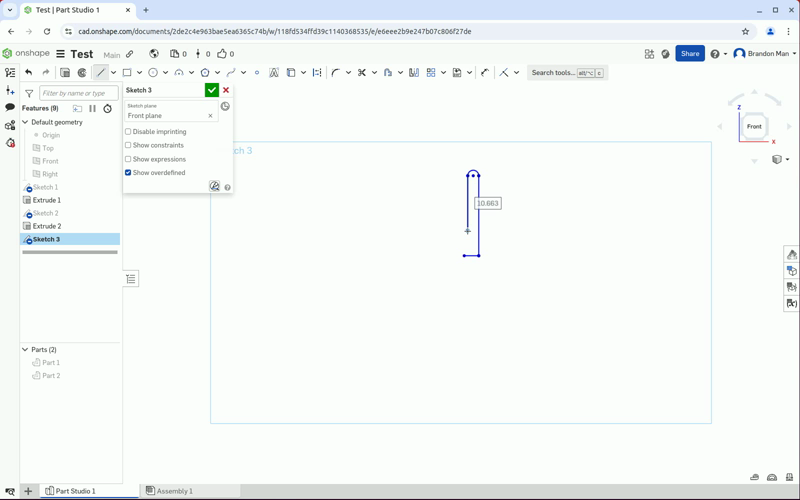
key_down(shift)
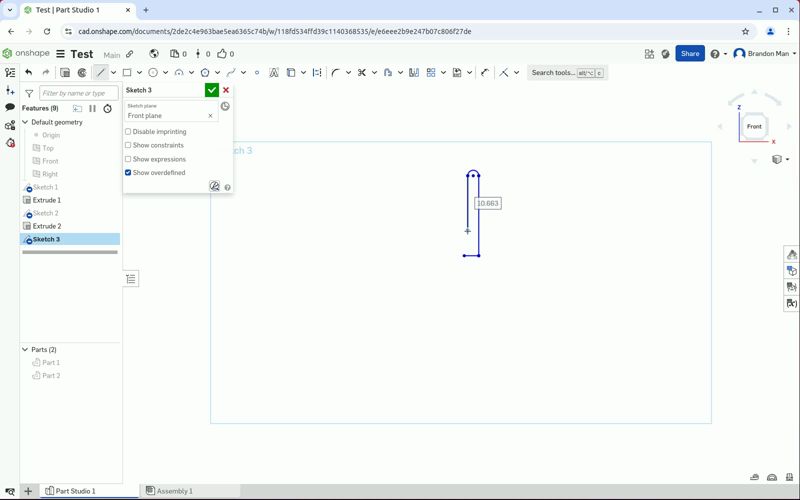
mouse_move(498, 230)
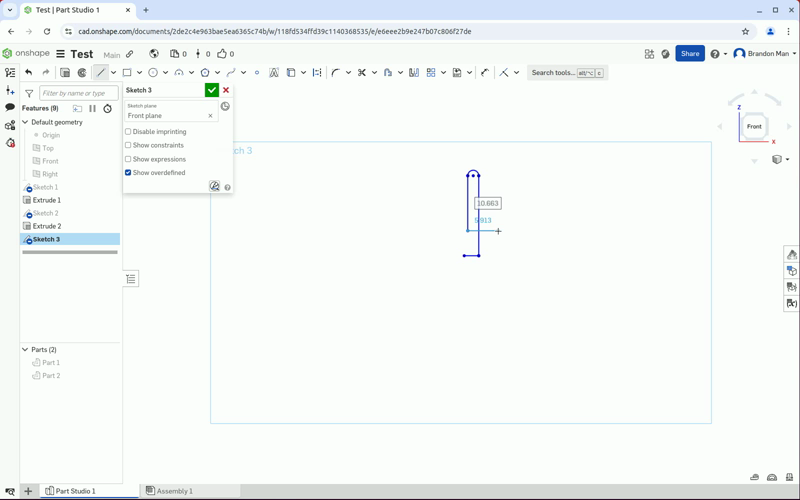
mouse_move(464, 230)
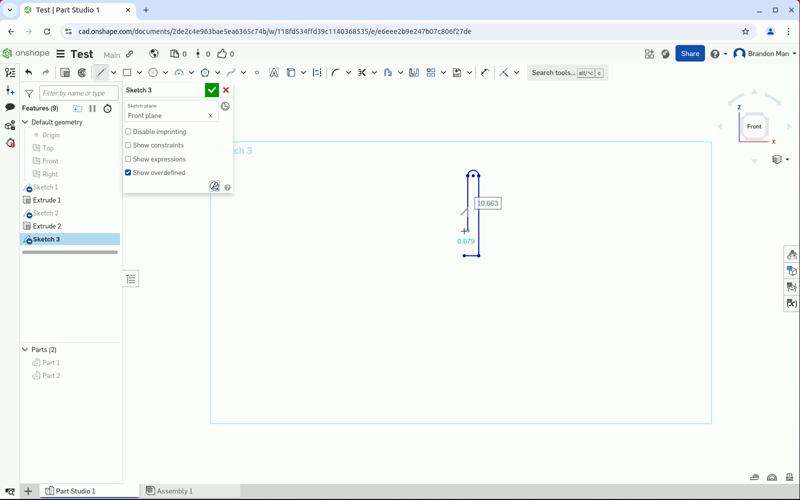
scroll(6)
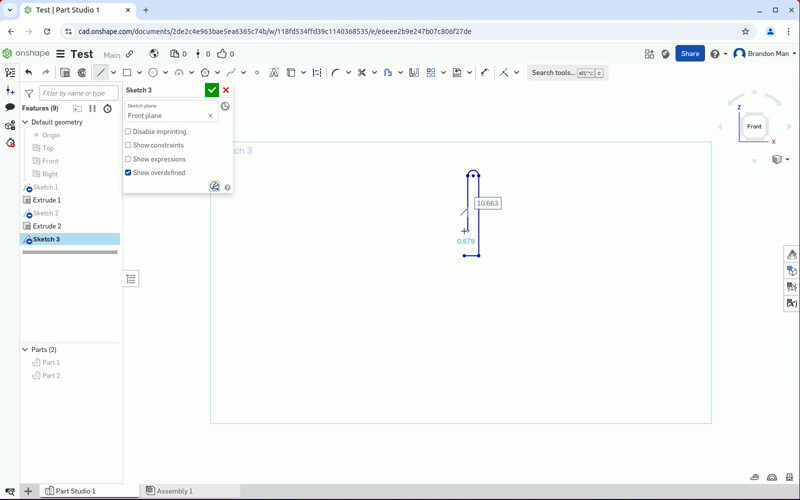
scroll(6)
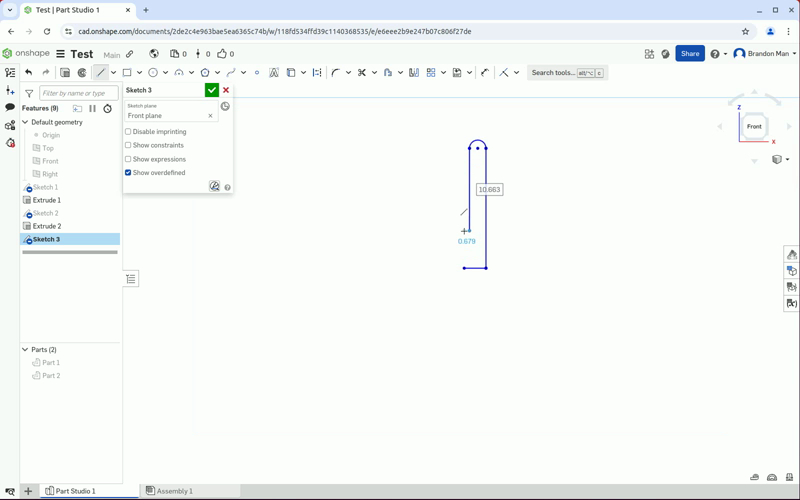
scroll(6)
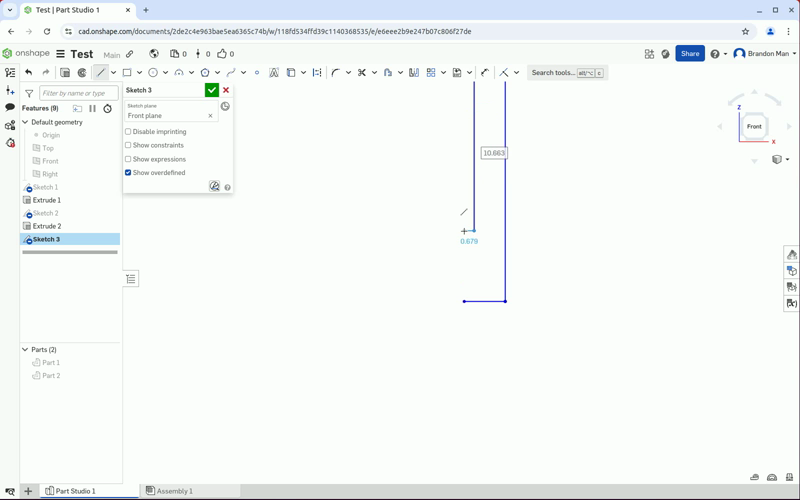
scroll(6)
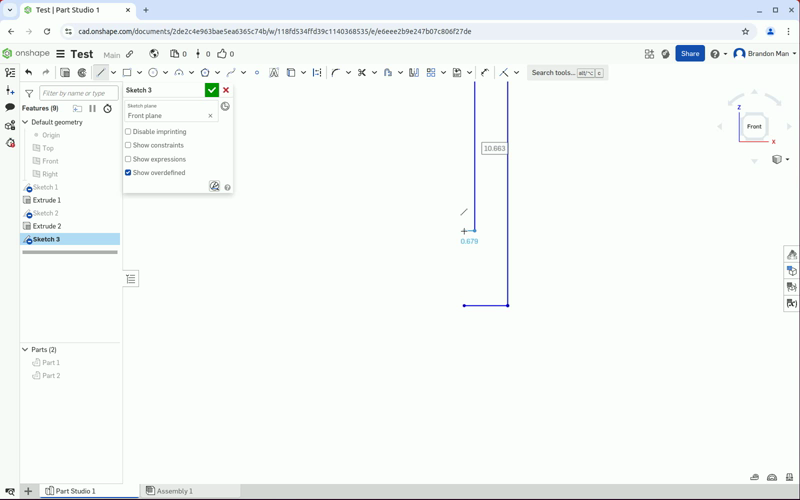
scroll(6)
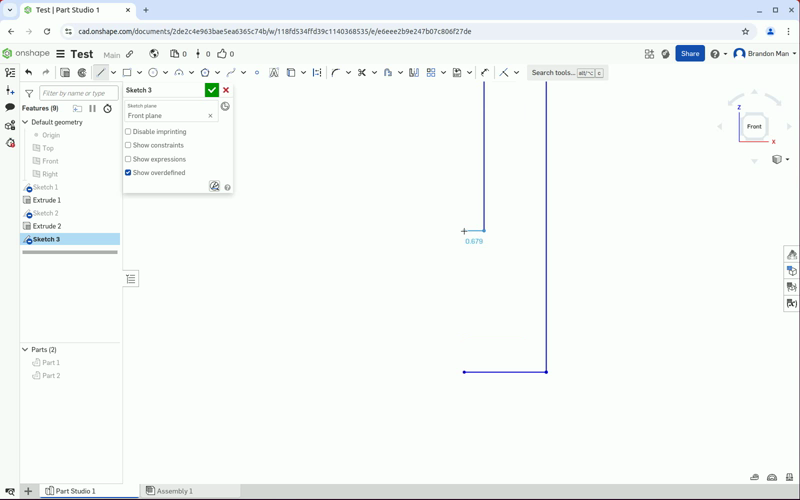
scroll(6)
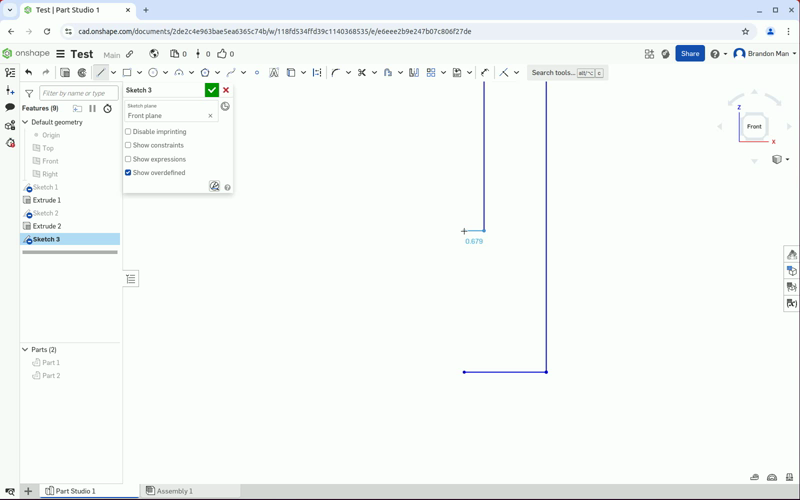
scroll(6)
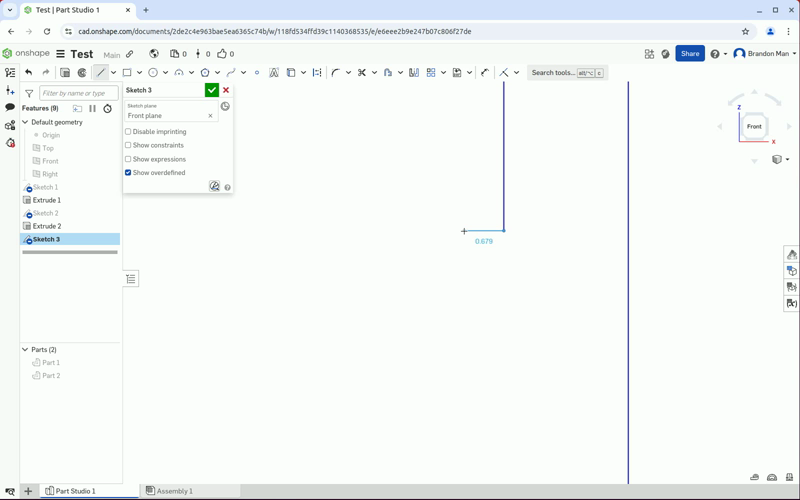
click(464, 230)
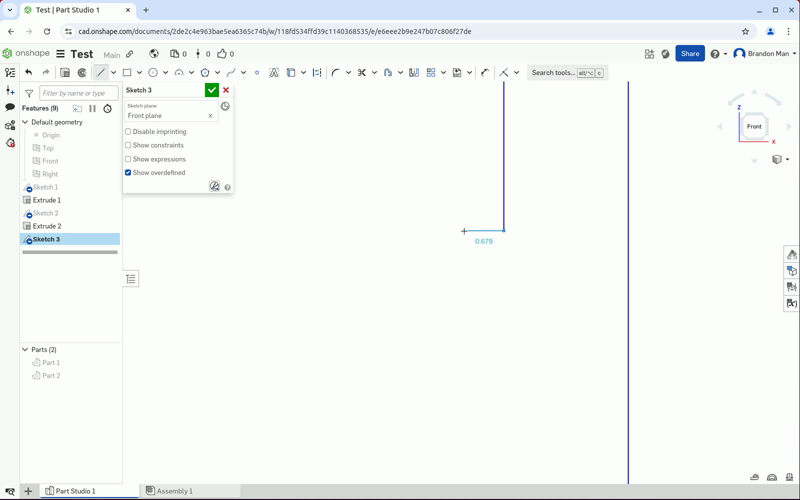
scroll(-6)
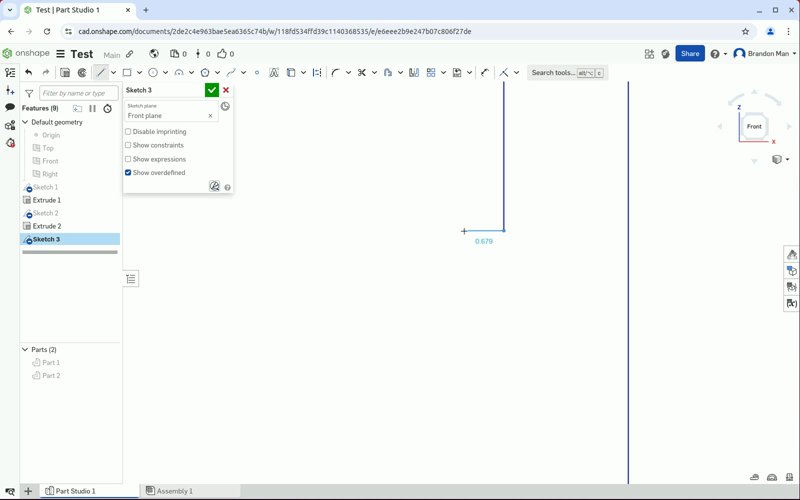
scroll(-6)
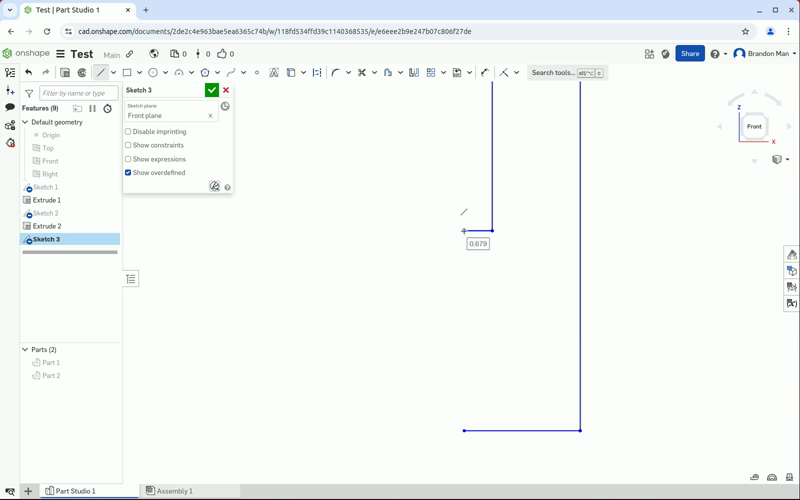
scroll(-6)
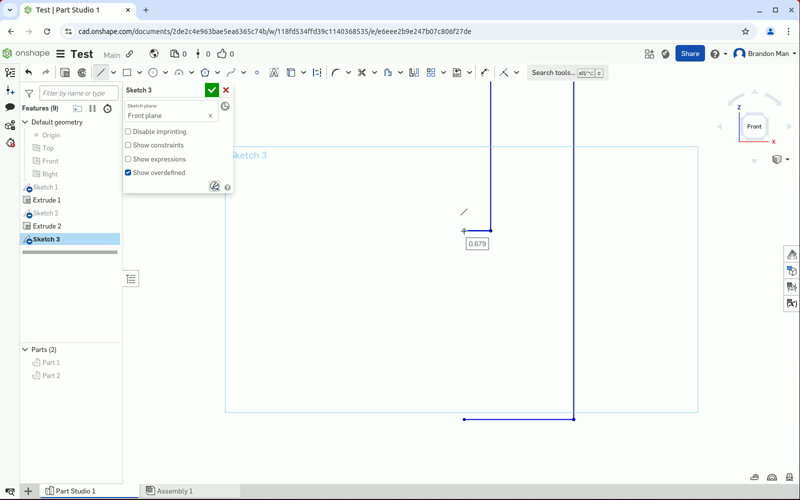
scroll(-6)
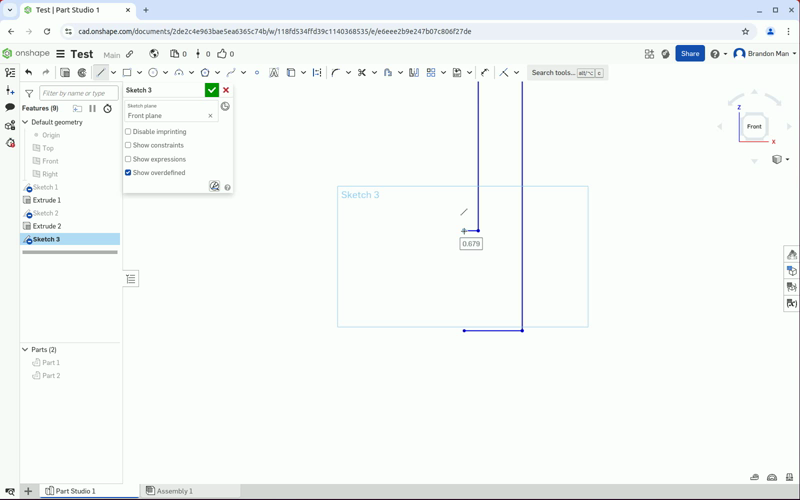
scroll(-6)
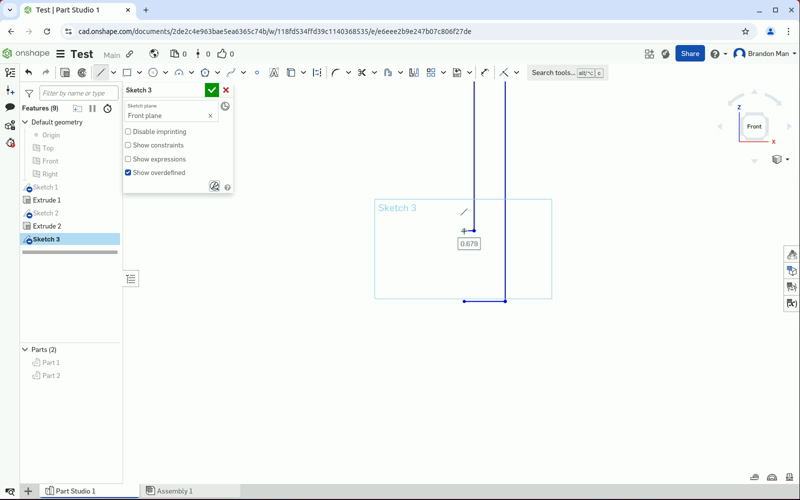
scroll(-6)
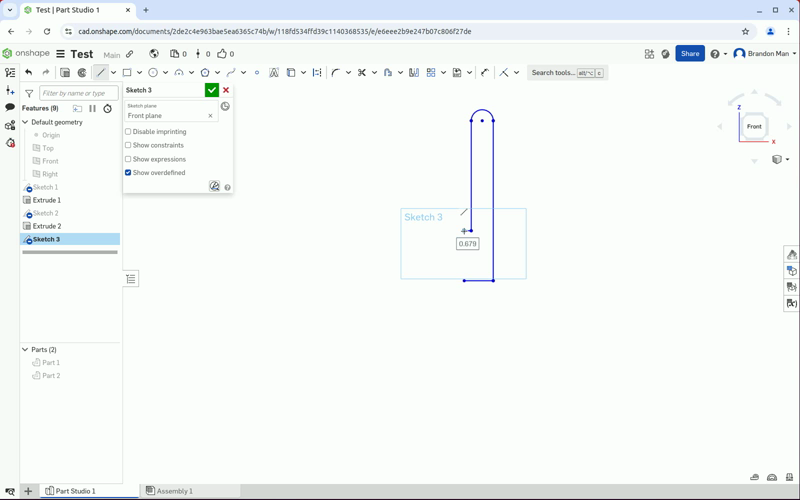
scroll(-6)
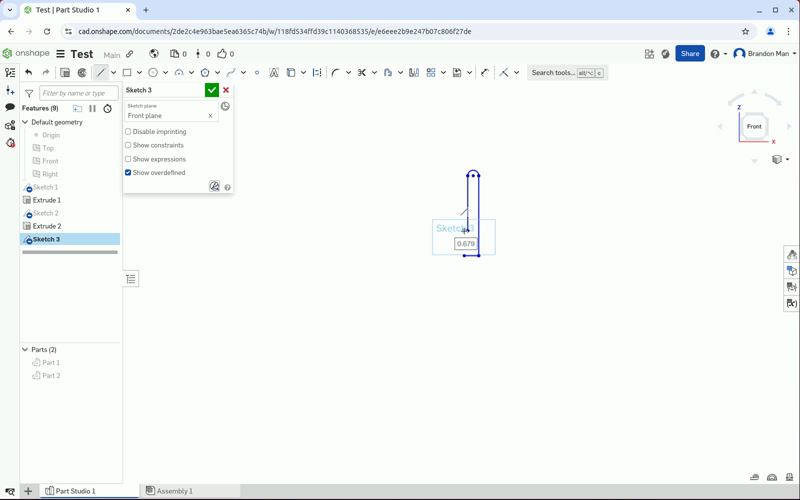
key_up(shift)
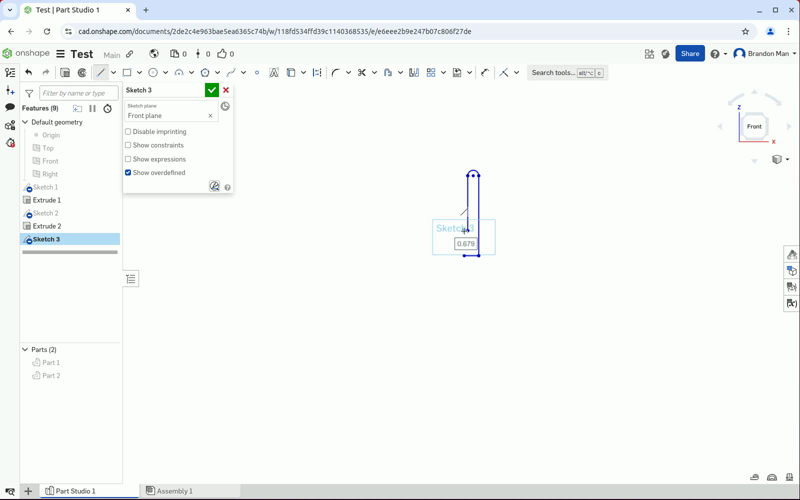
mouse_move(494, 230)
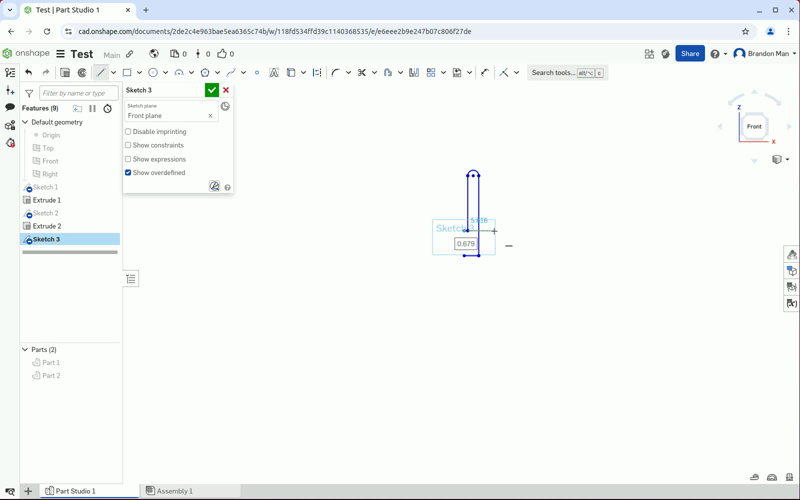
key_down(shift)
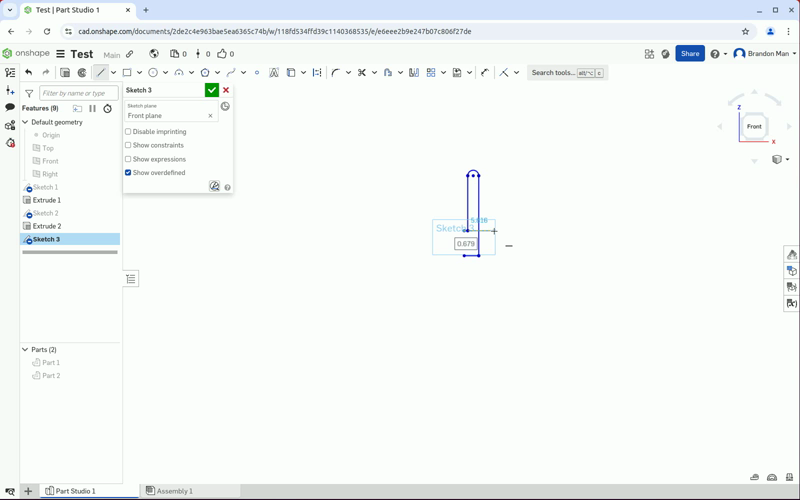
mouse_move(464, 255)
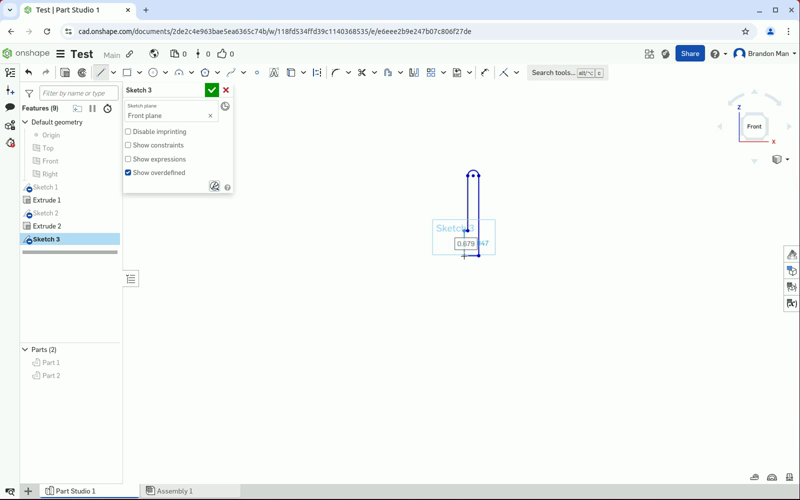
key_up(shift)
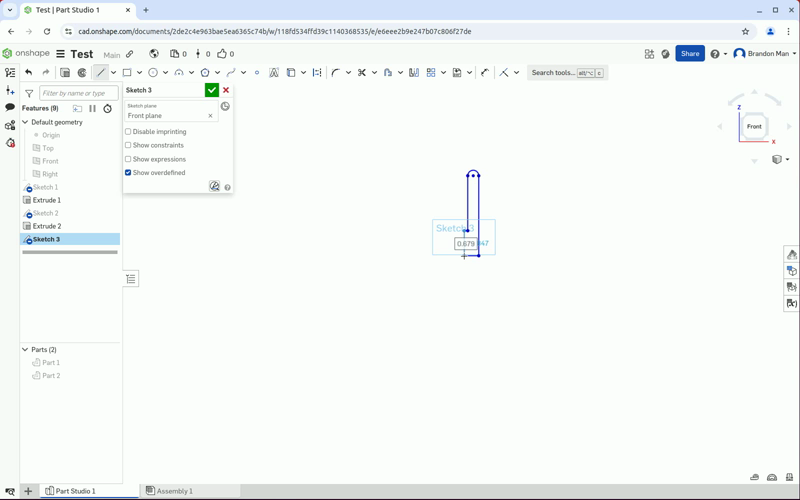
click(464, 255)
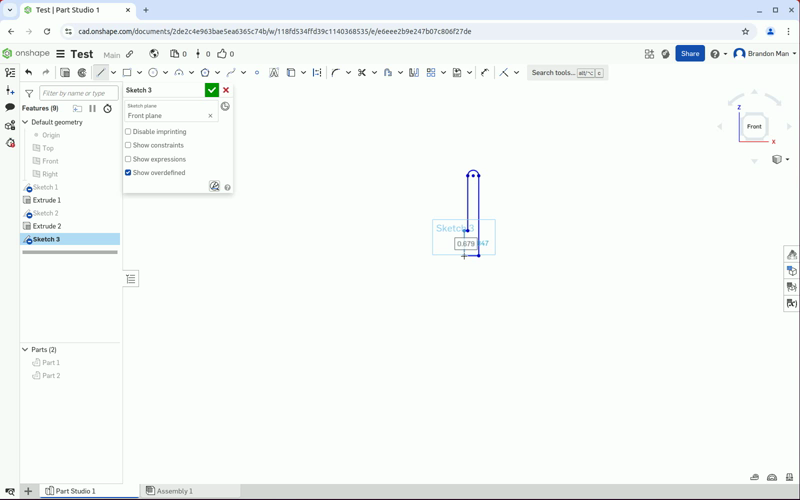
key(esc)
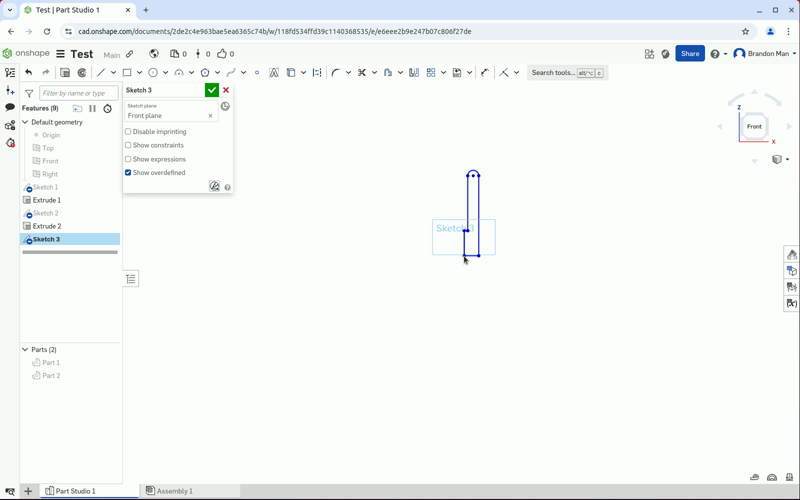
key(c)
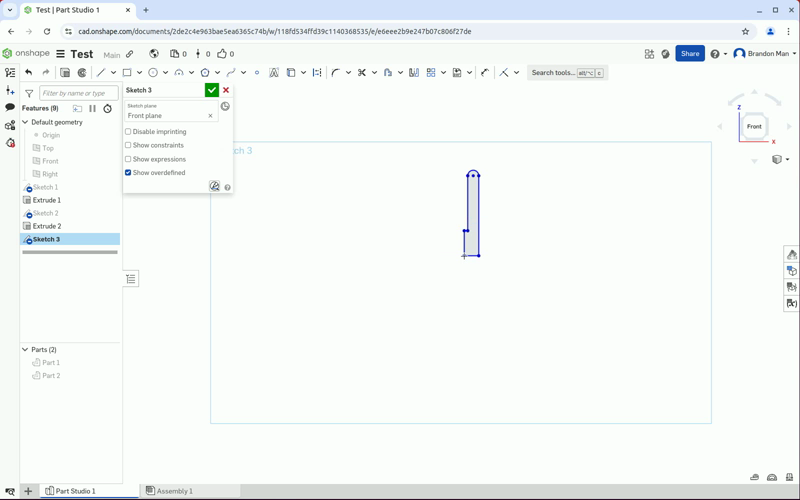
key_down(shift)
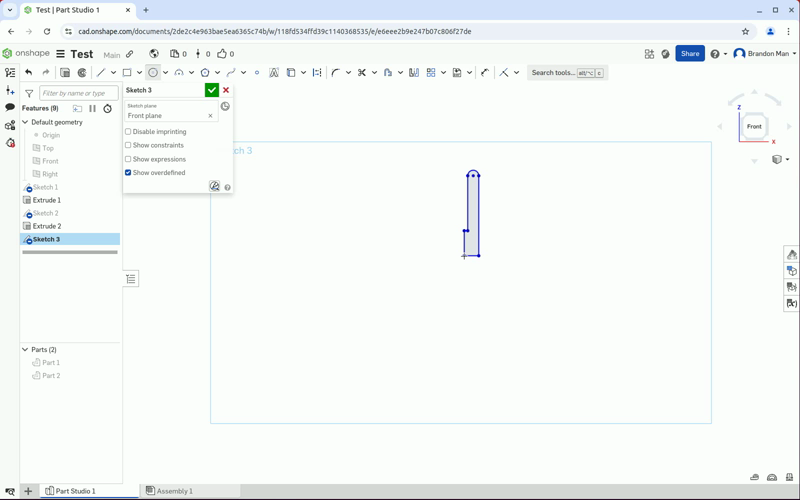
mouse_move(473, 239)
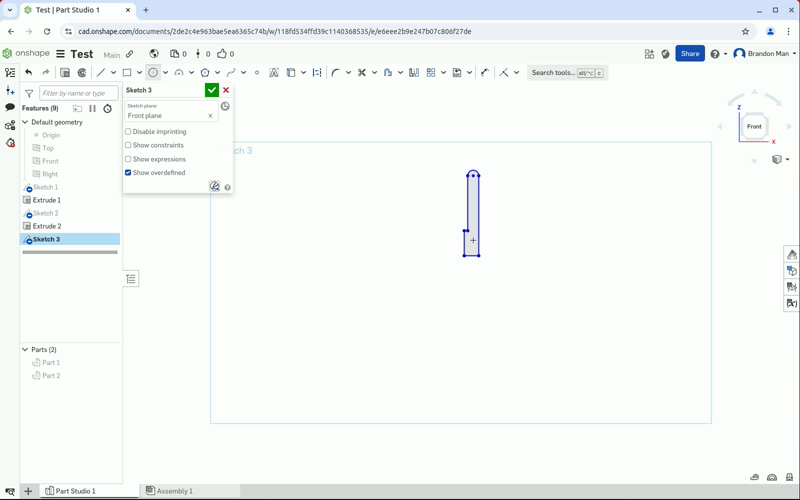
click(473, 239)
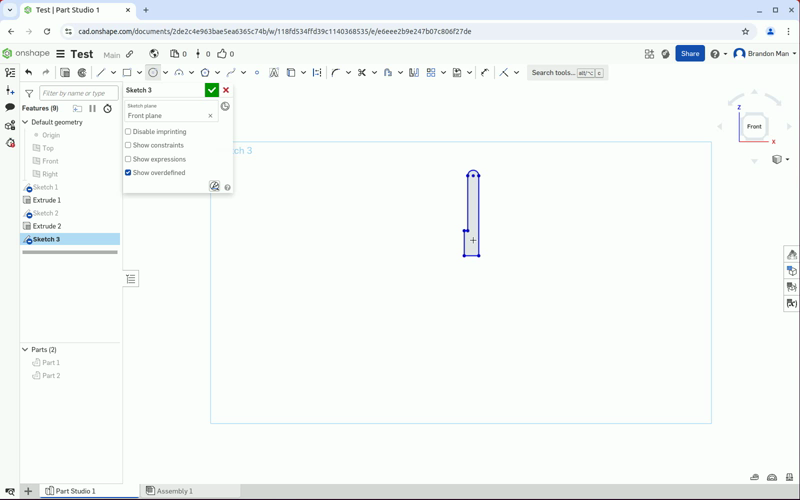
key_up(shift)
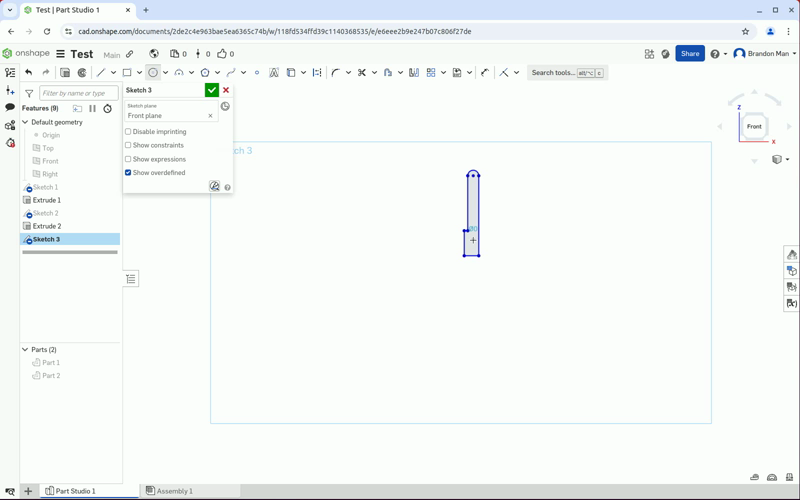
mouse_move(476, 239)
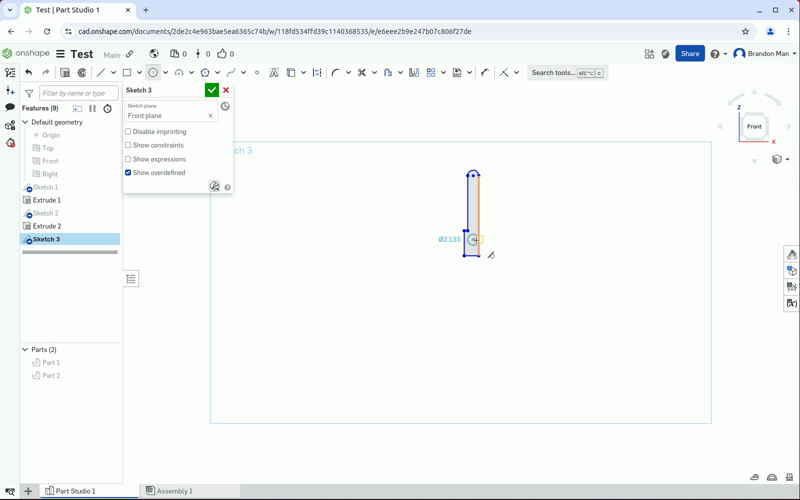
scroll(6)
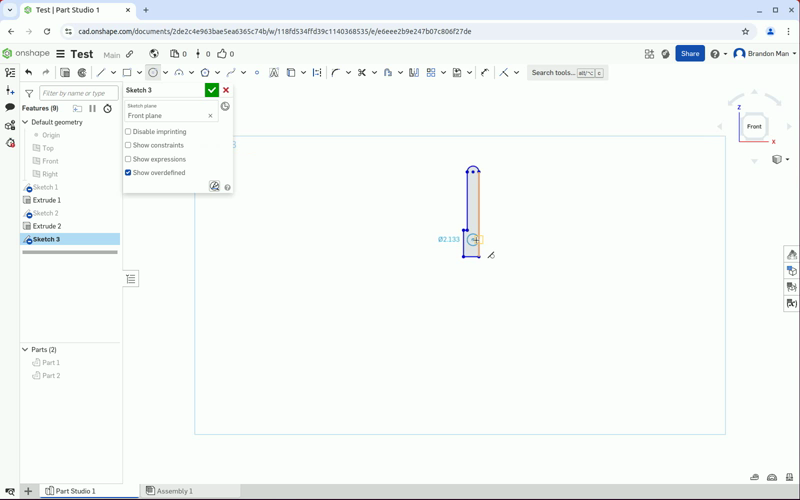
scroll(6)
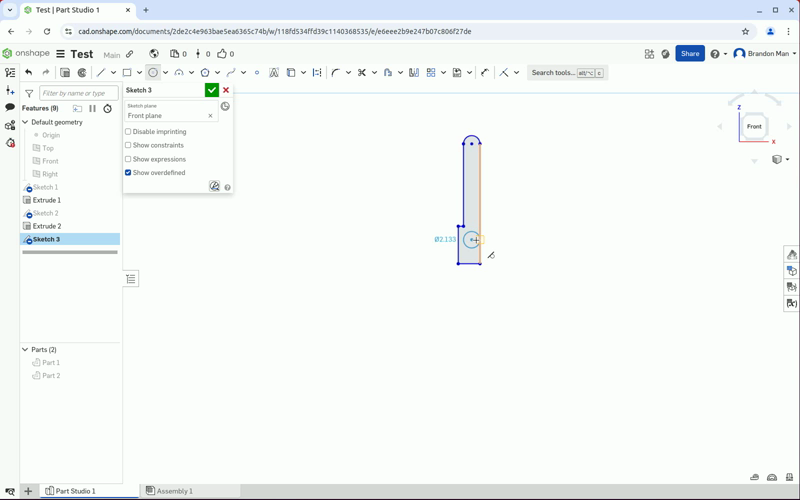
scroll(6)
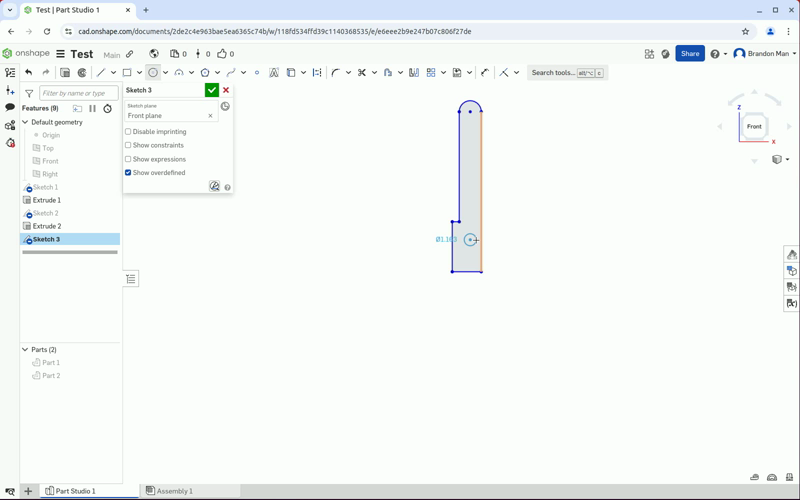
scroll(6)
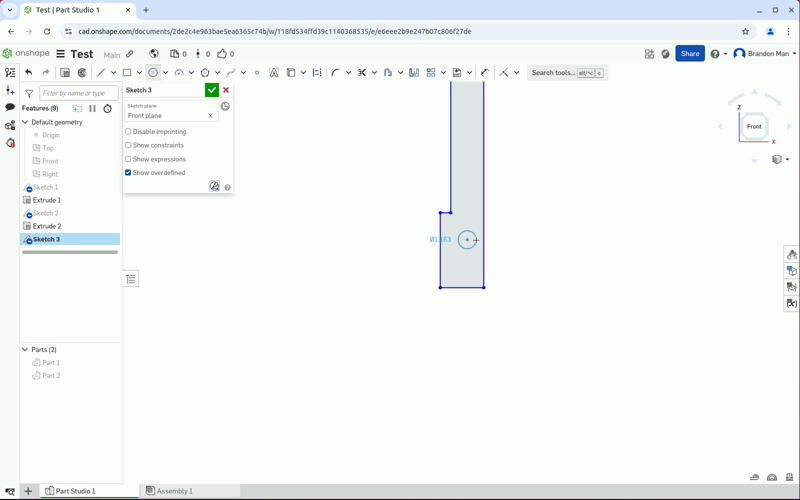
scroll(6)
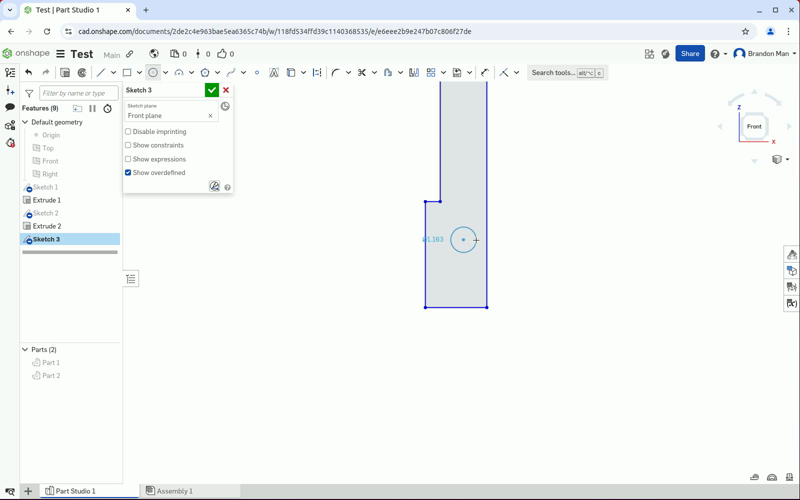
scroll(6)
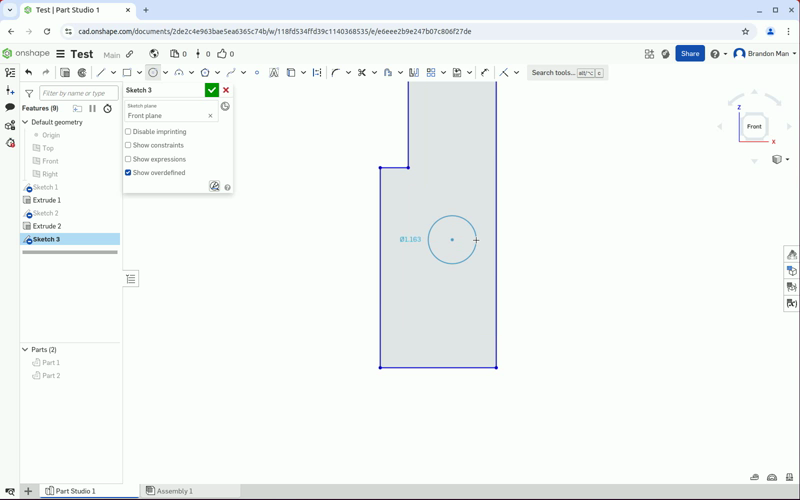
scroll(6)
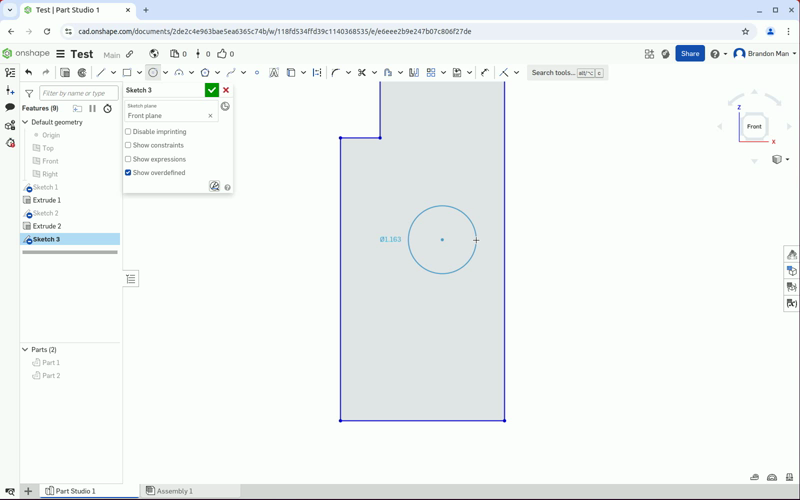
click(476, 239)
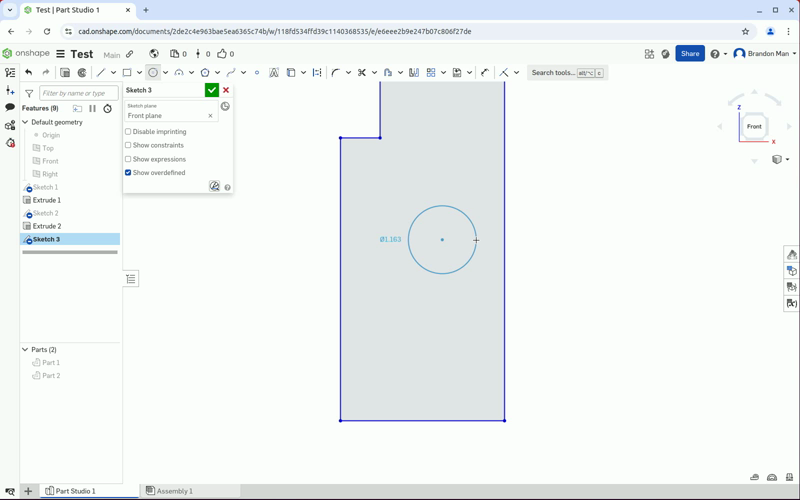
scroll(-6)
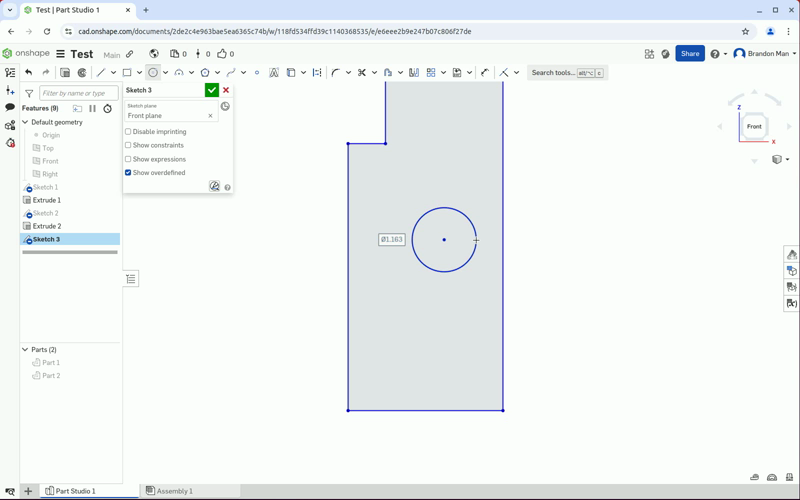
scroll(-6)
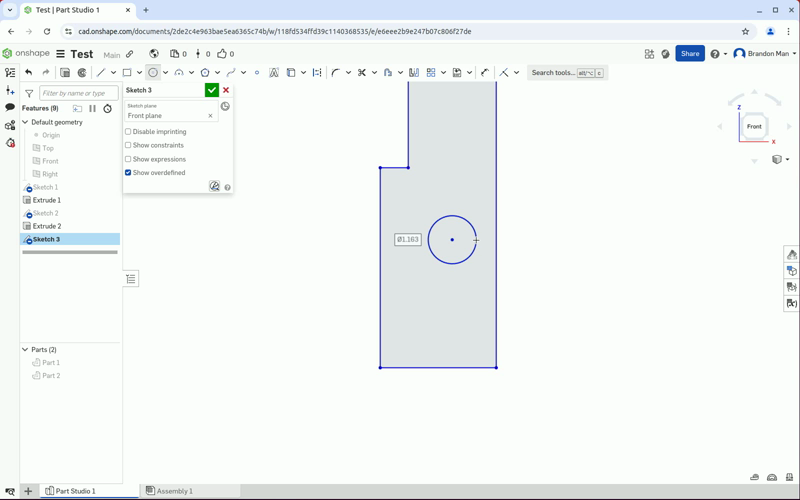
scroll(-6)
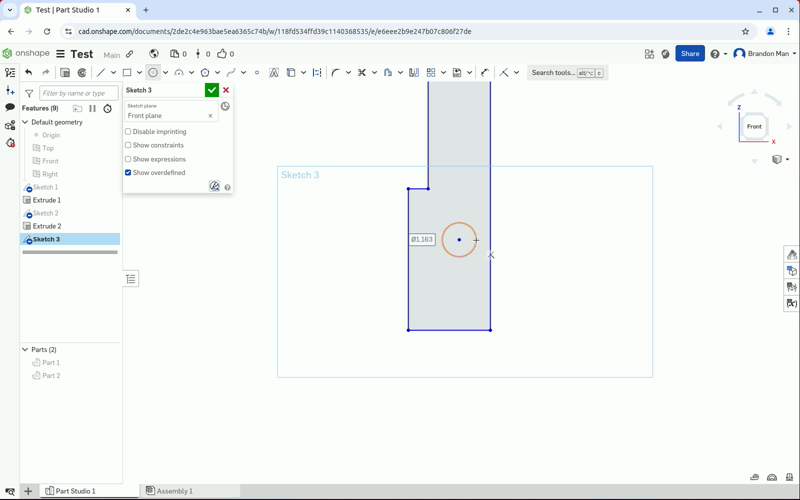
scroll(-6)
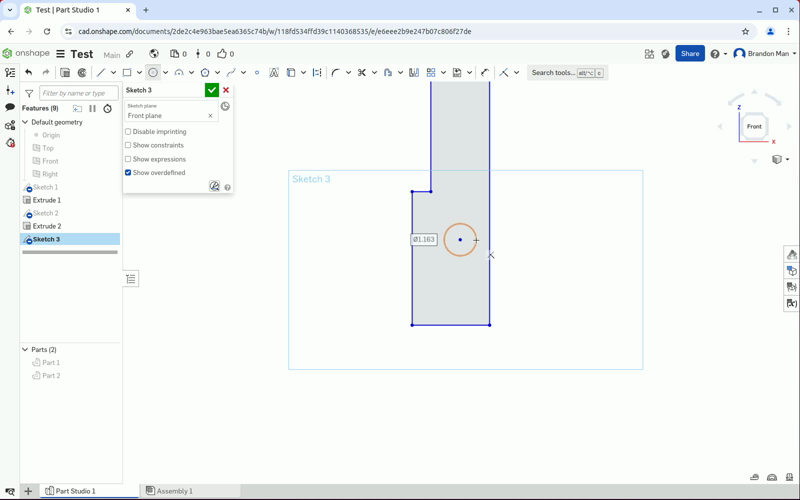
scroll(-6)
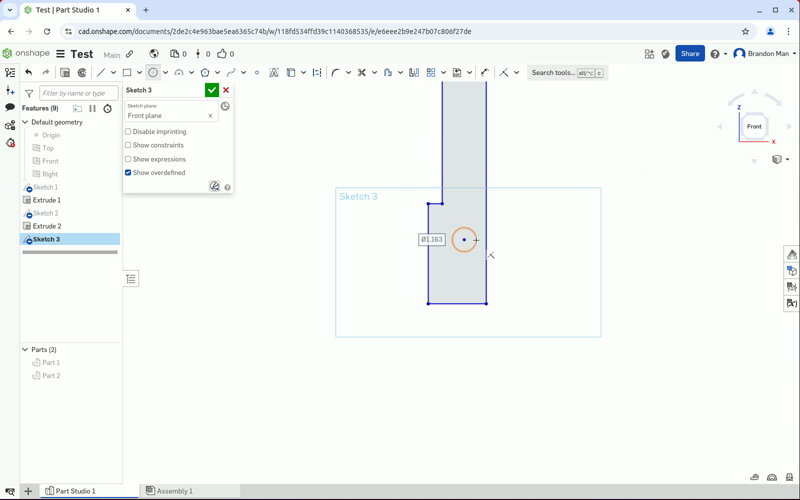
scroll(-6)
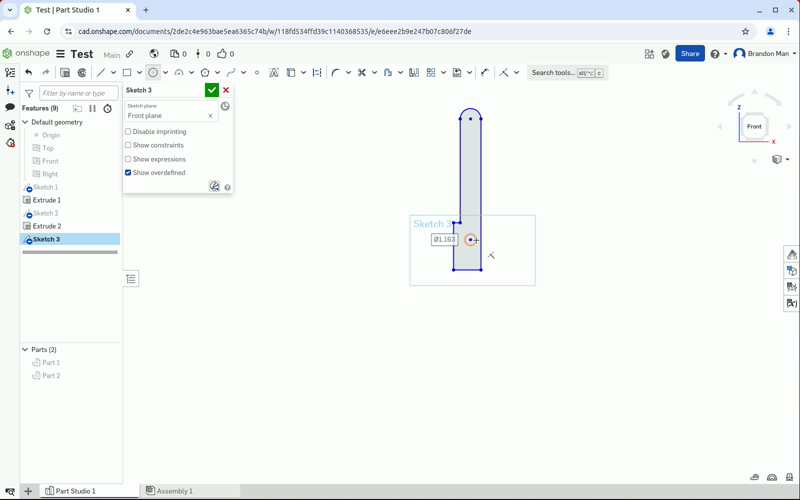
scroll(-6)
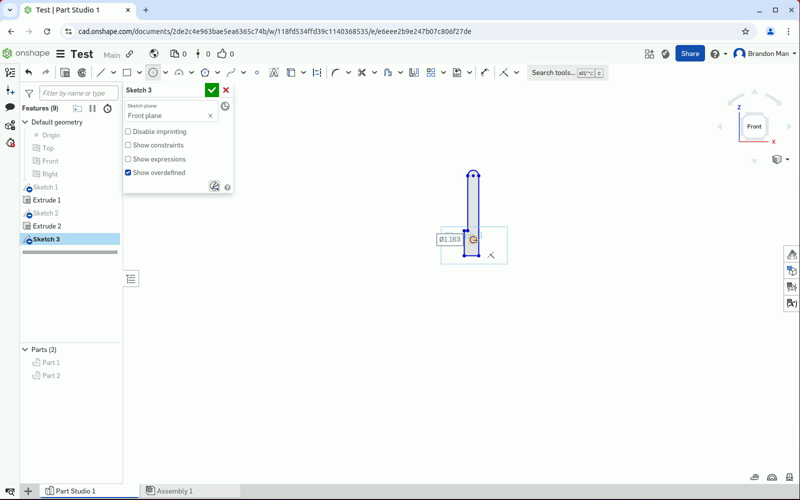
key(esc)
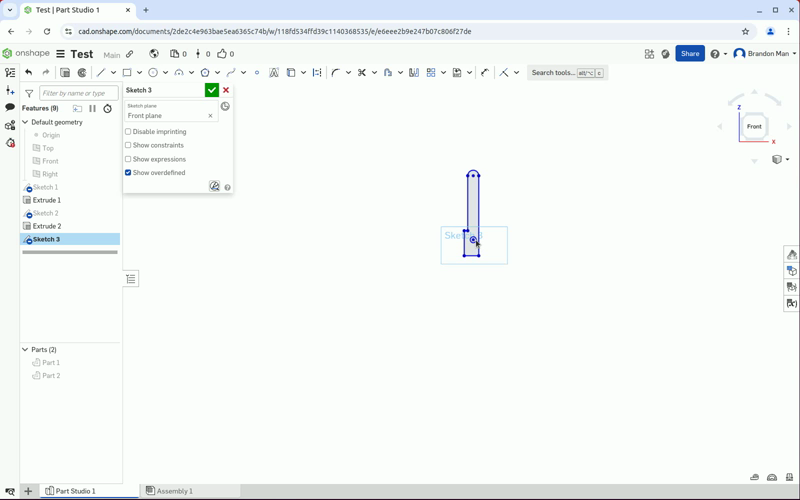
key(c)
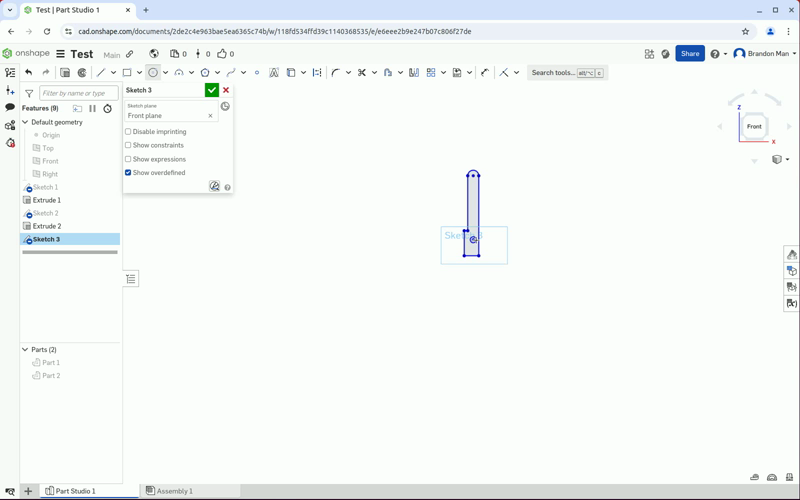
key_down(shift)
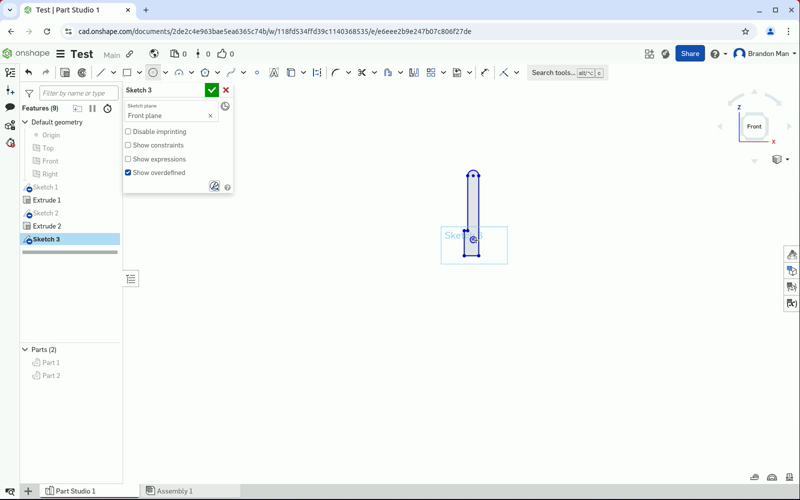
mouse_move(473, 247)
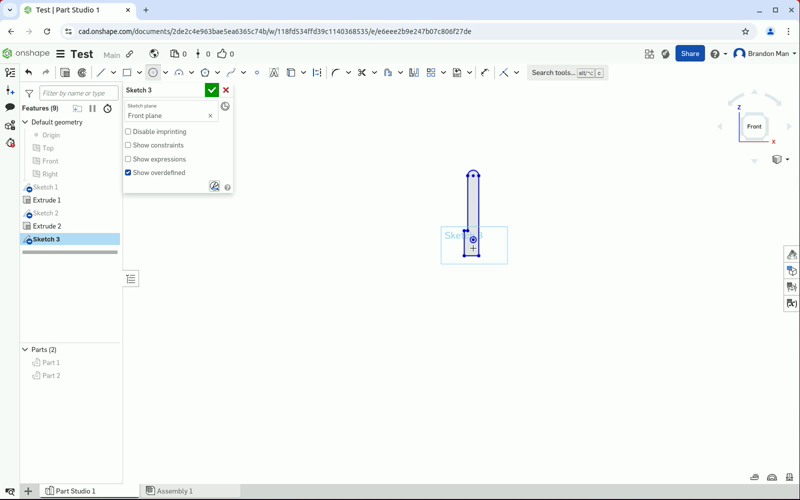
click(473, 247)
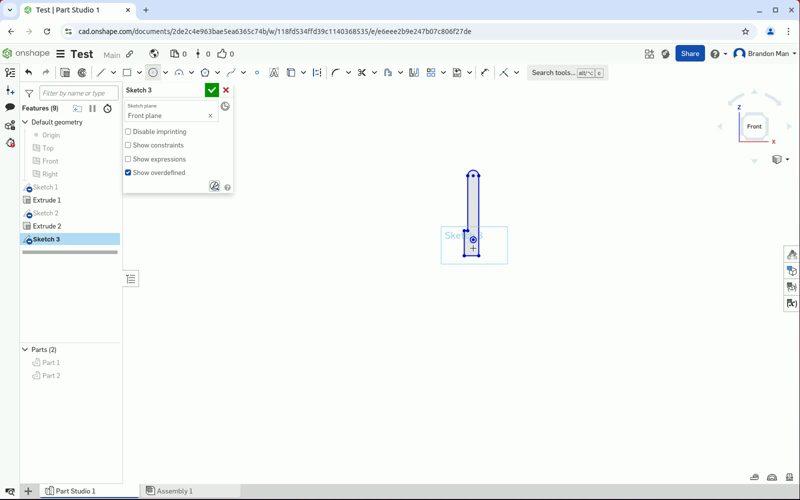
key_up(shift)
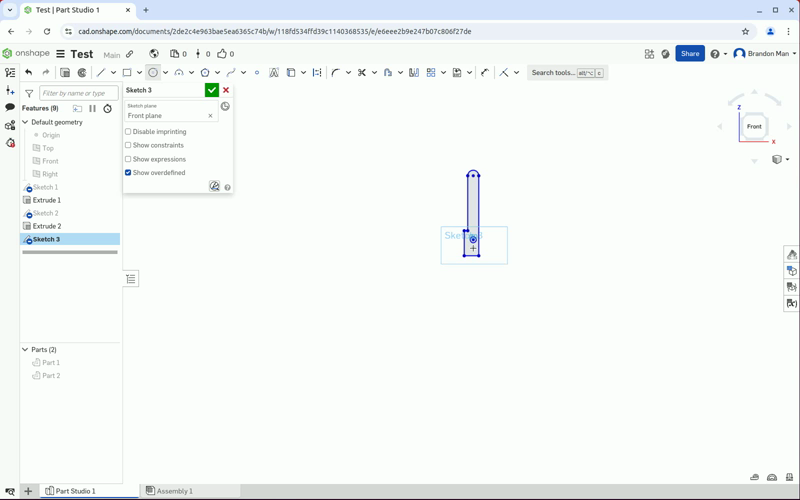
mouse_move(474, 247)
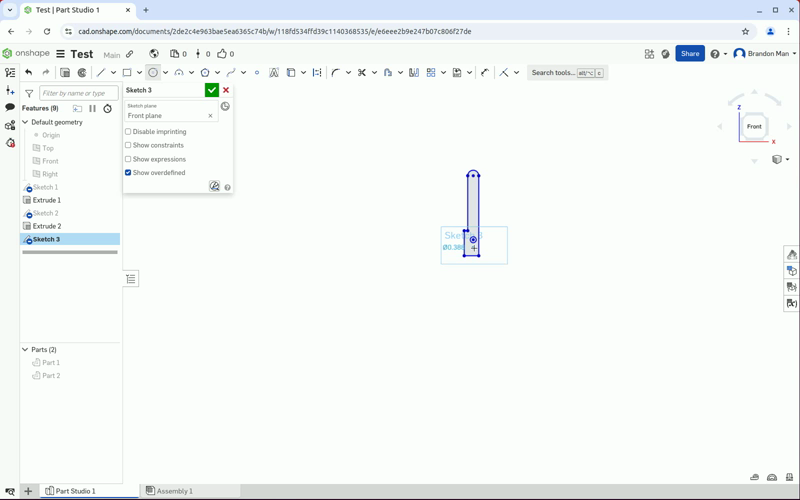
scroll(6)
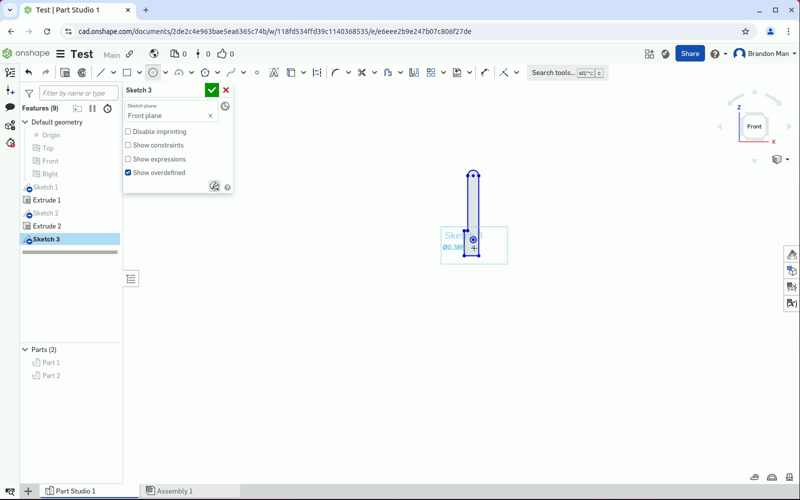
scroll(6)
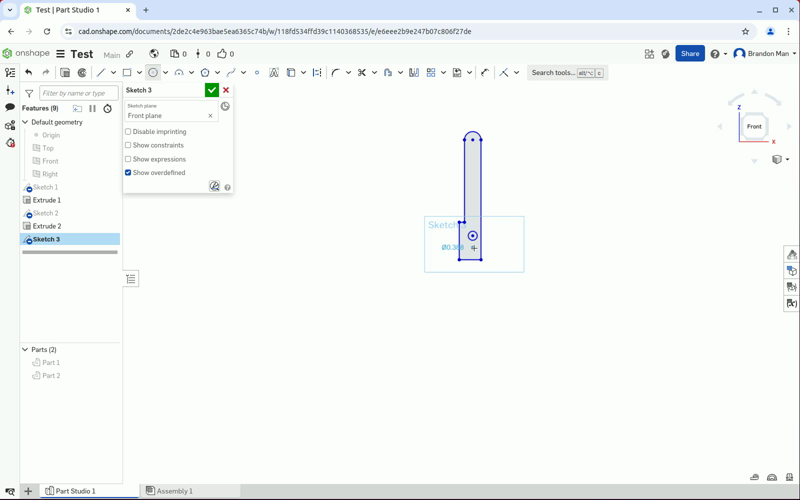
scroll(6)
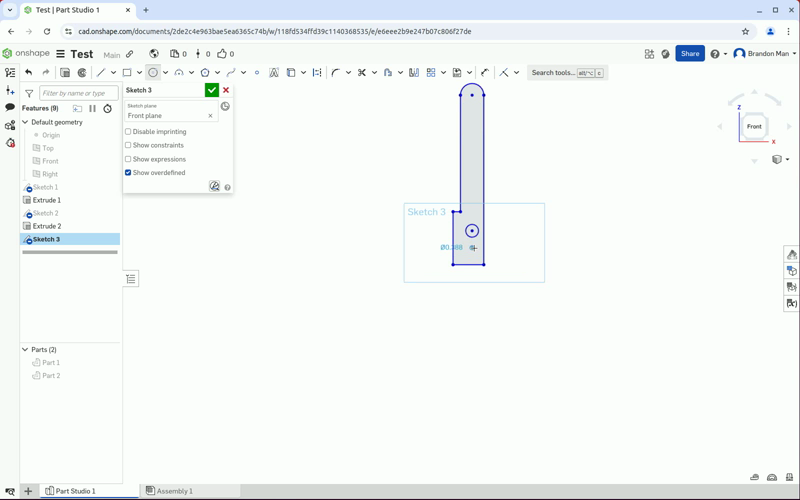
scroll(6)
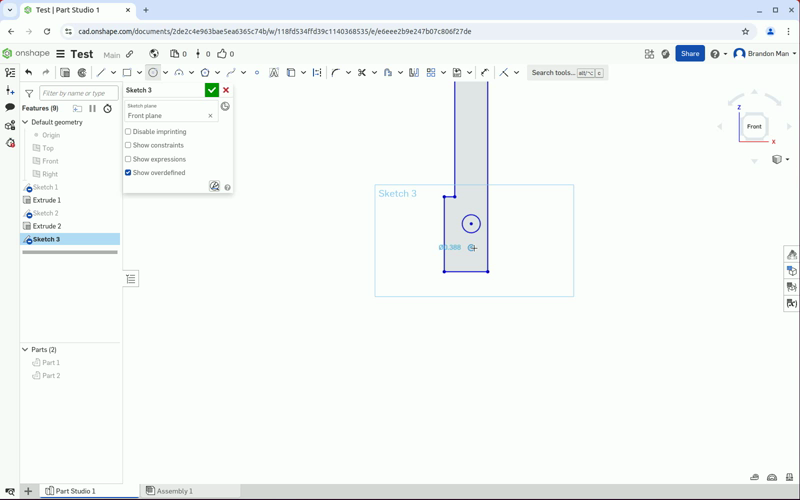
scroll(6)
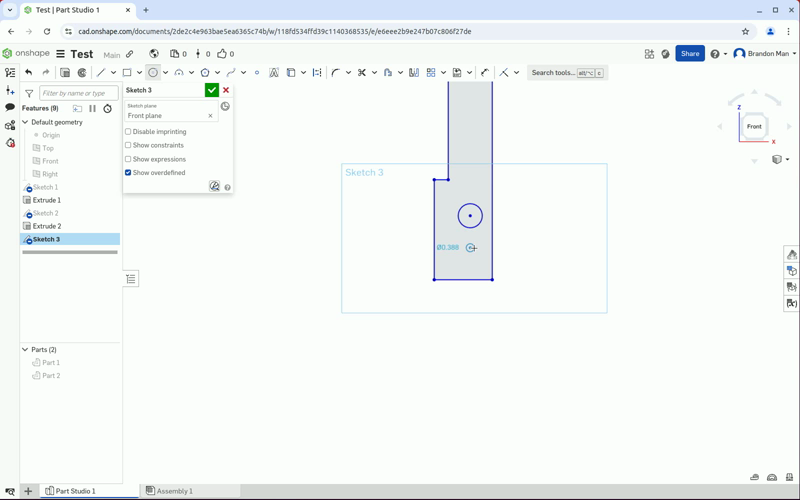
scroll(6)
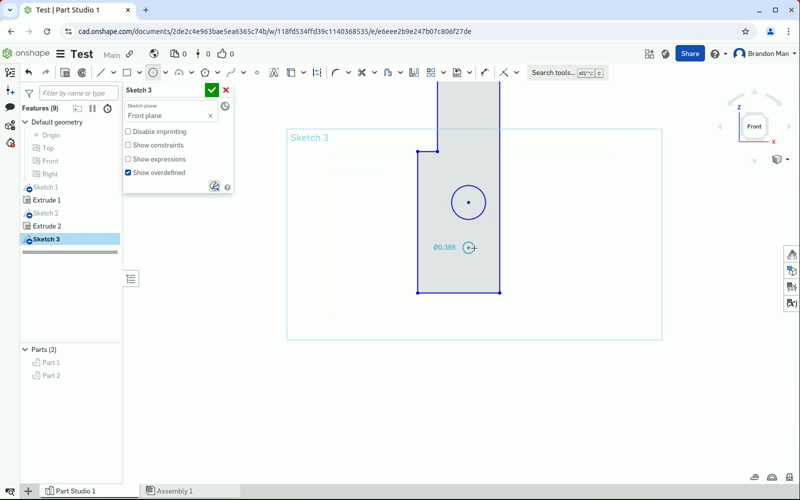
scroll(6)
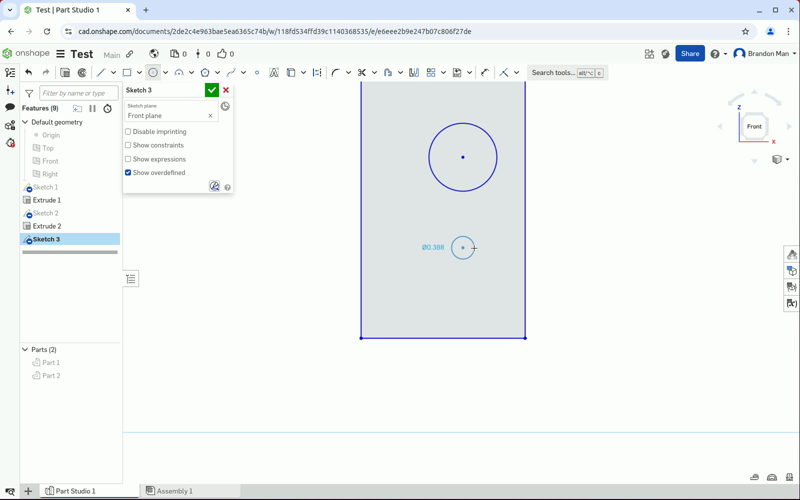
click(474, 247)
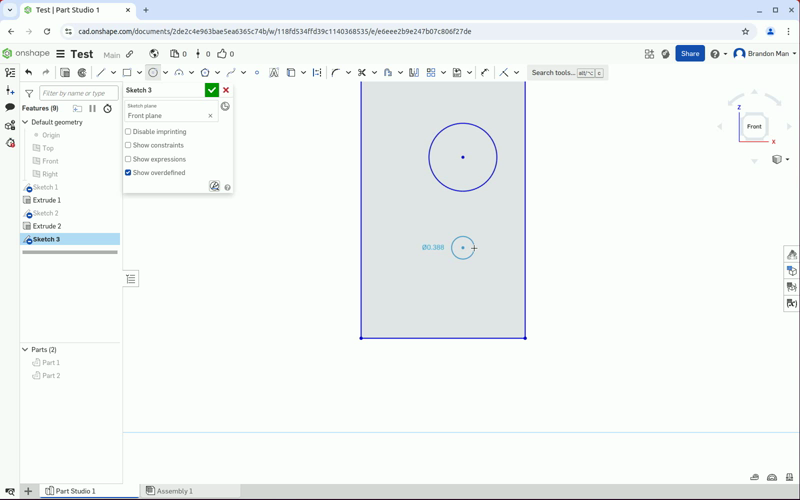
scroll(-6)
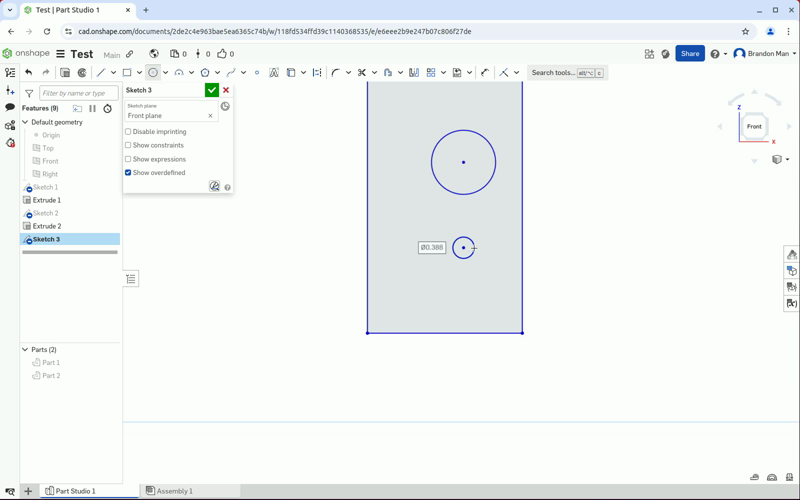
scroll(-6)
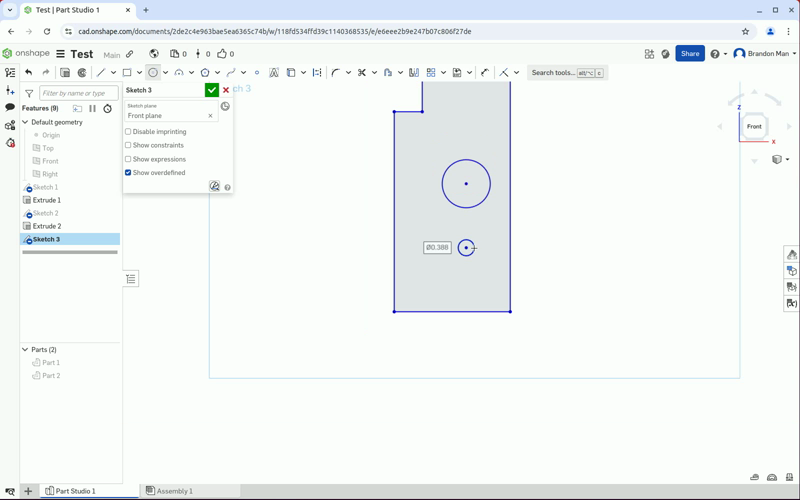
scroll(-6)
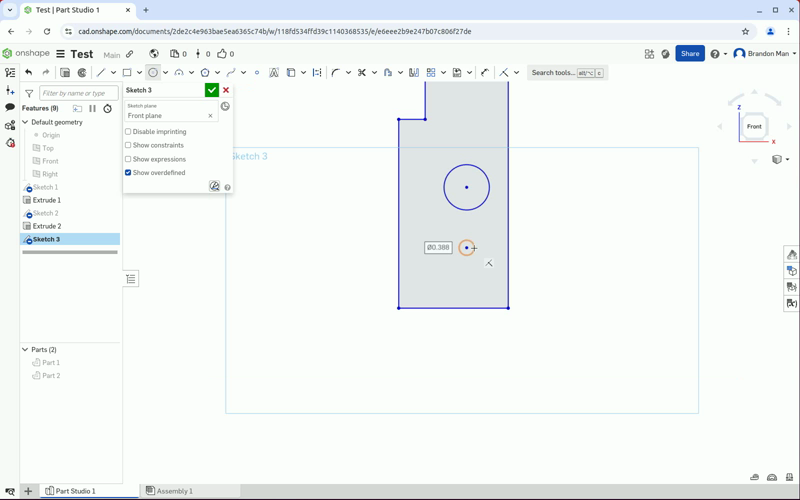
scroll(-6)
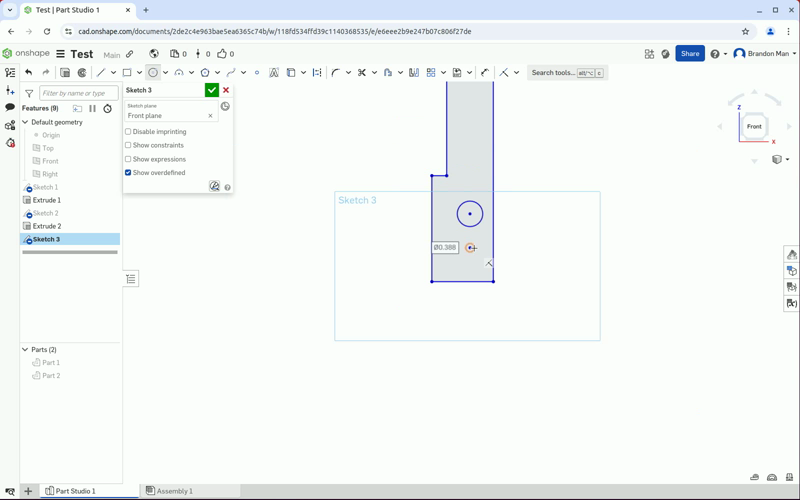
scroll(-6)
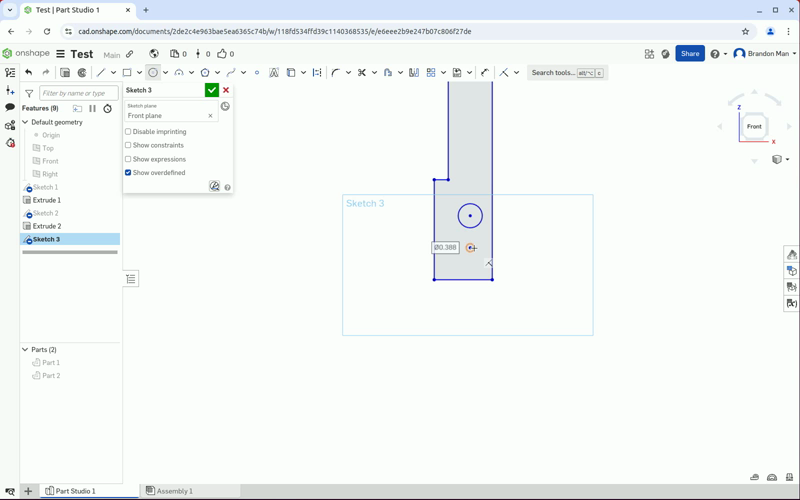
scroll(-6)
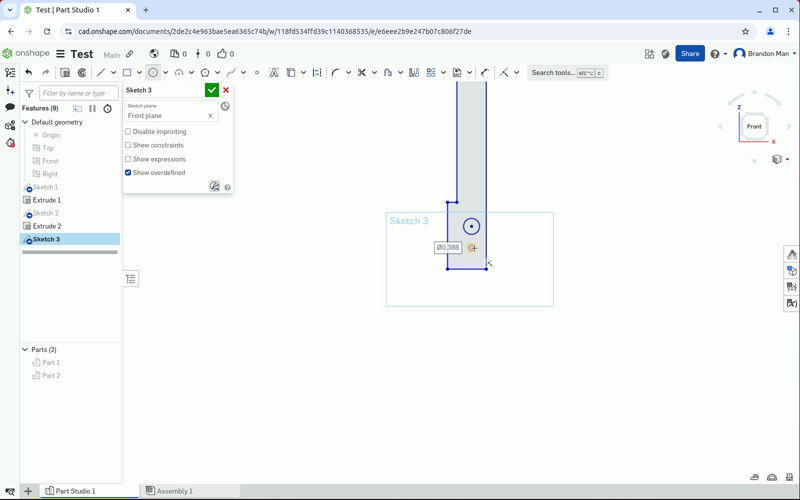
scroll(-6)
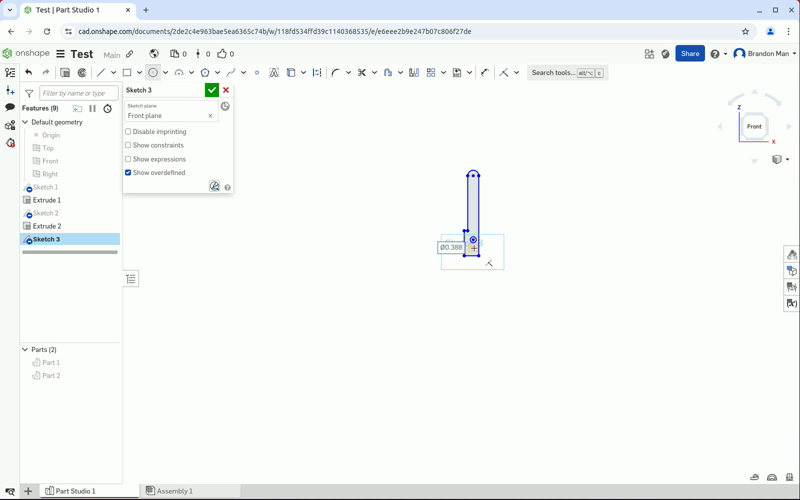
key(esc)
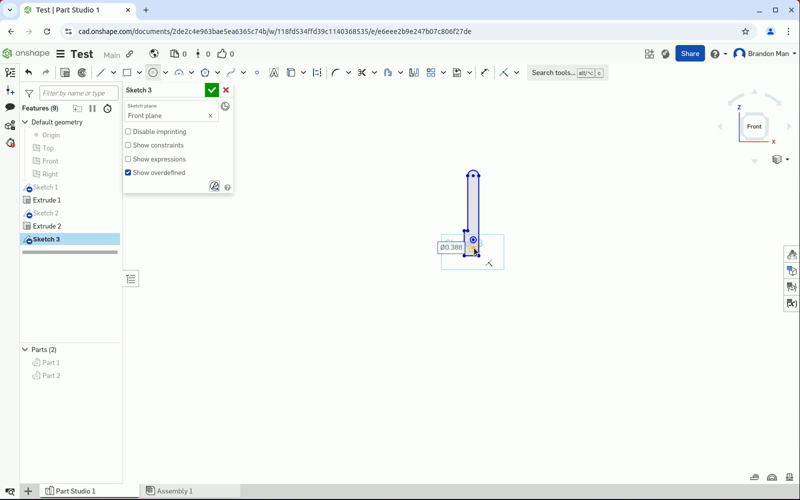
key(c)
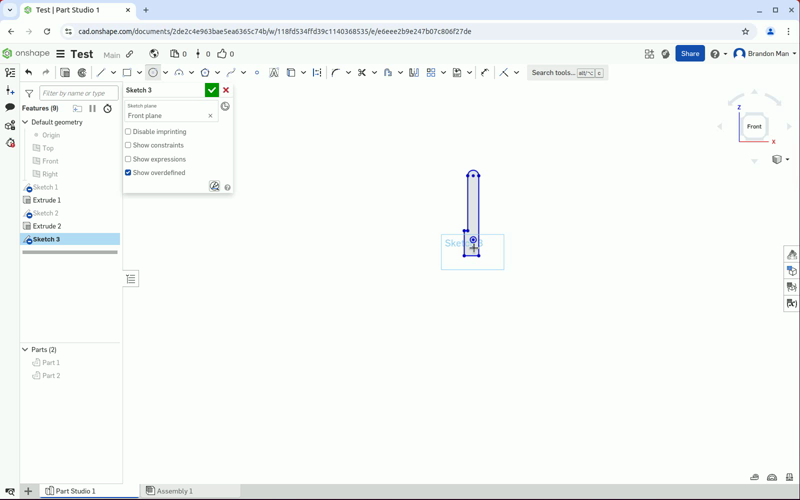
key_down(shift)
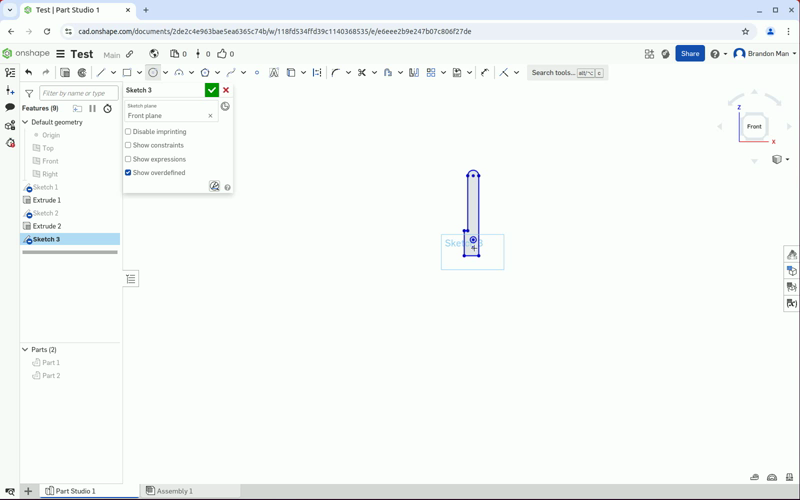
mouse_move(473, 211)
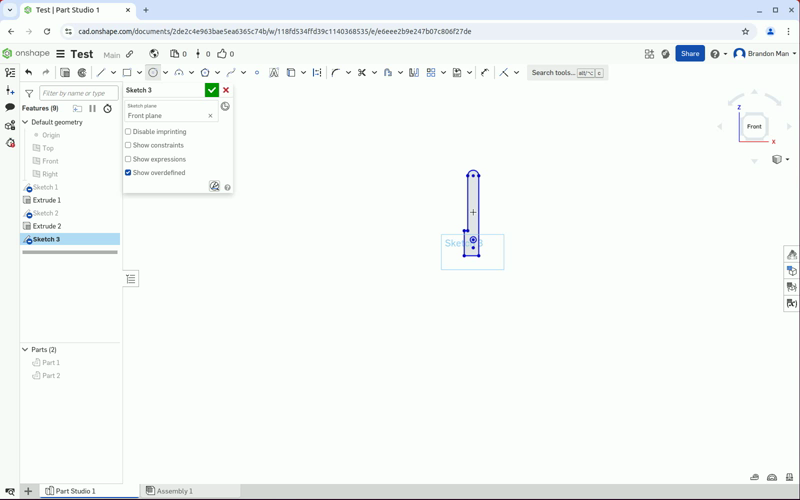
click(473, 211)
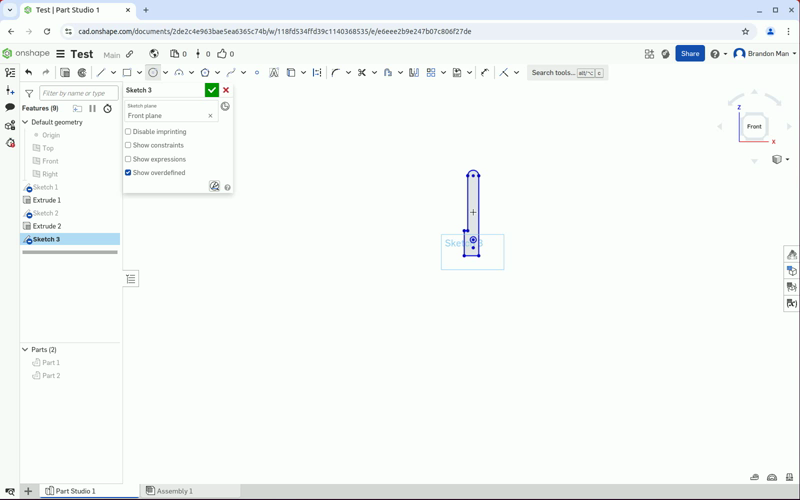
key_up(shift)
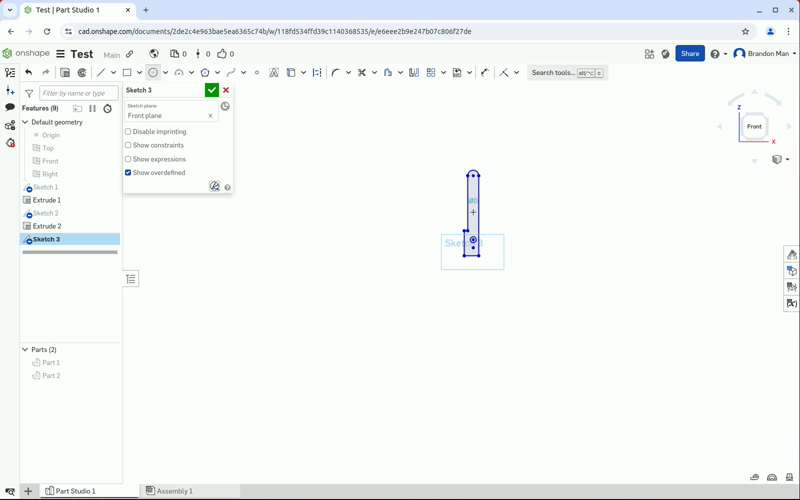
mouse_move(474, 211)
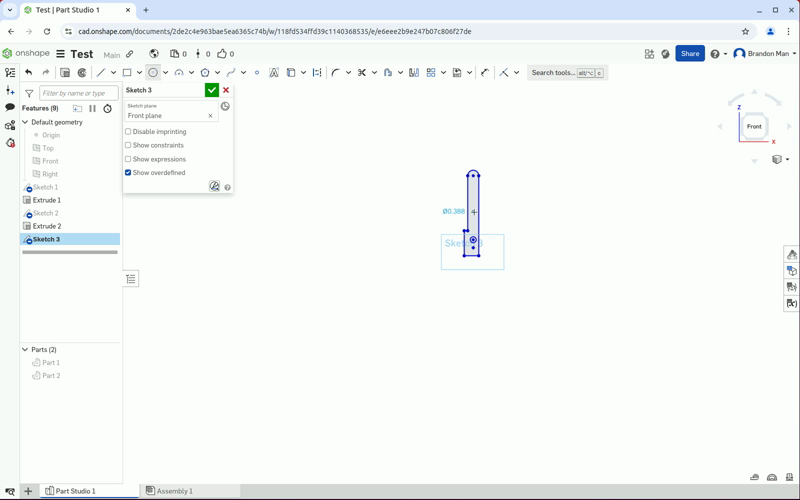
scroll(6)
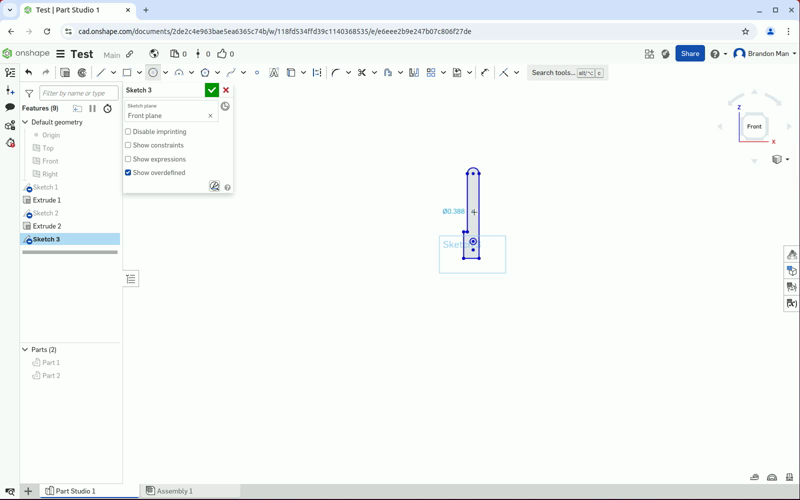
scroll(6)
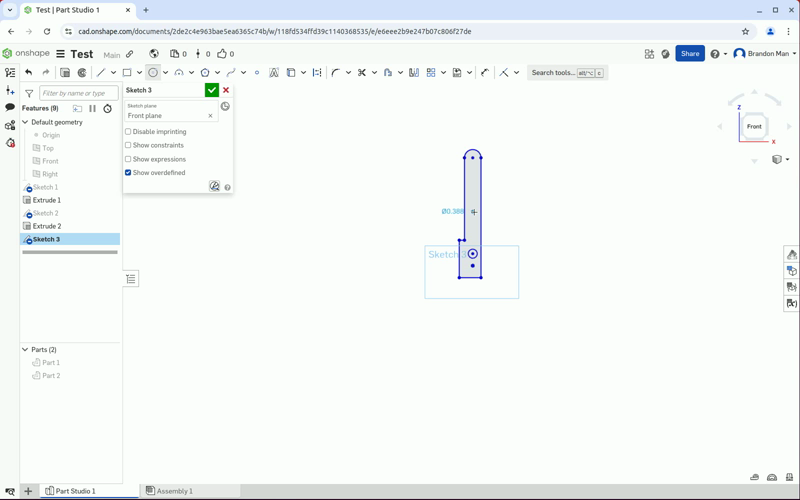
scroll(6)
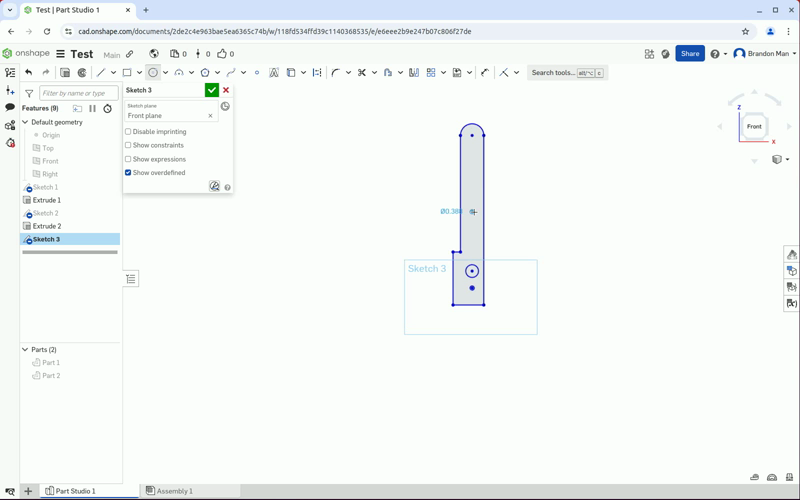
scroll(6)
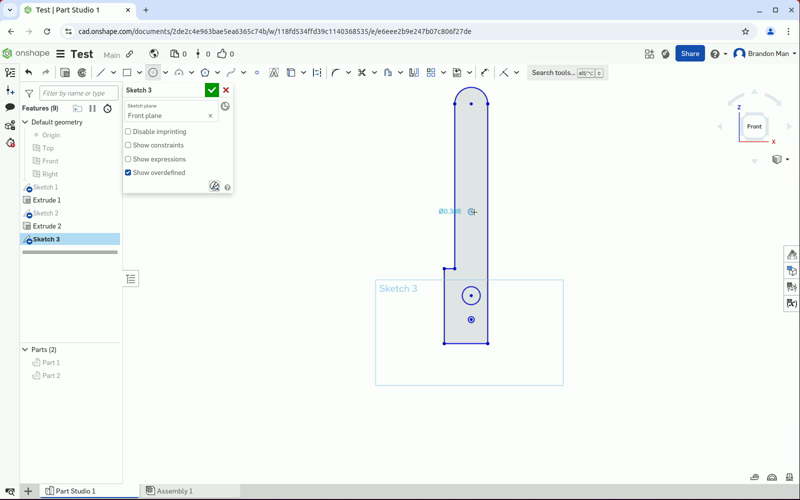
scroll(6)
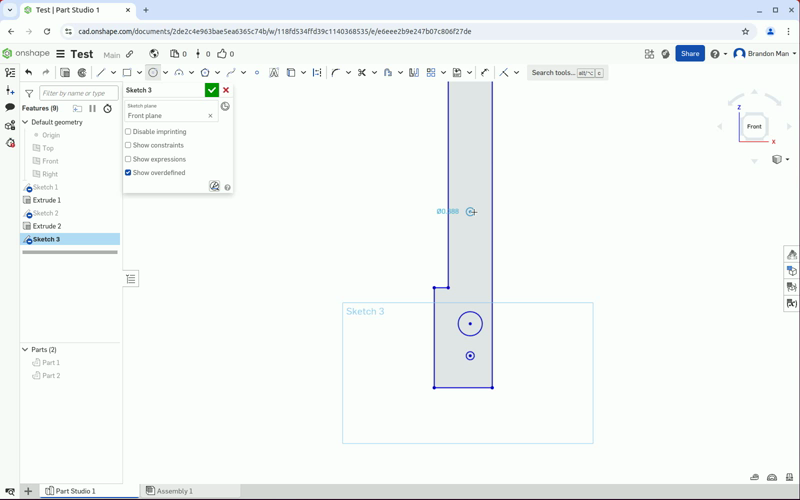
scroll(6)
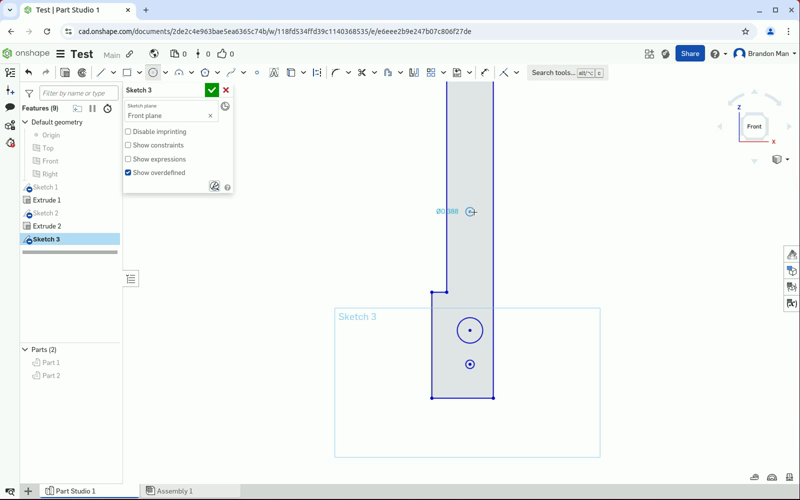
scroll(6)
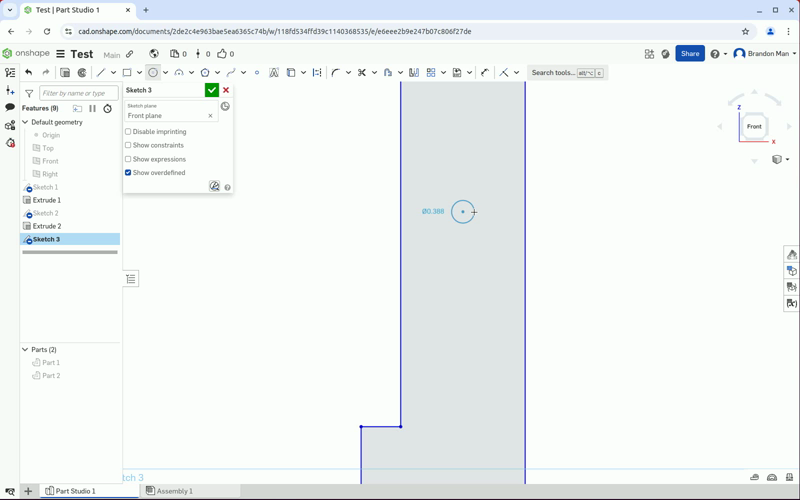
click(474, 211)
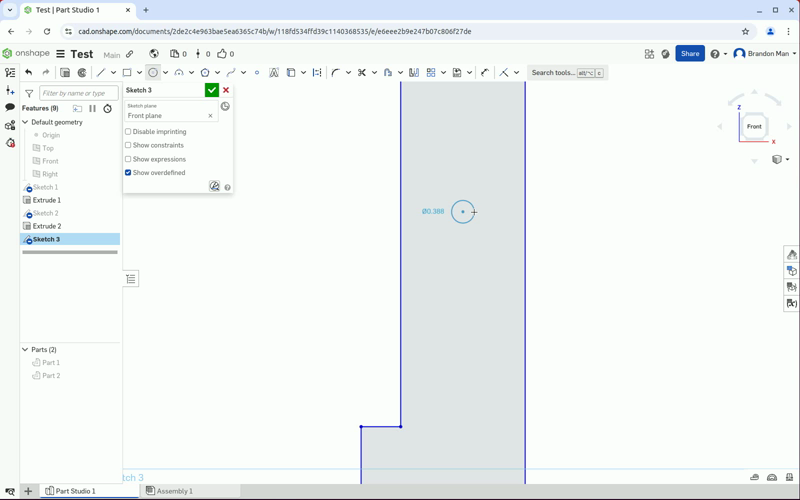
scroll(-6)
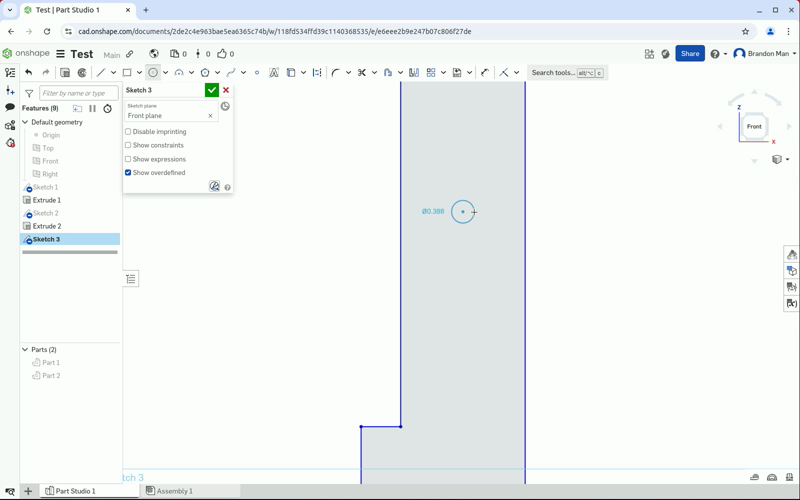
scroll(-6)
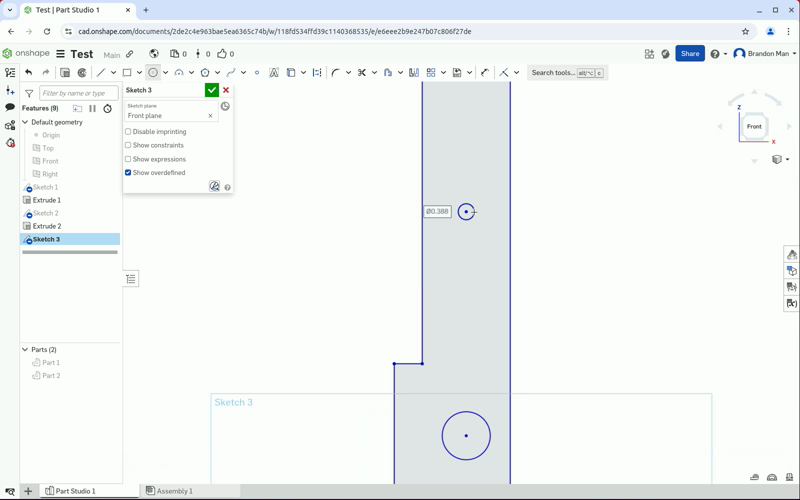
scroll(-6)
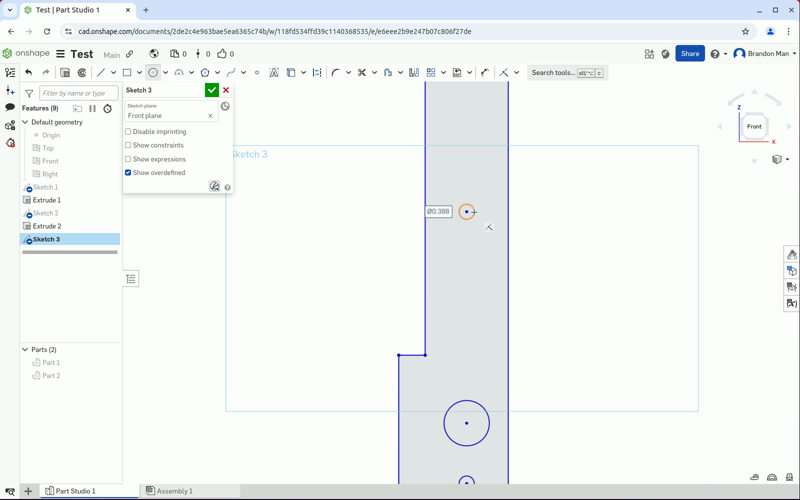
scroll(-6)
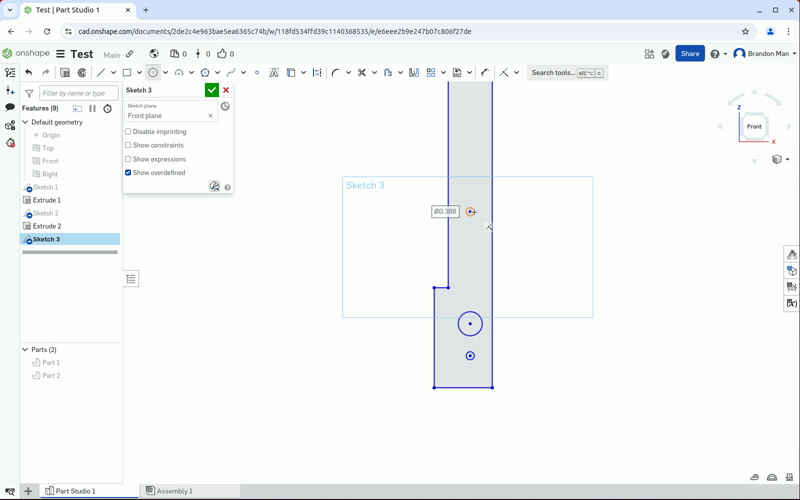
scroll(-6)
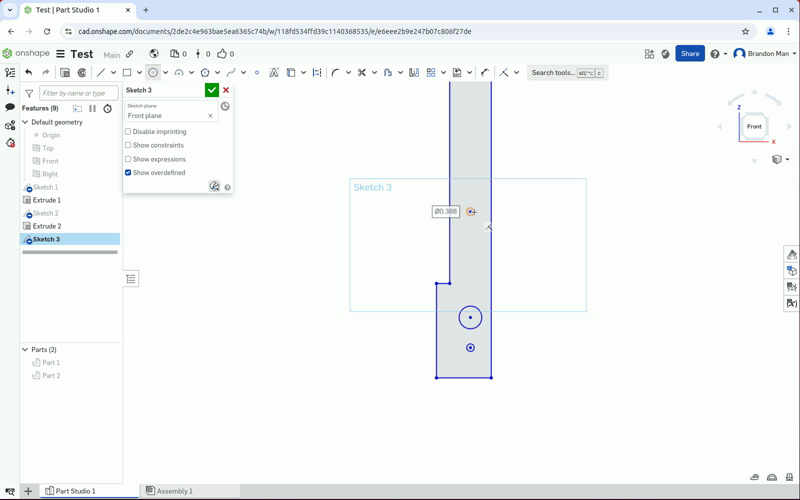
scroll(-6)
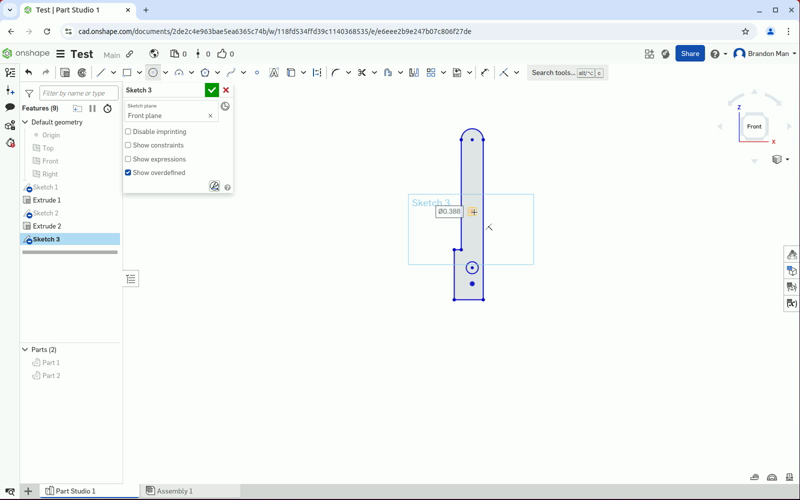
scroll(-6)
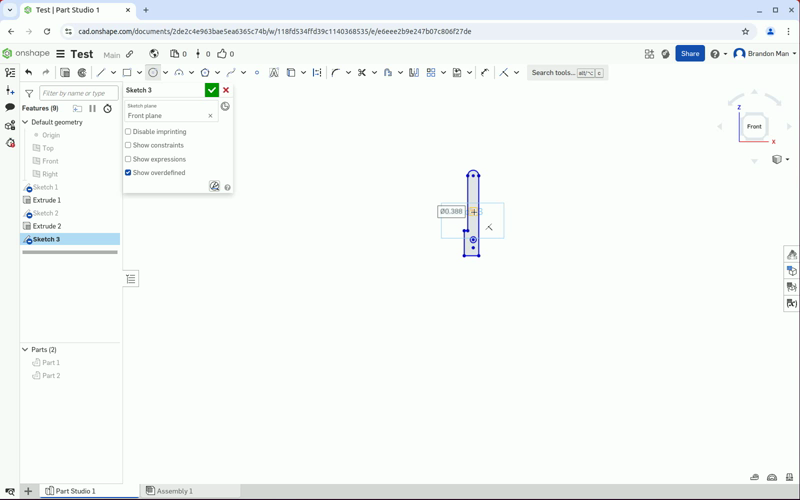
key(esc)
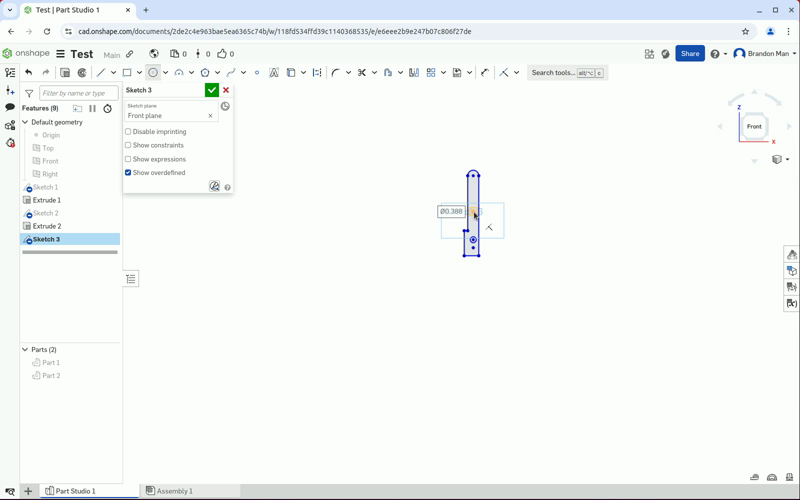
key(c)
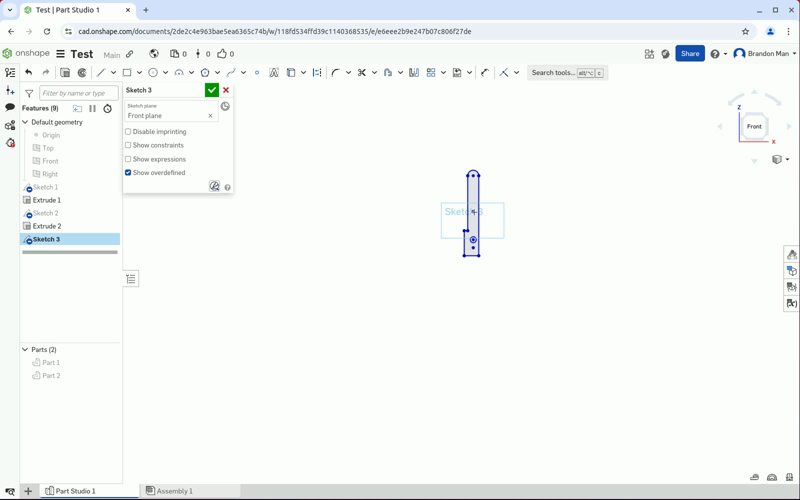
key_down(shift)
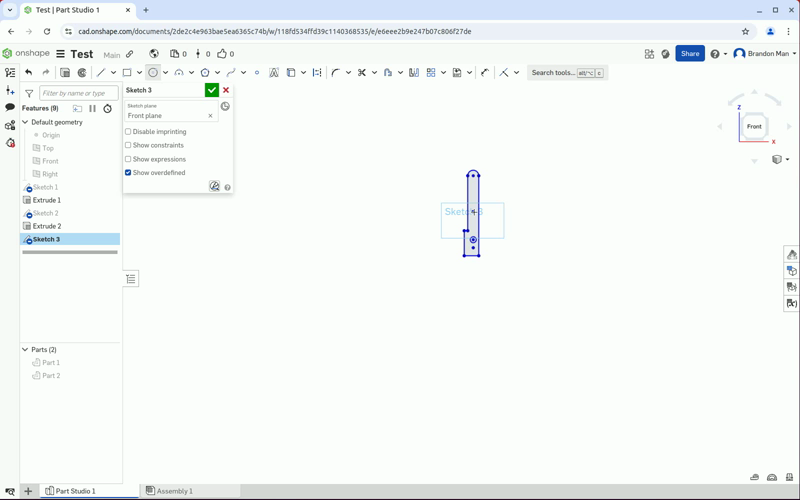
mouse_move(473, 175)
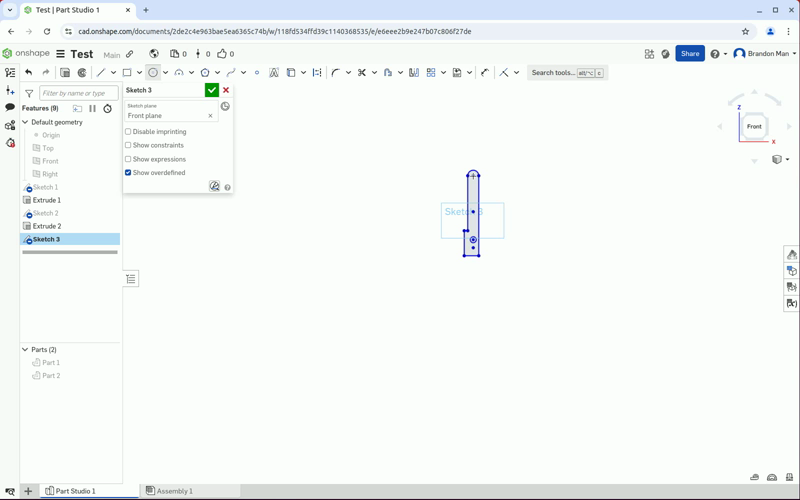
click(473, 175)
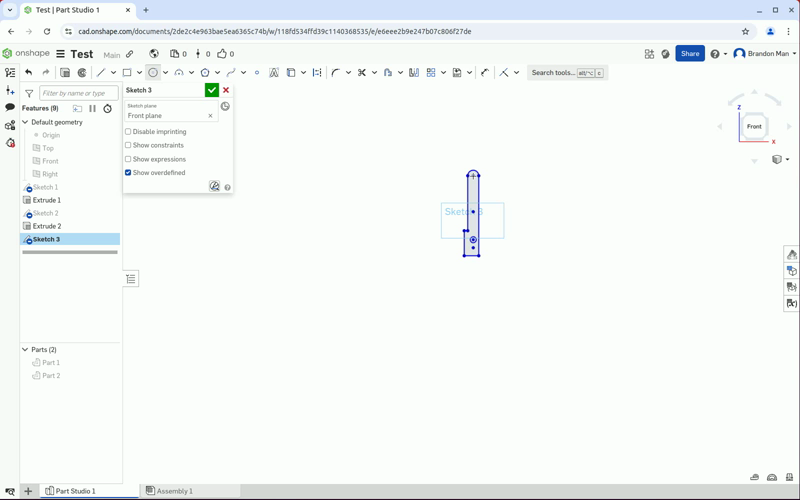
key_up(shift)
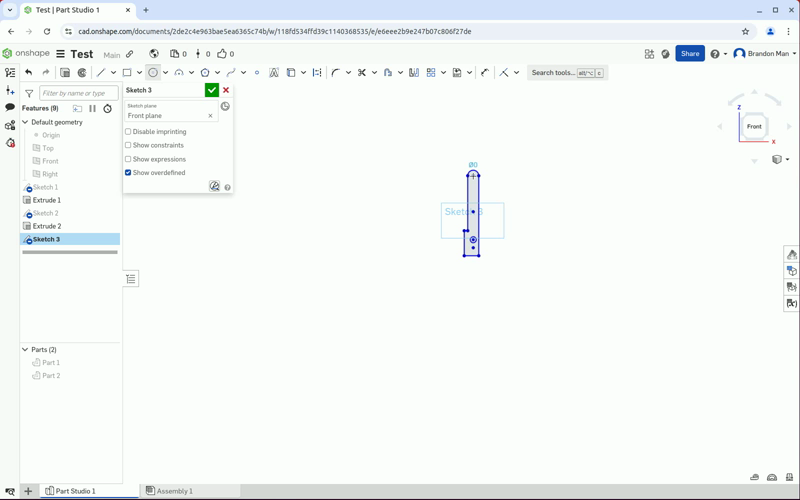
mouse_move(474, 175)
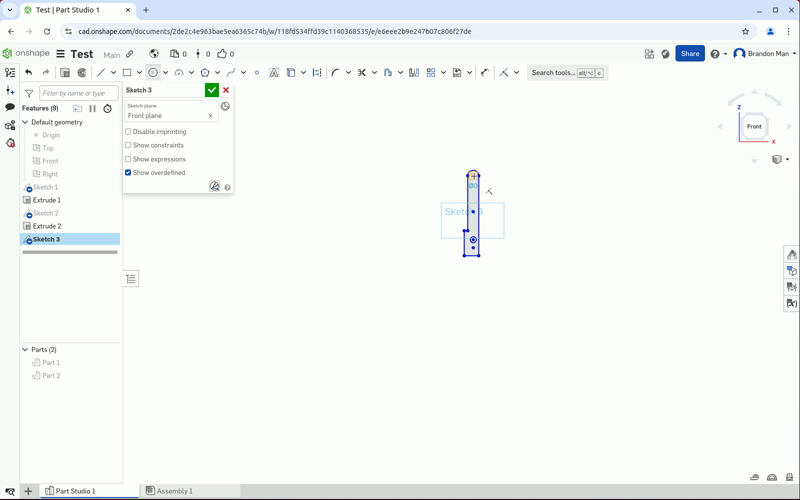
scroll(6)
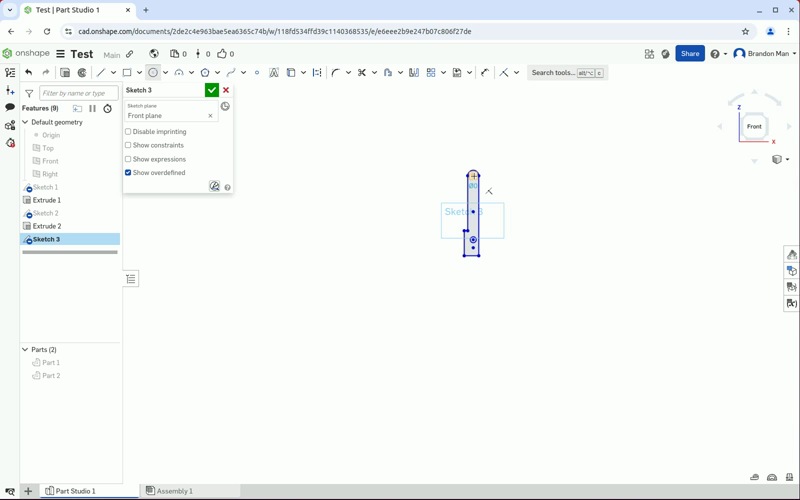
scroll(6)
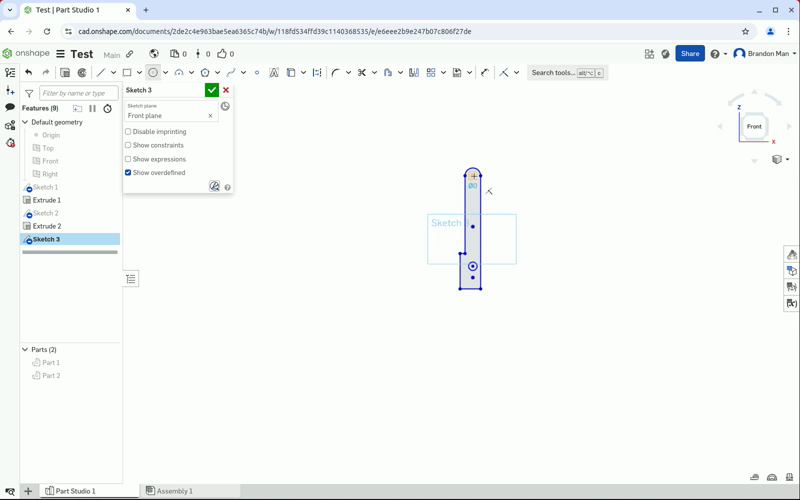
scroll(6)
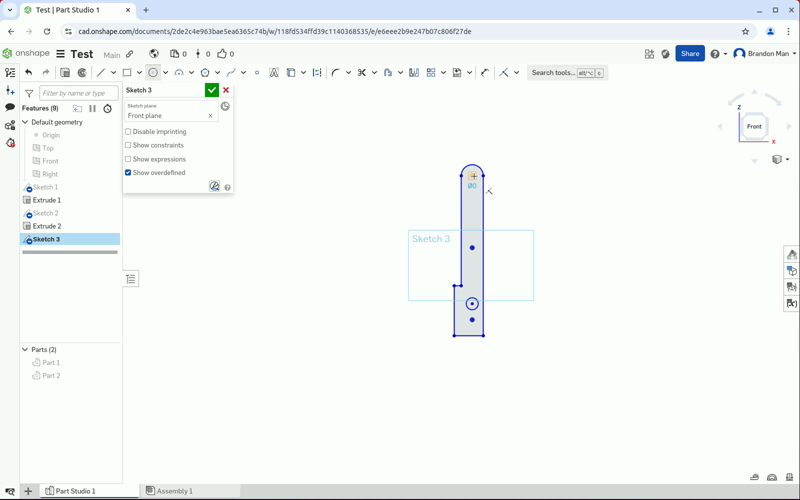
scroll(6)
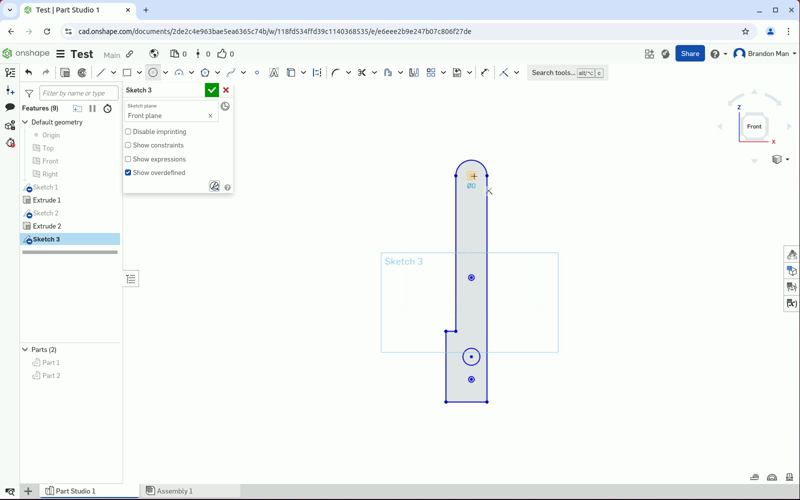
scroll(6)
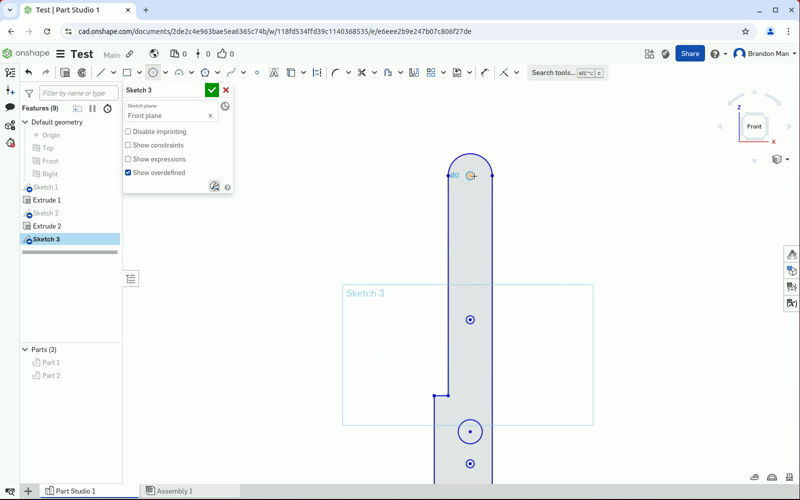
scroll(6)
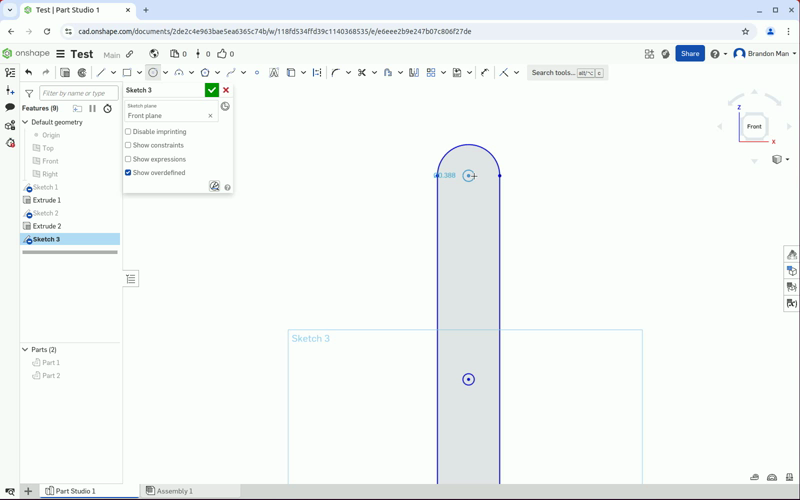
scroll(6)
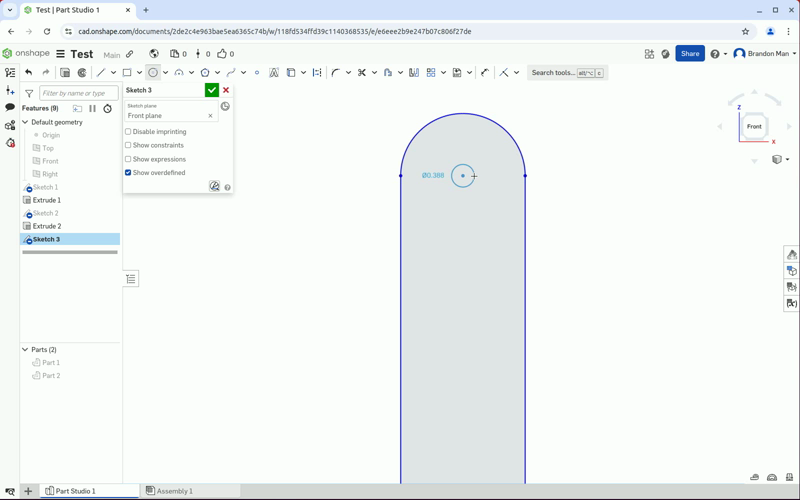
click(474, 175)
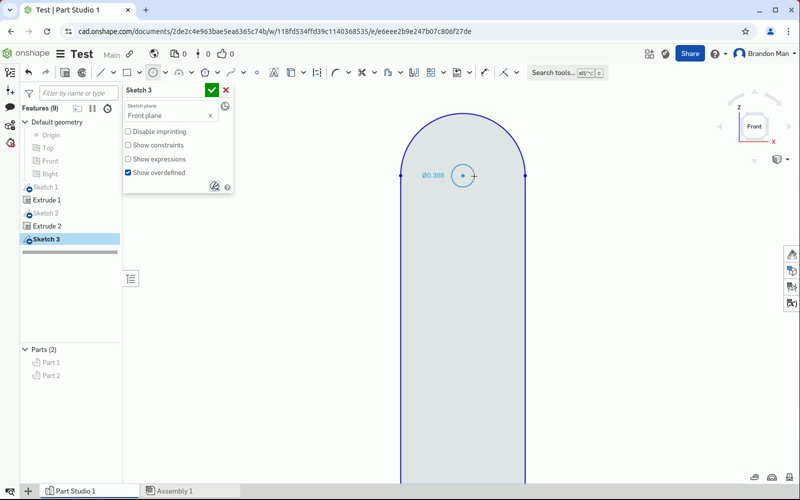
scroll(-6)
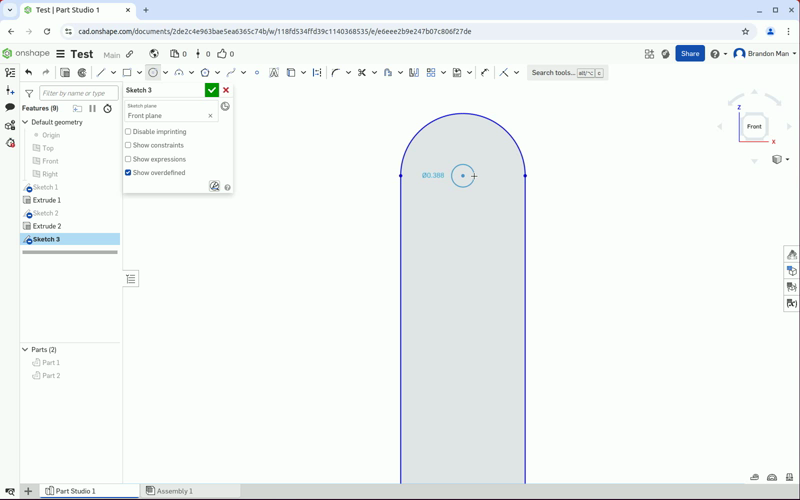
scroll(-6)
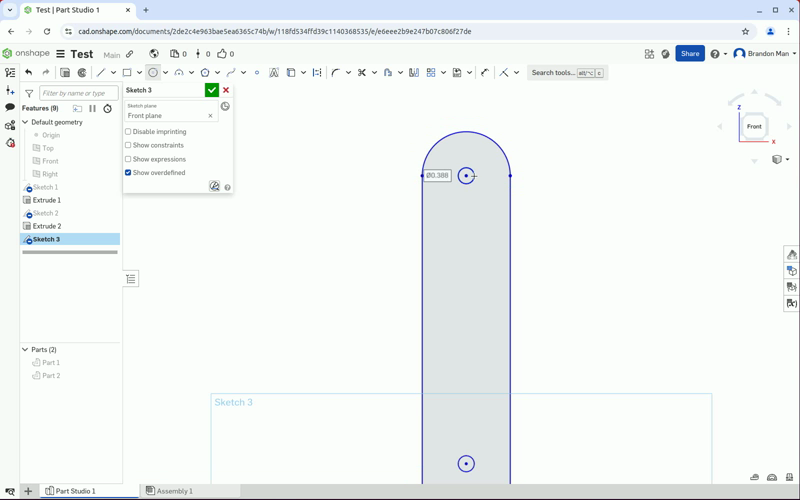
scroll(-6)
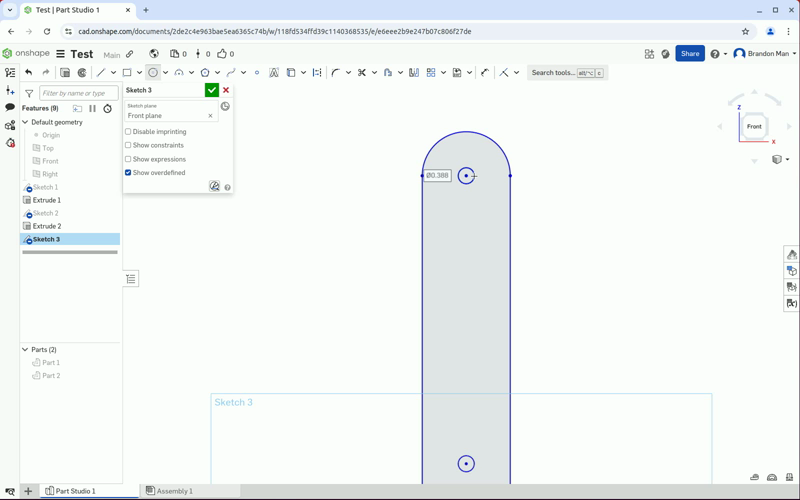
scroll(-6)
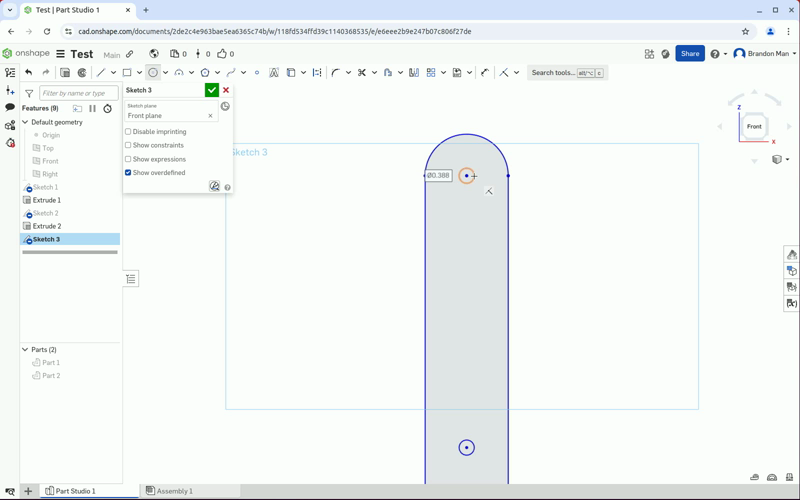
scroll(-6)
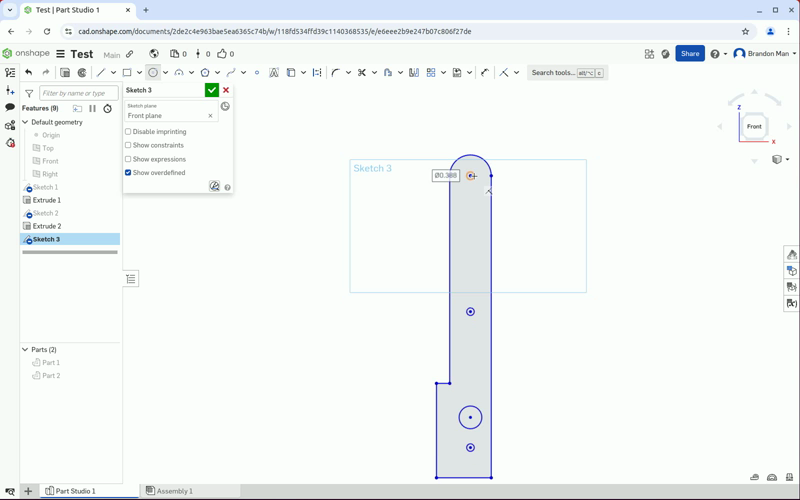
scroll(-6)
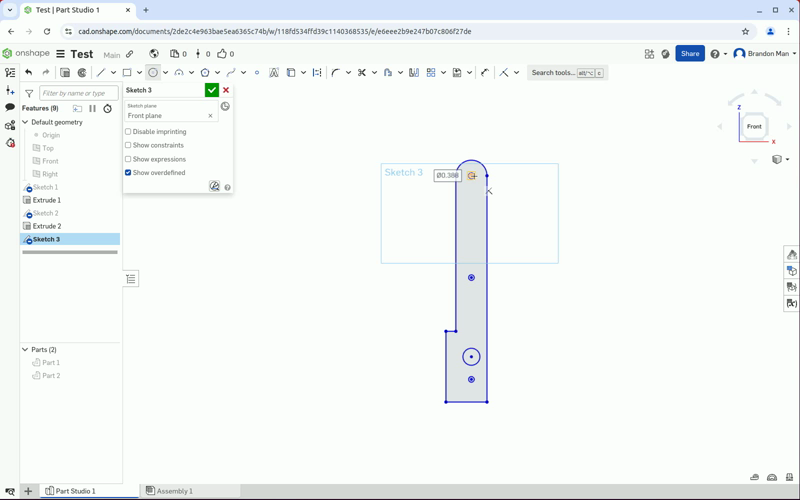
scroll(-6)
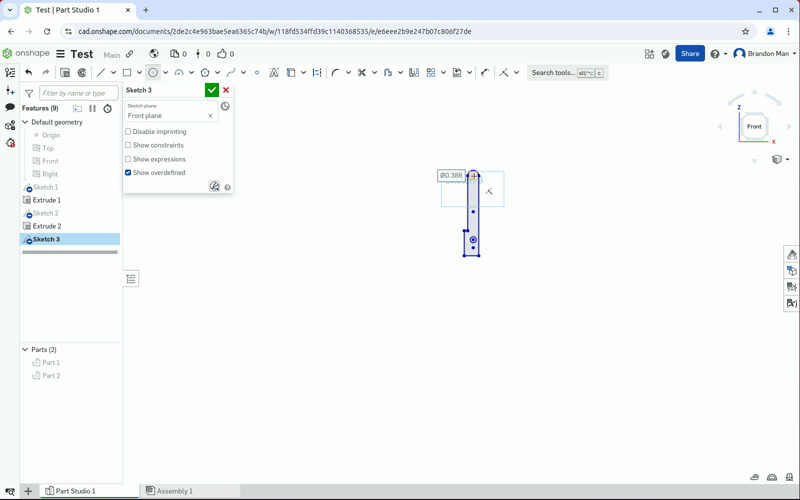
key(esc)
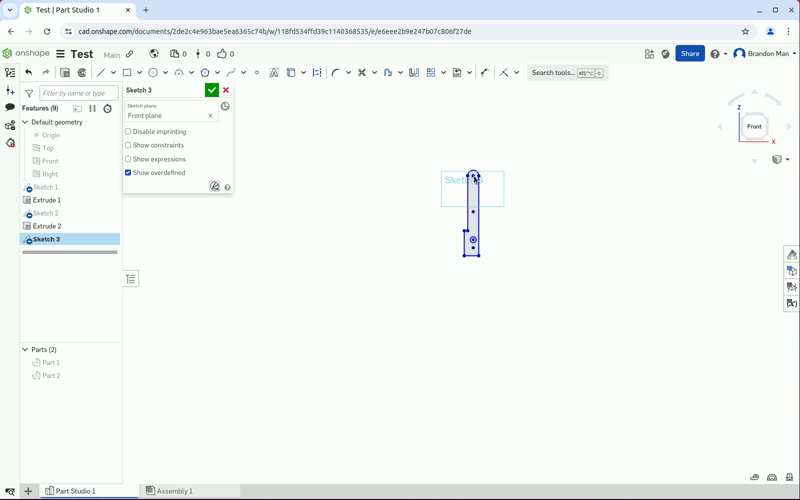
mouse_move(474, 232)
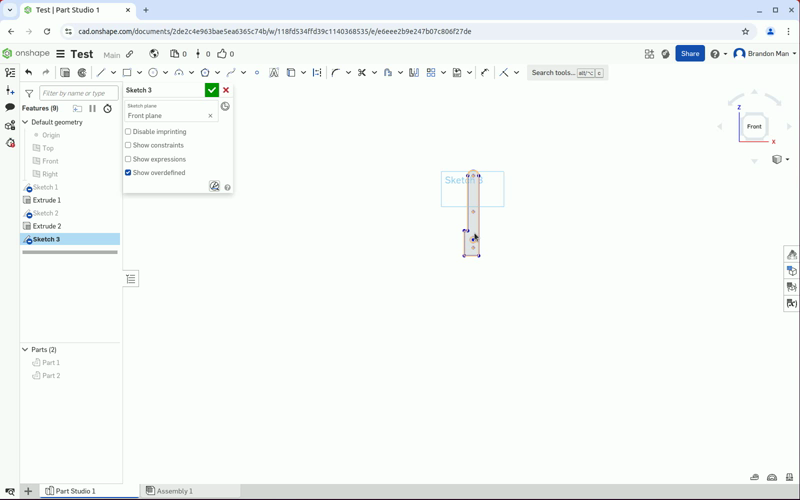
scroll(6)
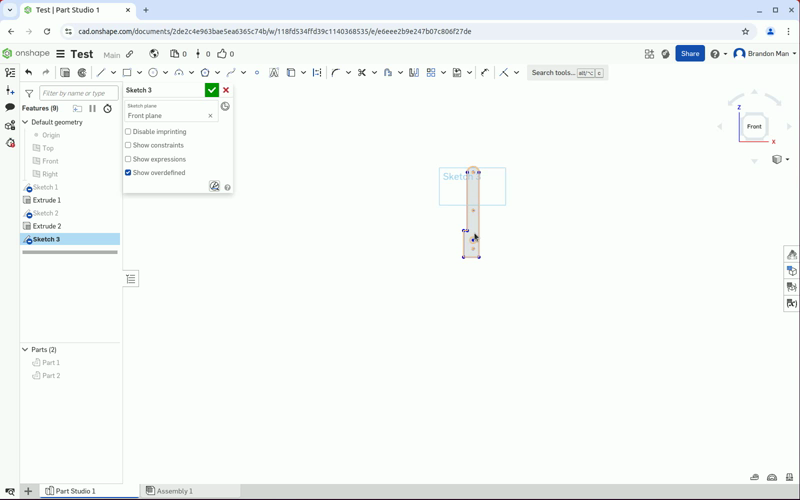
scroll(6)
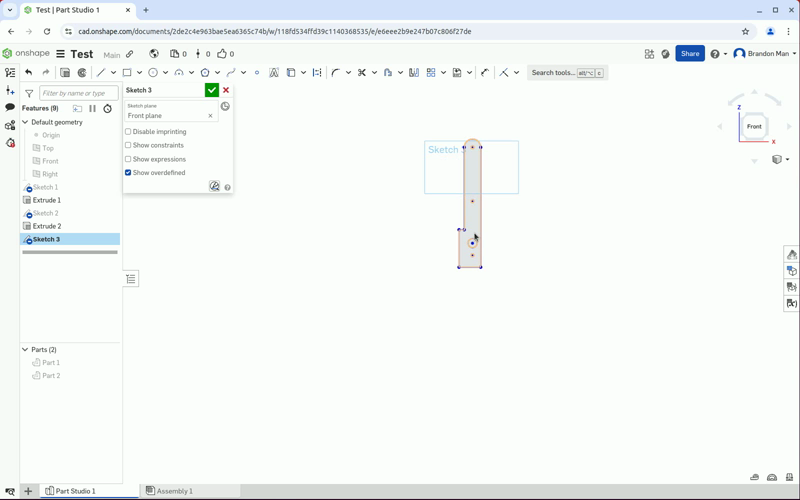
scroll(6)
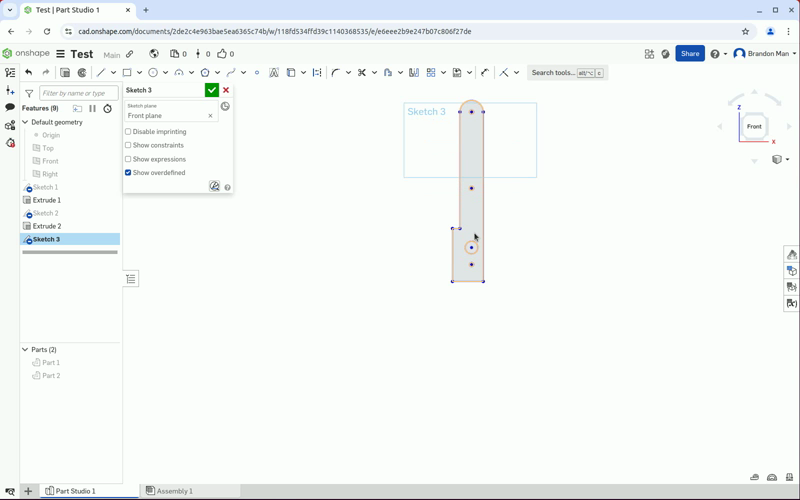
scroll(6)
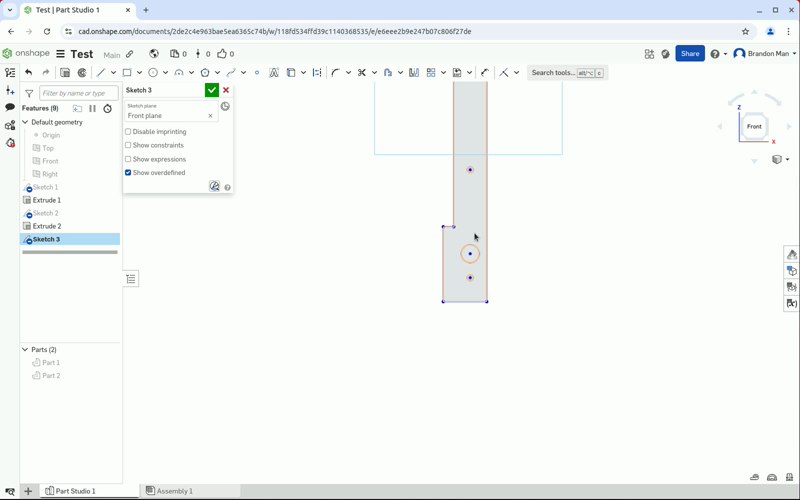
scroll(6)
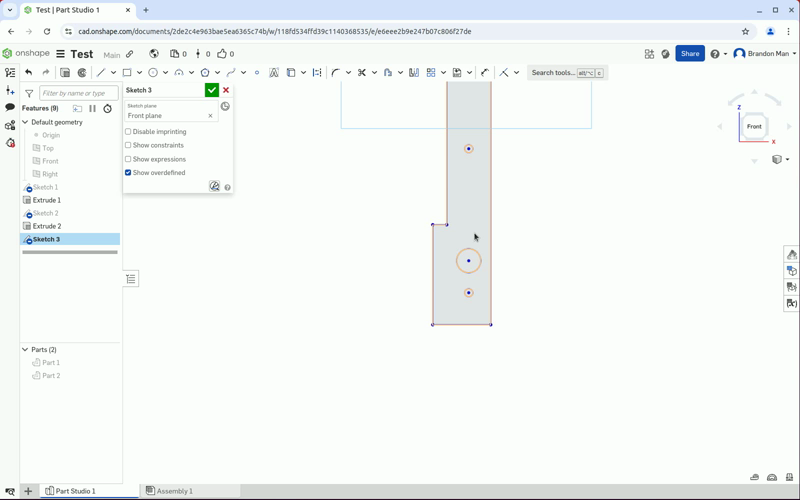
scroll(6)
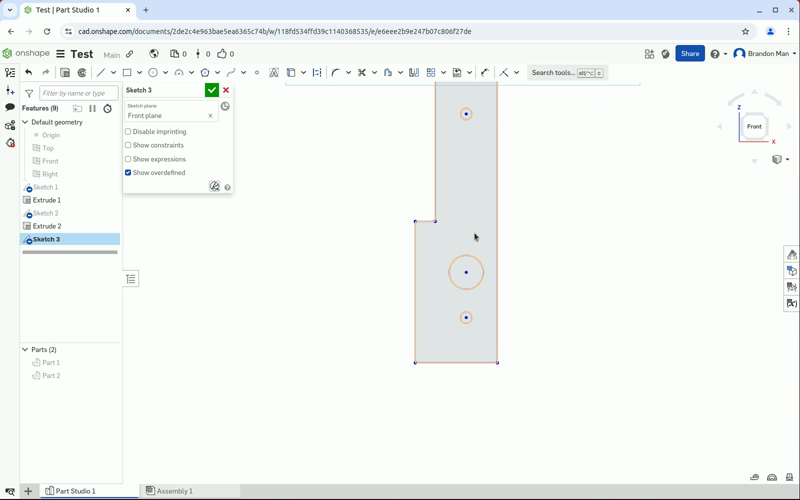
scroll(6)
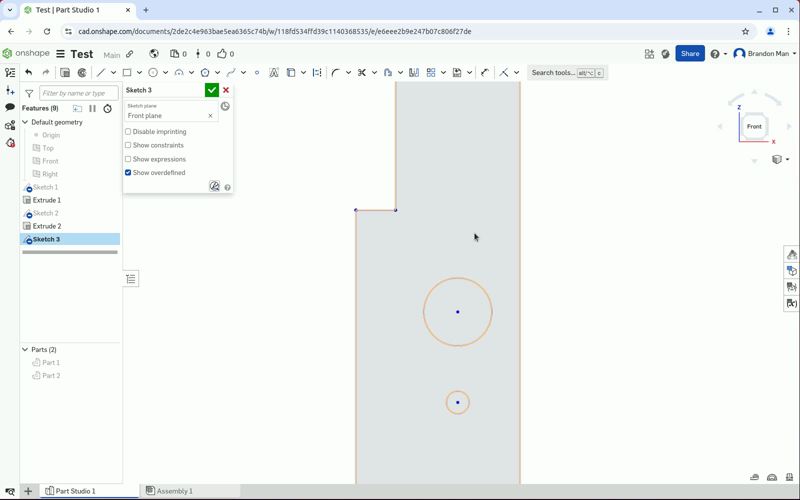
click(474, 232)
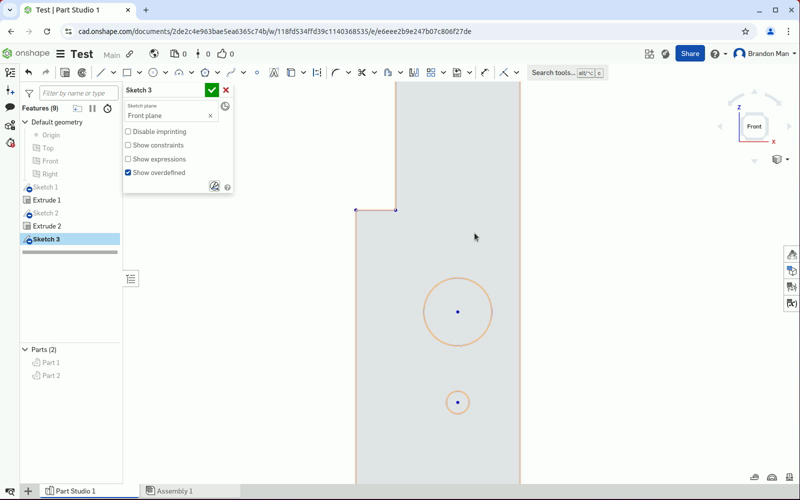
scroll(-6)
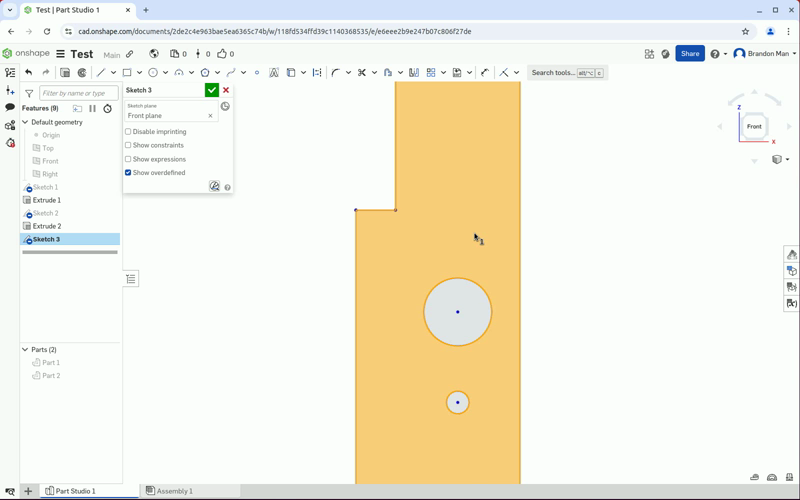
scroll(-6)
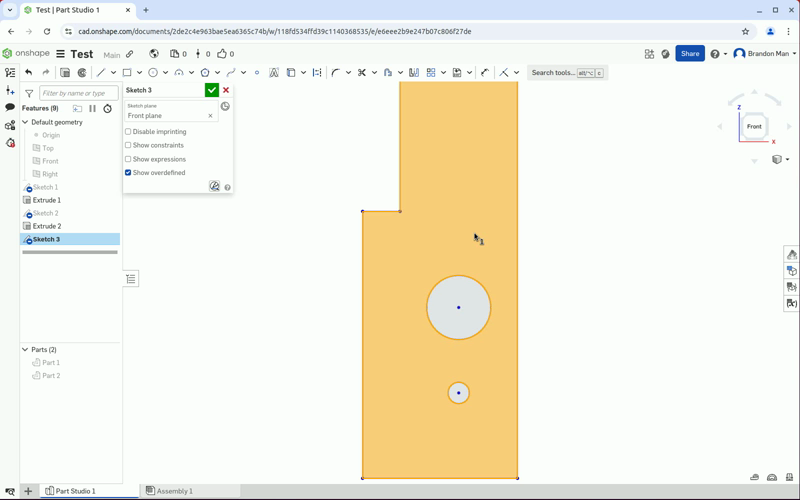
scroll(-6)
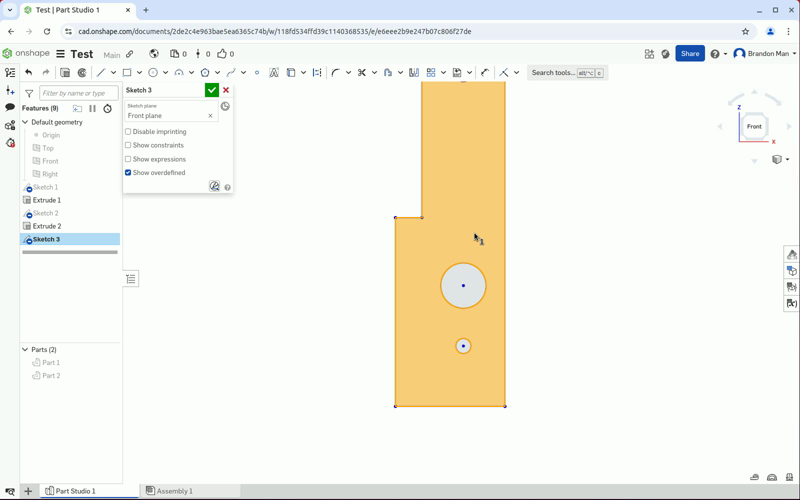
scroll(-6)
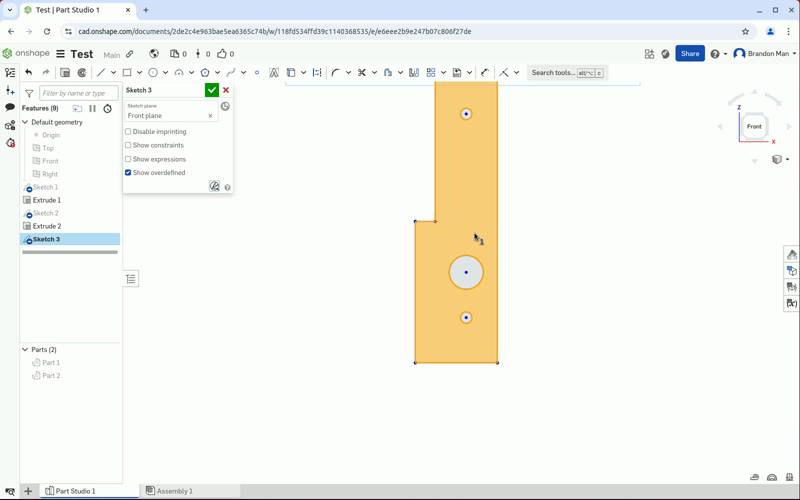
scroll(-6)
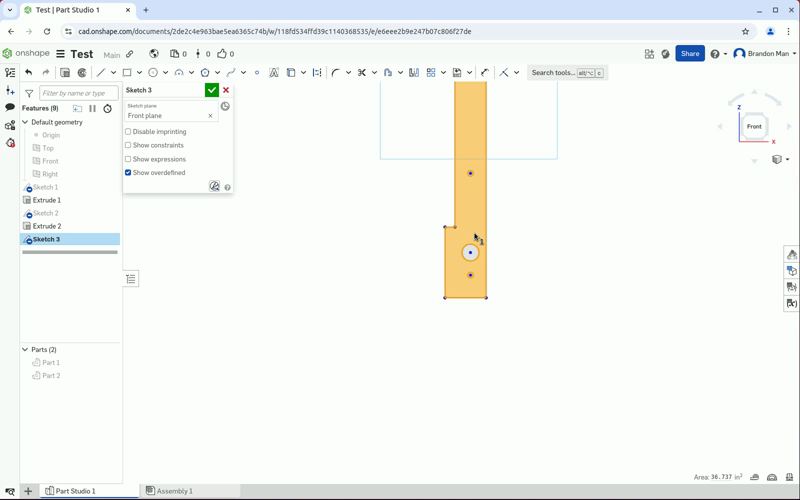
scroll(-6)
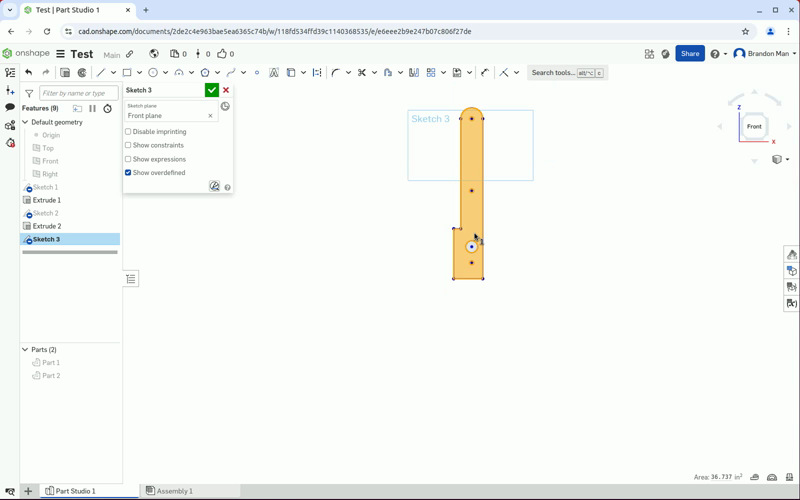
scroll(-6)
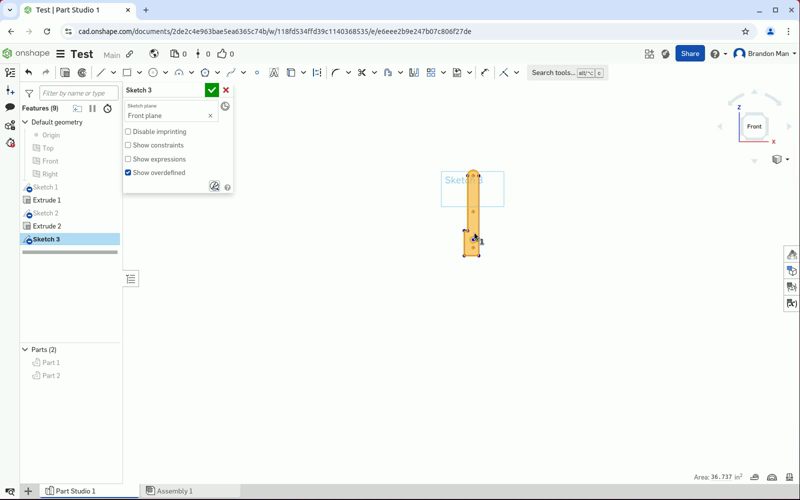
mouse_move(73, 352)
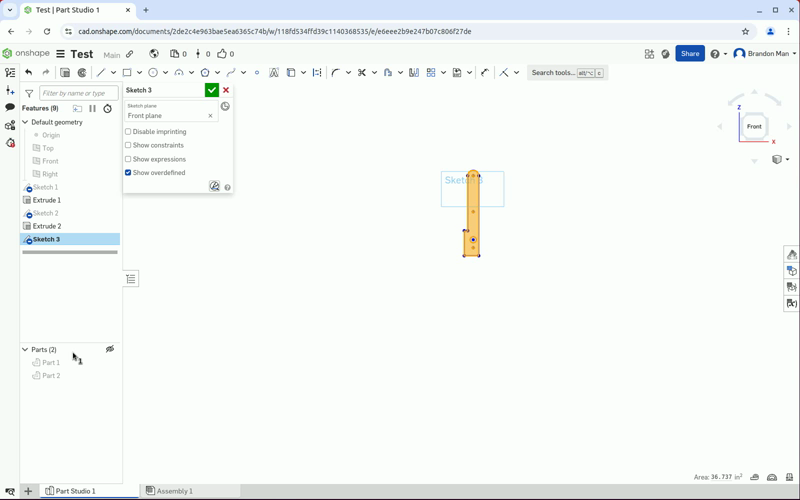
key(shift+y)
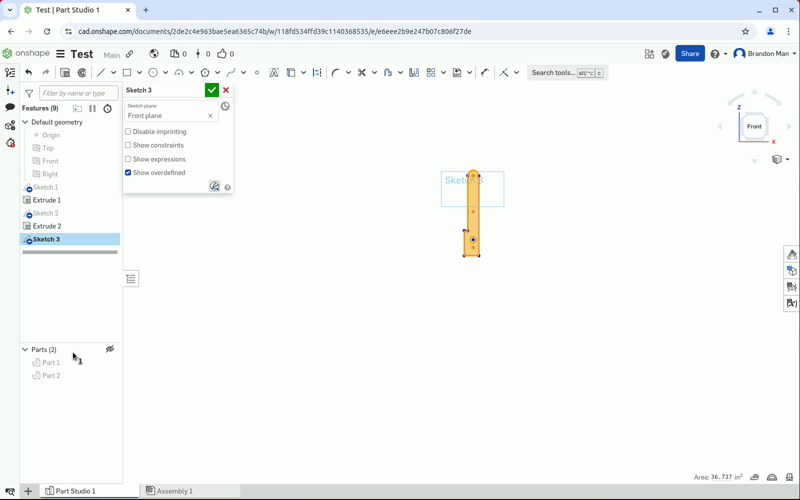
key(shift+e)
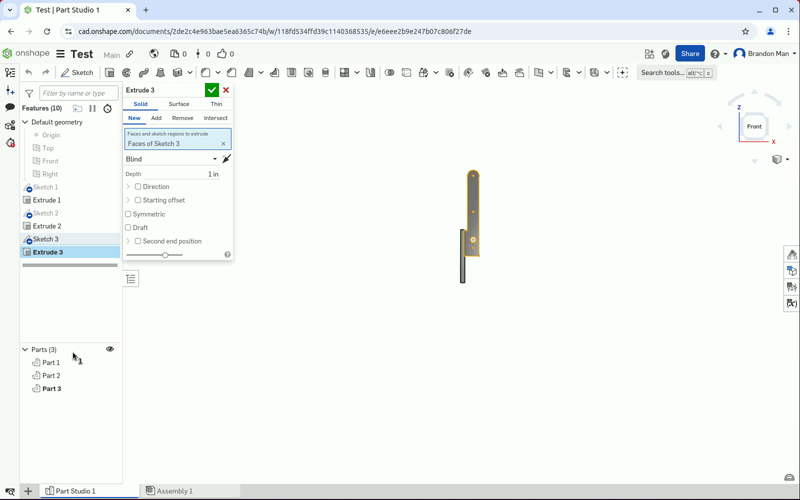
mouse_move(143, 106)
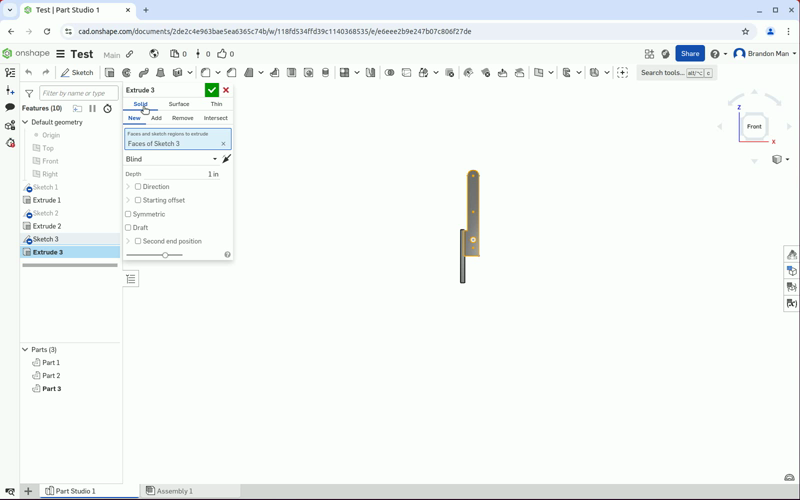
click(143, 106)
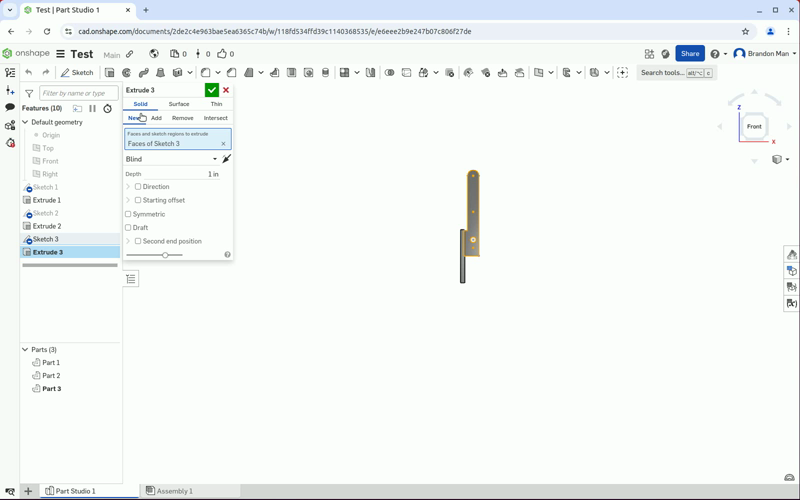
mouse_move(137, 120)
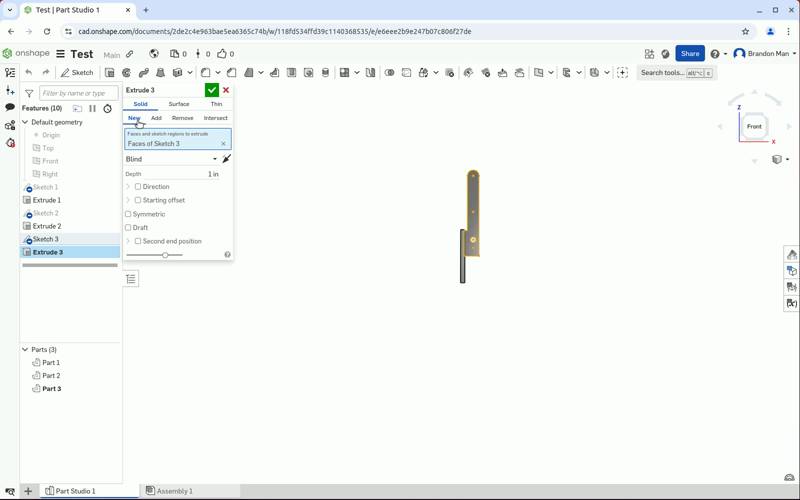
click(137, 120)
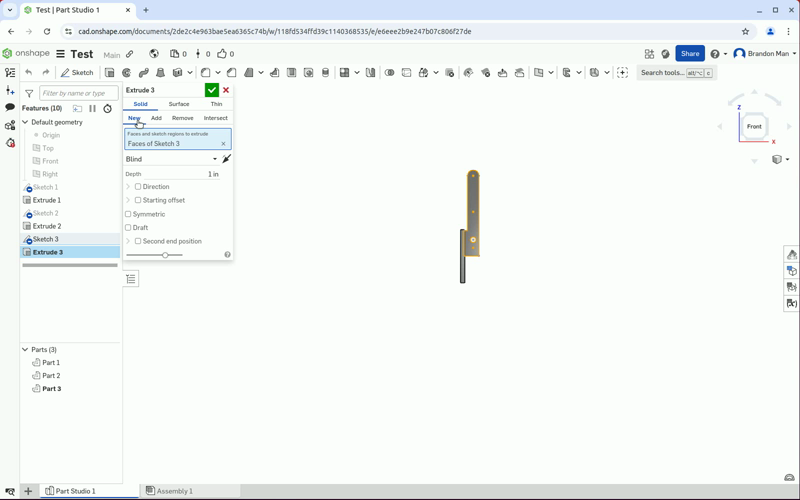
key(tab, 4)
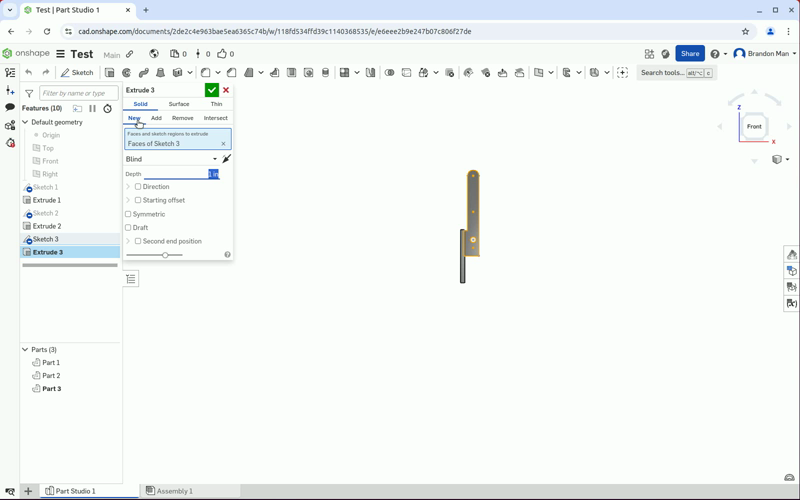
text(0.481)
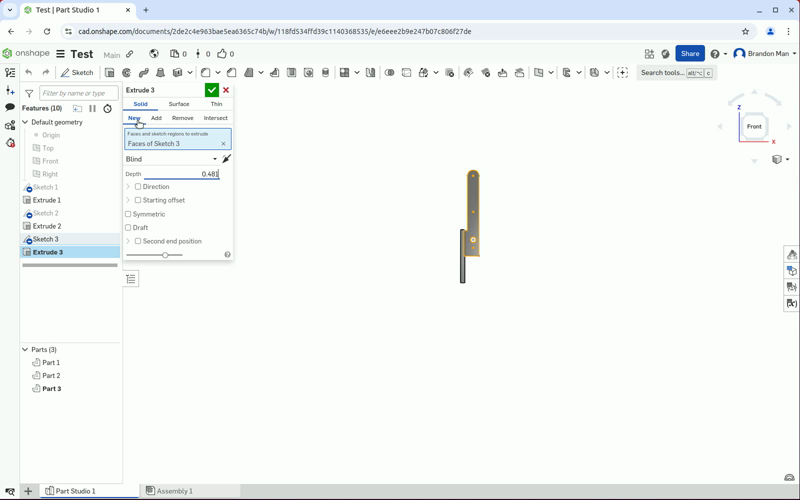
key(enter)
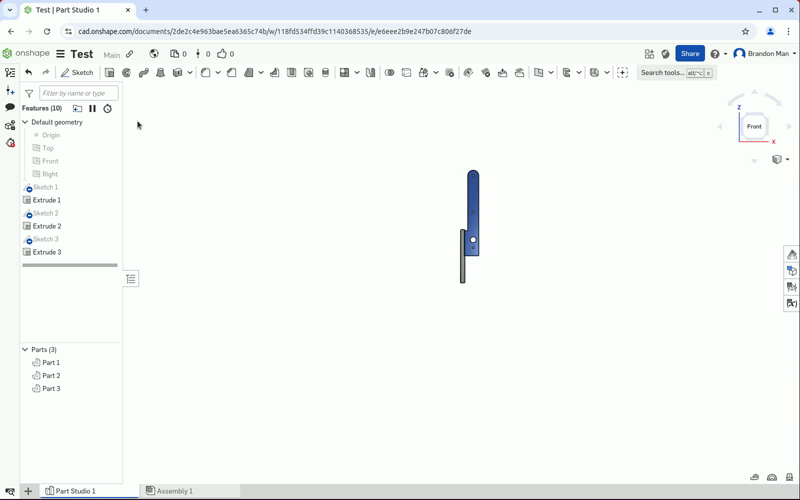
key(shift+h)
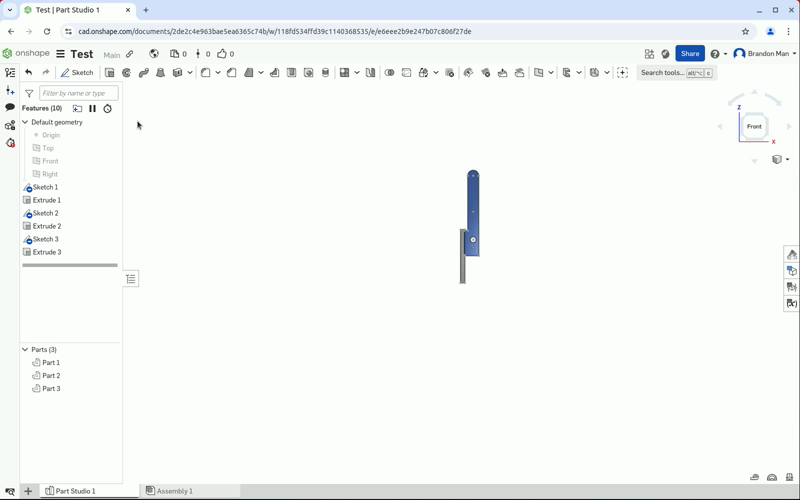
key(shift+h)
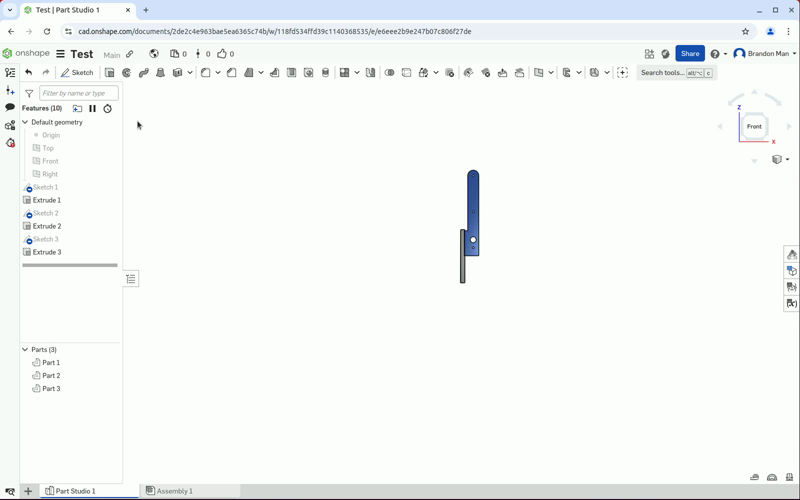
mouse_move(73, 189)
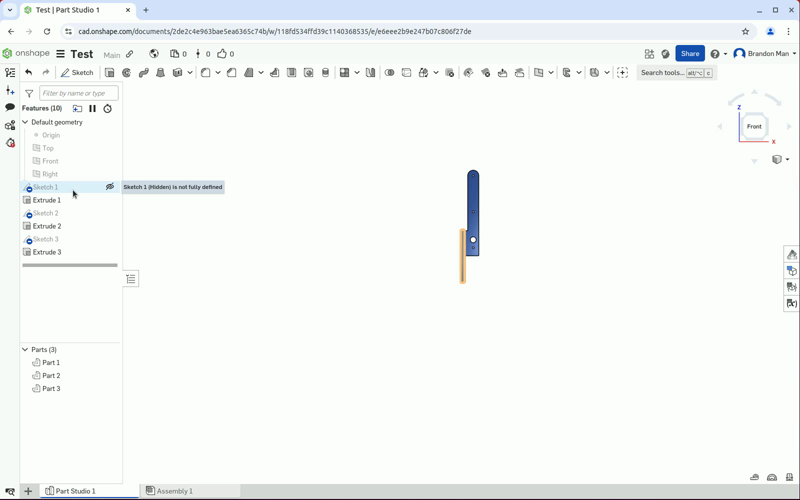
click(73, 189)
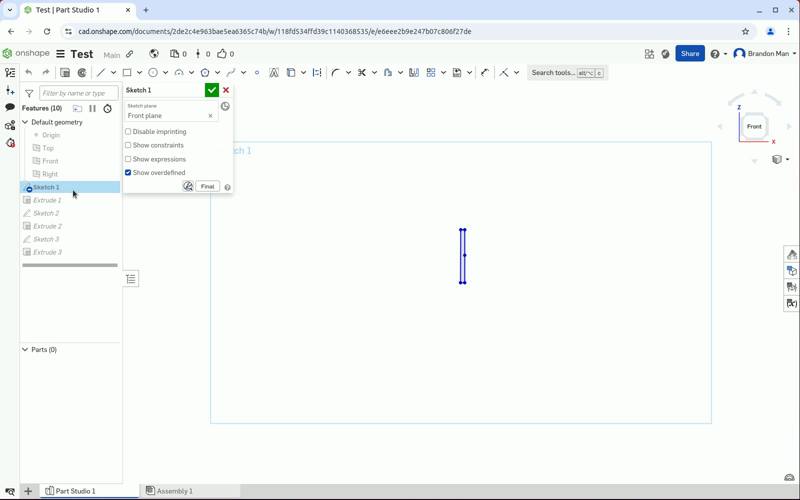
mouse_move(229, 92)
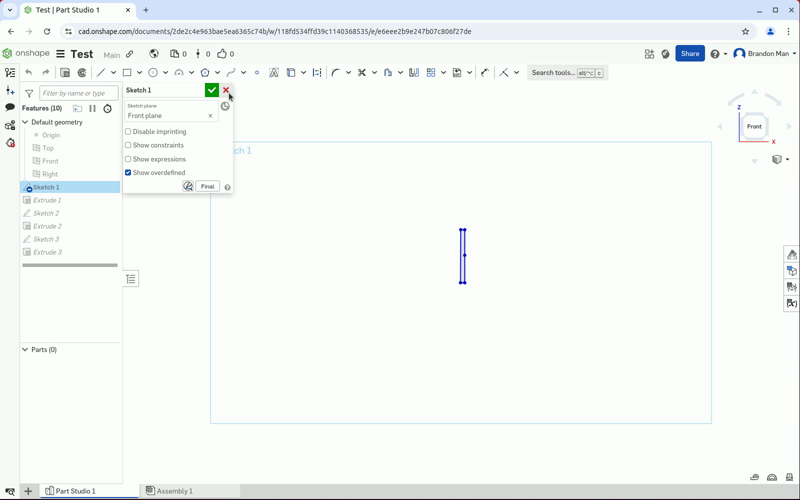
click(229, 92)
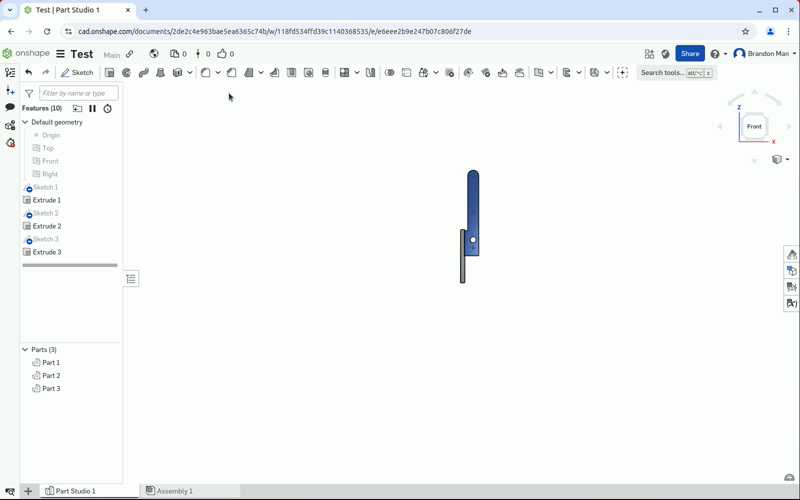
mouse_move(73, 352)
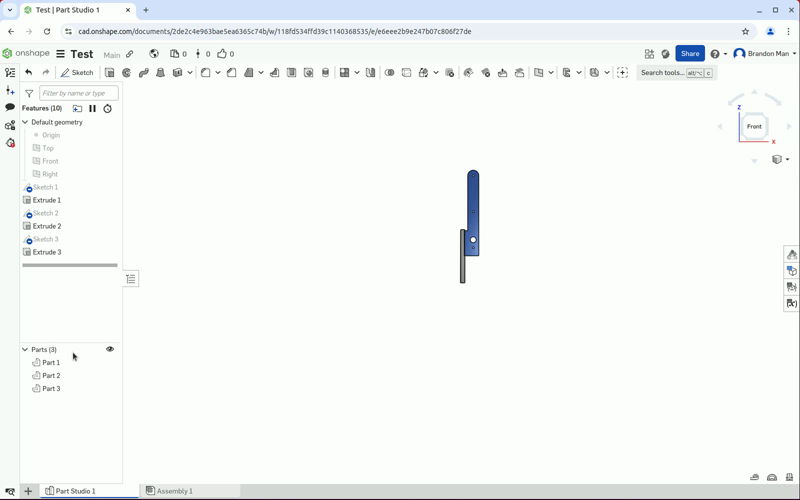
key(y)
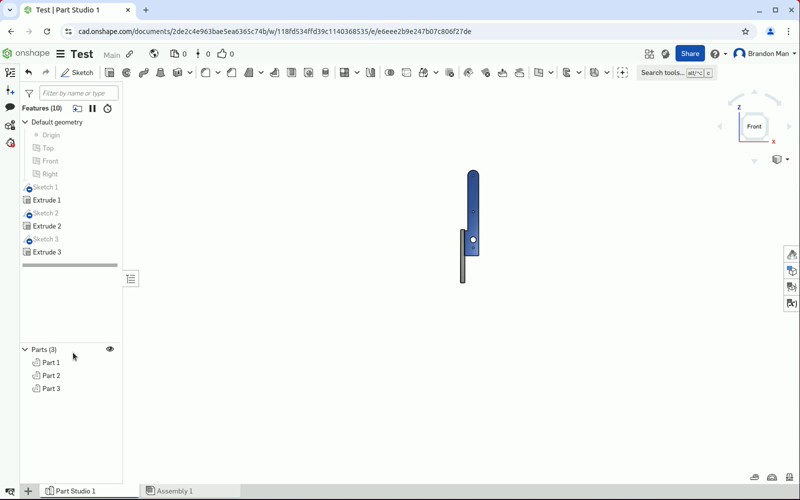
key(shift+p)
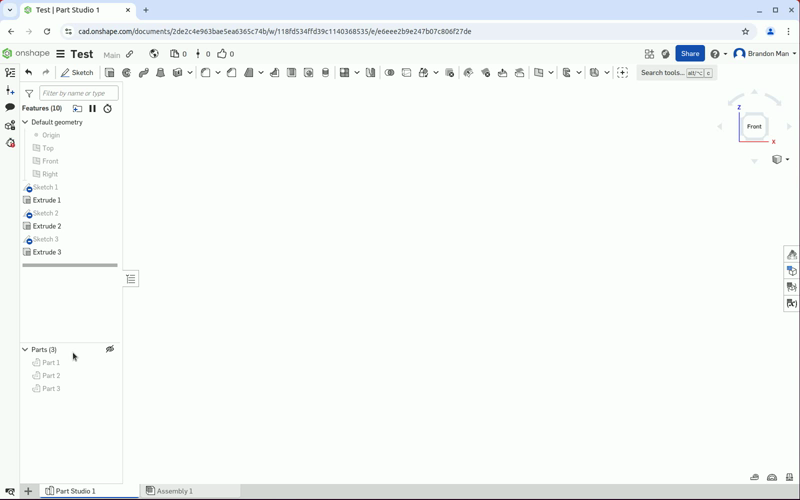
key(space)
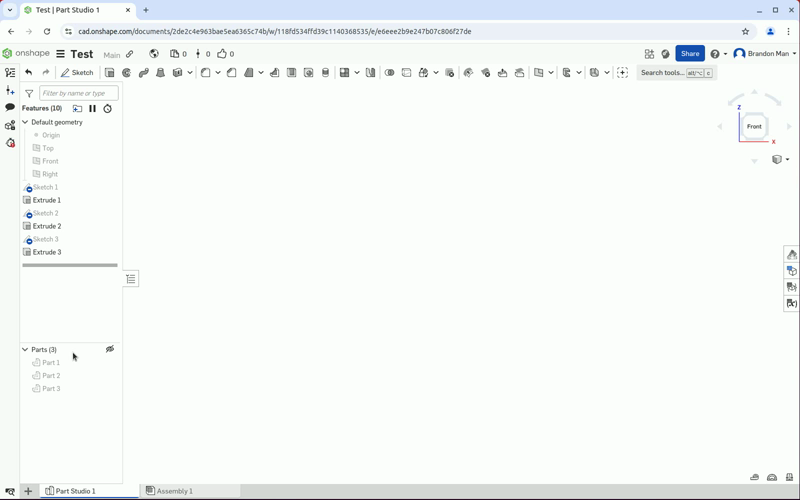
key_down(shift)
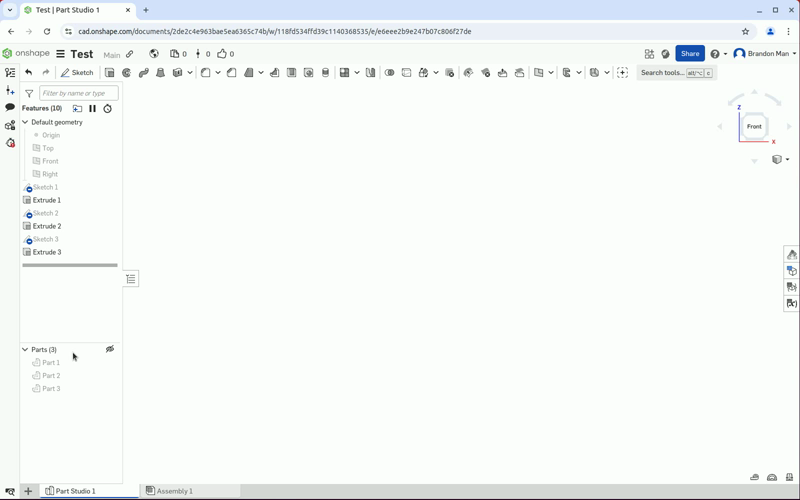
key(left)
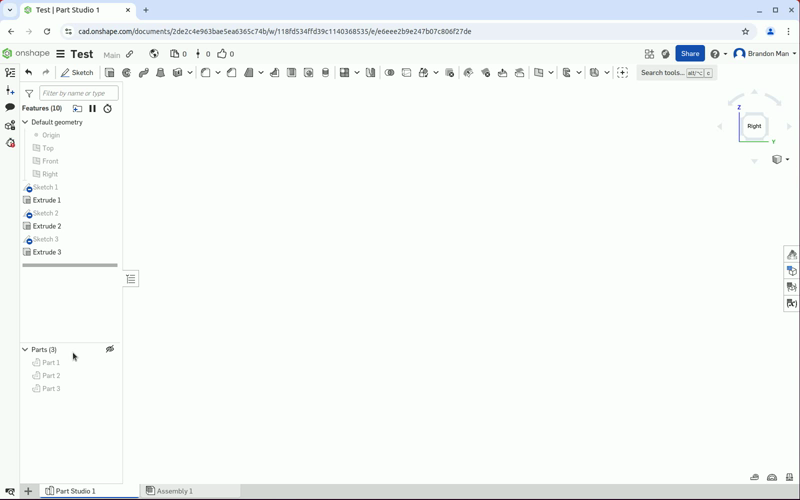
key_up(shift)
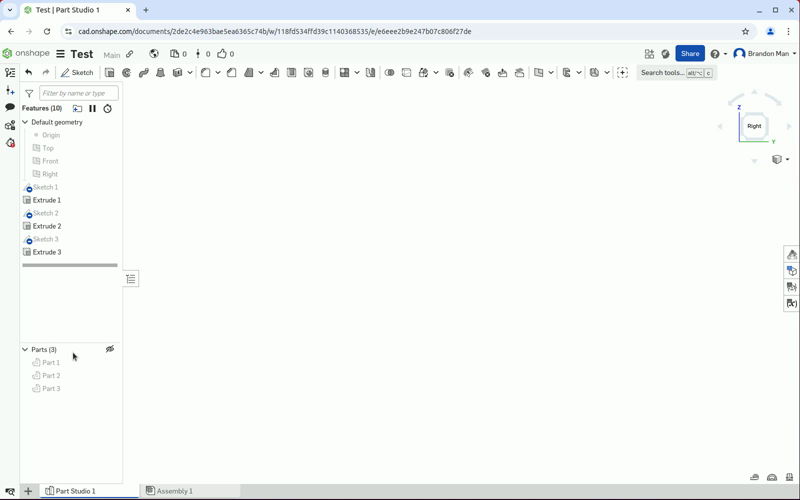
mouse_move(73, 352)
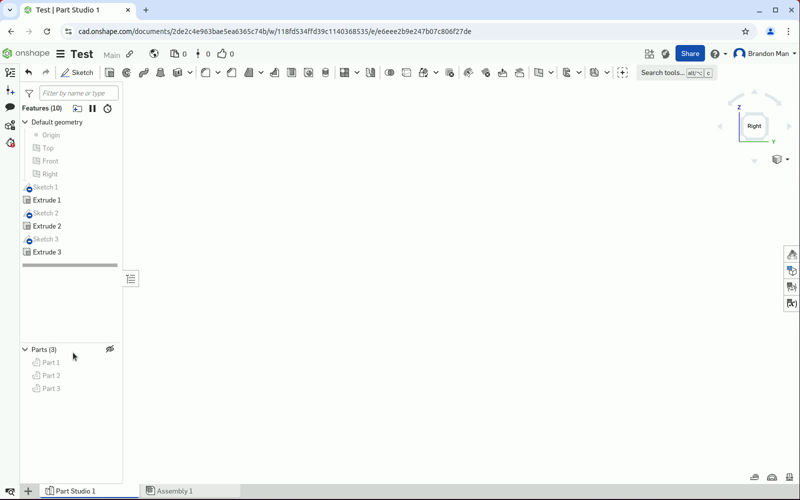
key(shift+y)
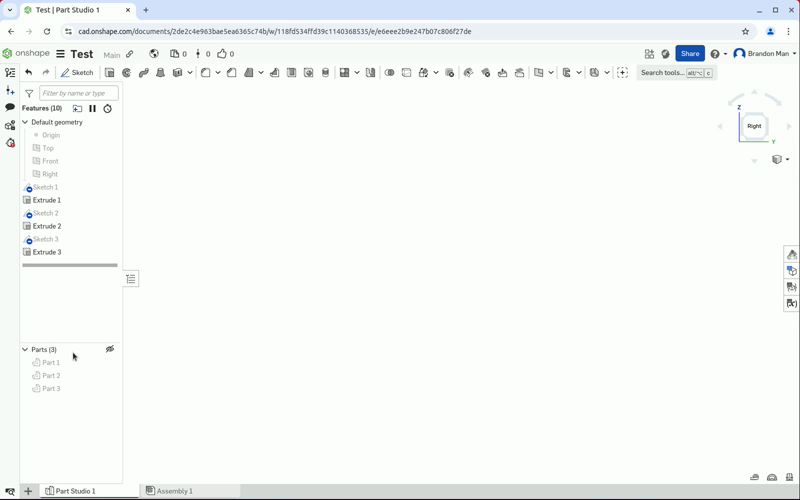
key(shift+s)
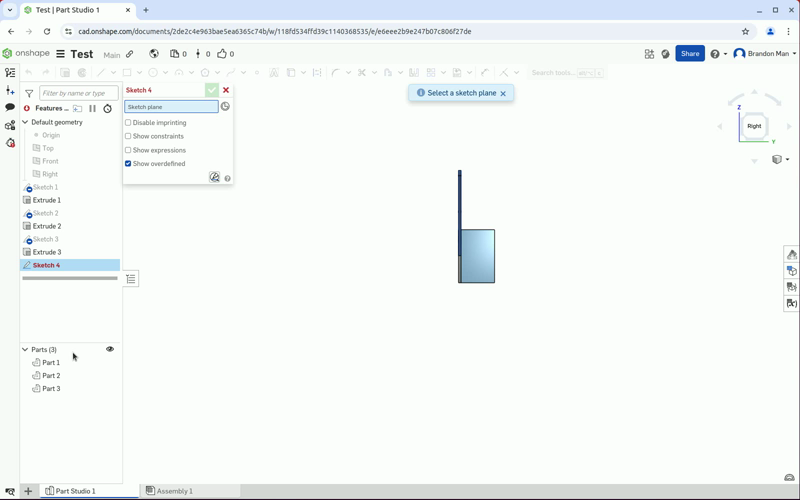
mouse_move(73, 176)
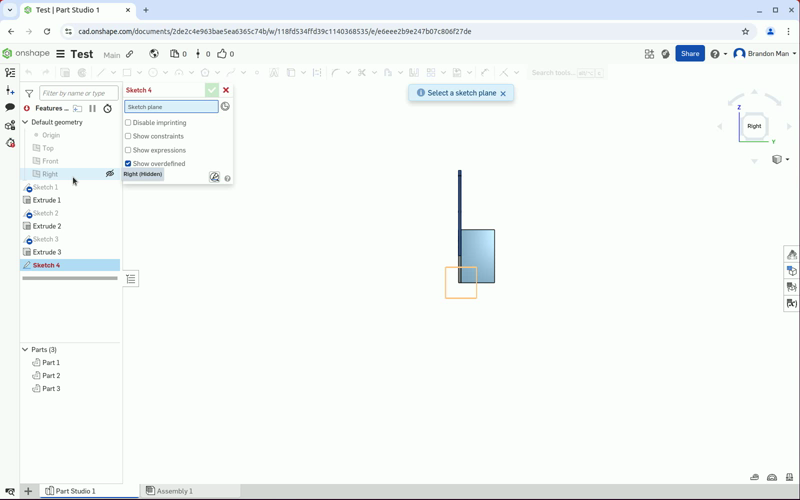
click(73, 176)
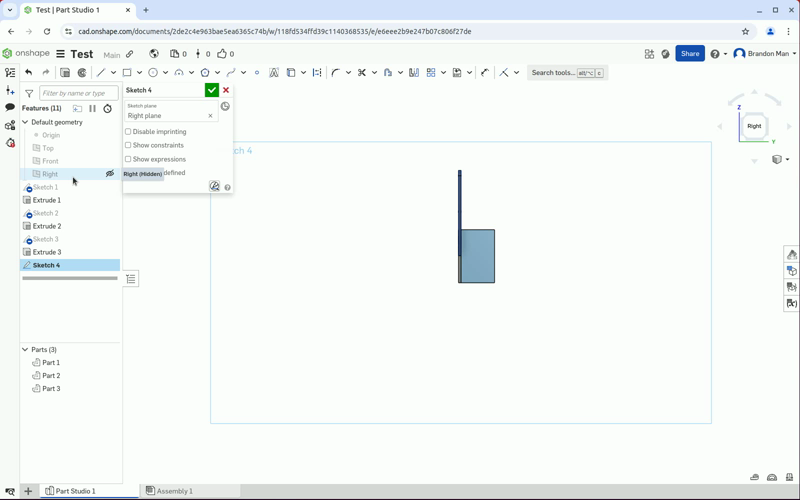
mouse_move(73, 352)
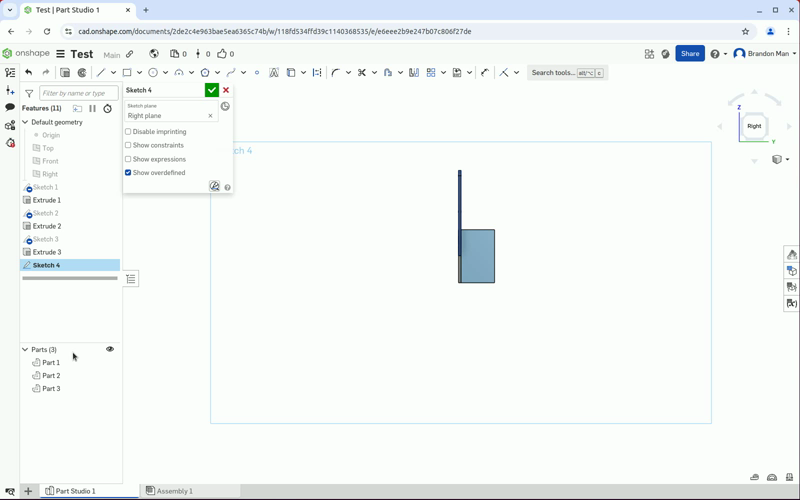
key(y)
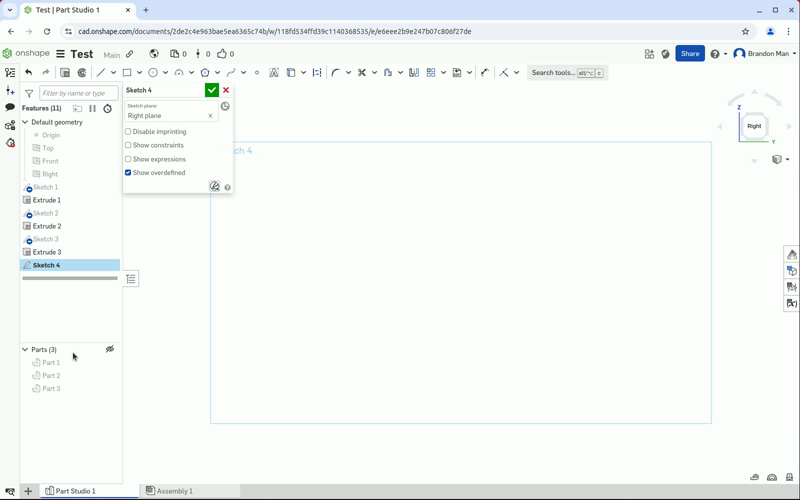
key(l)
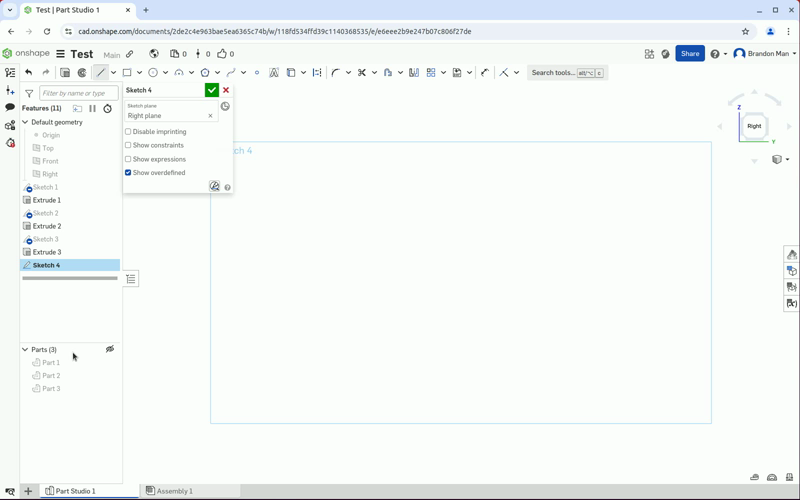
key_down(shift)
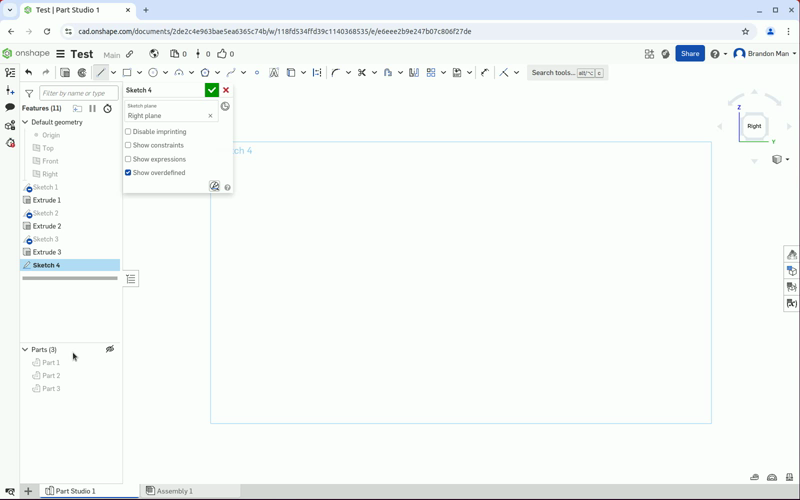
mouse_move(411, 257)
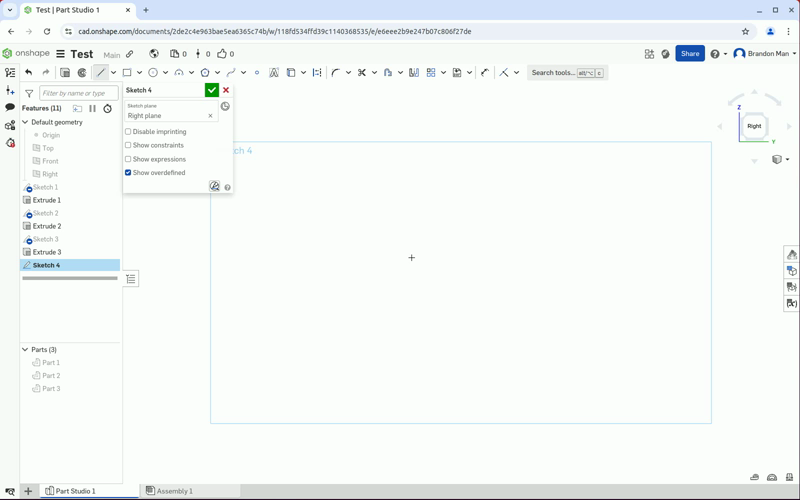
click(411, 257)
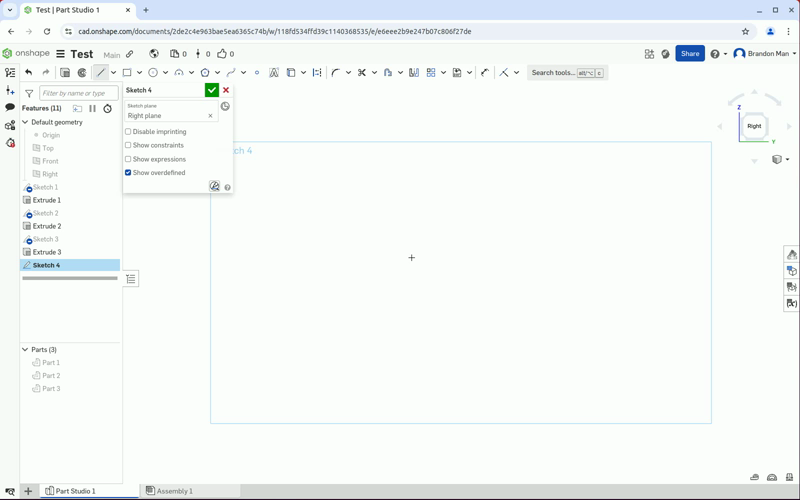
key_up(shift)
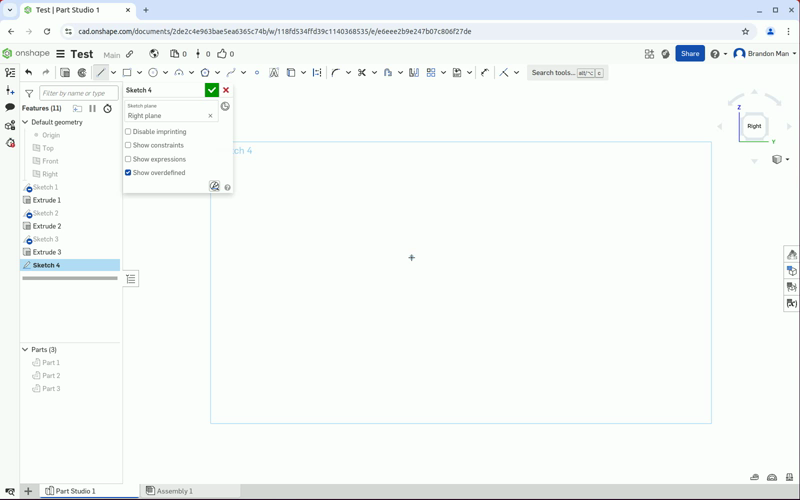
key_down(shift)
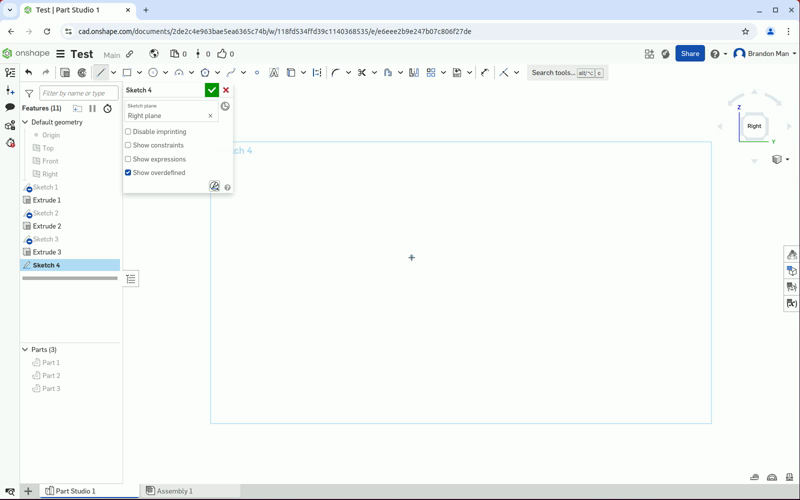
mouse_move(441, 257)
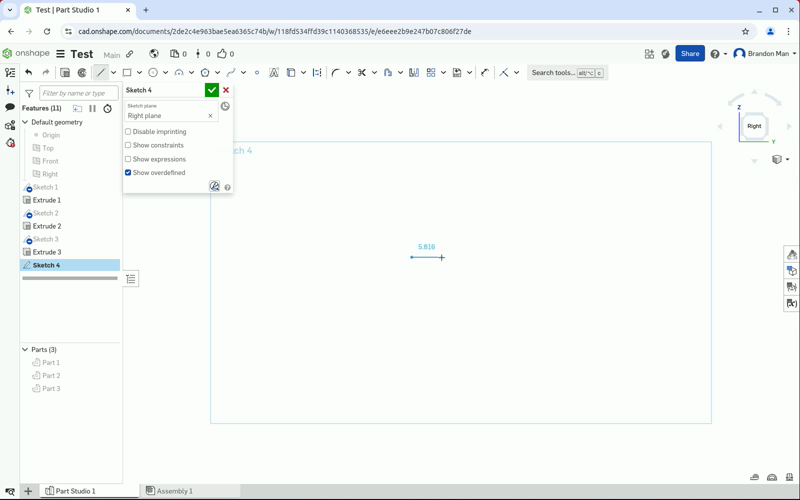
mouse_move(415, 257)
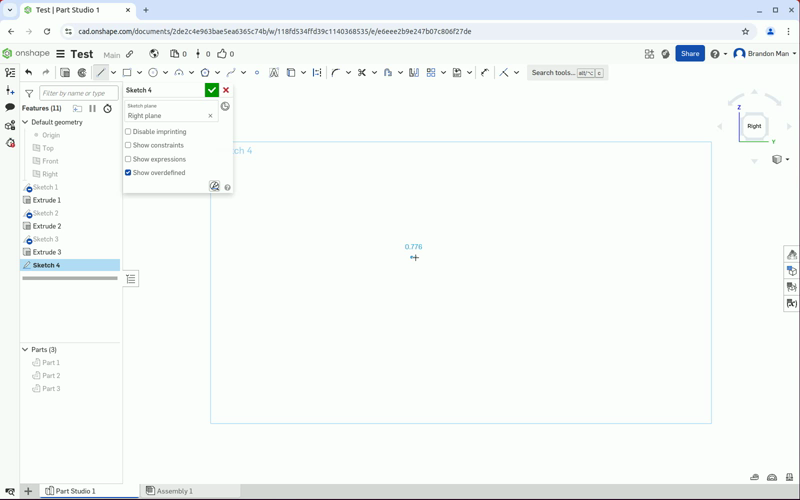
scroll(6)
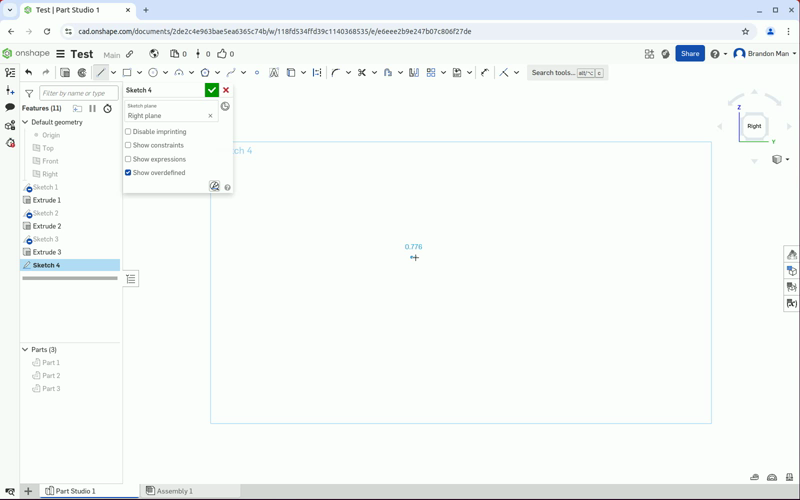
scroll(6)
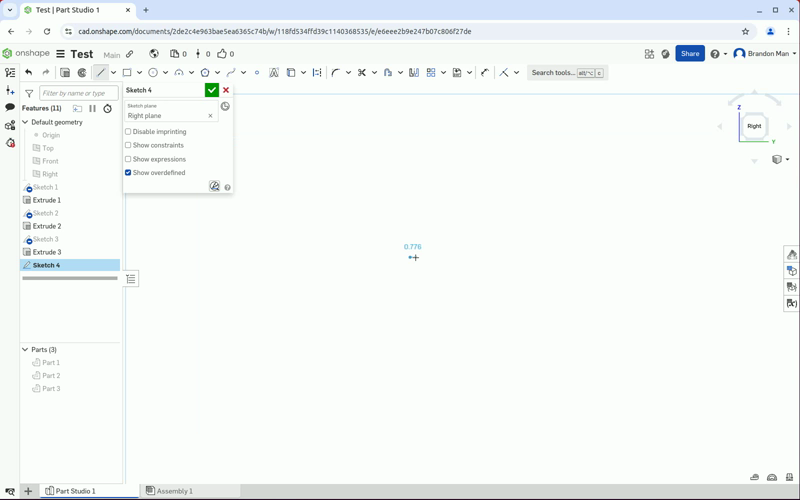
scroll(6)
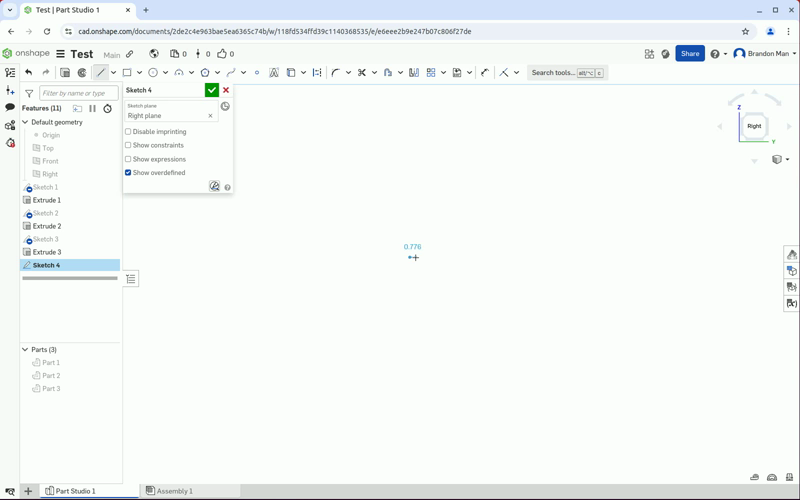
scroll(6)
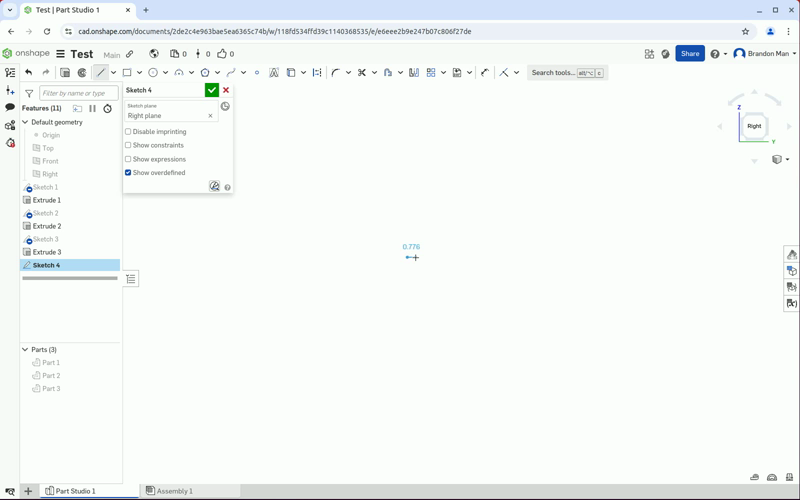
scroll(6)
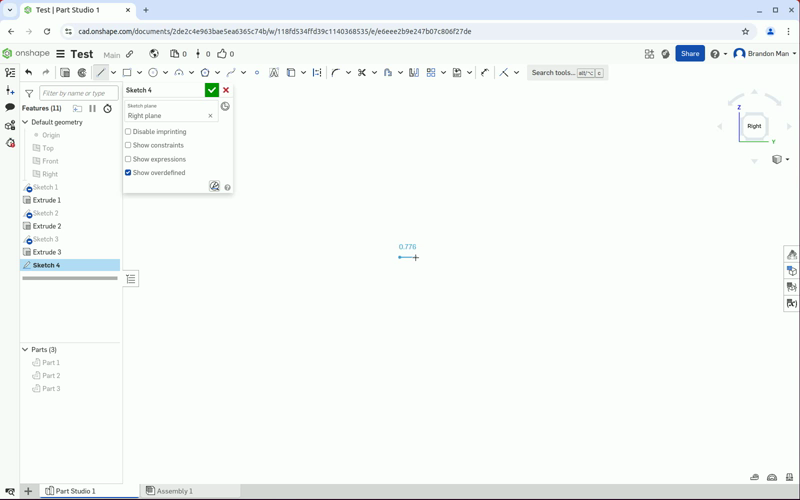
scroll(6)
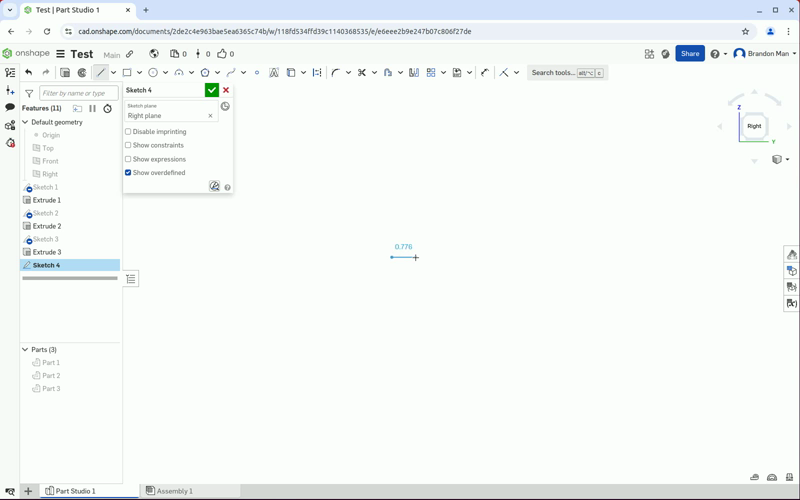
scroll(6)
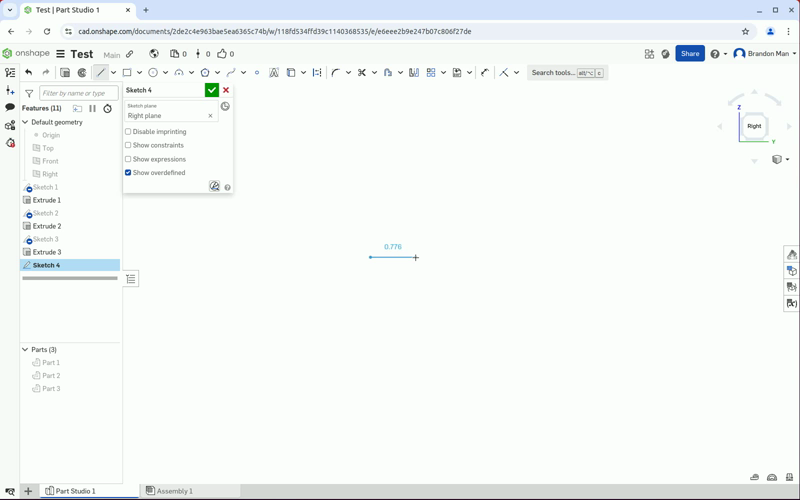
click(415, 257)
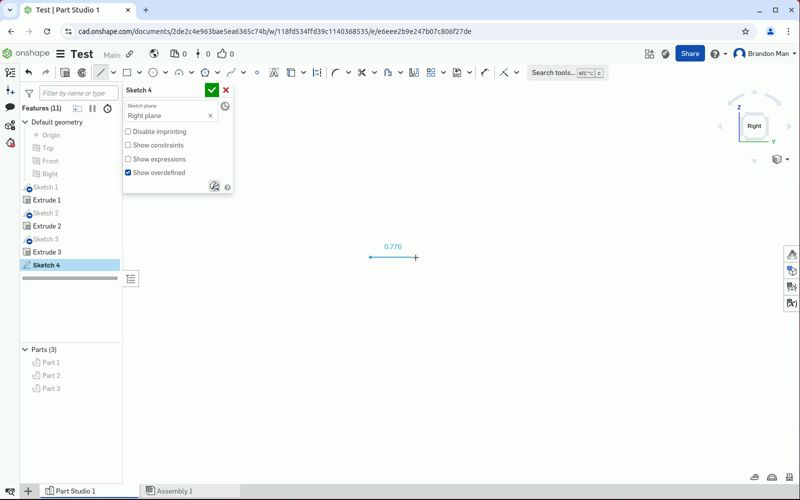
scroll(-6)
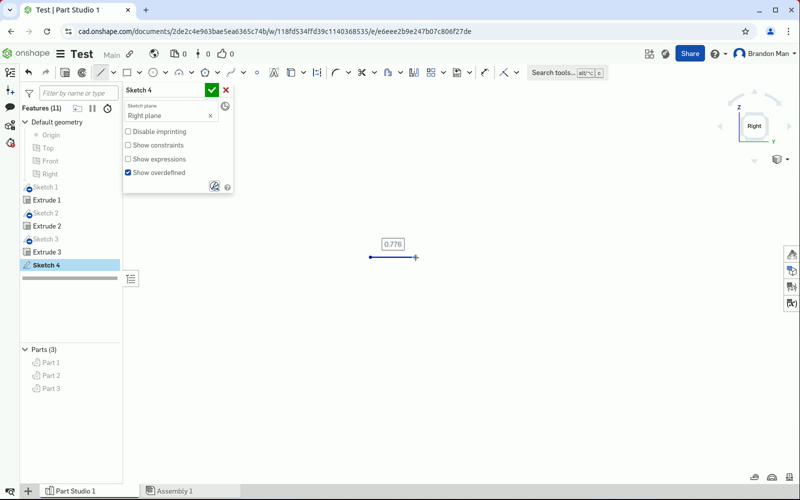
scroll(-6)
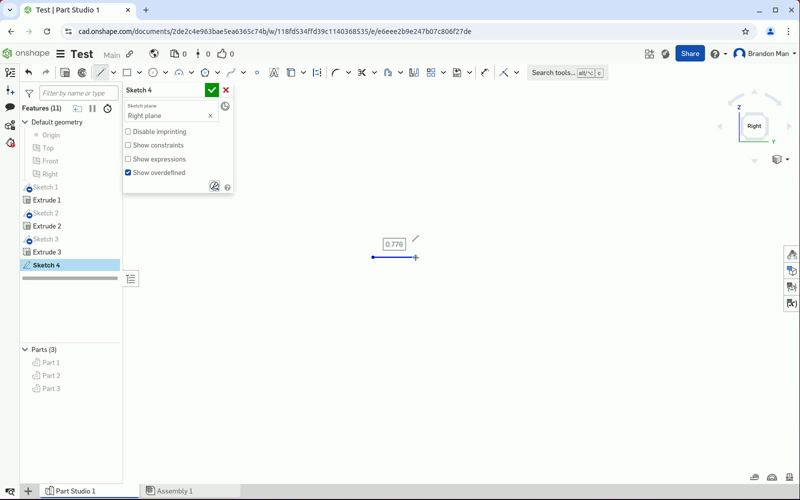
scroll(-6)
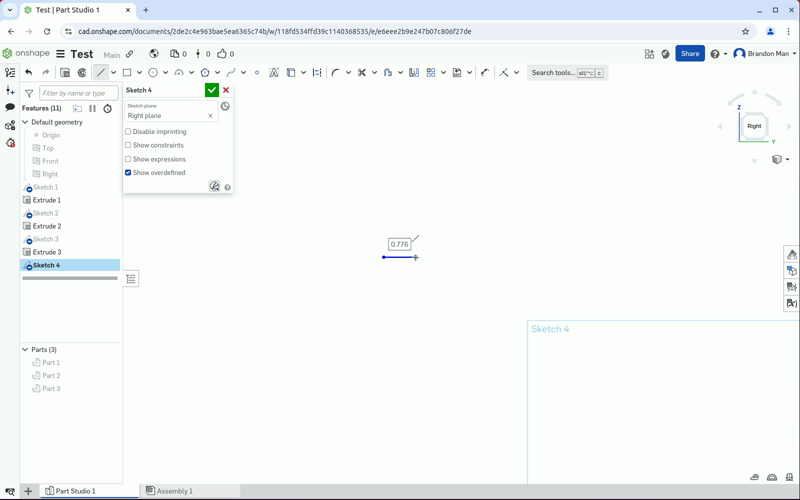
scroll(-6)
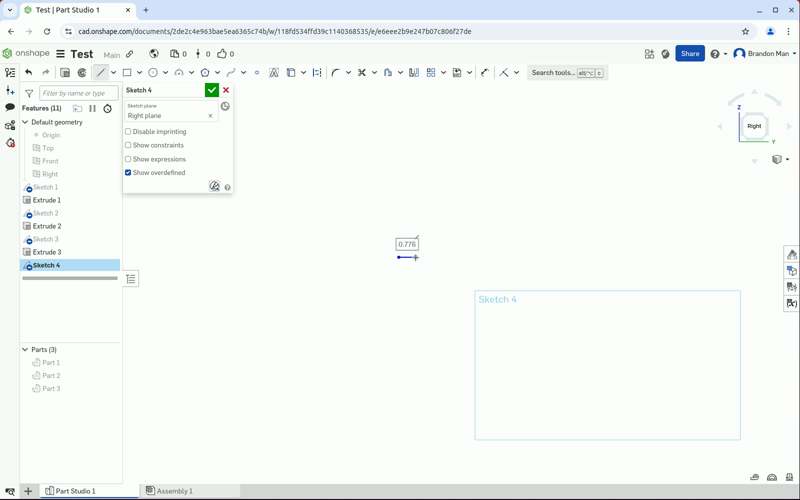
scroll(-6)
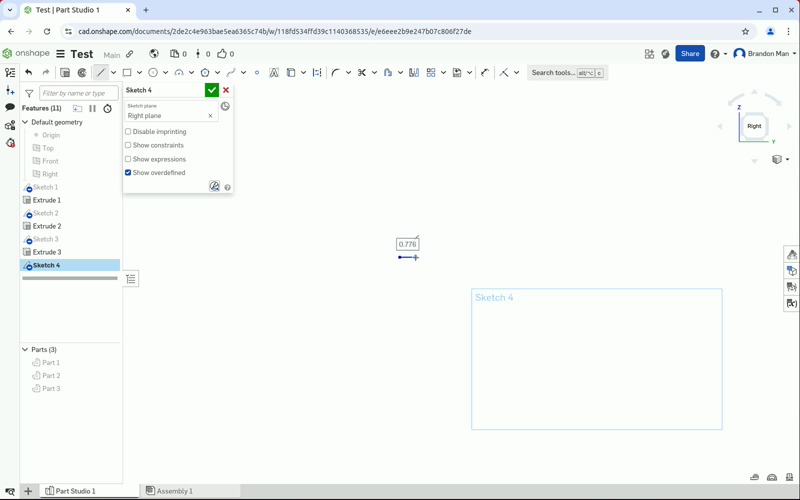
scroll(-6)
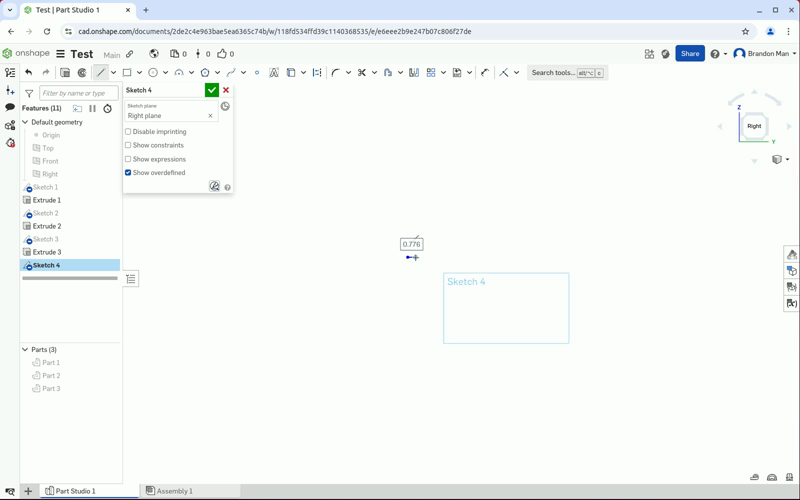
scroll(-6)
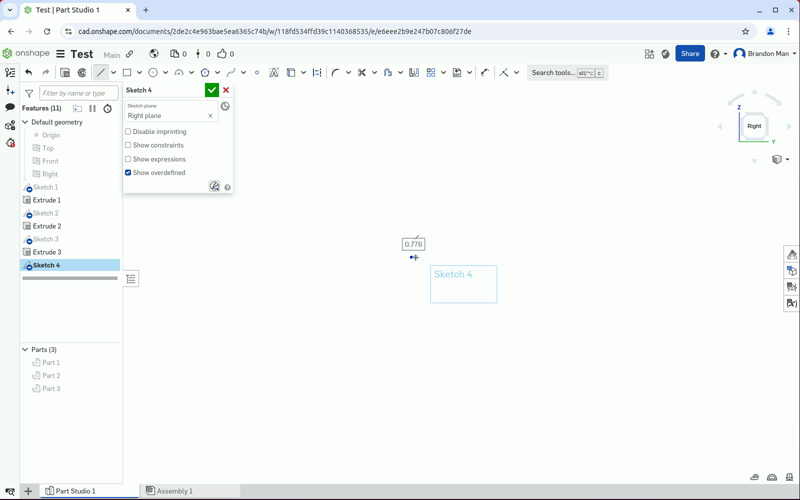
key_up(shift)
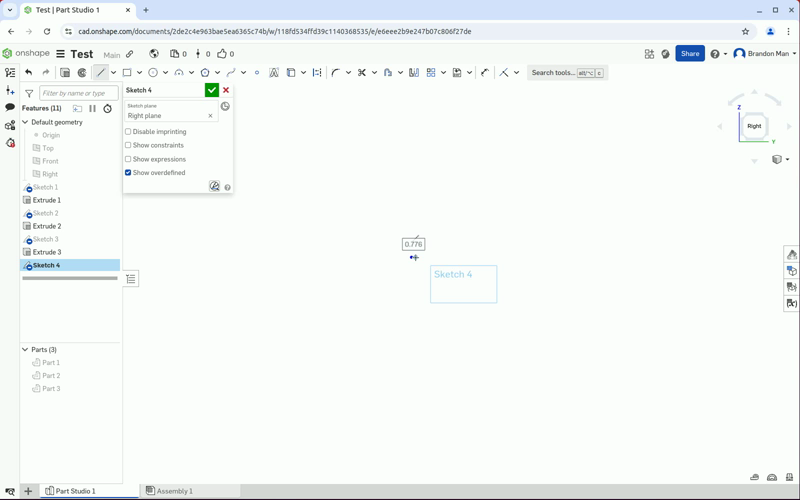
key_down(shift)
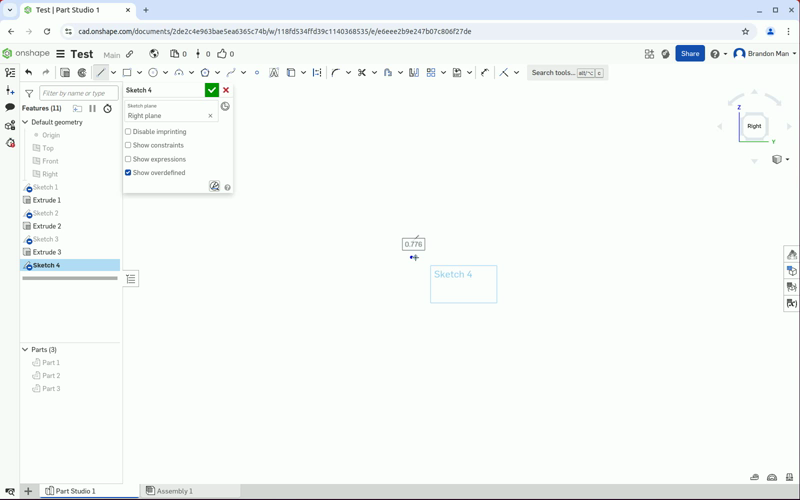
mouse_move(445, 257)
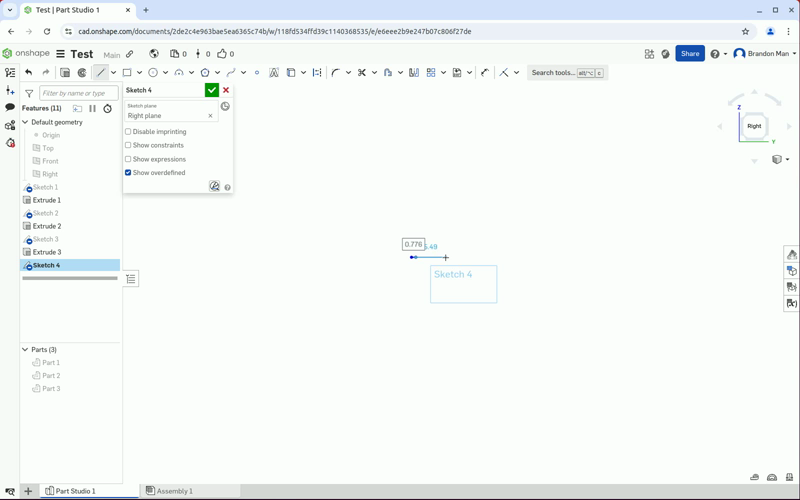
mouse_move(415, 229)
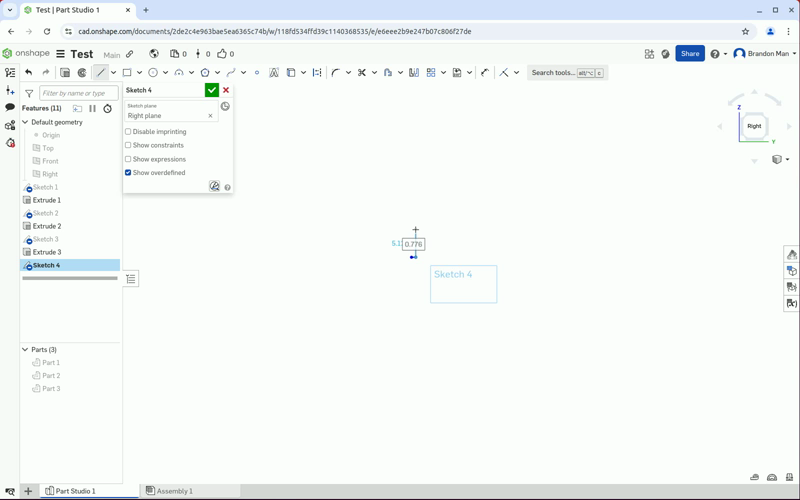
click(415, 229)
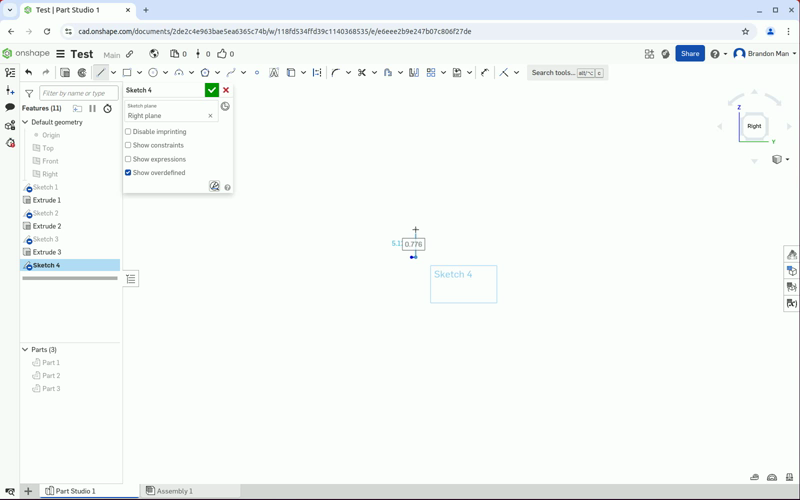
key_up(shift)
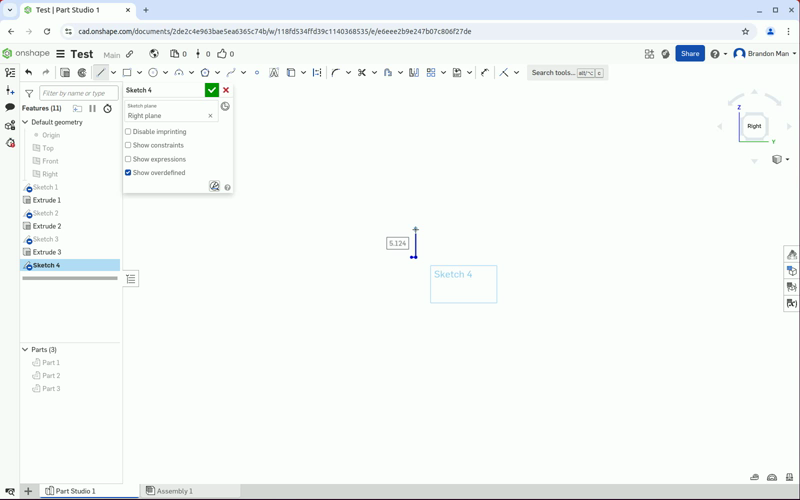
key_down(shift)
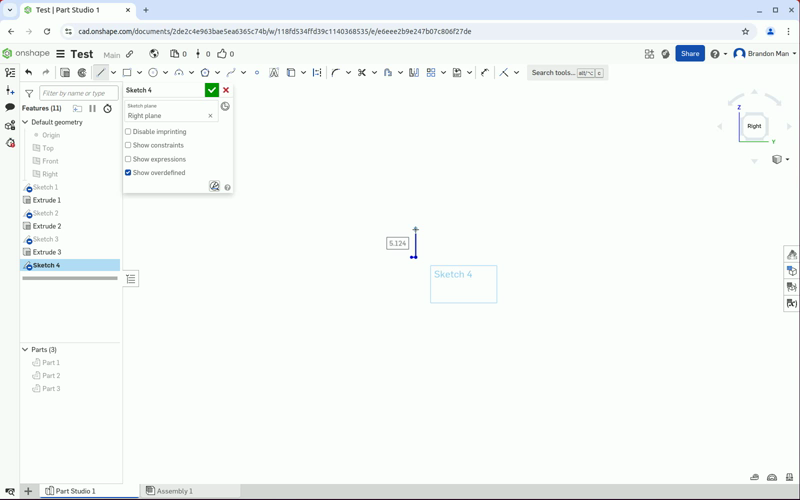
mouse_move(445, 229)
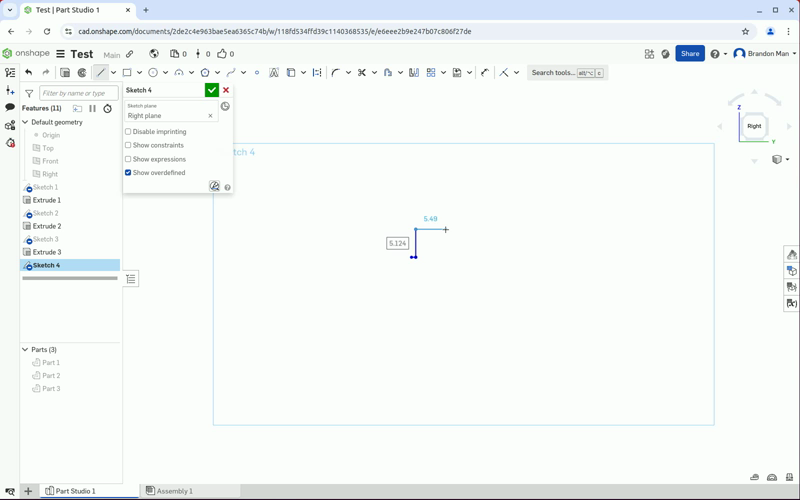
mouse_move(411, 229)
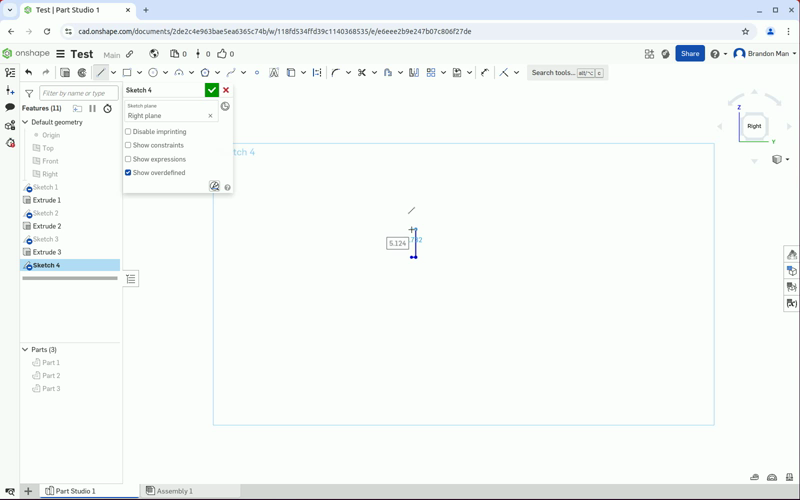
scroll(6)
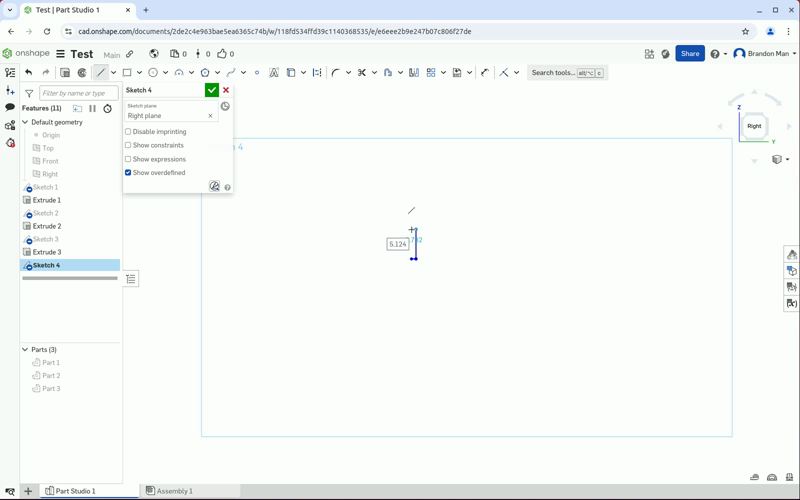
scroll(6)
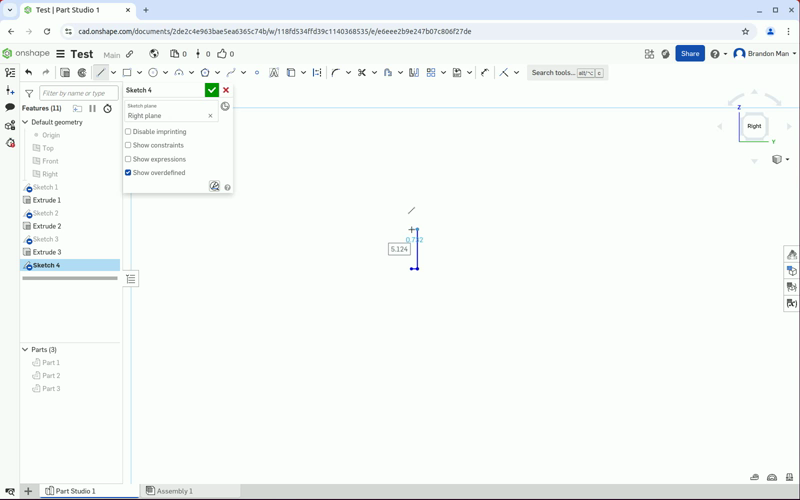
scroll(6)
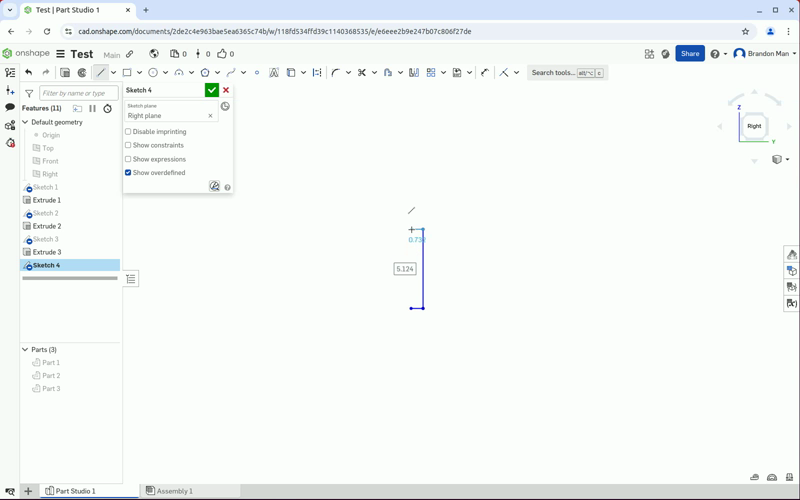
scroll(6)
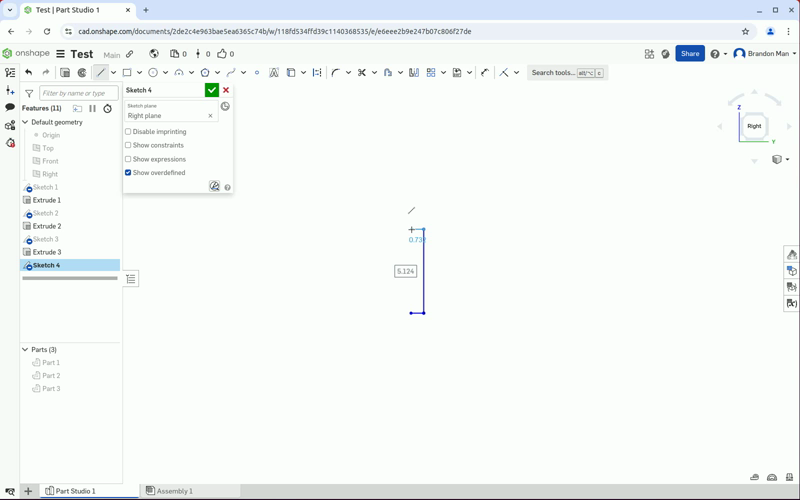
scroll(6)
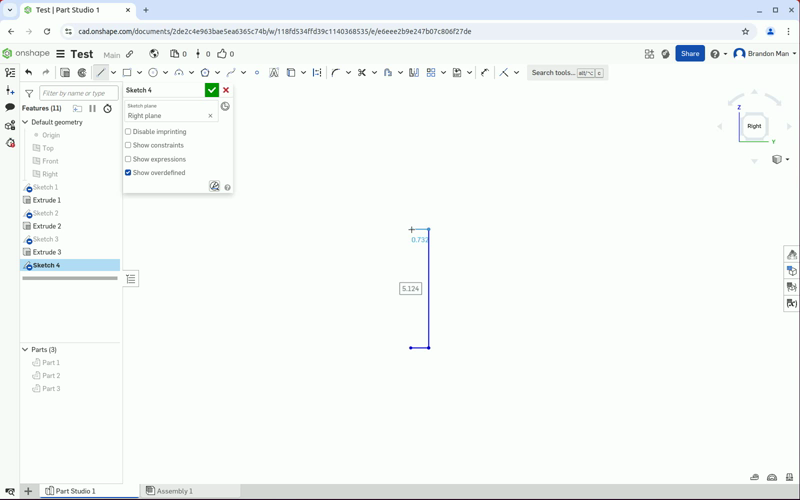
scroll(6)
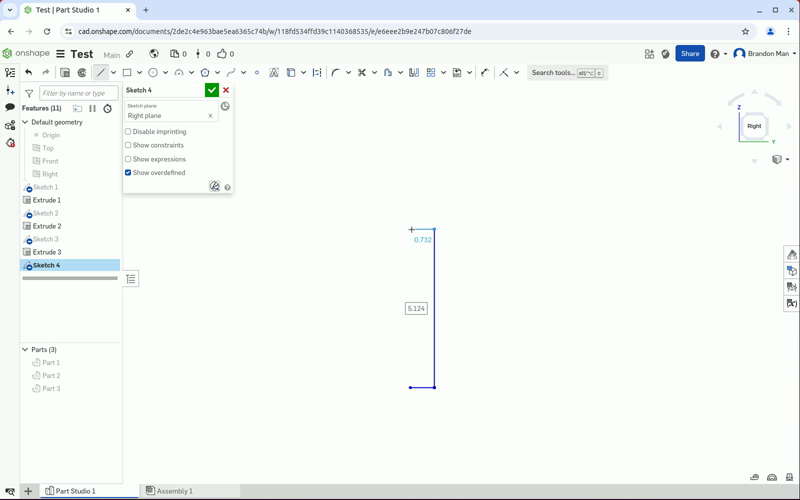
scroll(6)
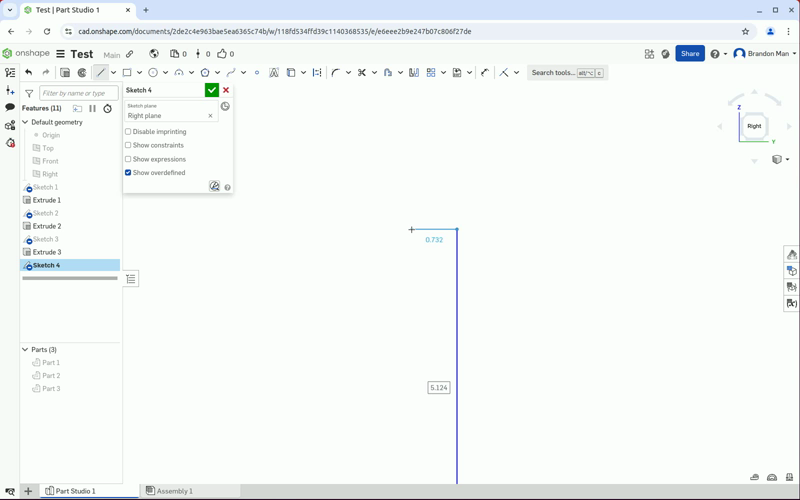
click(411, 229)
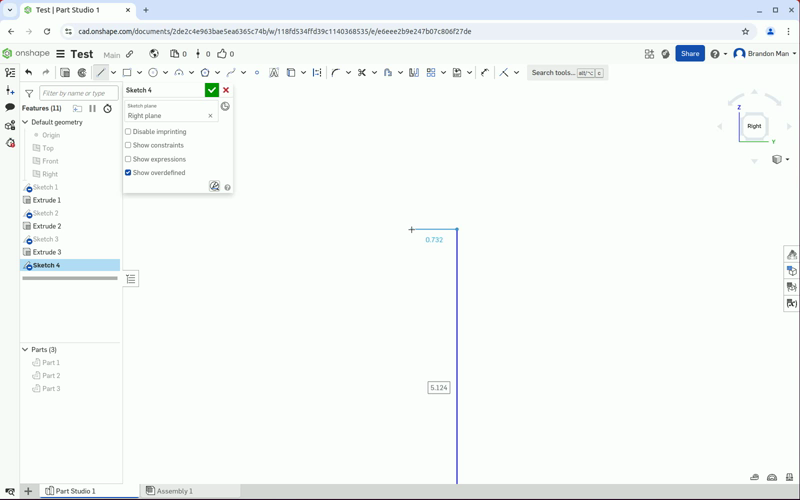
scroll(-6)
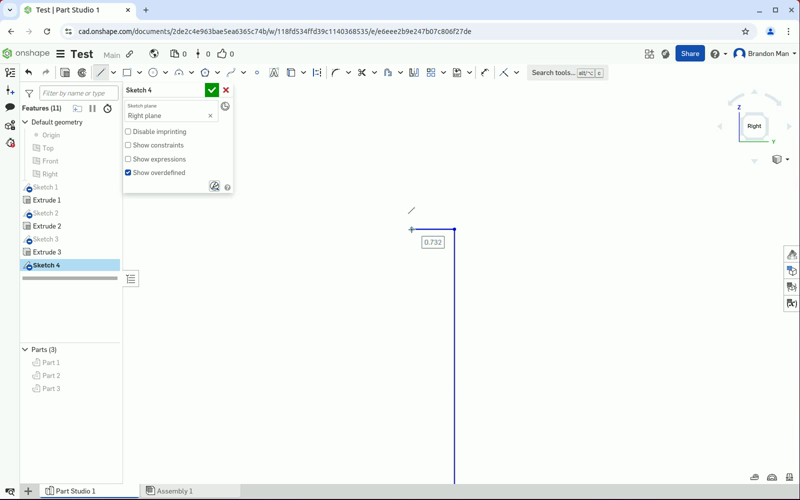
scroll(-6)
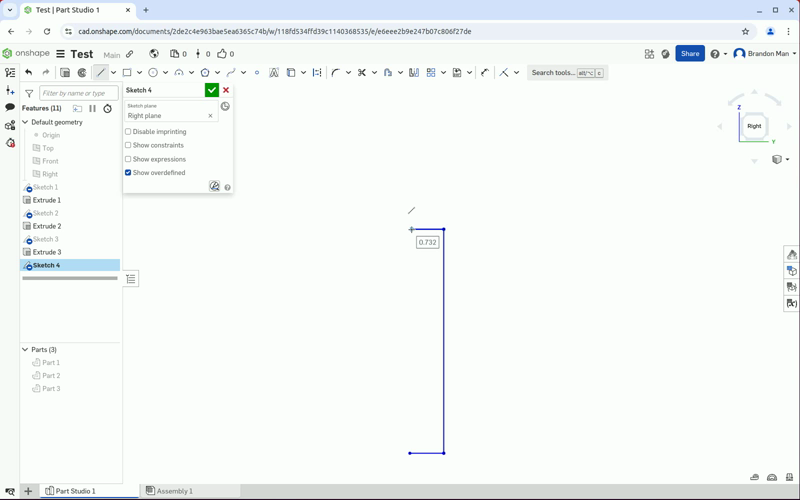
scroll(-6)
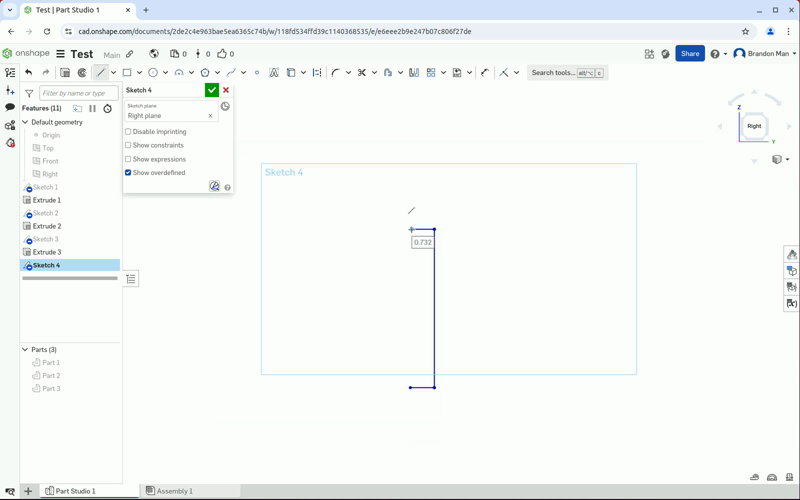
scroll(-6)
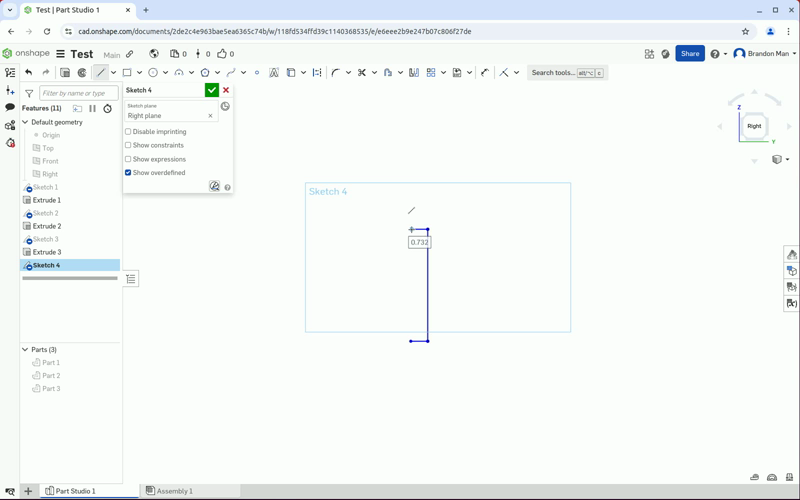
scroll(-6)
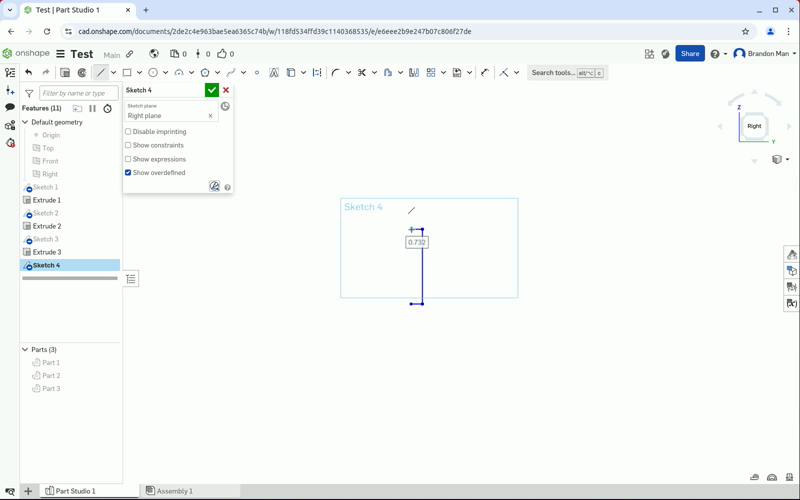
scroll(-6)
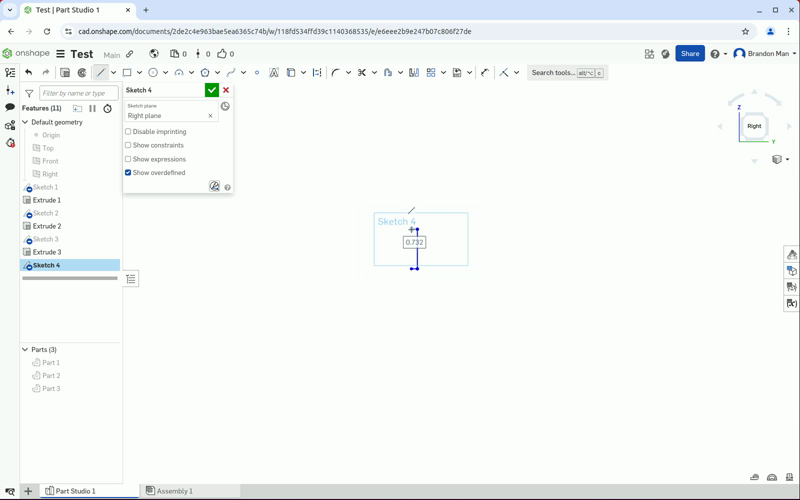
scroll(-6)
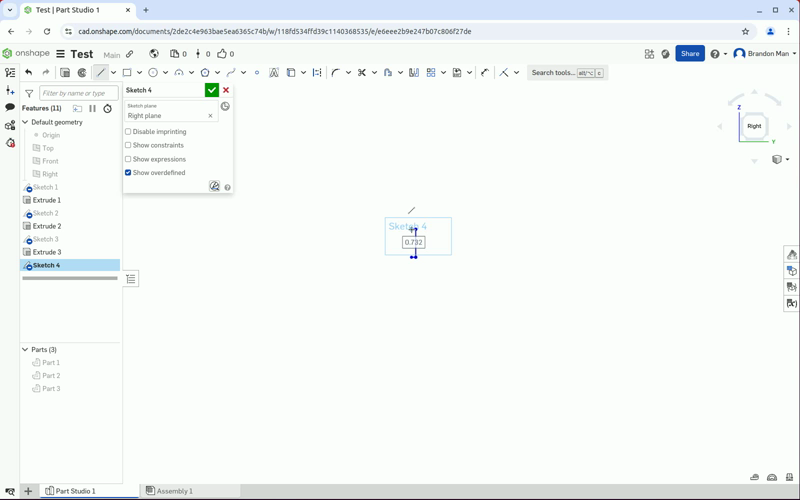
key_up(shift)
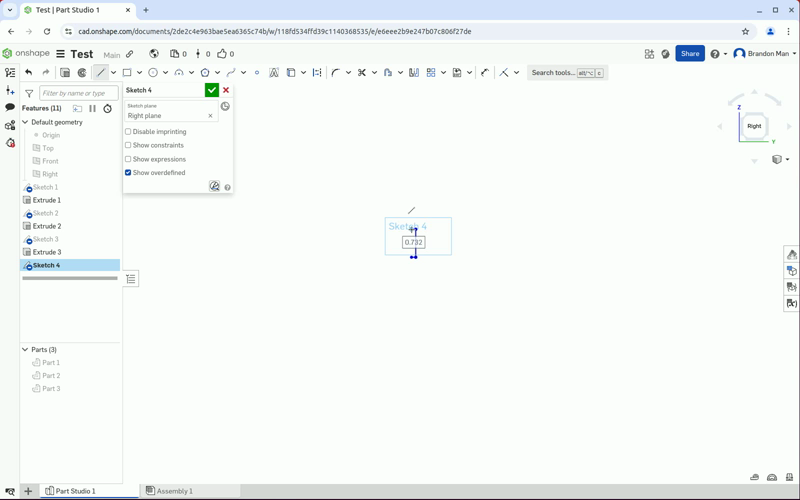
mouse_move(441, 229)
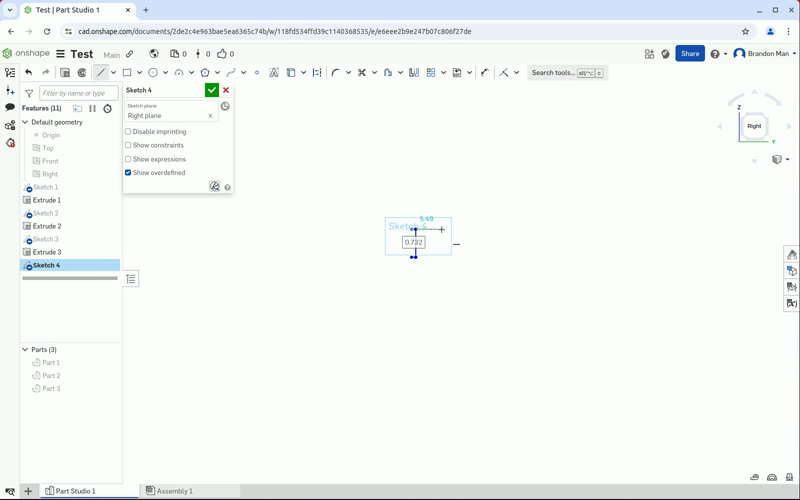
key_down(shift)
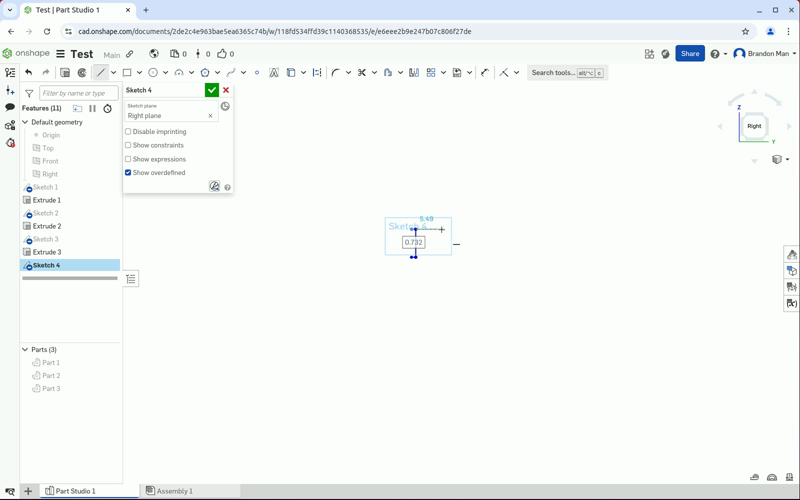
mouse_move(411, 257)
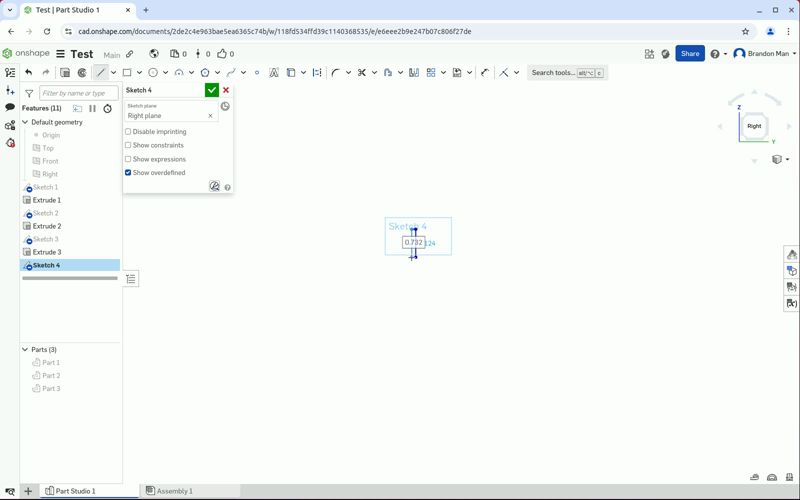
scroll(6)
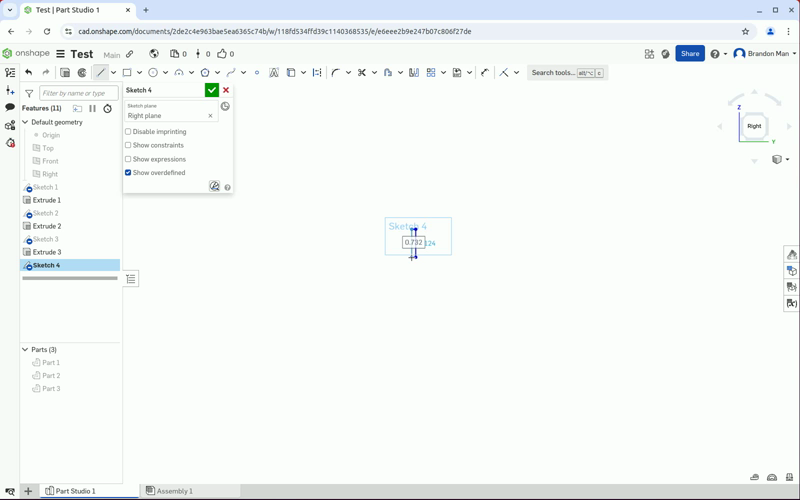
scroll(6)
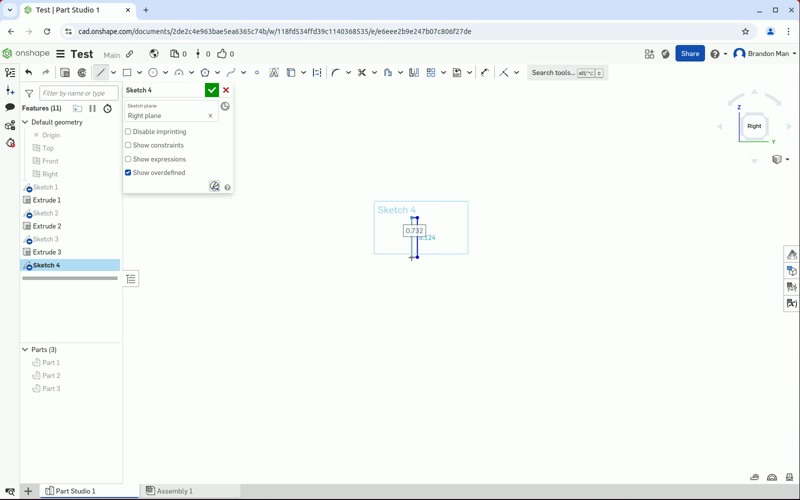
scroll(6)
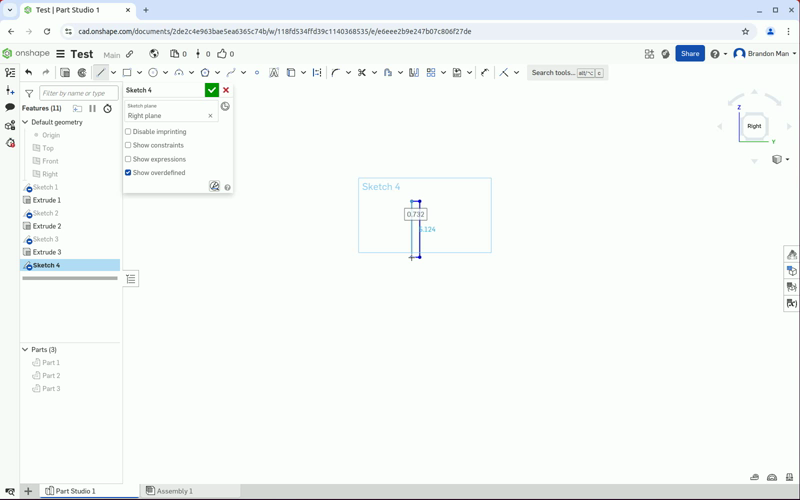
scroll(6)
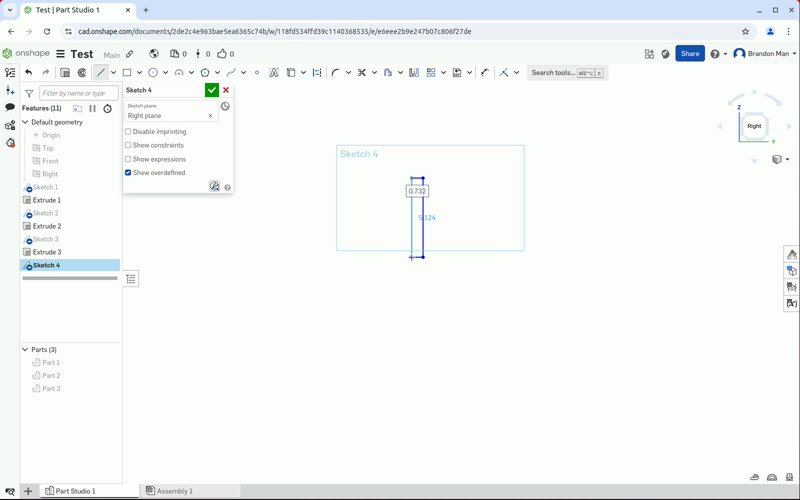
scroll(6)
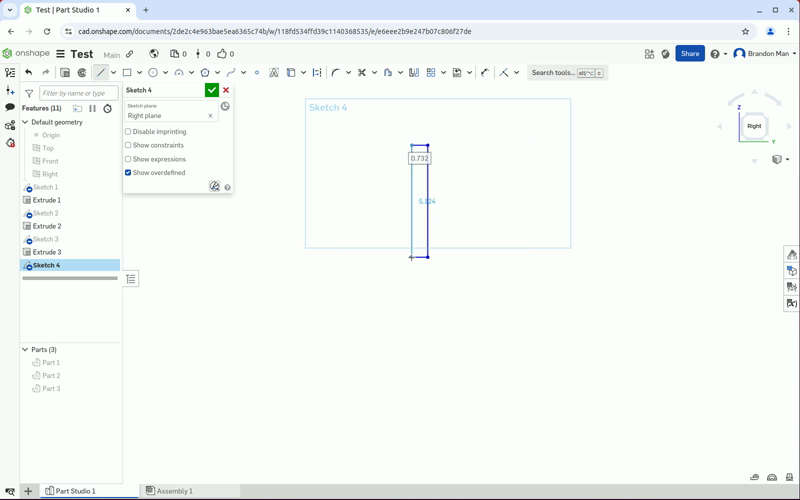
scroll(6)
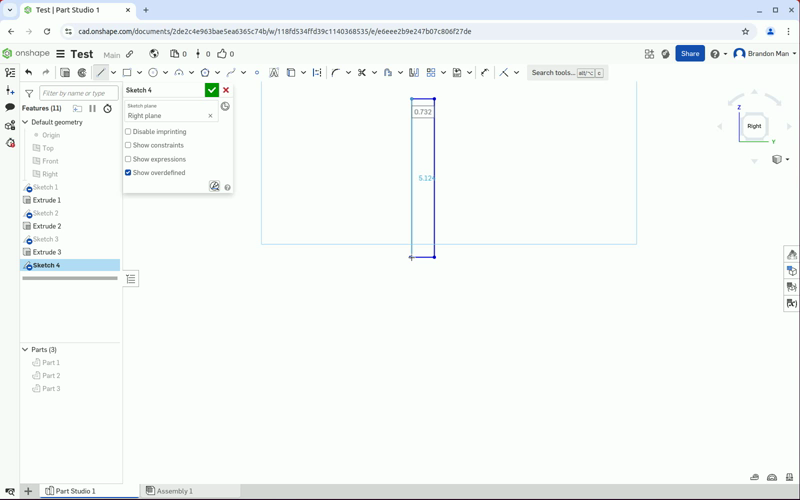
scroll(6)
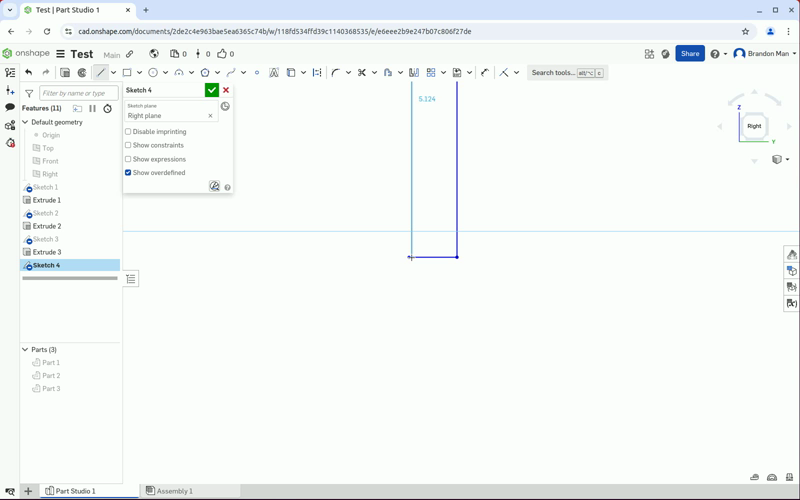
key_up(shift)
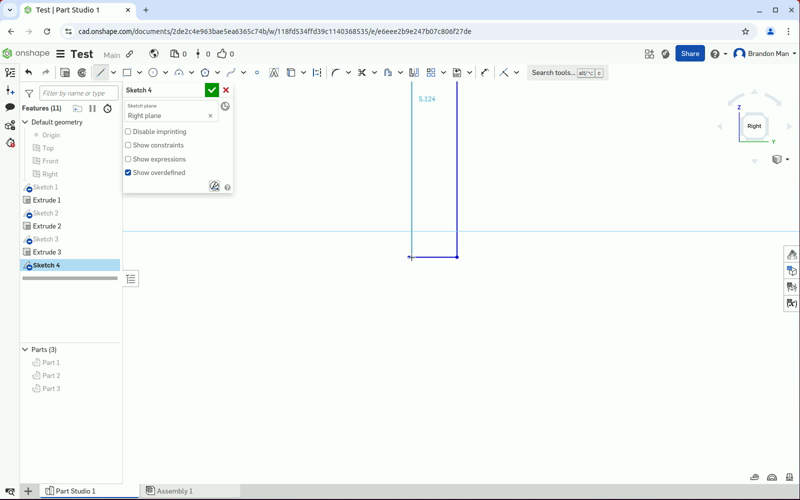
click(411, 257)
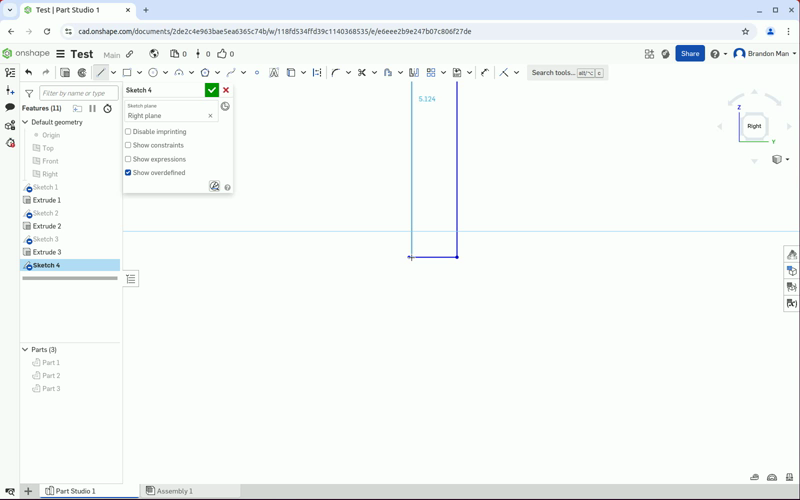
scroll(-6)
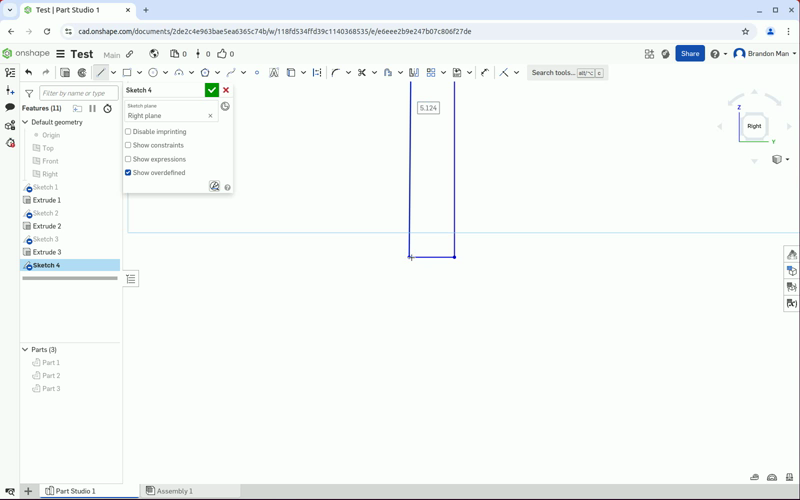
scroll(-6)
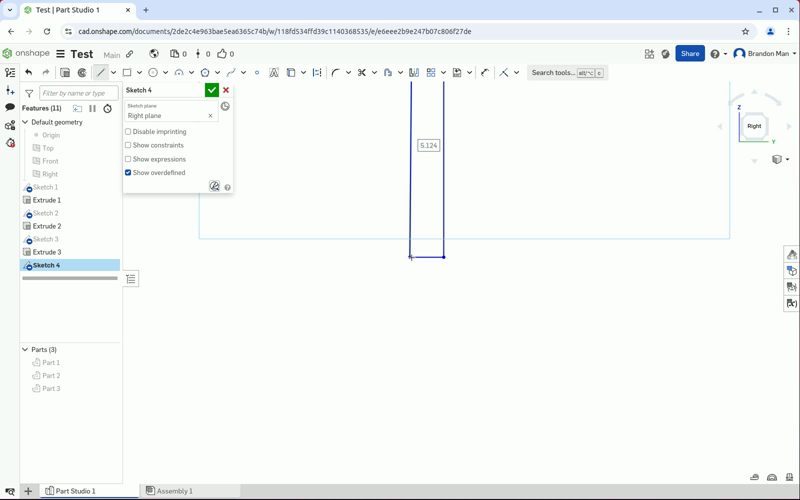
scroll(-6)
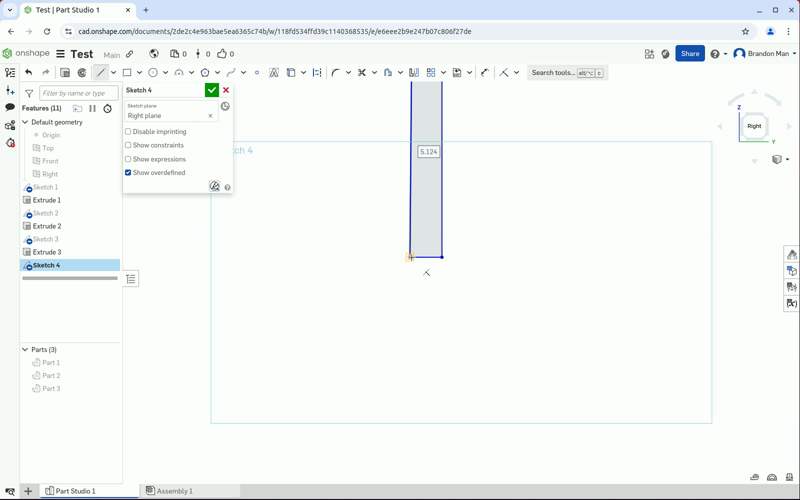
scroll(-6)
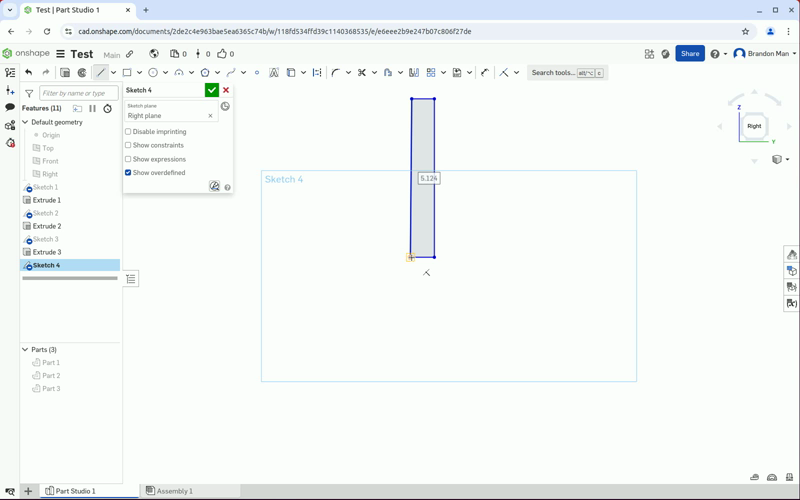
scroll(-6)
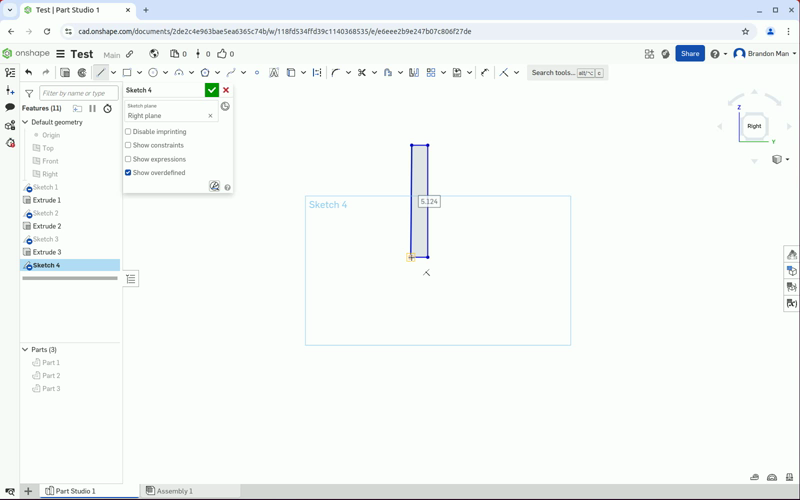
scroll(-6)
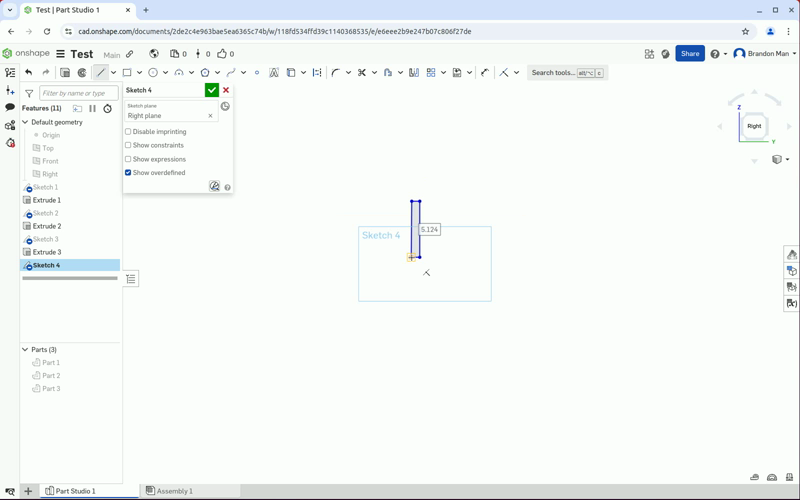
scroll(-6)
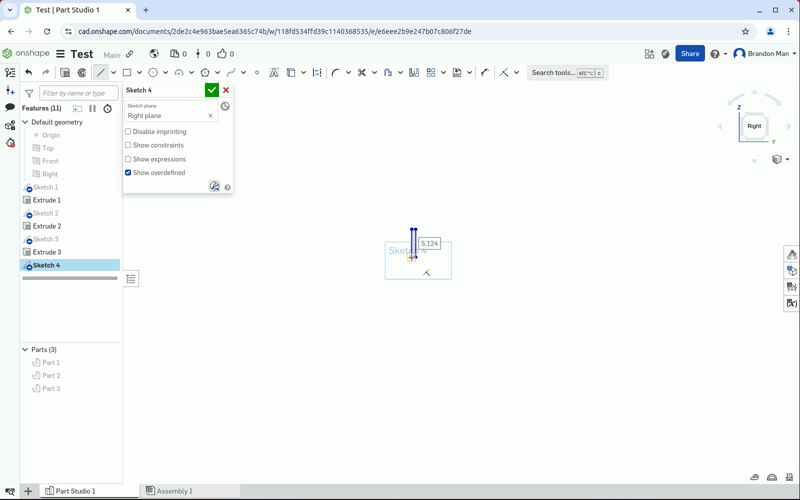
key(esc)
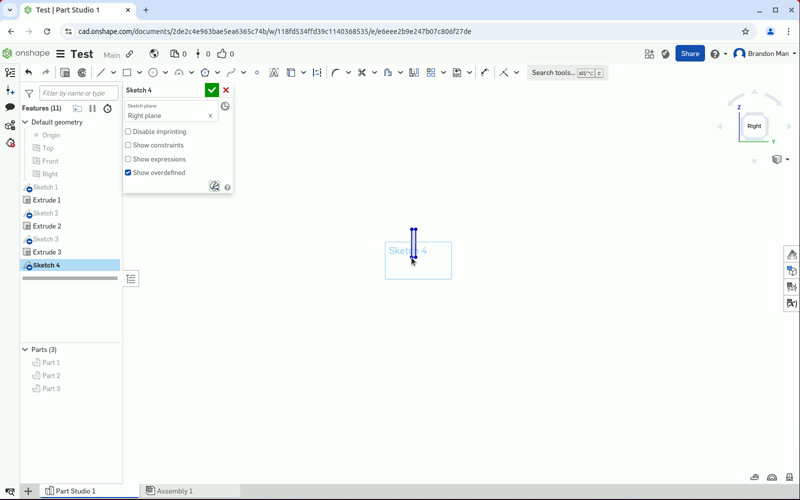
mouse_move(413, 249)
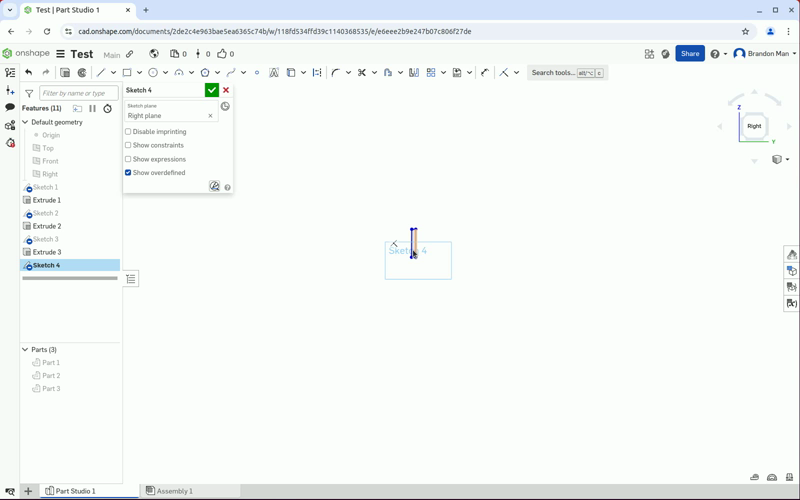
scroll(6)
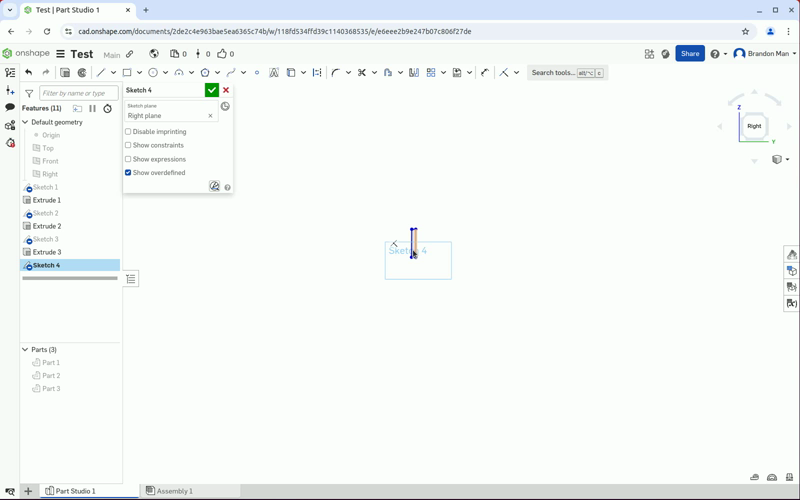
scroll(6)
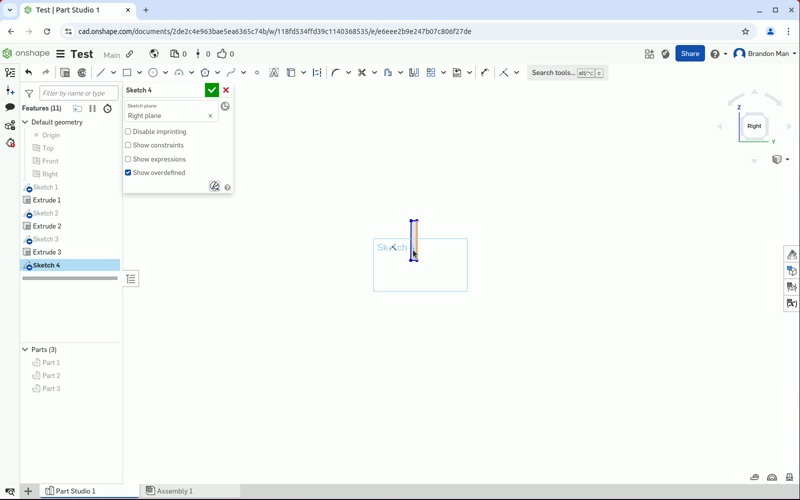
scroll(6)
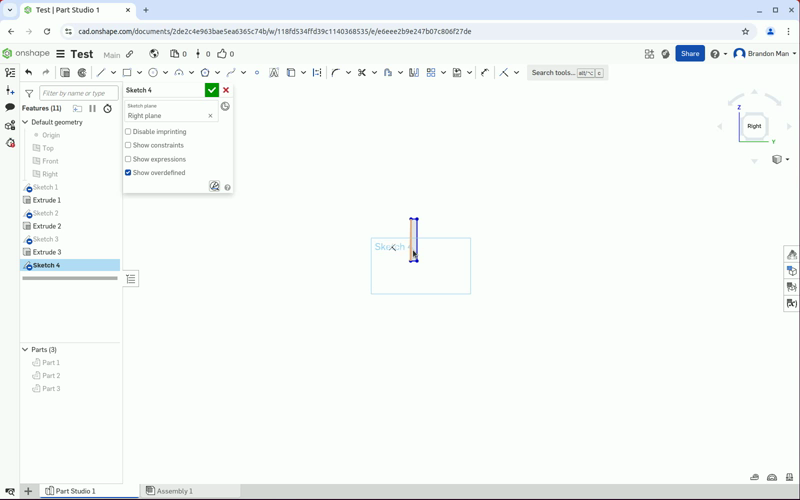
scroll(6)
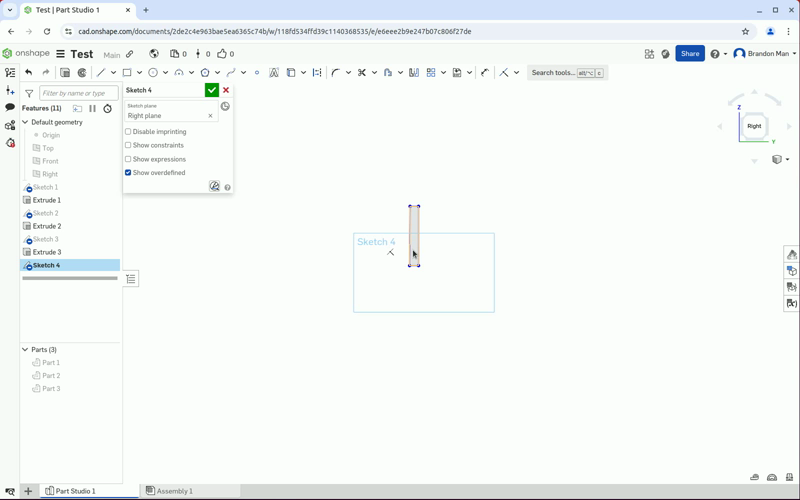
scroll(6)
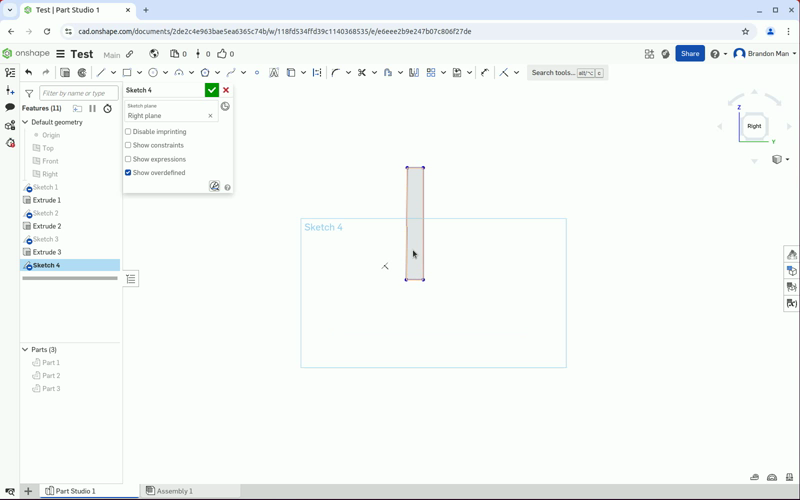
scroll(6)
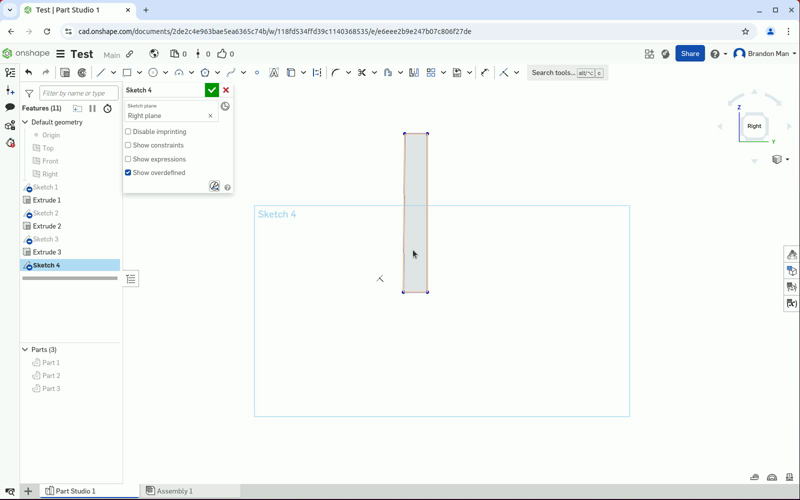
scroll(6)
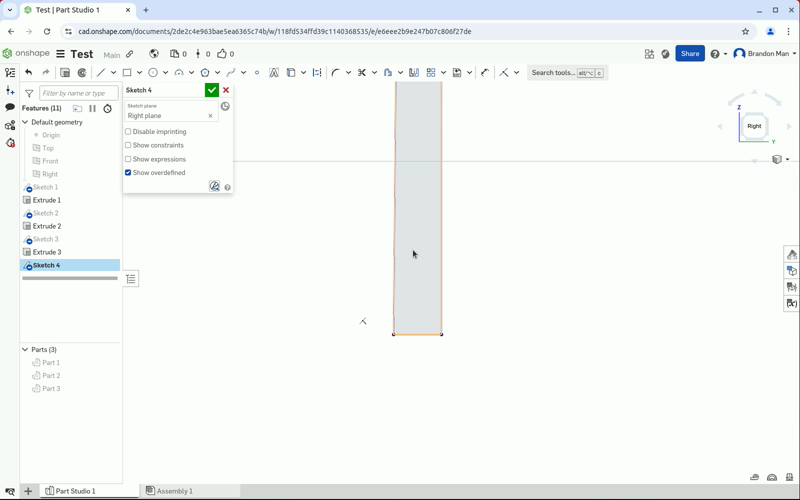
click(413, 249)
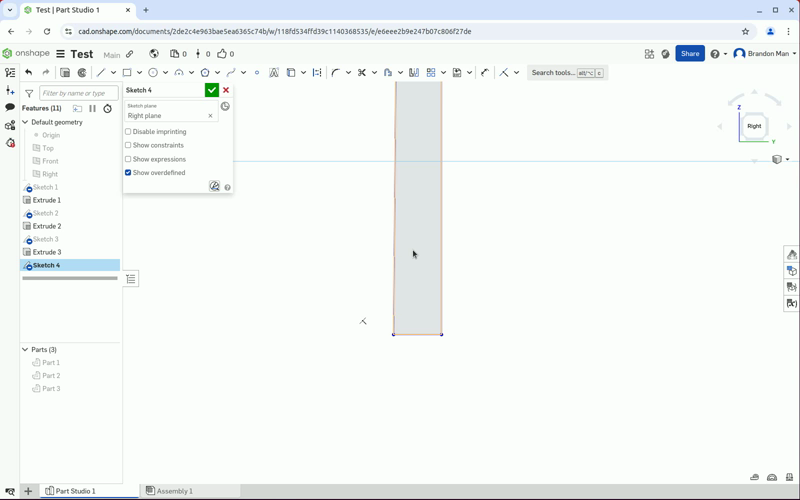
scroll(-6)
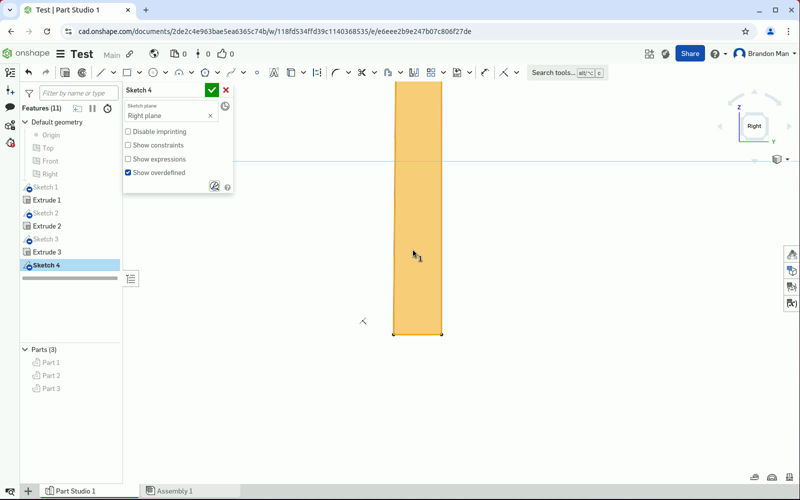
scroll(-6)
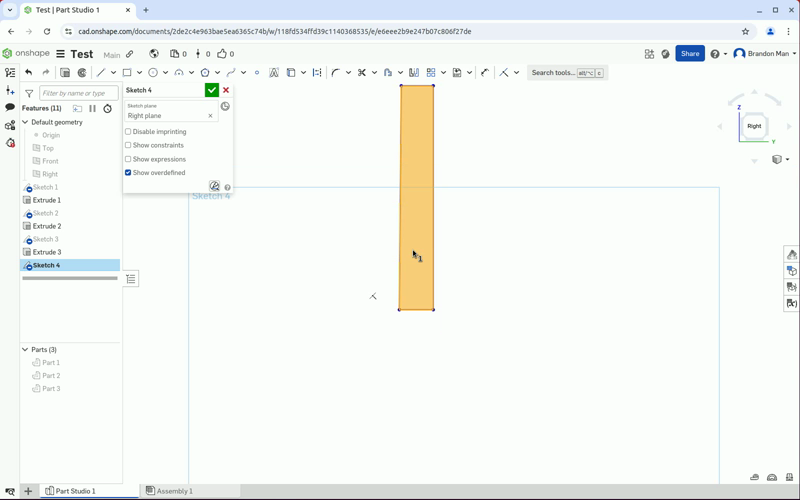
scroll(-6)
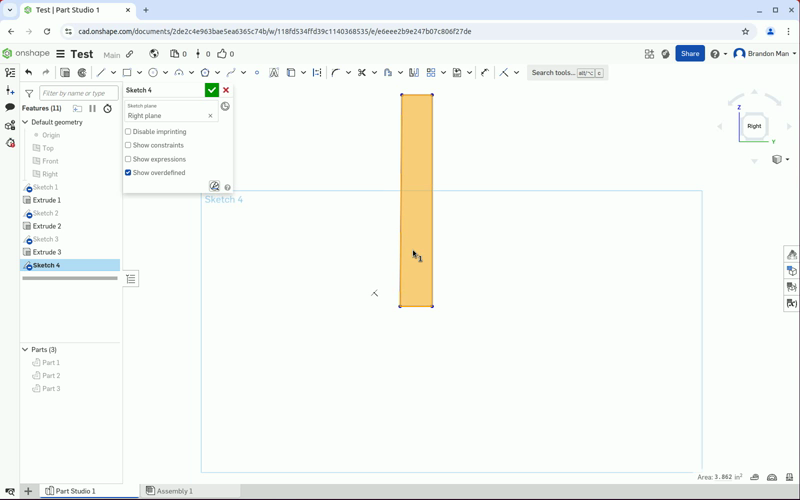
scroll(-6)
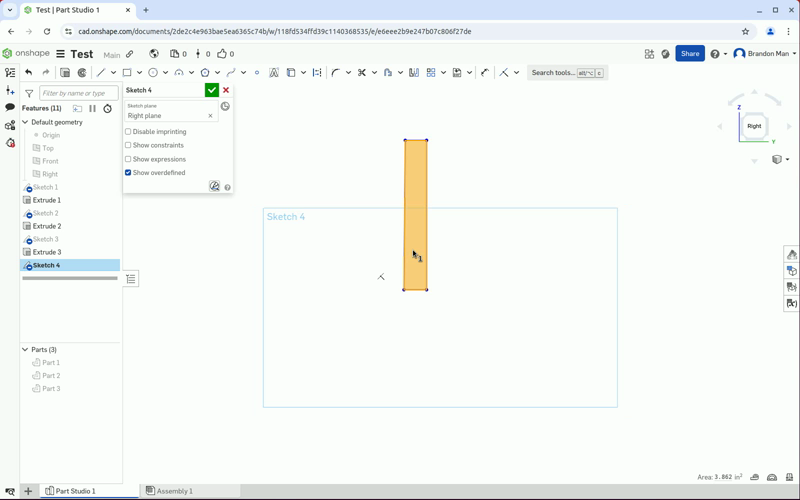
scroll(-6)
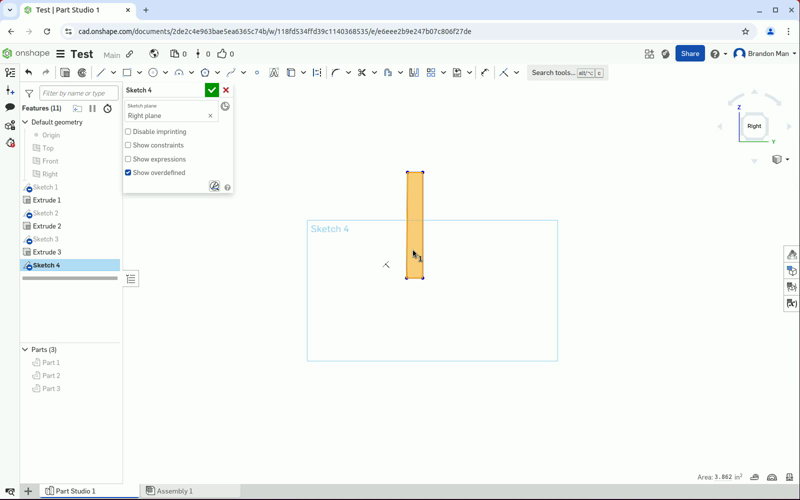
scroll(-6)
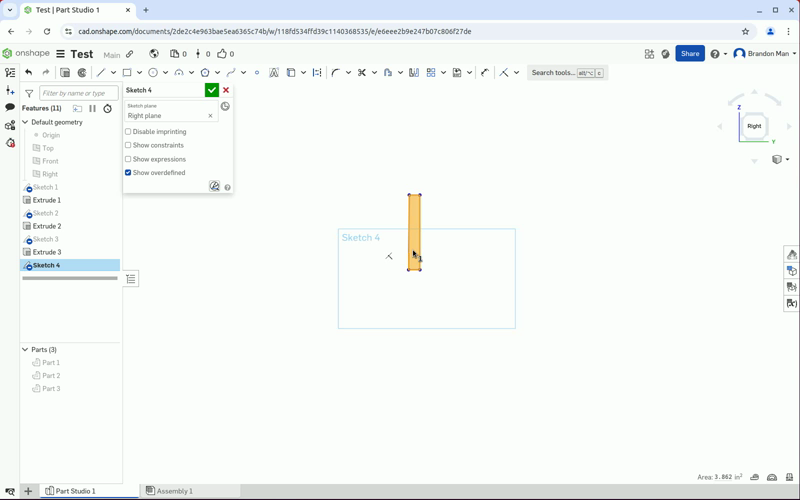
scroll(-6)
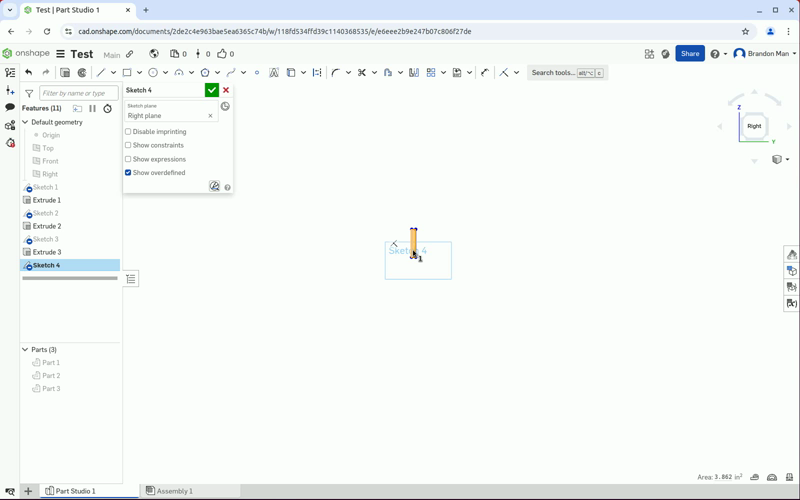
mouse_move(73, 352)
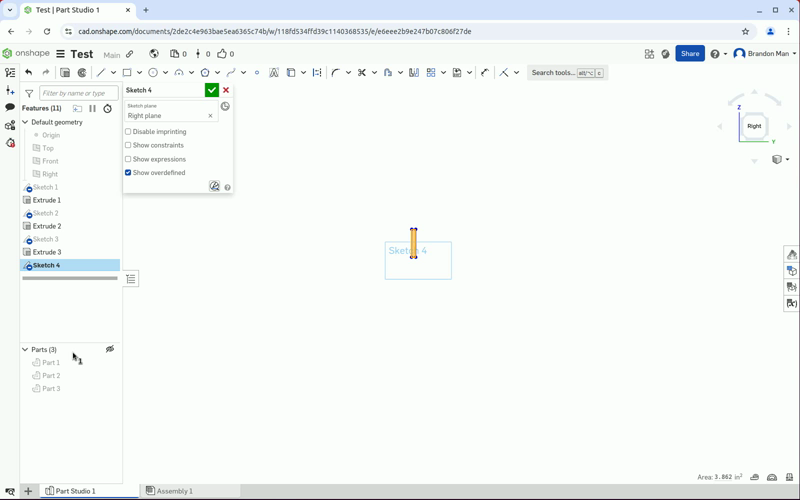
key(shift+y)
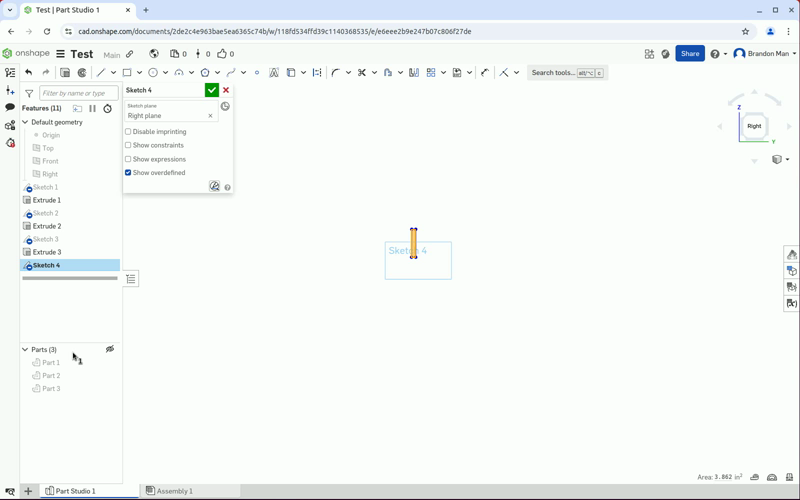
key(shift+e)
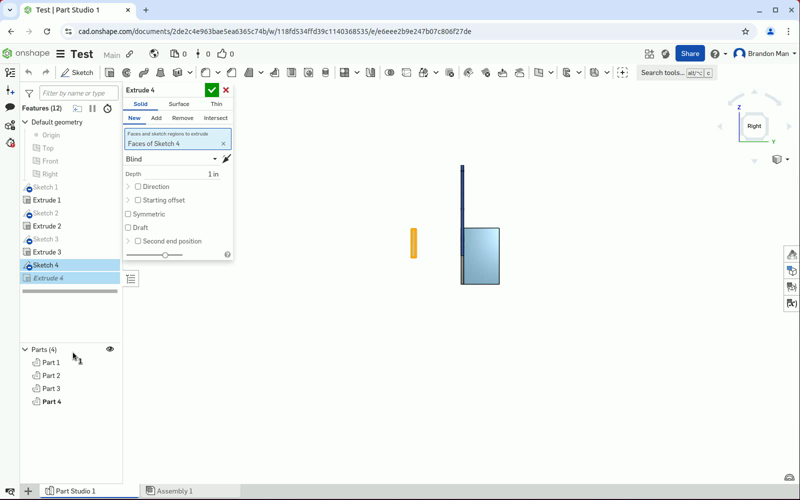
mouse_move(143, 106)
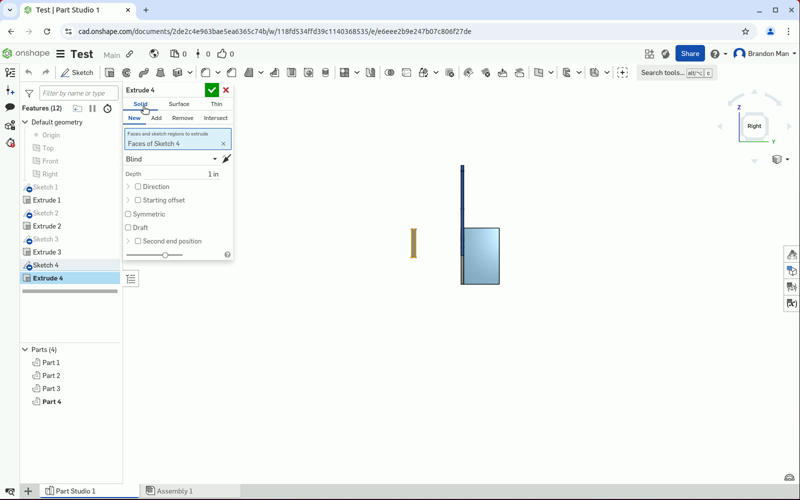
click(143, 106)
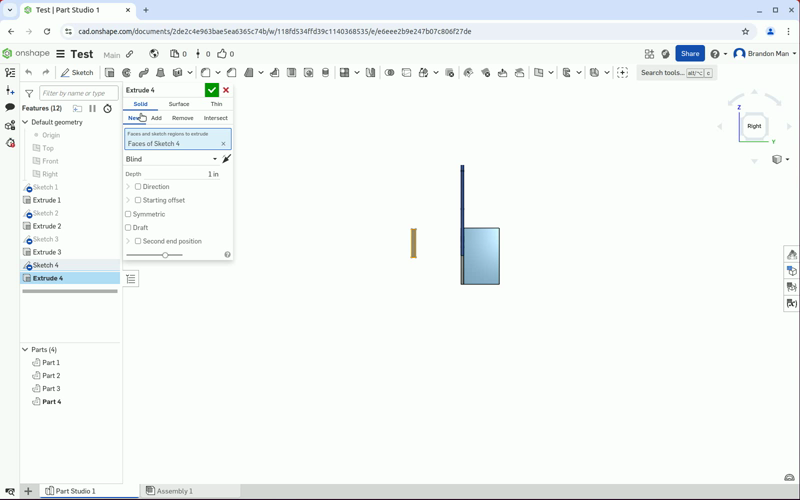
mouse_move(137, 120)
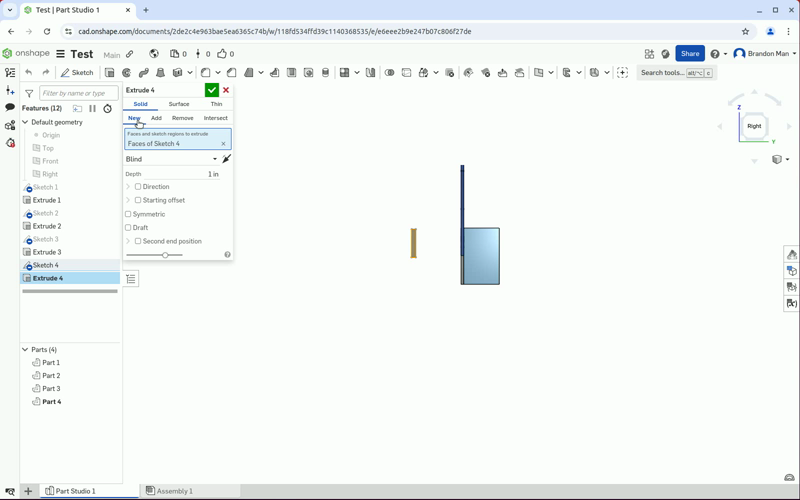
click(137, 120)
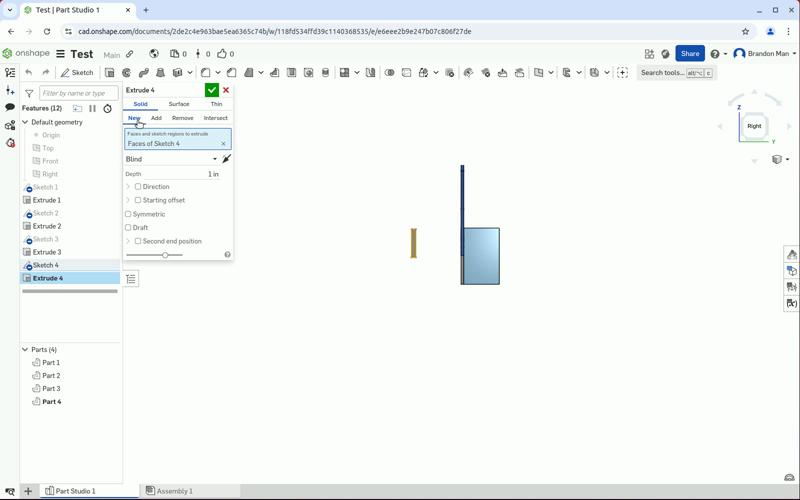
key(tab, 4)
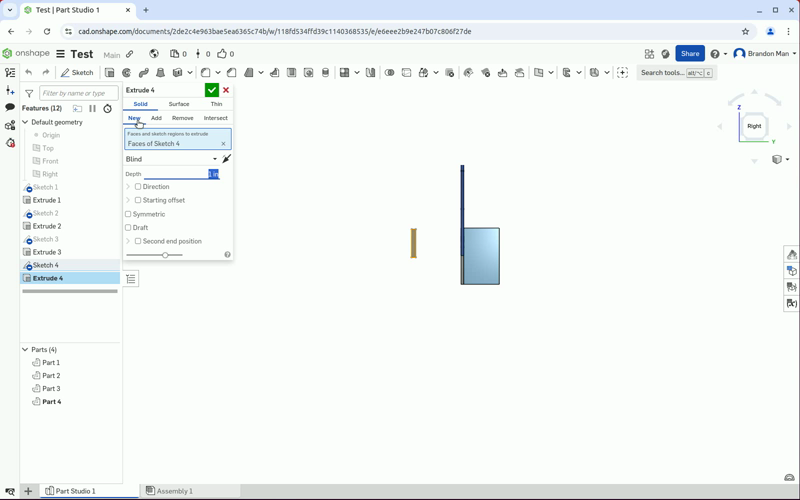
text(3.851)
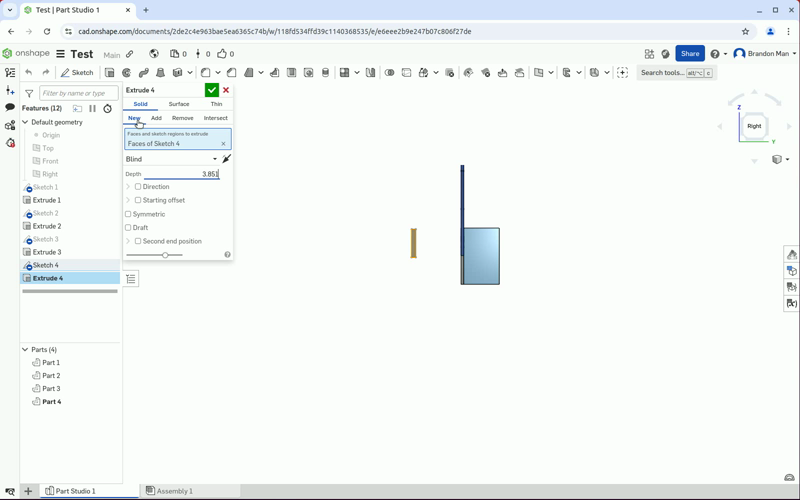
key(enter)
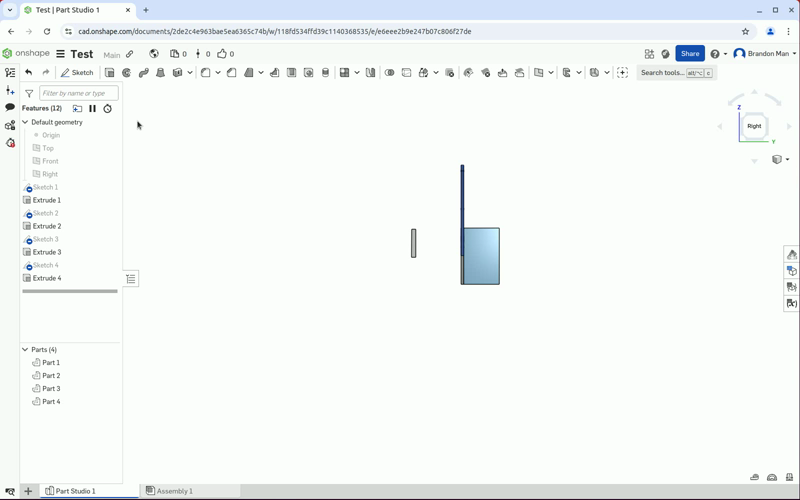
key(shift+h)
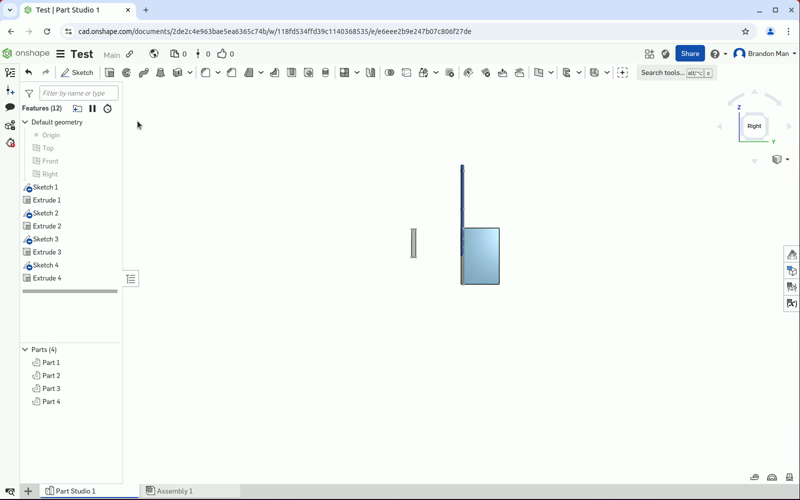
key(shift+h)
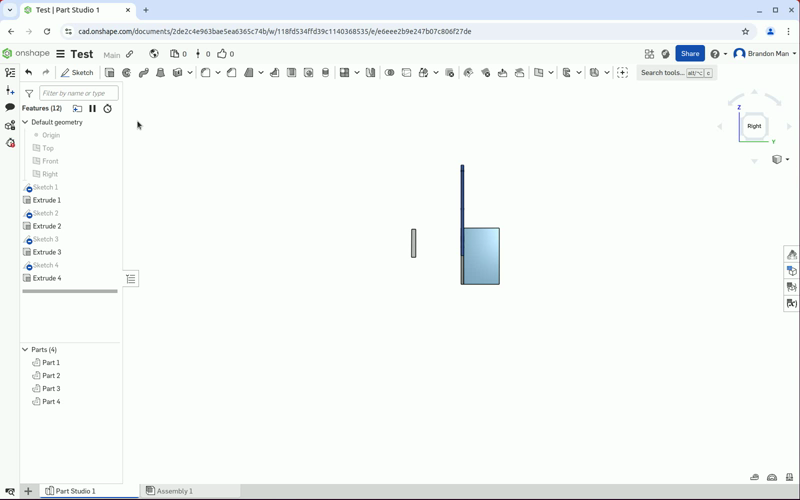
mouse_move(73, 189)
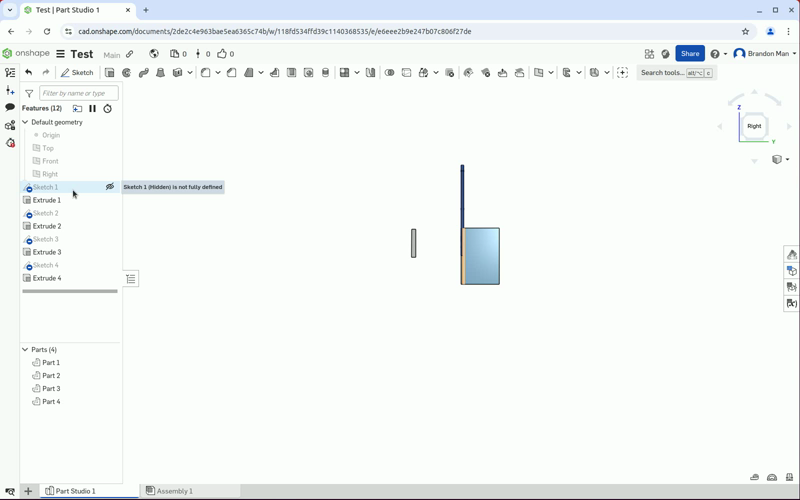
click(73, 189)
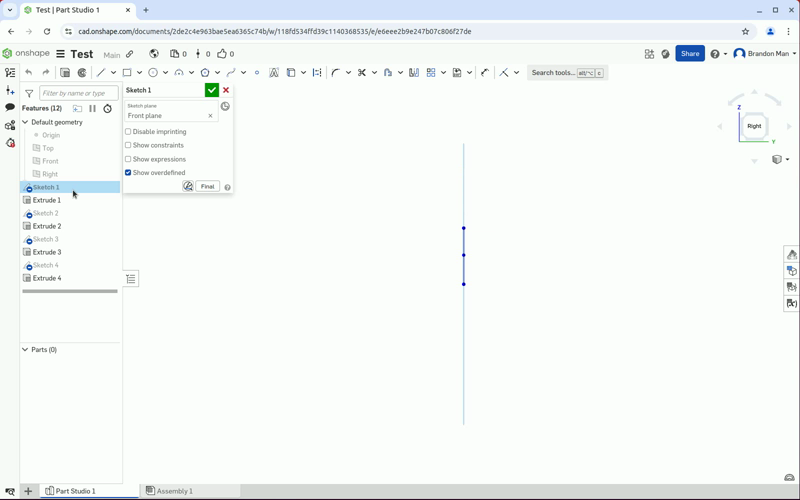
mouse_move(229, 92)
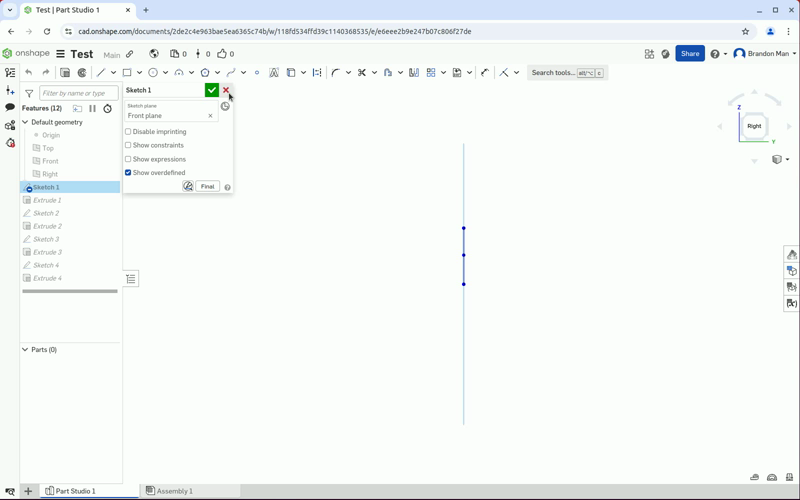
click(229, 92)
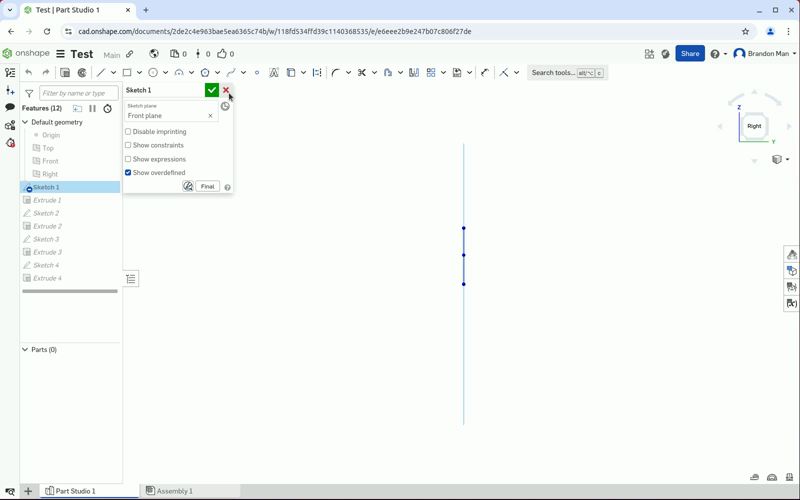
key(shift+s)
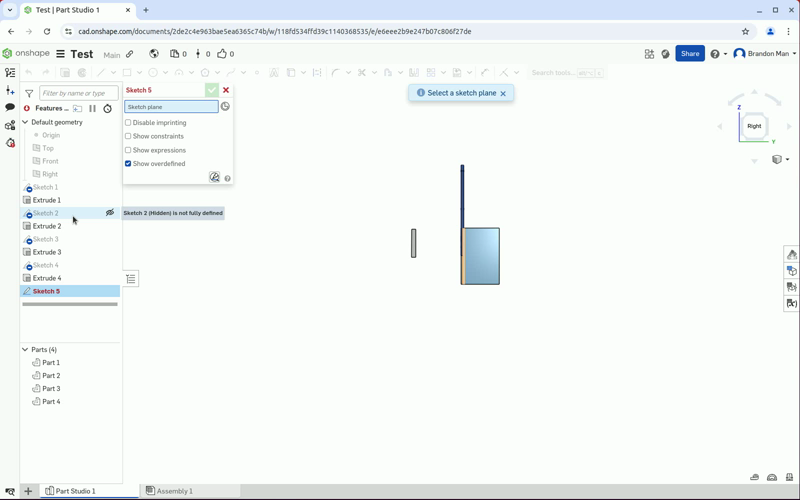
scroll(3)
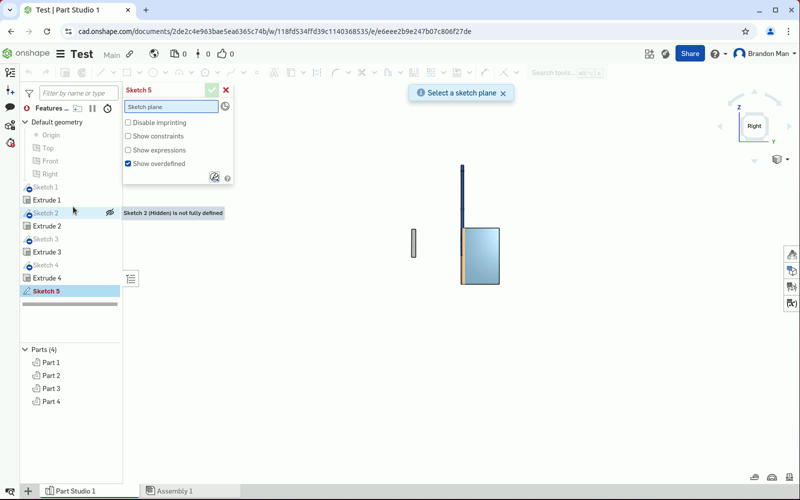
mouse_move(73, 176)
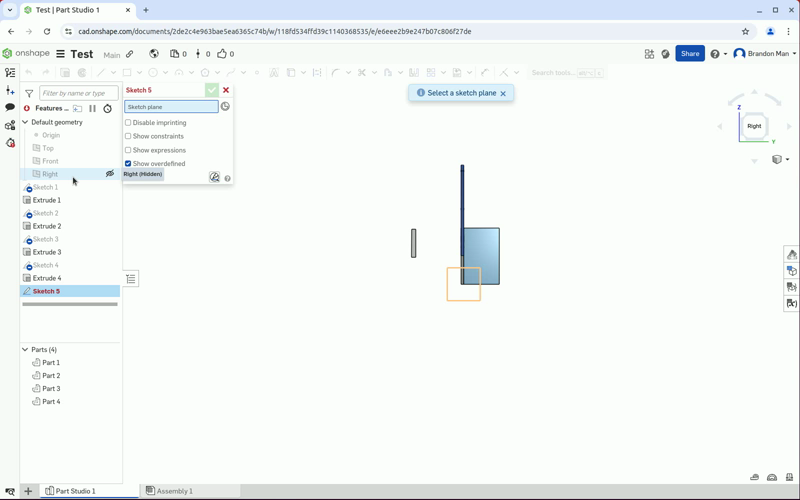
click(73, 176)
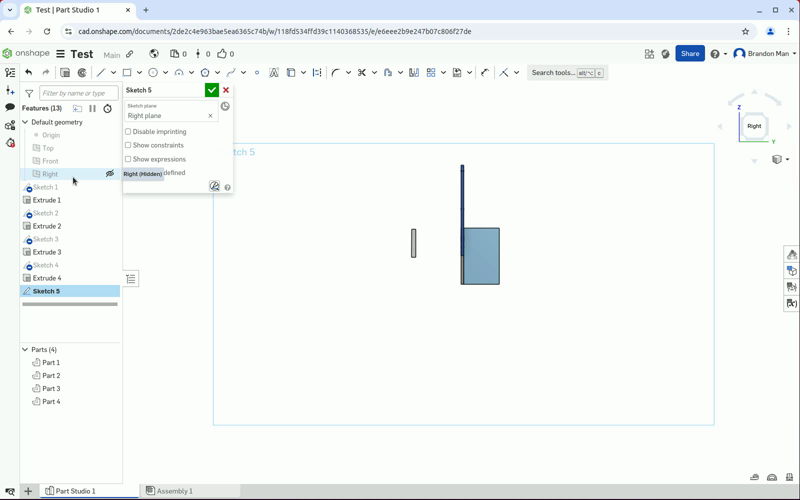
mouse_move(73, 352)
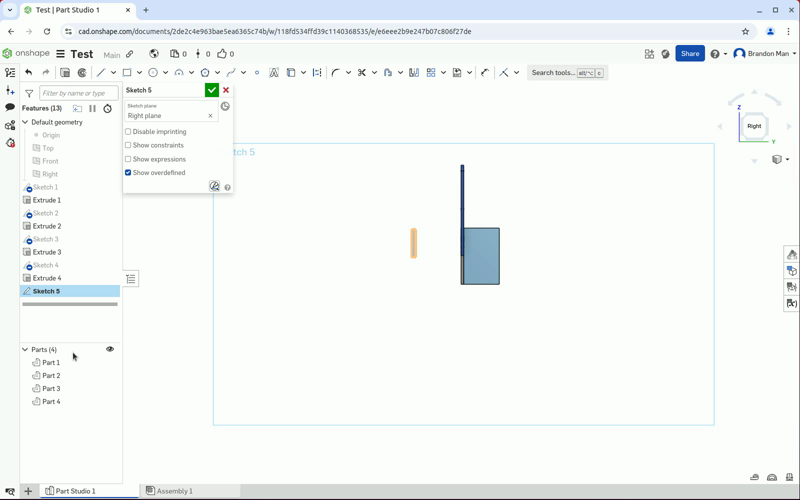
key(y)
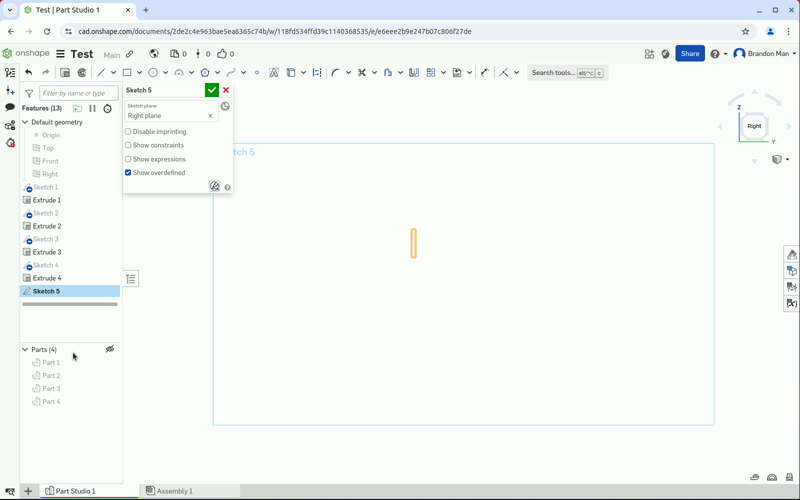
key(l)
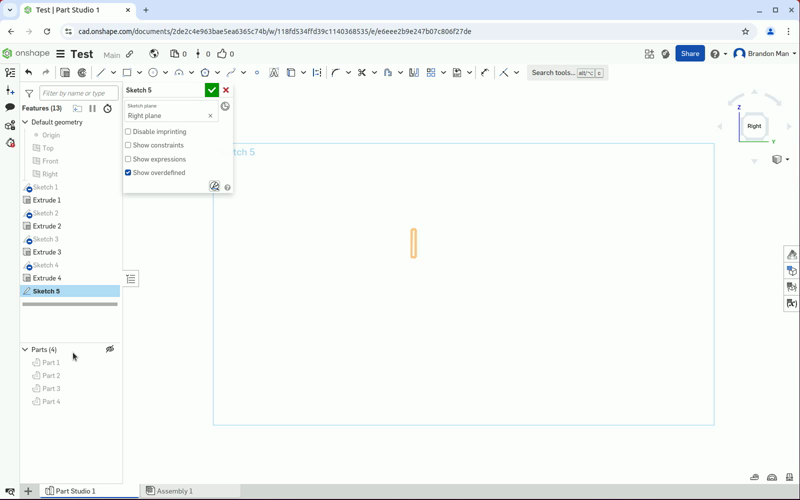
key_down(shift)
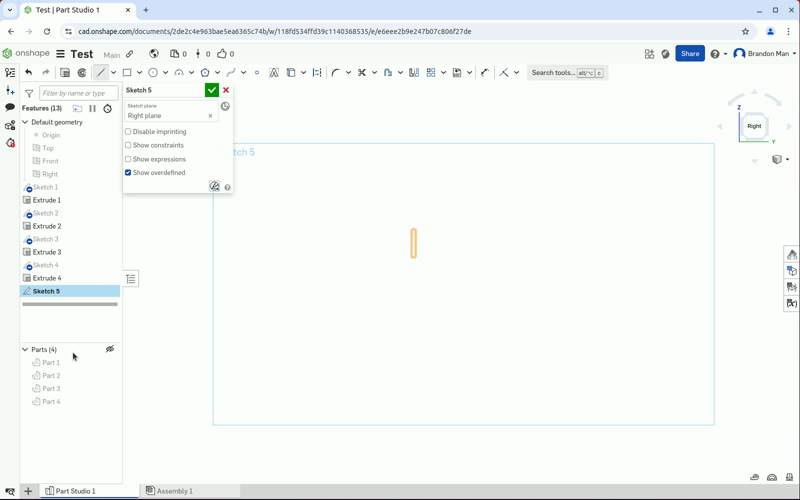
mouse_move(383, 257)
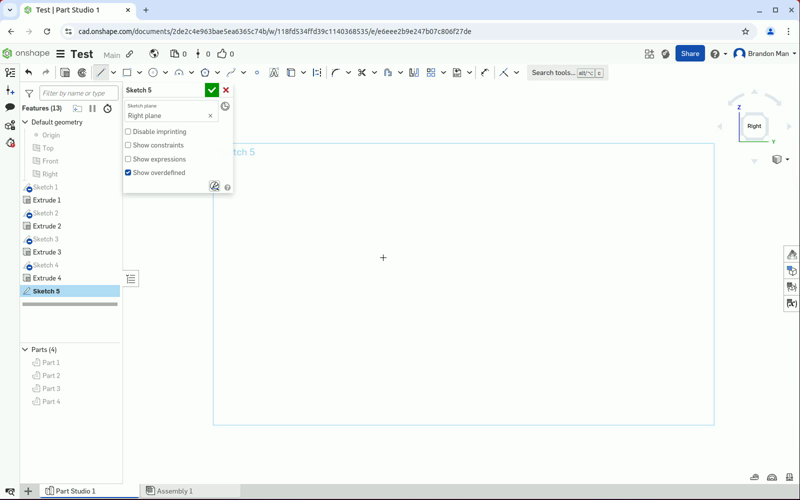
click(383, 257)
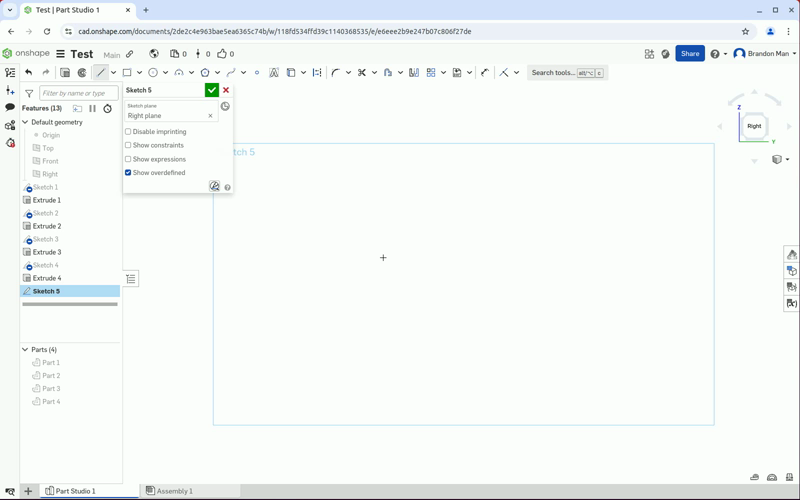
key_up(shift)
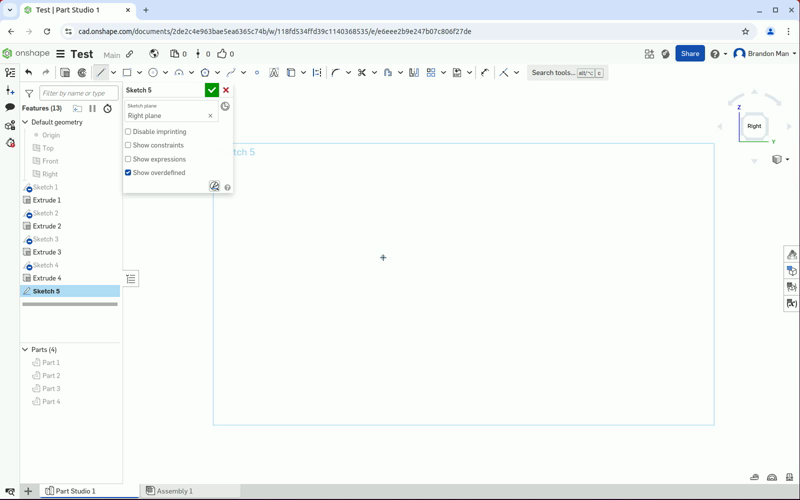
key_down(shift)
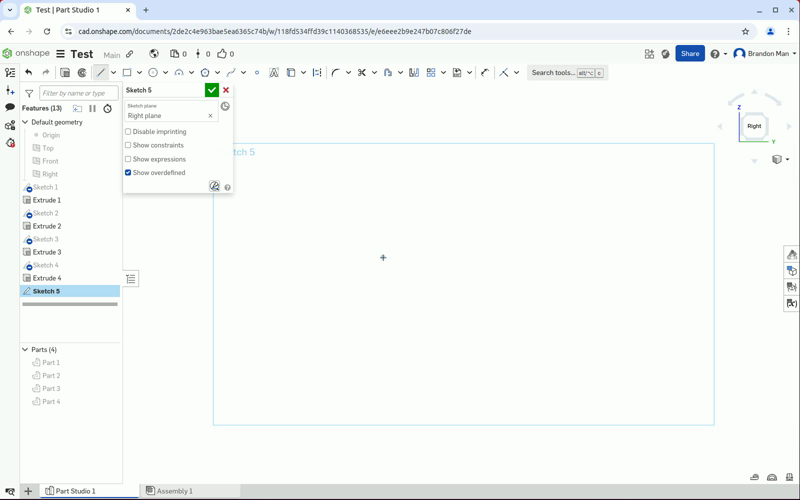
mouse_move(413, 257)
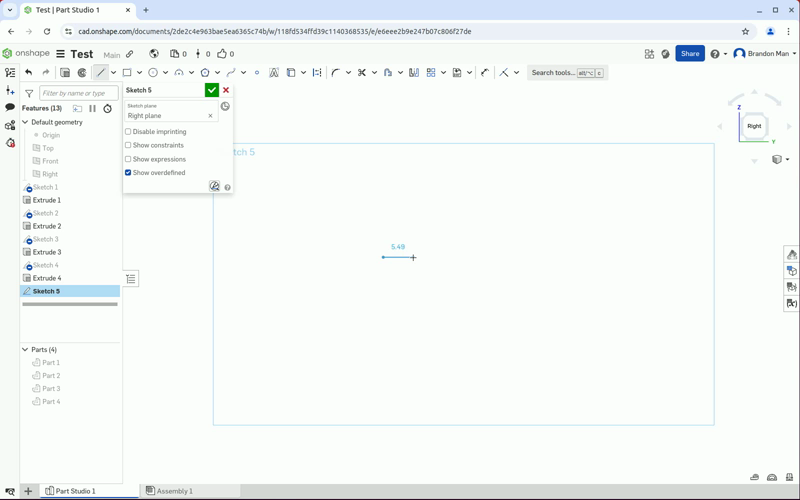
mouse_move(412, 257)
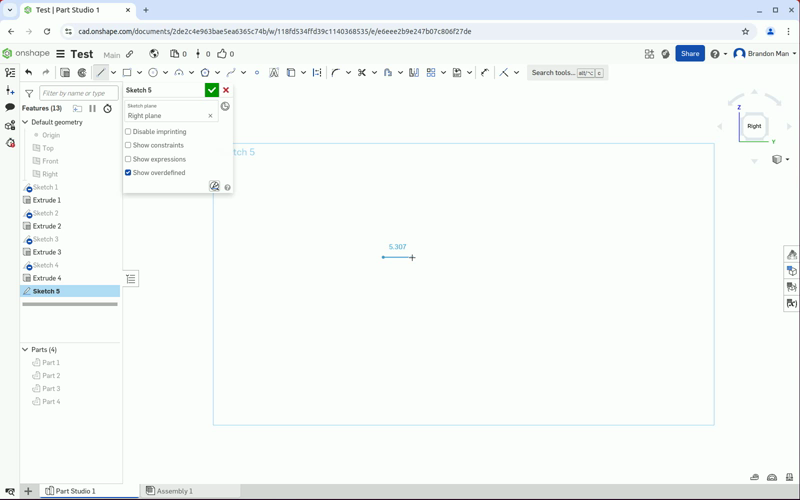
click(412, 257)
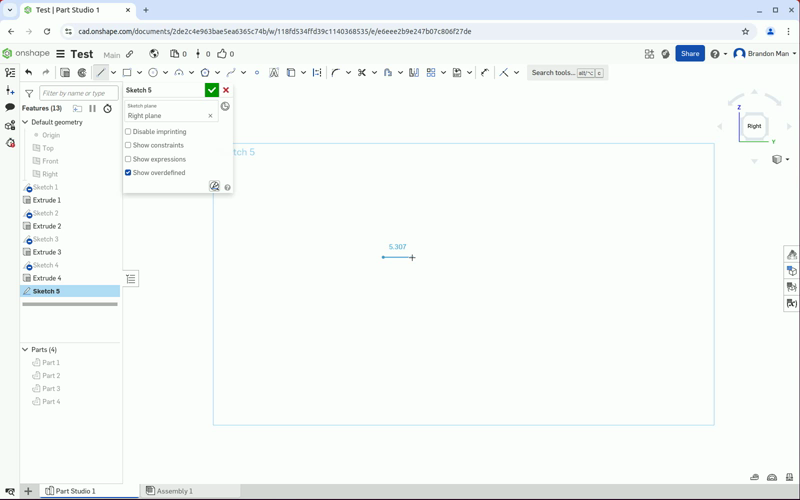
key_up(shift)
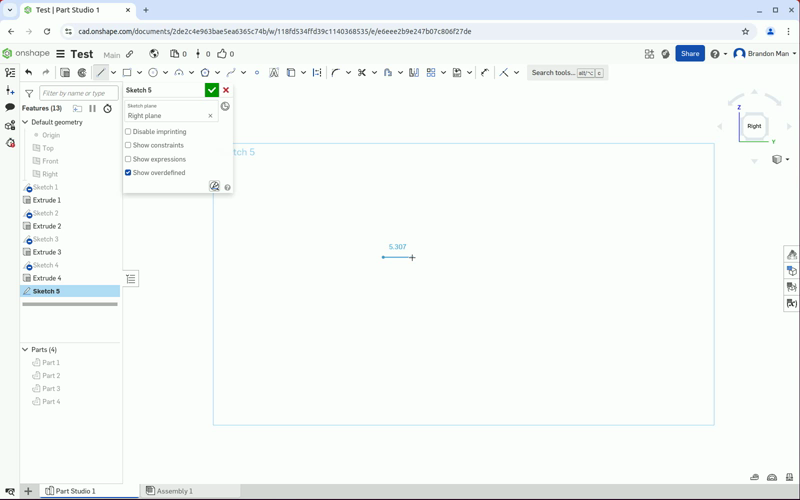
key_down(shift)
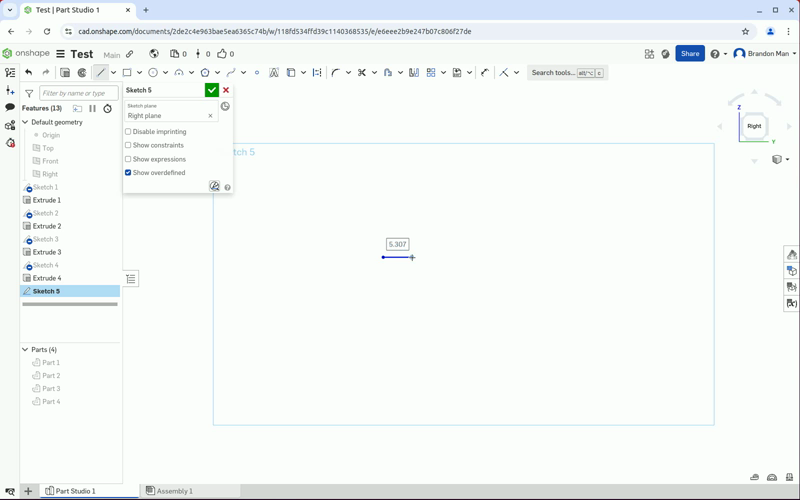
mouse_move(442, 257)
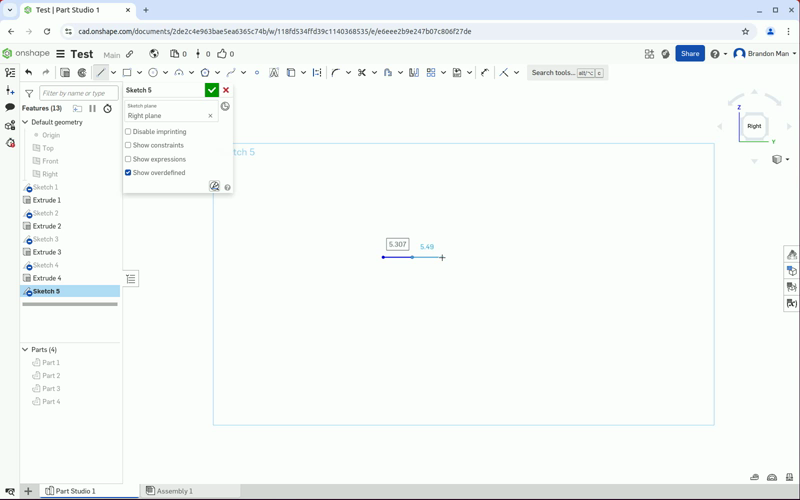
mouse_move(412, 229)
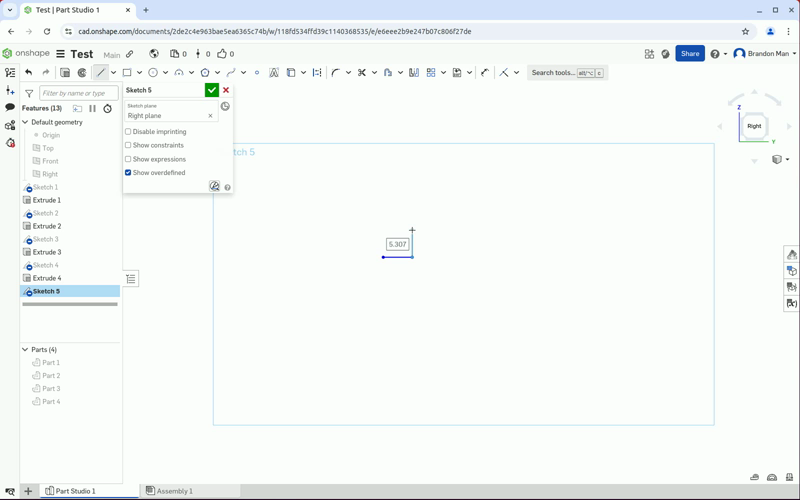
click(412, 229)
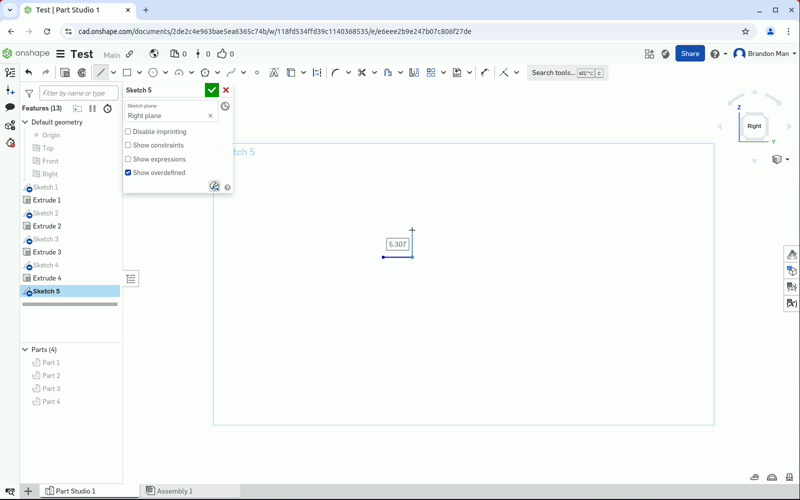
key_up(shift)
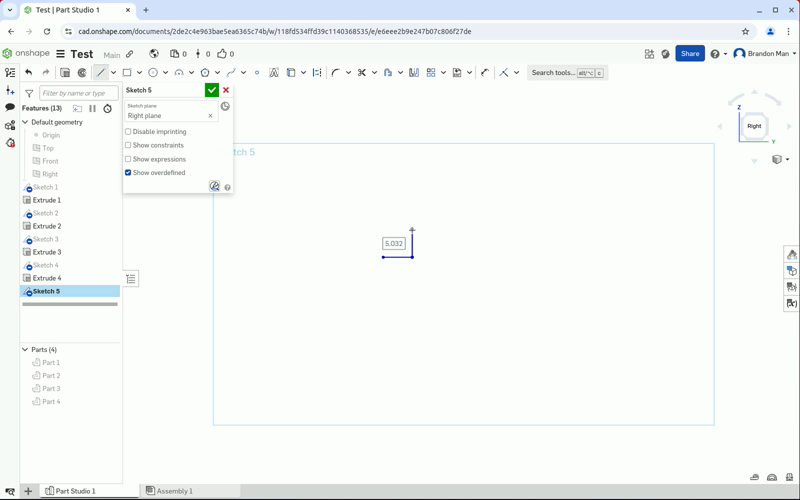
key_down(shift)
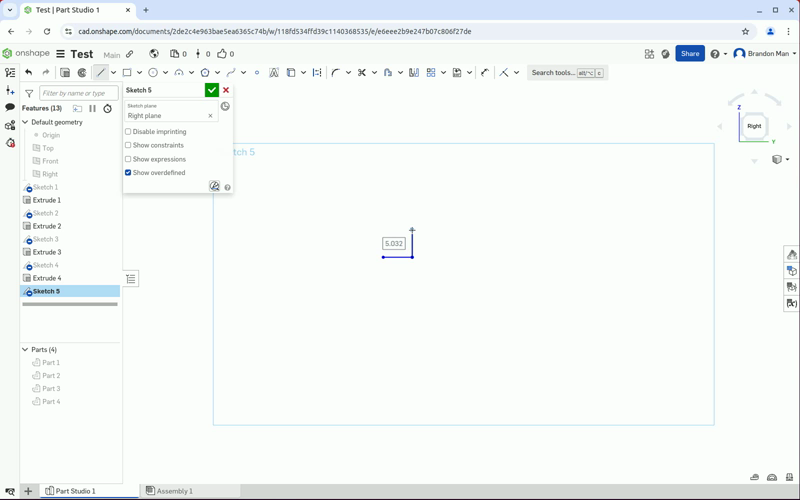
mouse_move(442, 229)
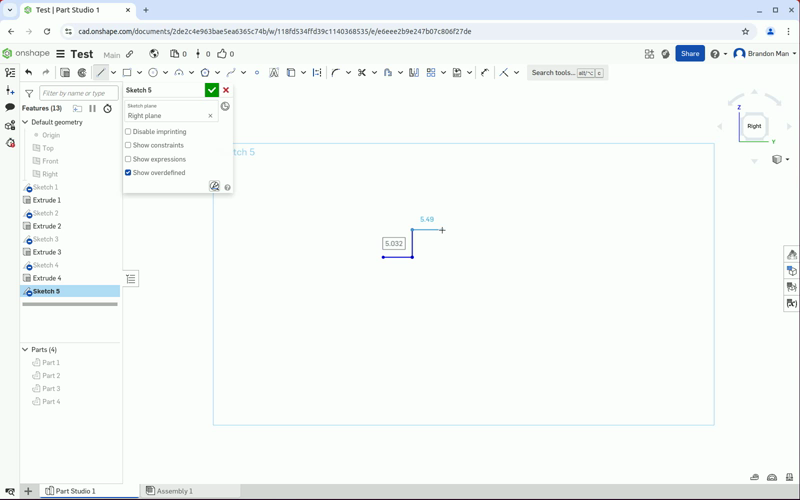
mouse_move(383, 229)
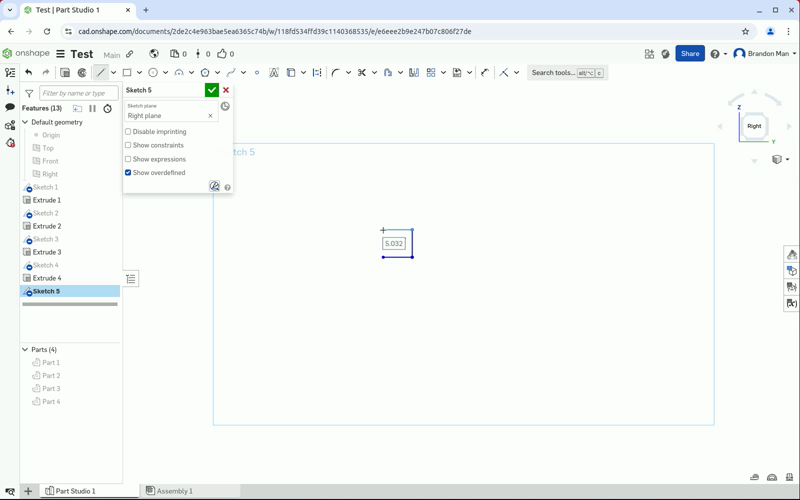
click(383, 229)
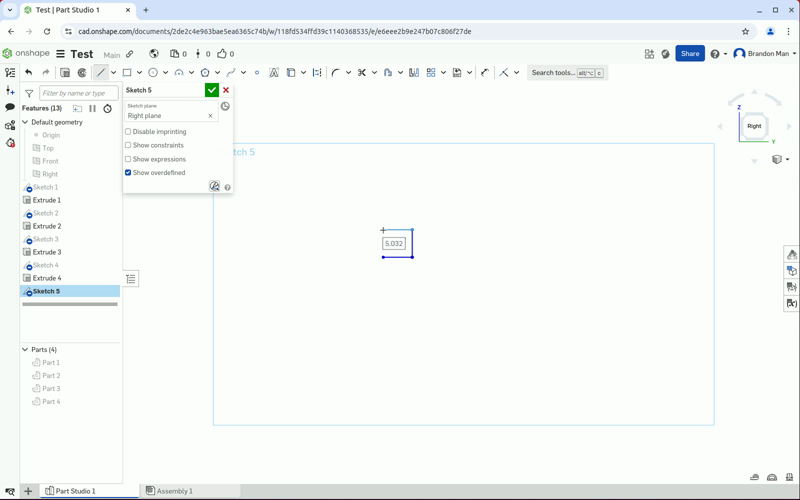
key_up(shift)
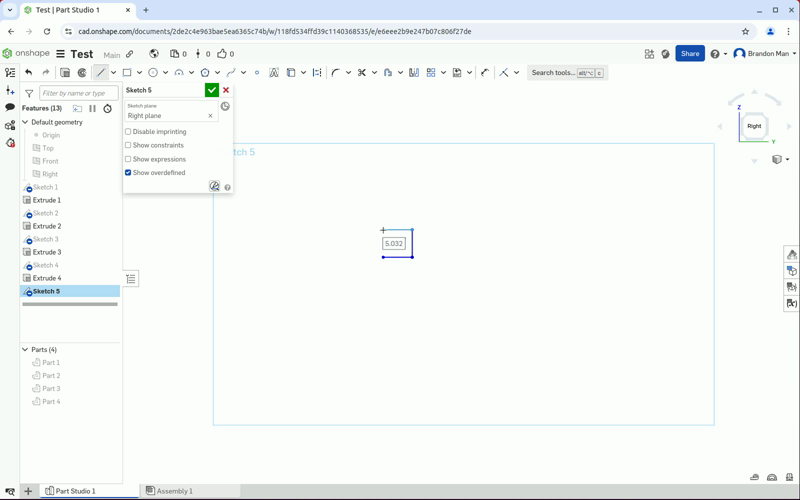
mouse_move(413, 229)
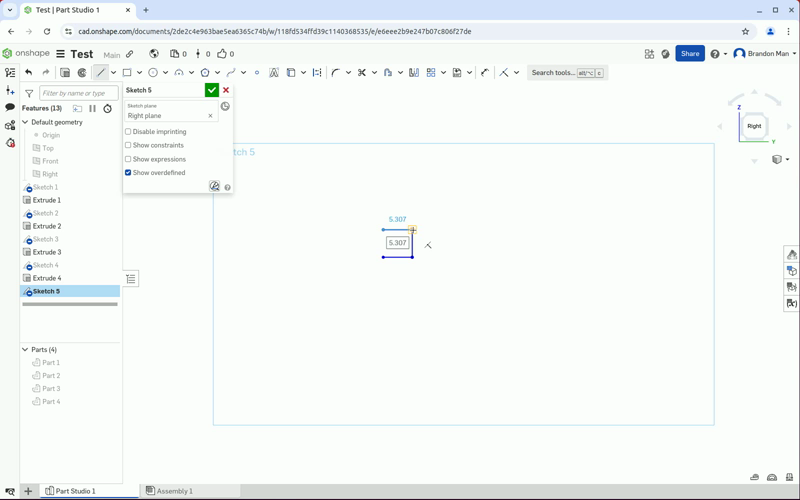
key_down(shift)
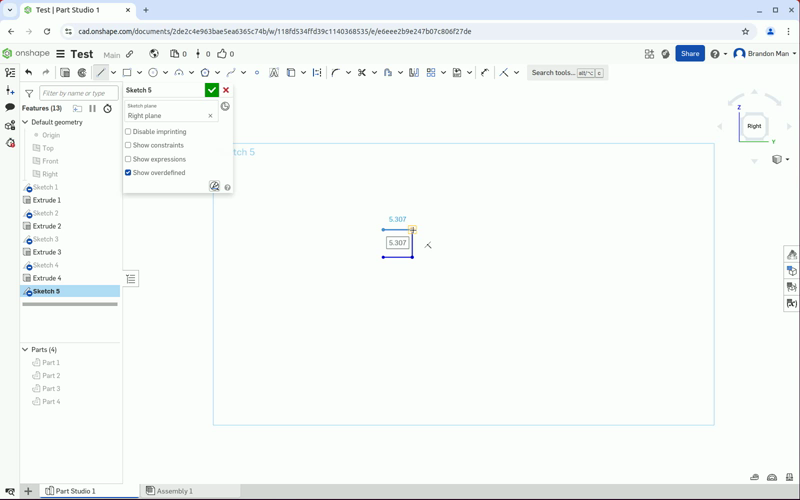
mouse_move(383, 257)
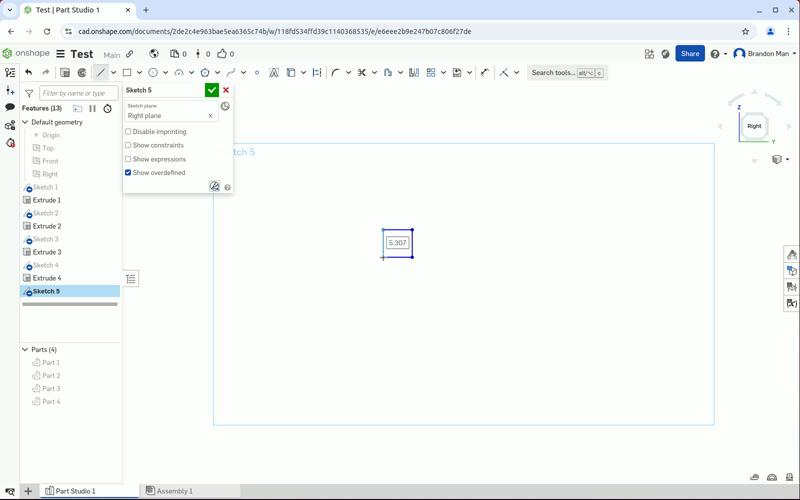
key_up(shift)
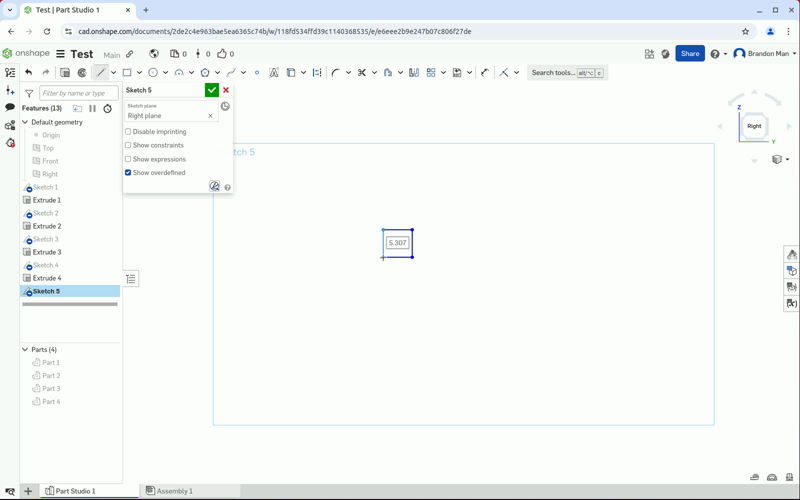
click(383, 257)
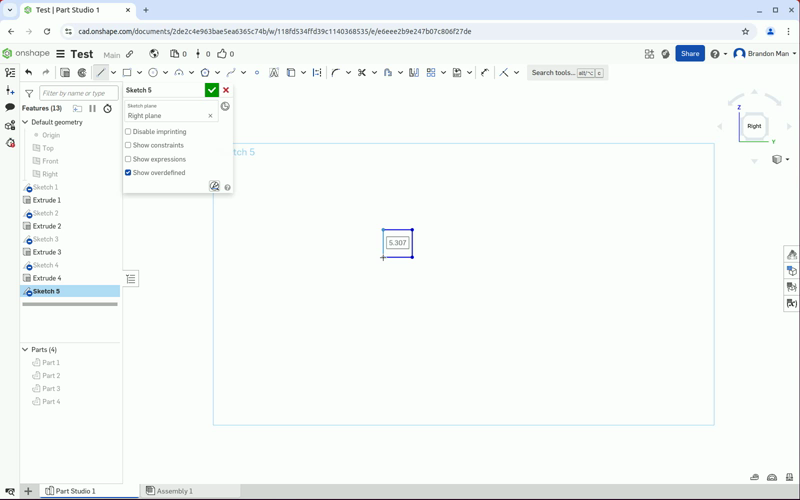
key(esc)
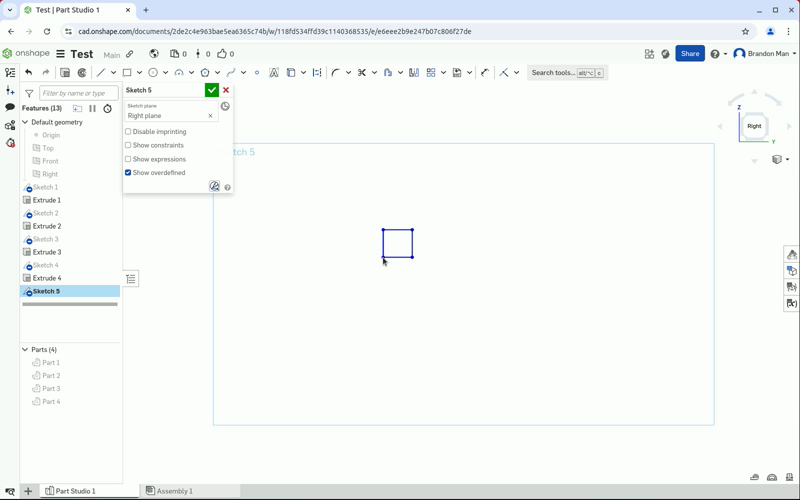
mouse_move(409, 231)
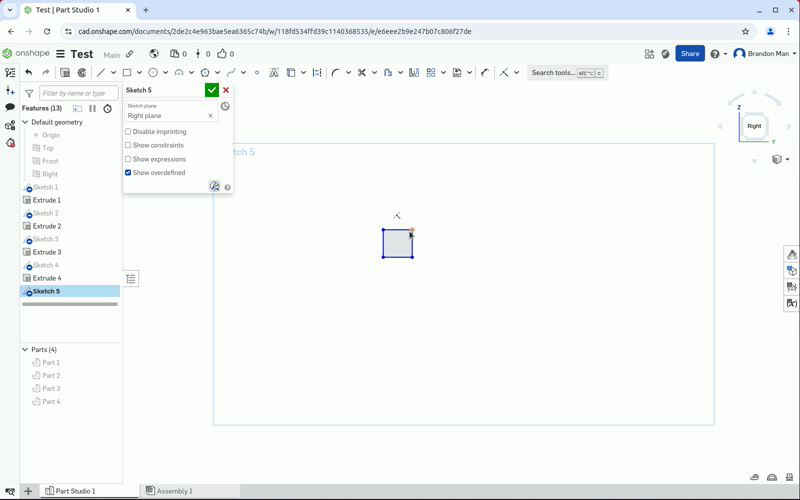
scroll(6)
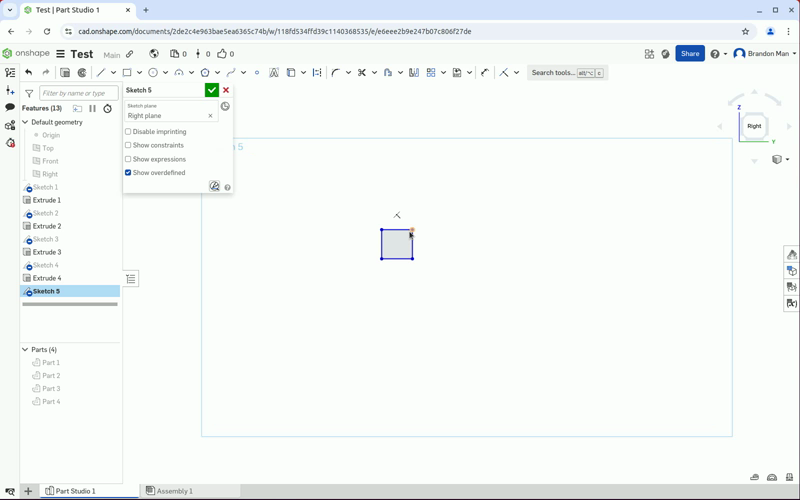
scroll(6)
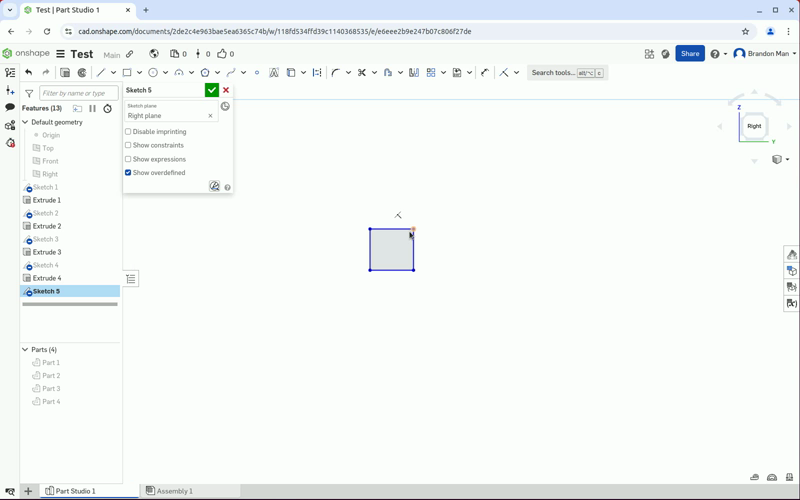
scroll(6)
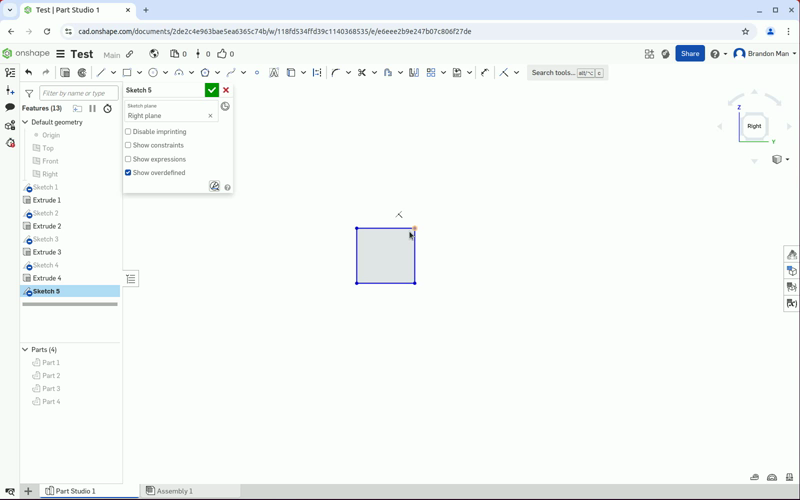
scroll(6)
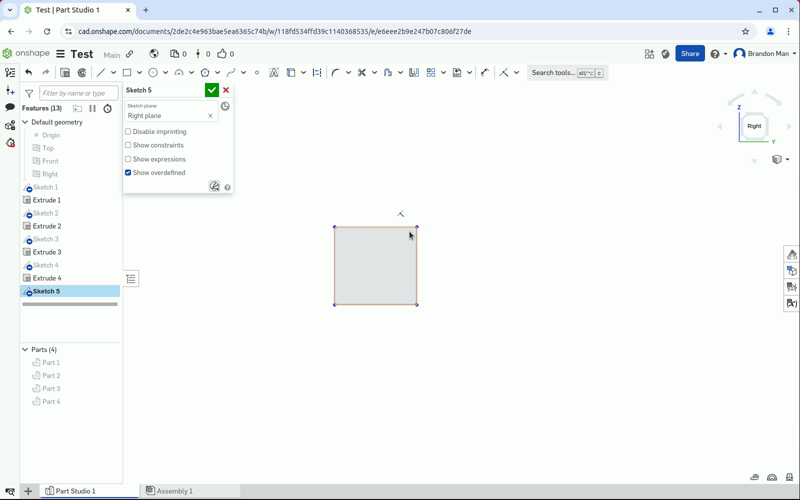
scroll(6)
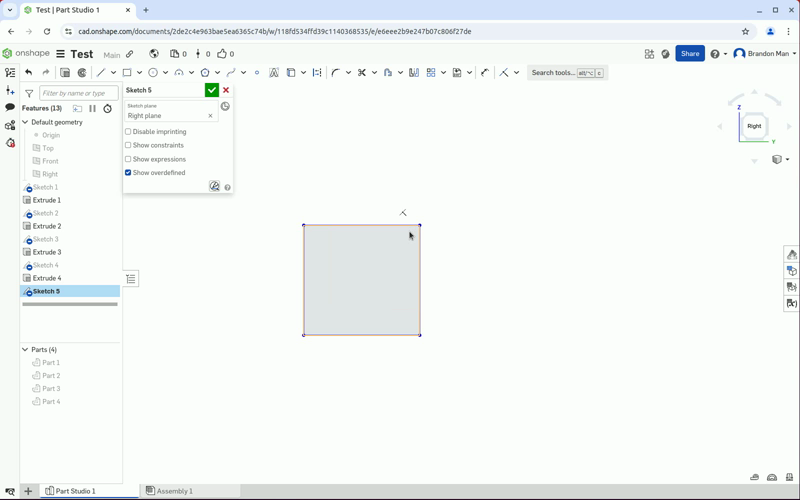
scroll(6)
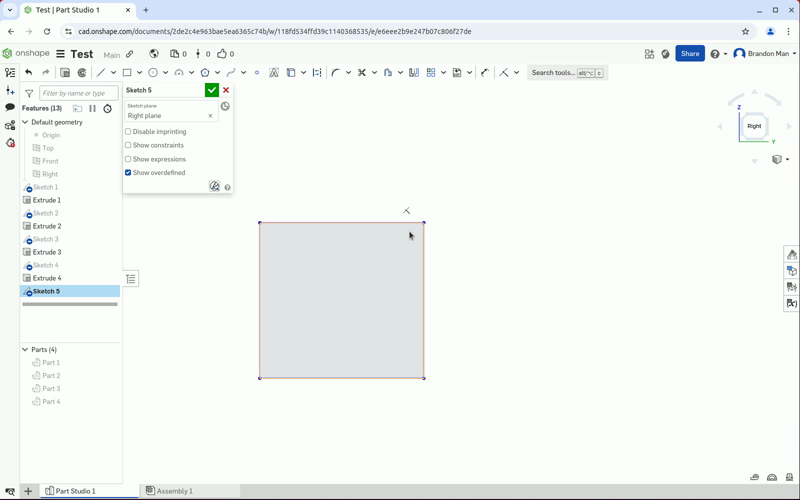
scroll(6)
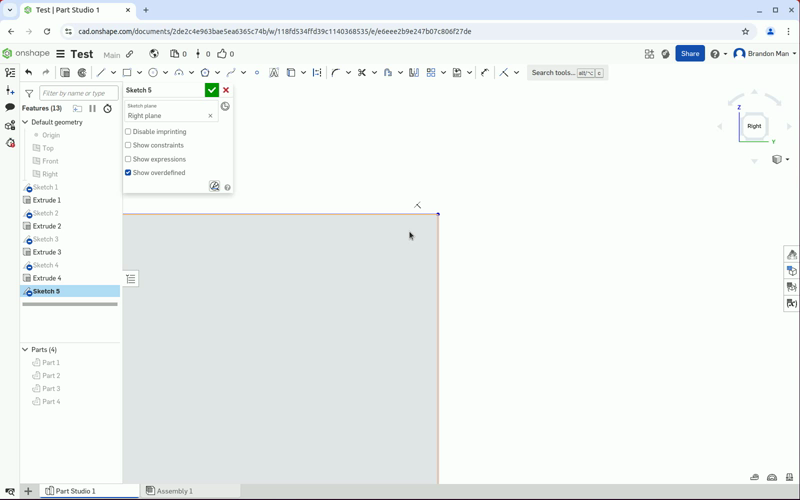
click(409, 231)
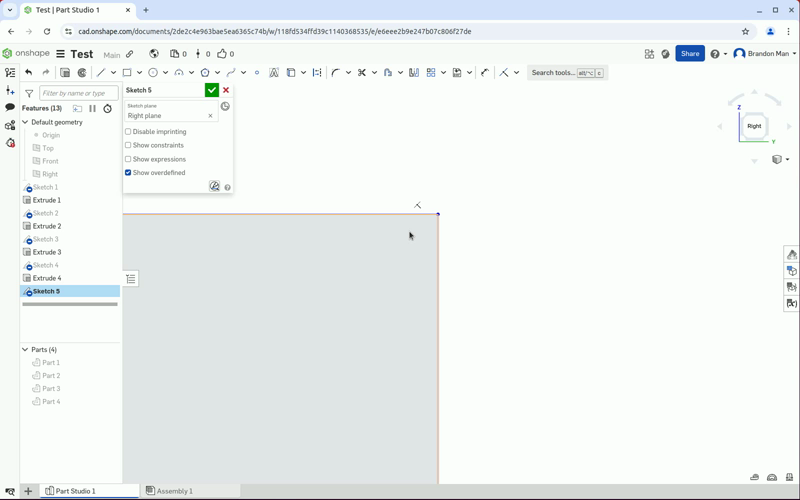
scroll(-6)
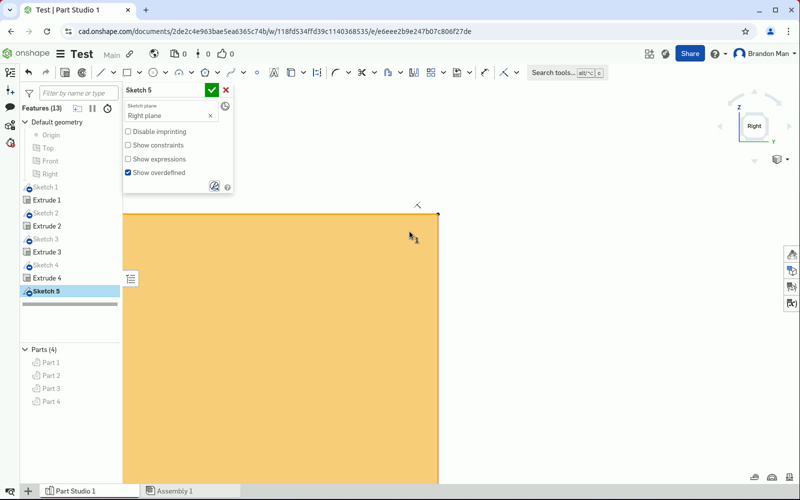
scroll(-6)
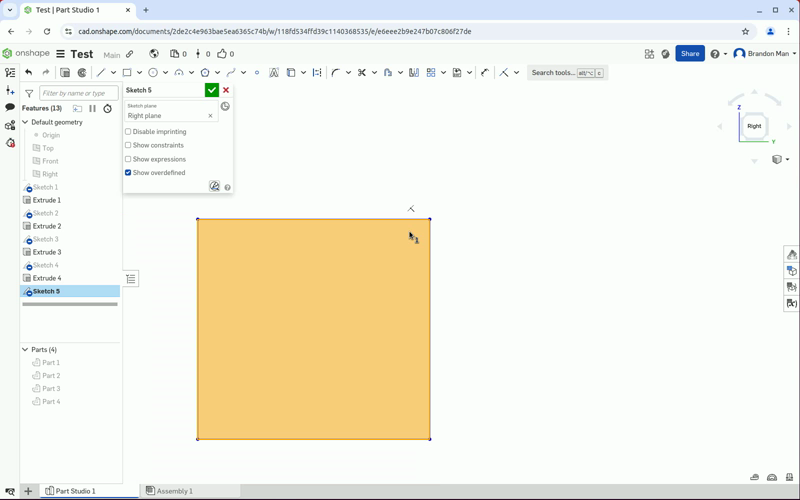
scroll(-6)
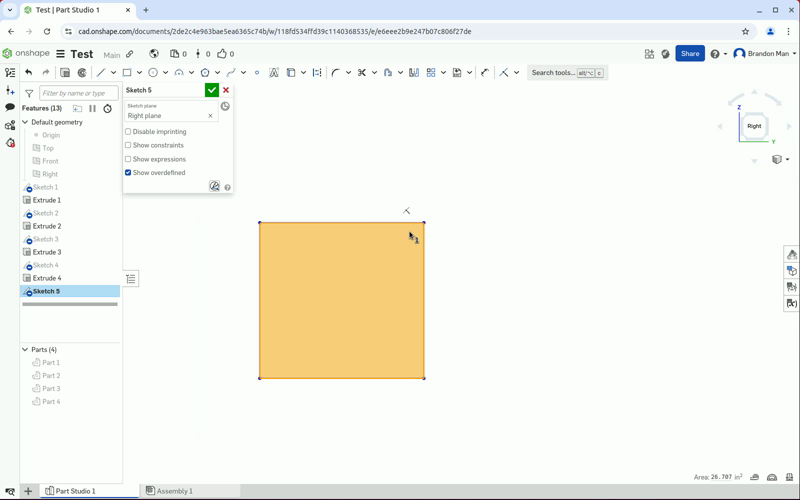
scroll(-6)
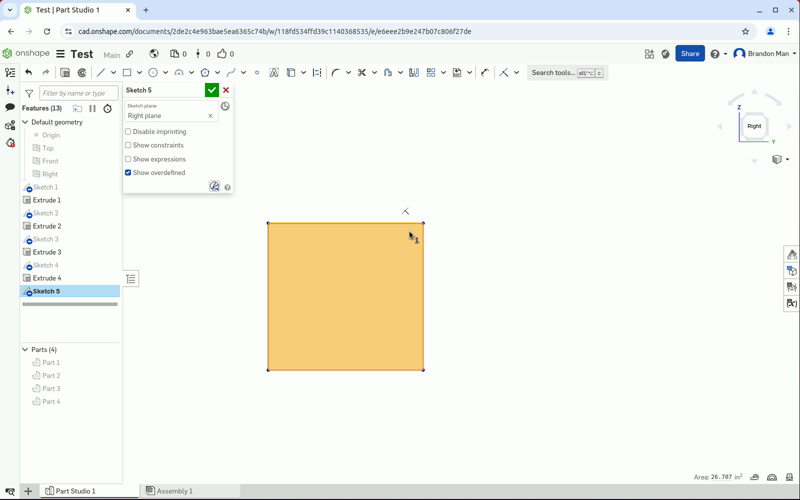
scroll(-6)
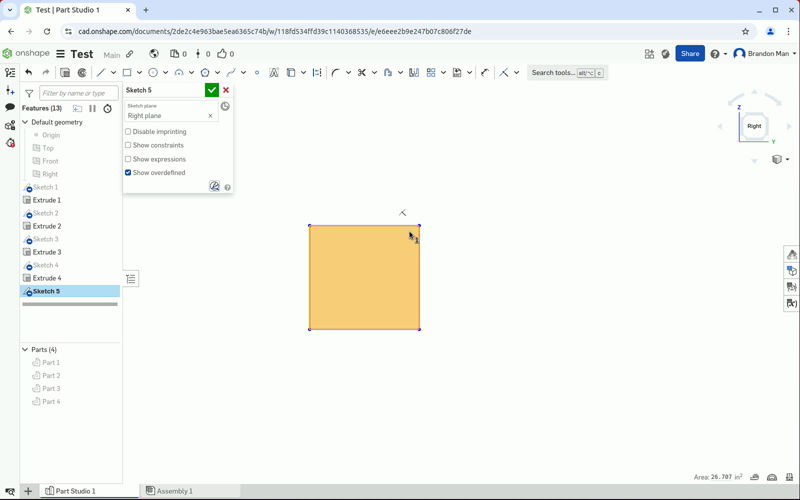
scroll(-6)
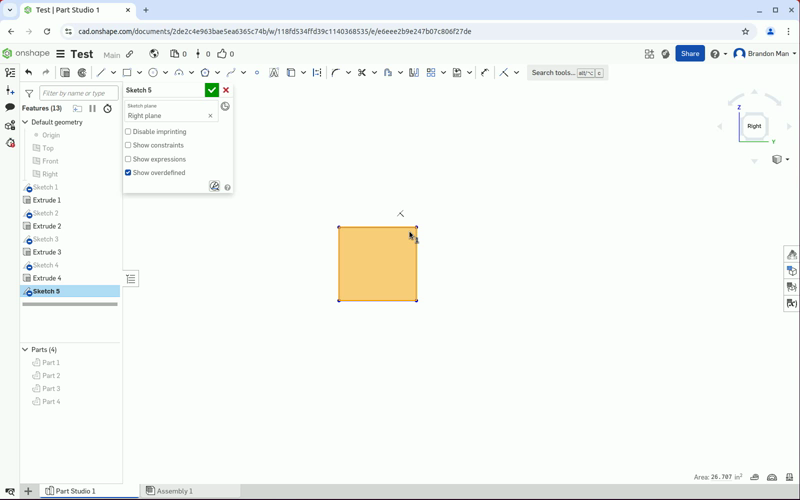
scroll(-6)
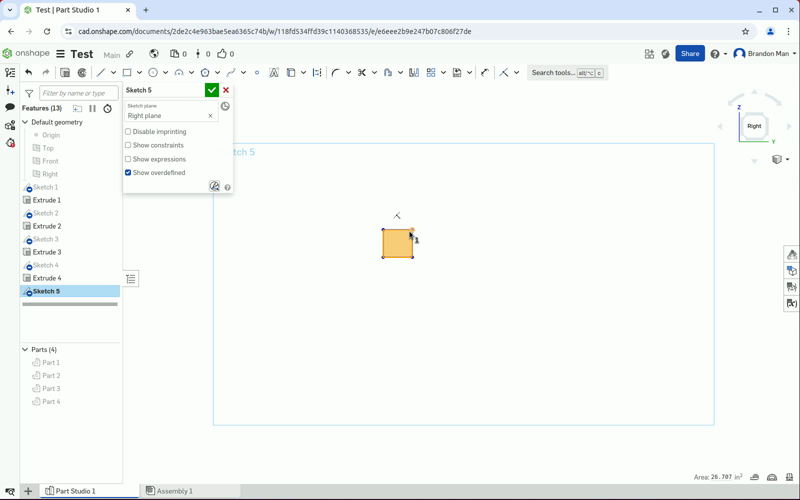
mouse_move(73, 352)
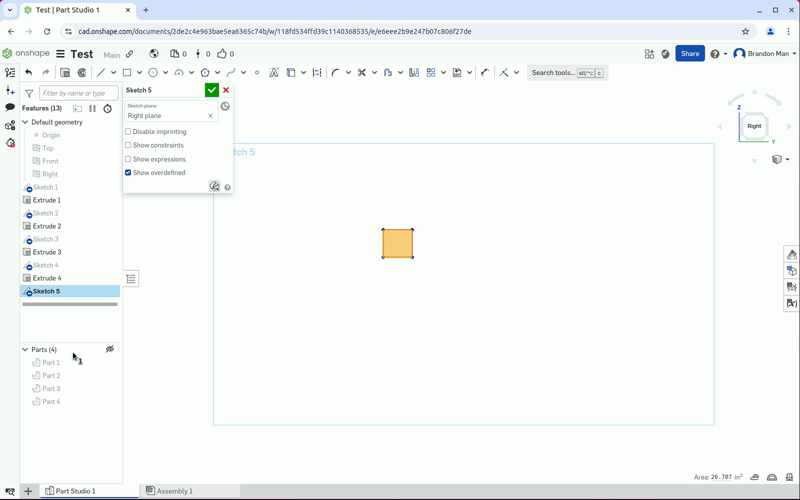
key(shift+y)
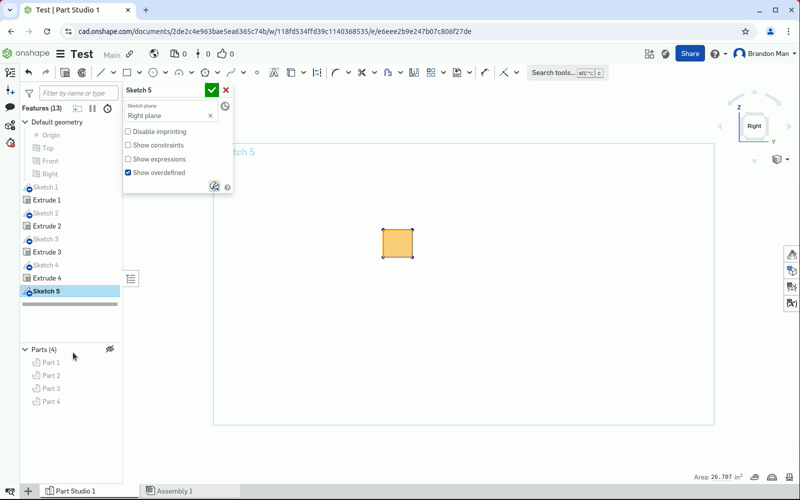
key(shift+e)
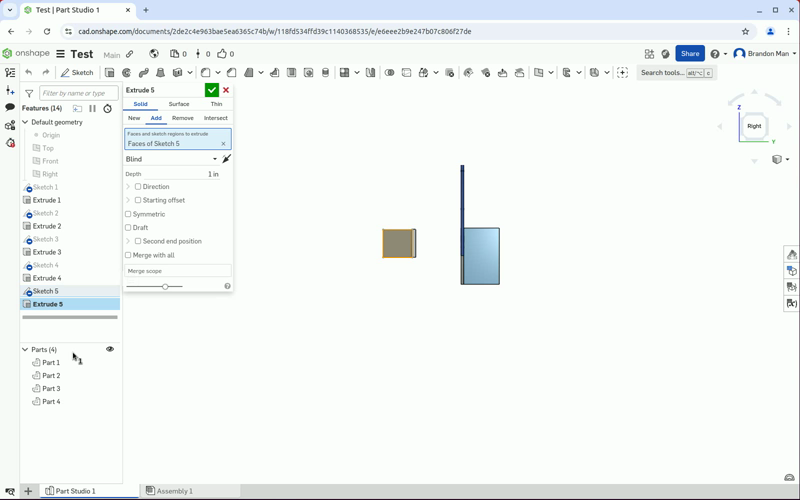
mouse_move(143, 106)
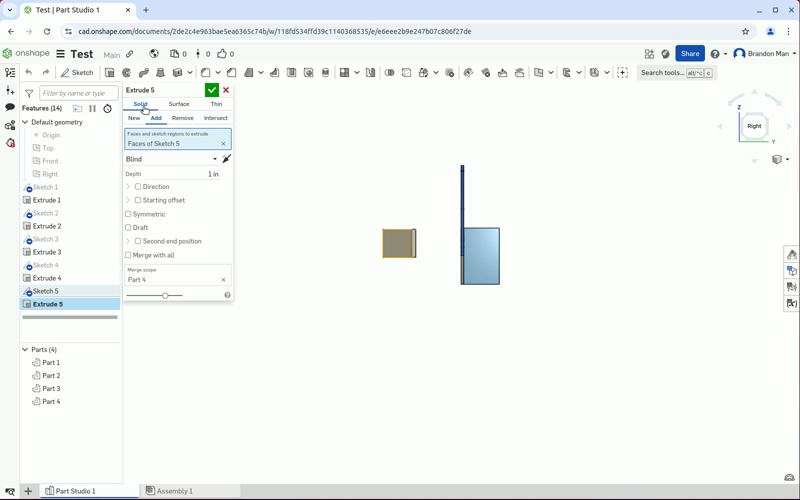
click(143, 106)
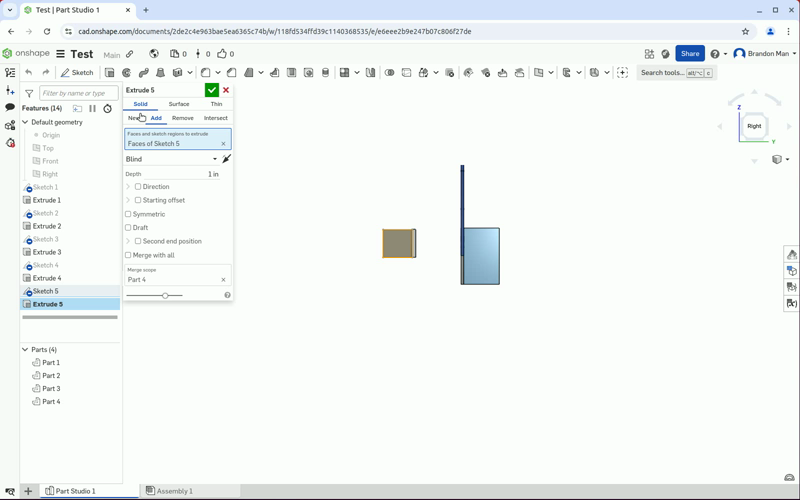
mouse_move(137, 120)
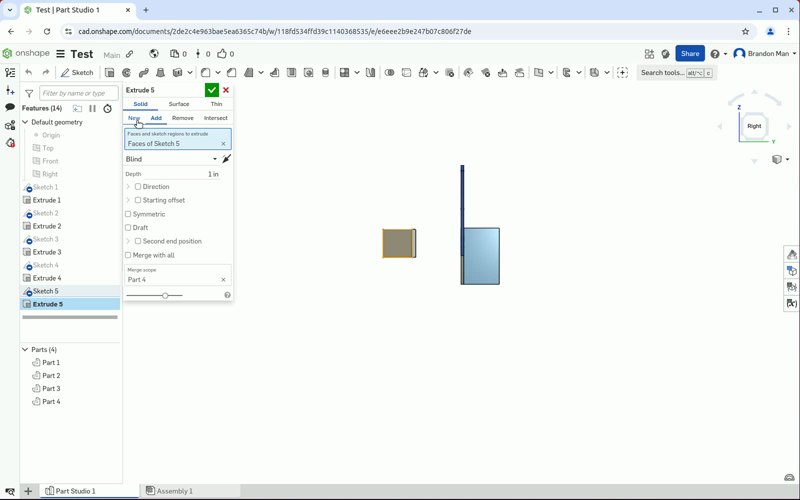
click(137, 120)
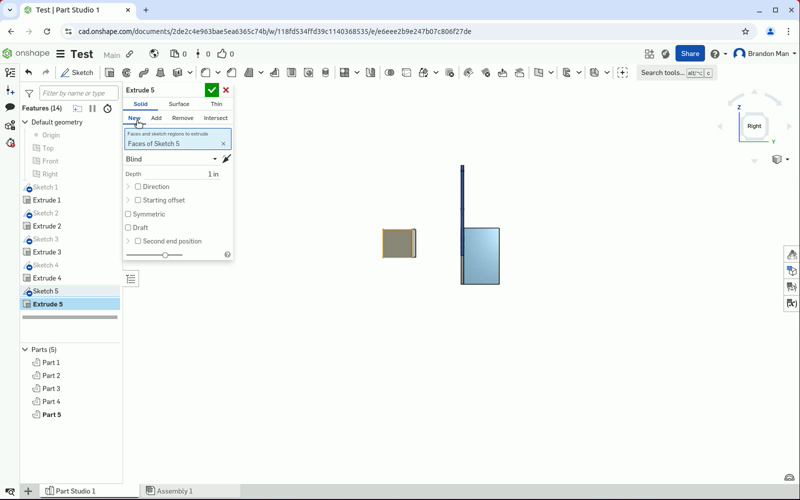
key(tab, 4)
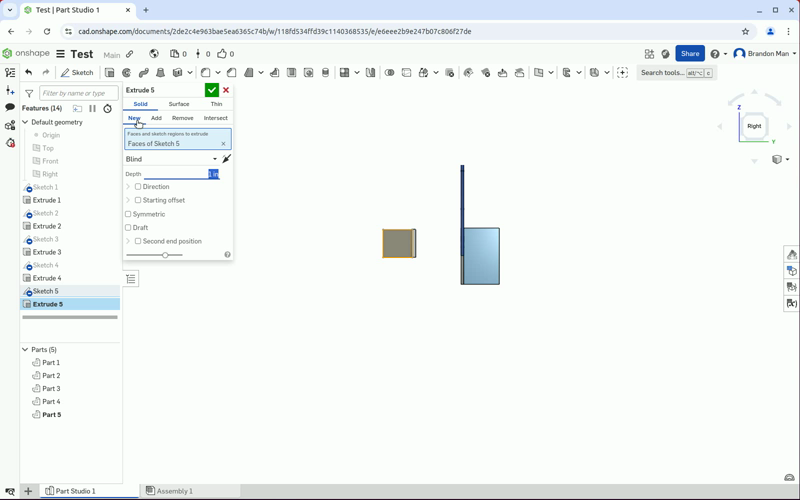
text(0.722)
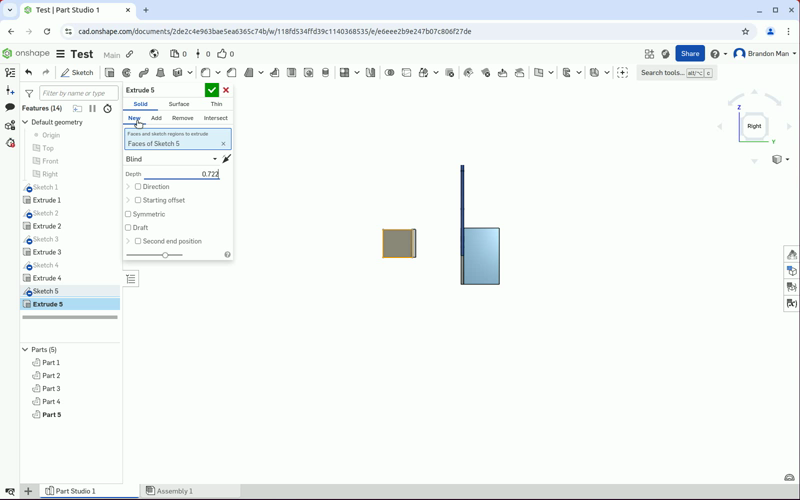
key(enter)
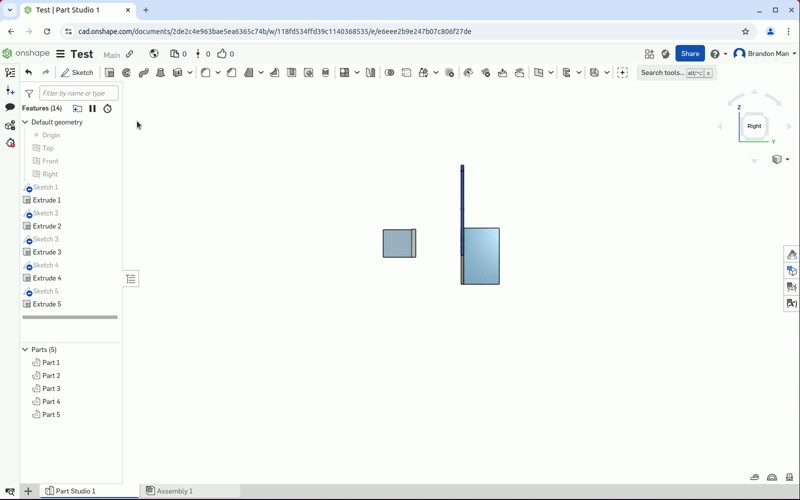
key(shift+h)
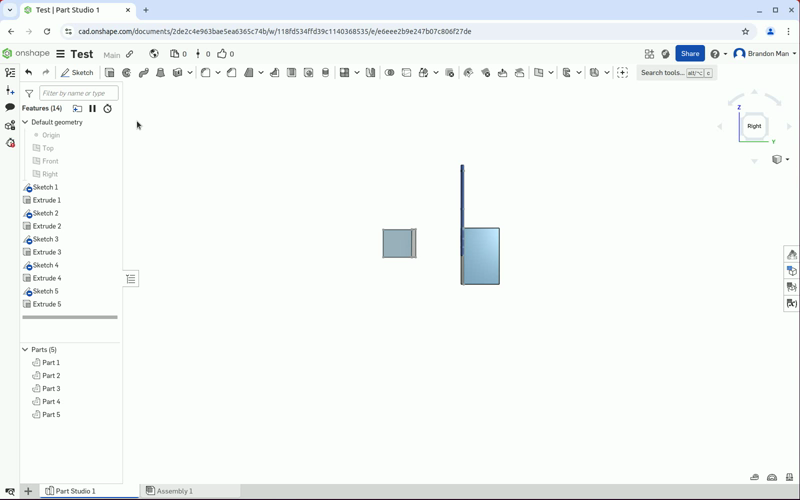
key(shift+h)
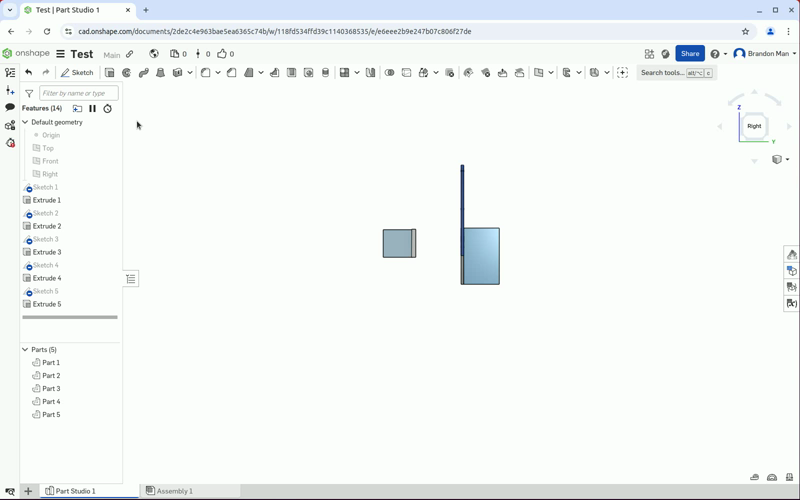
mouse_move(73, 189)
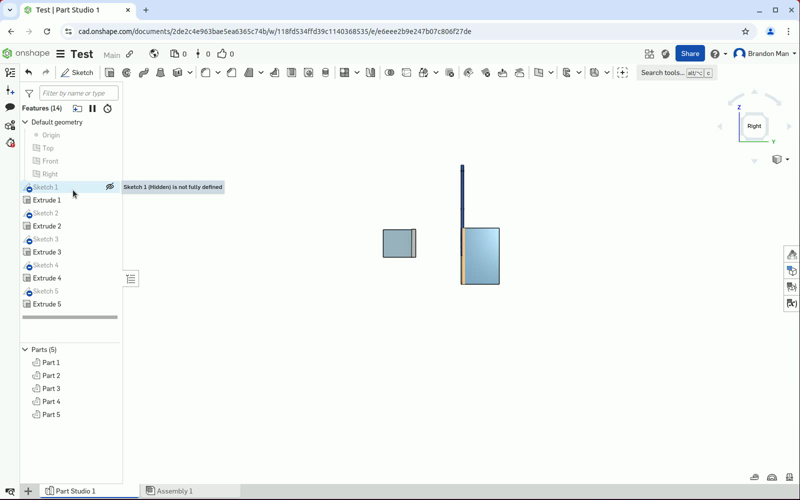
click(73, 189)
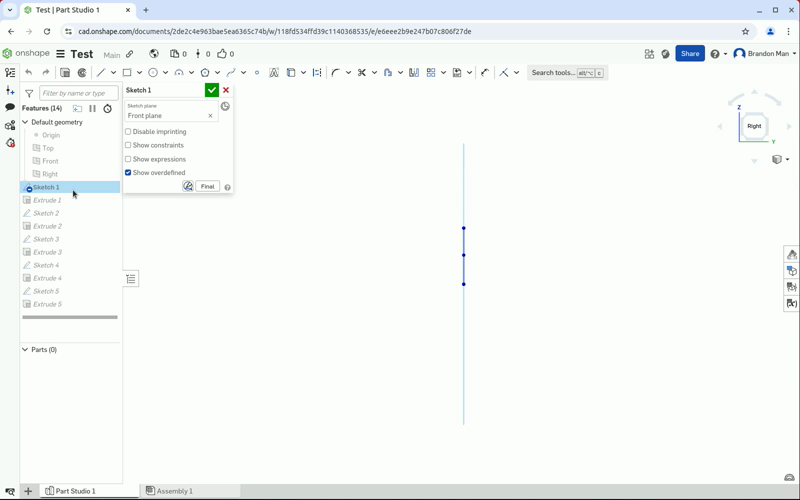
mouse_move(229, 92)
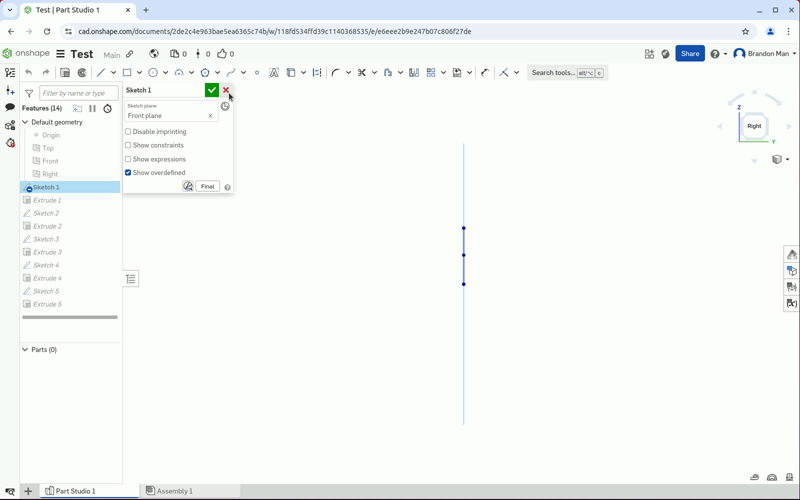
click(229, 92)
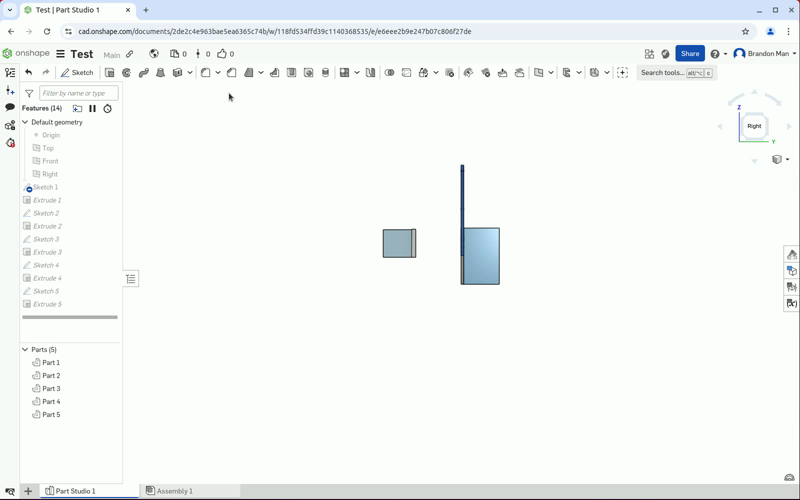
mouse_move(73, 352)
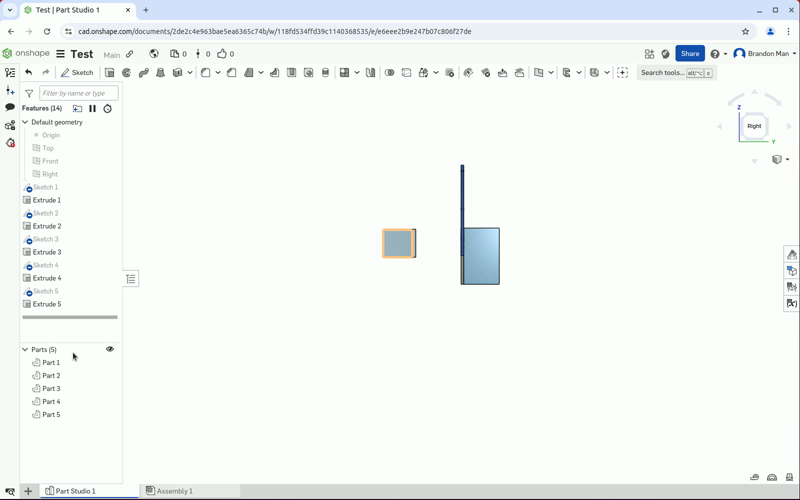
key(y)
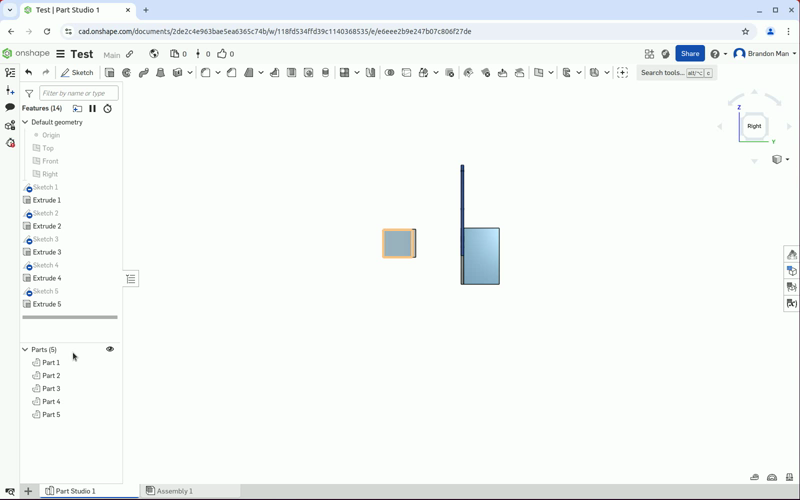
key(shift+p)
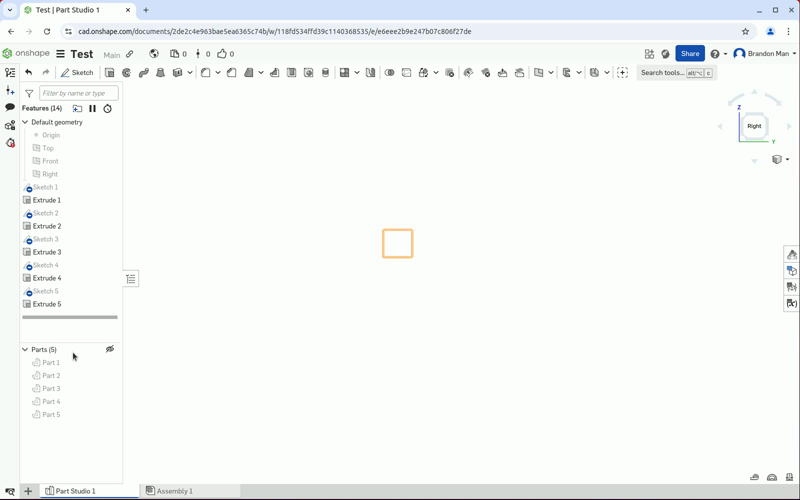
key(space)
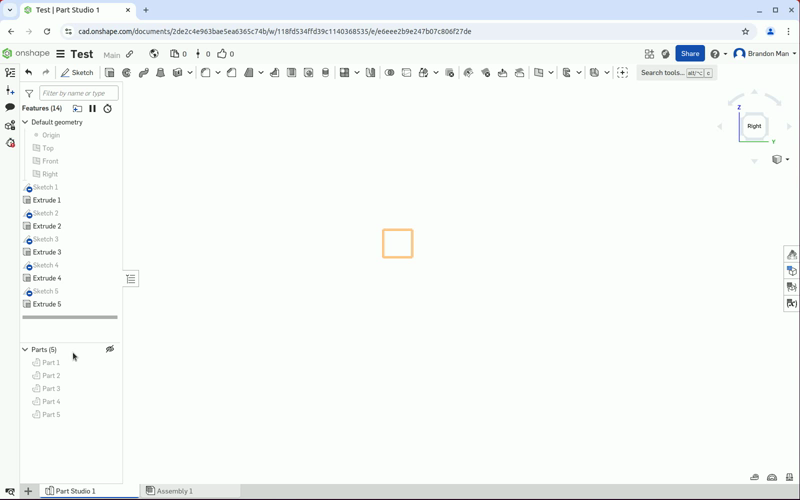
key_down(shift)
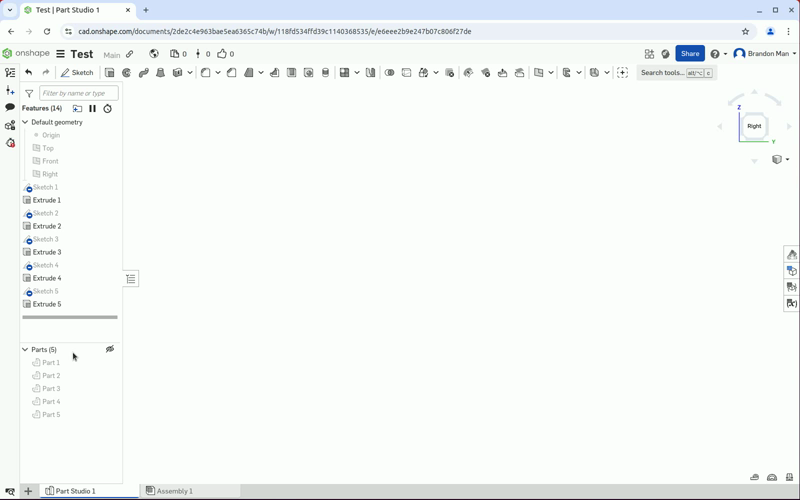
key(right)
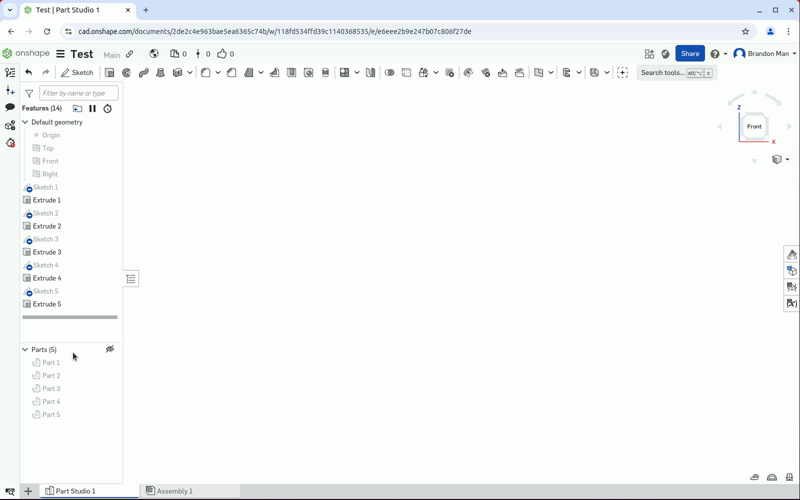
key_up(shift)
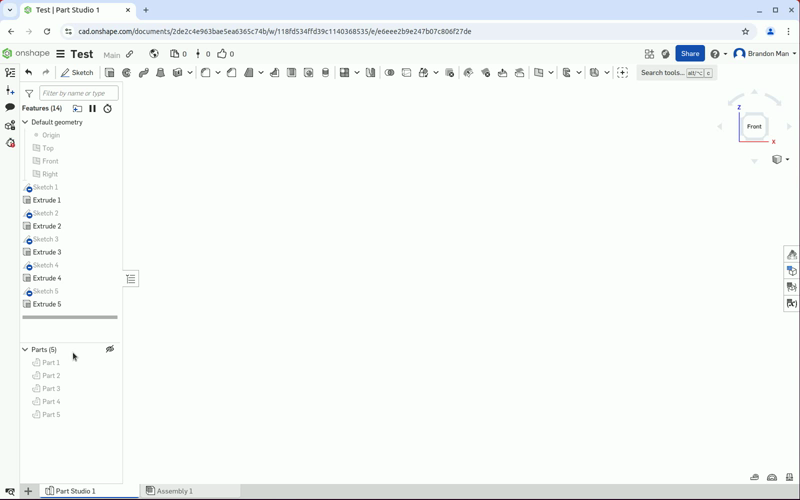
mouse_move(73, 352)
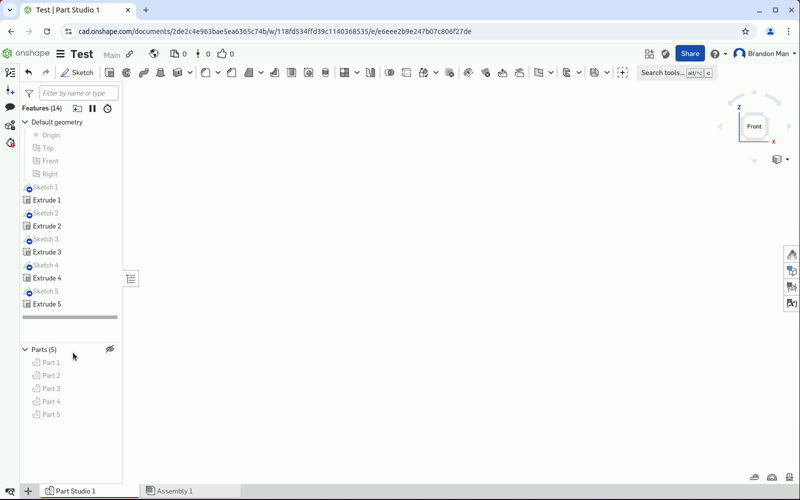
key(shift+y)
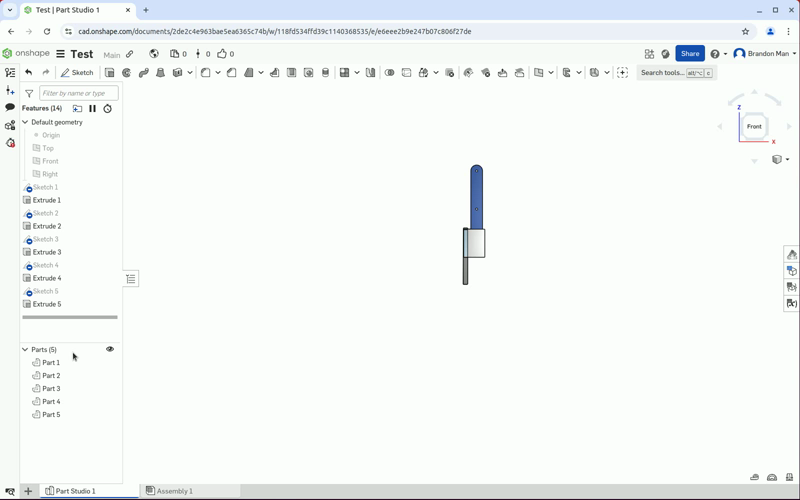
mouse_move(541, 75)
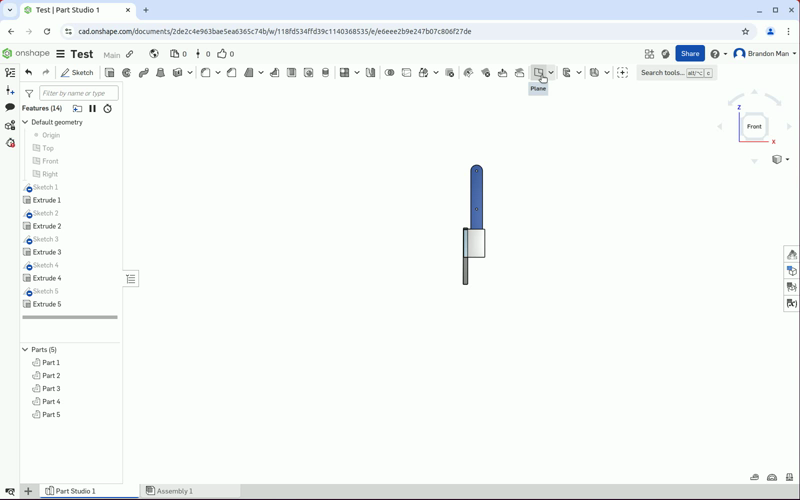
click(541, 75)
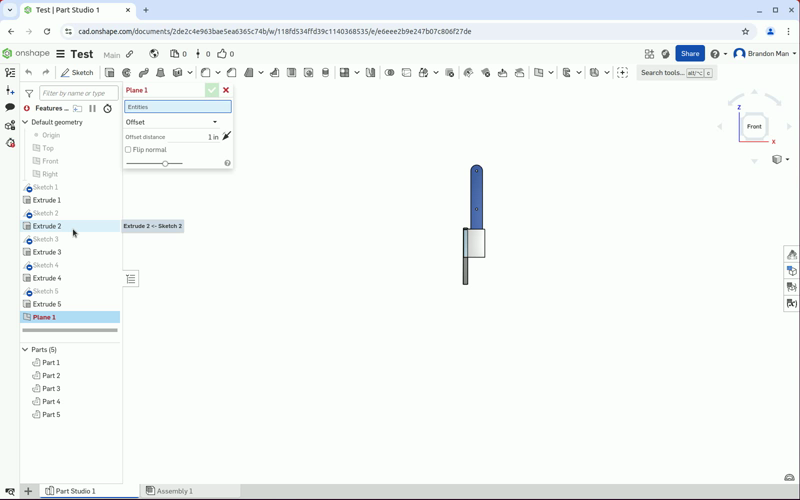
scroll(3)
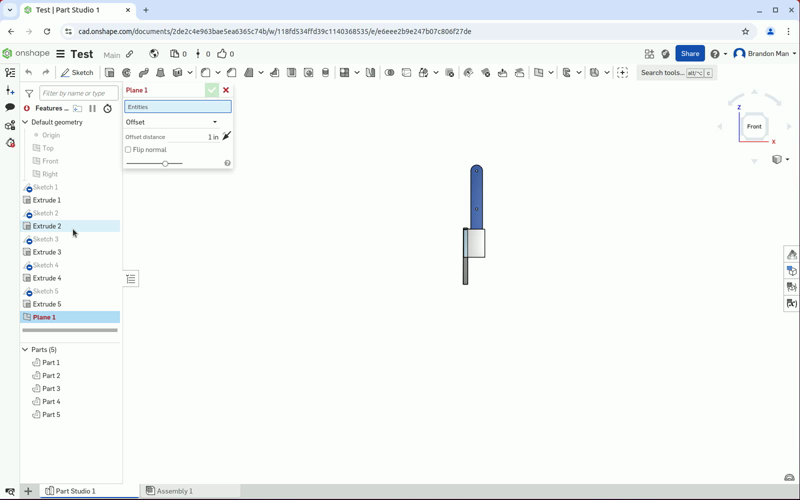
mouse_move(73, 163)
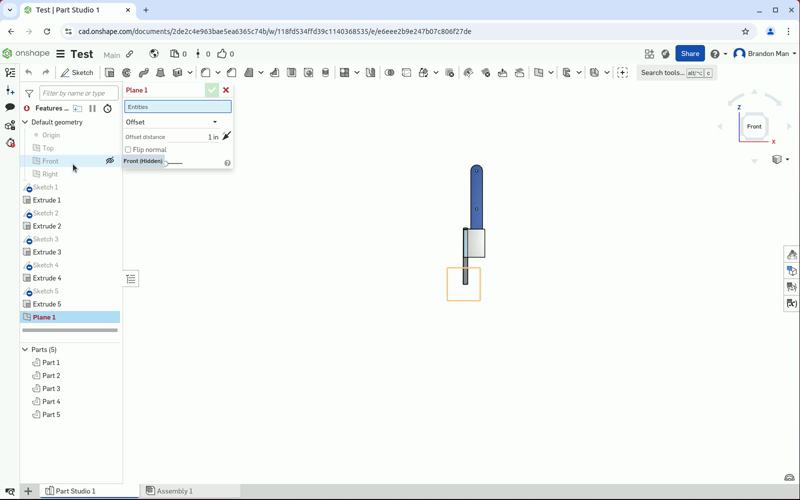
click(73, 163)
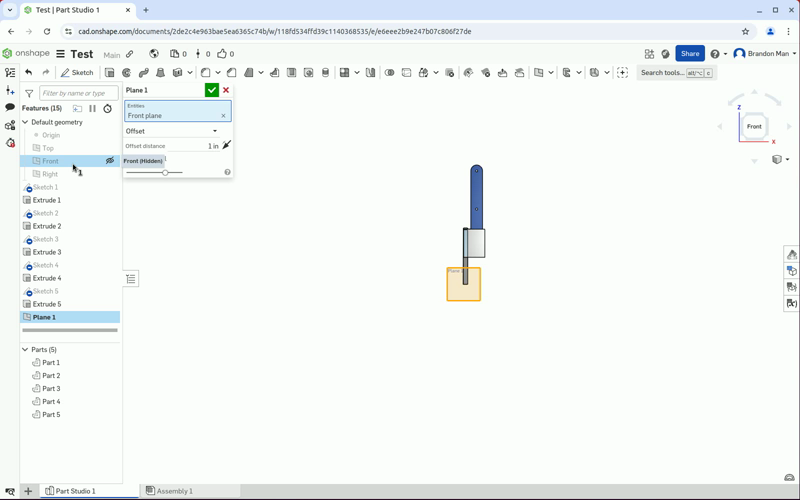
key(tab, 2)
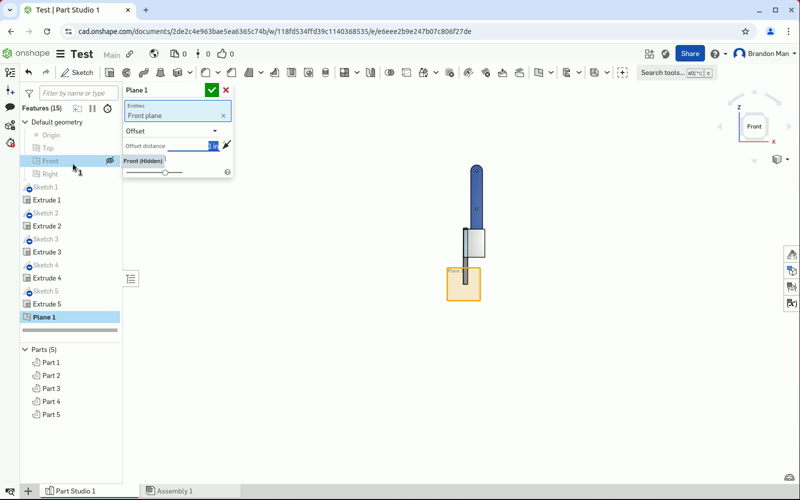
text(10.106)
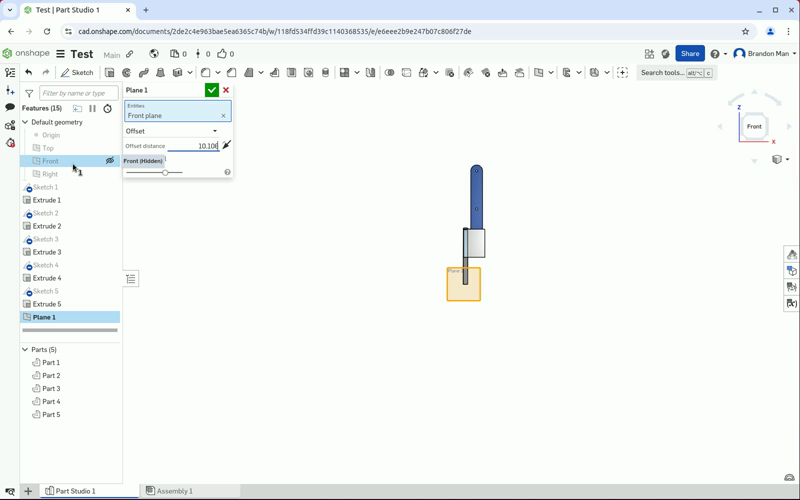
key(enter, 2)
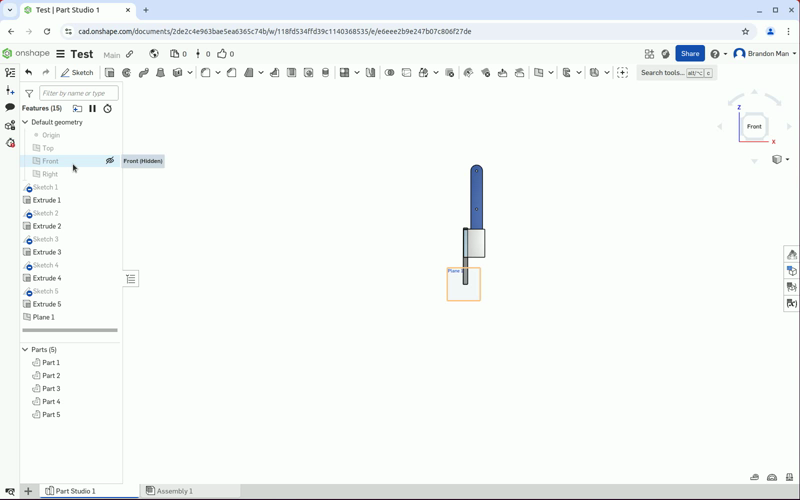
key(shift+s)
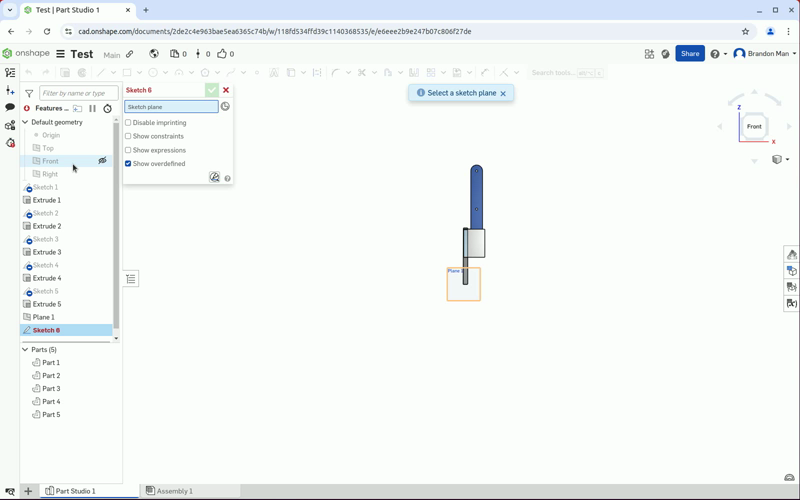
mouse_move(69, 319)
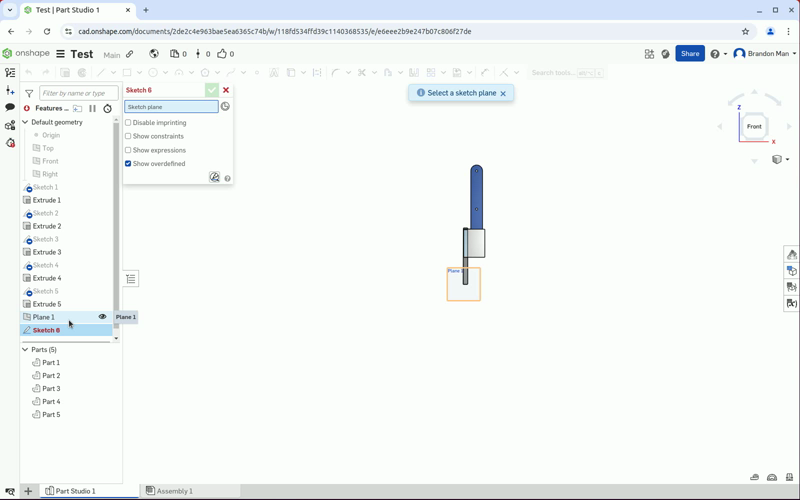
click(69, 319)
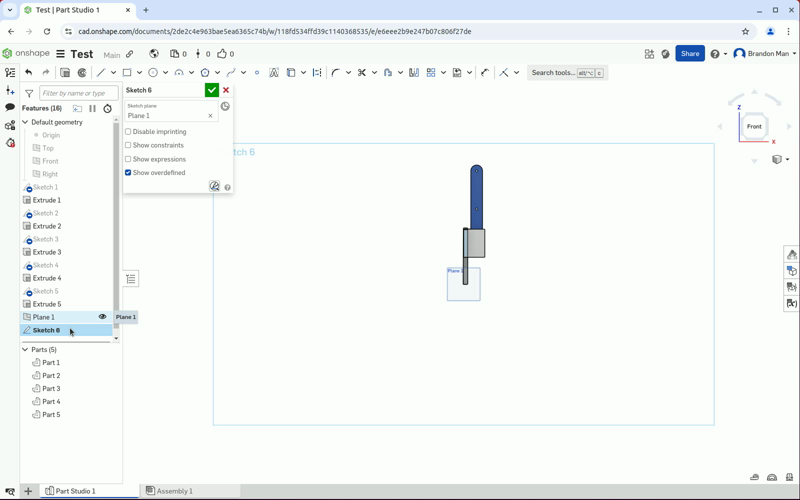
mouse_move(73, 352)
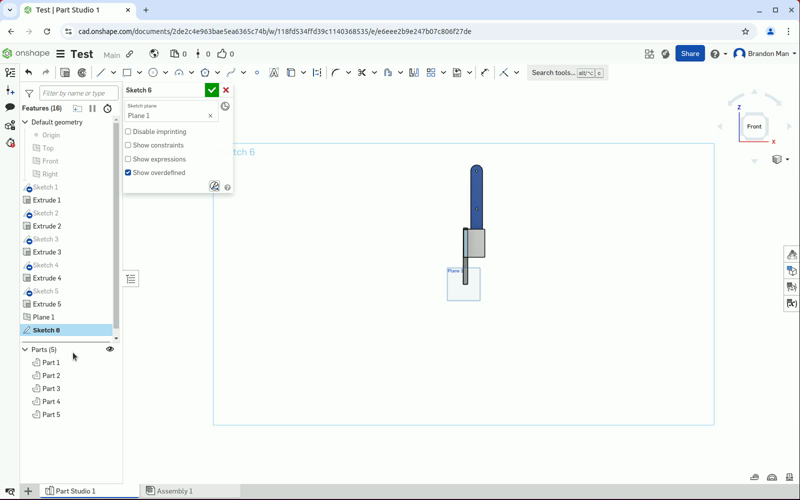
key(y)
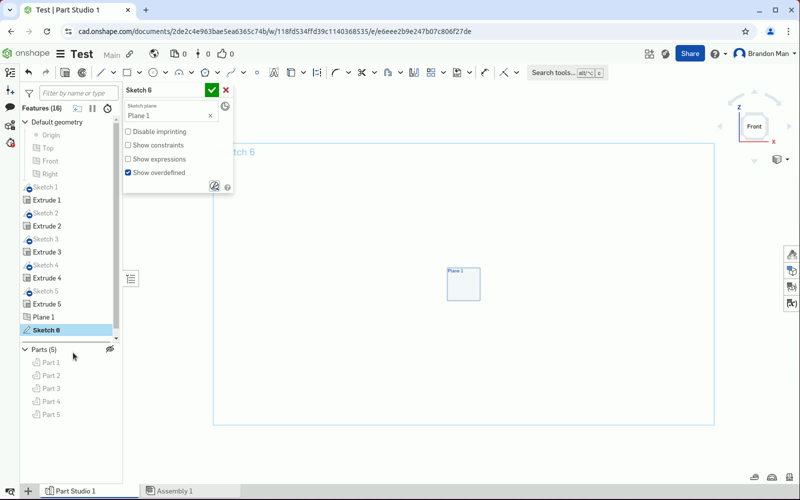
key(c)
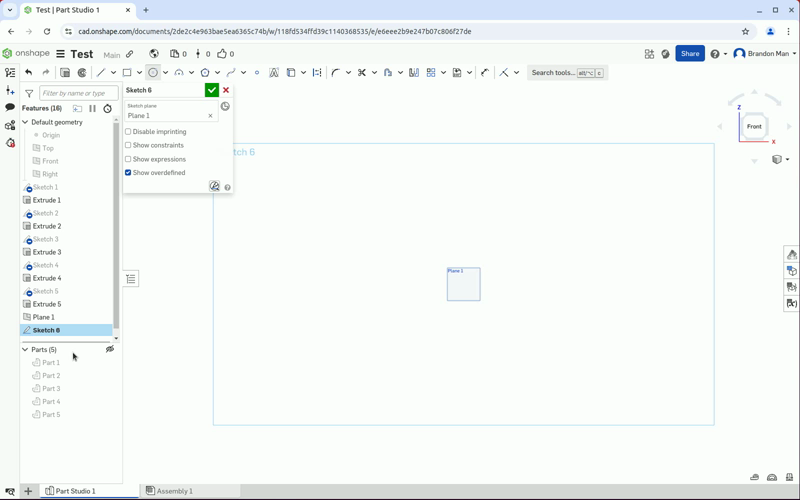
key_down(shift)
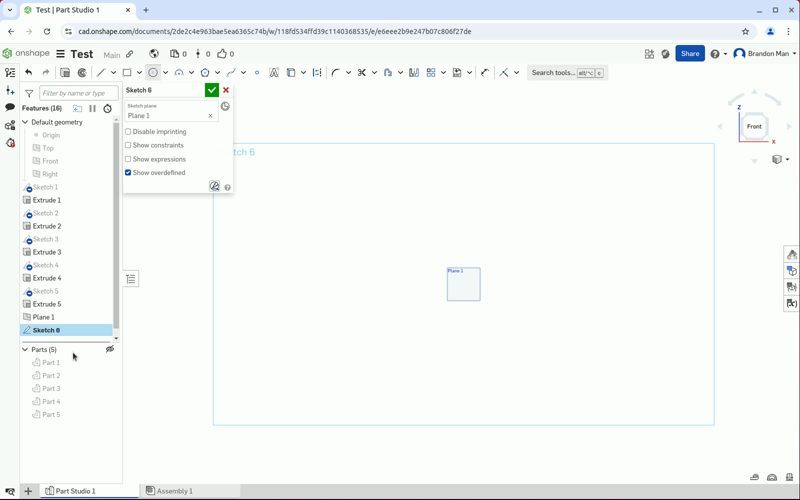
mouse_move(474, 239)
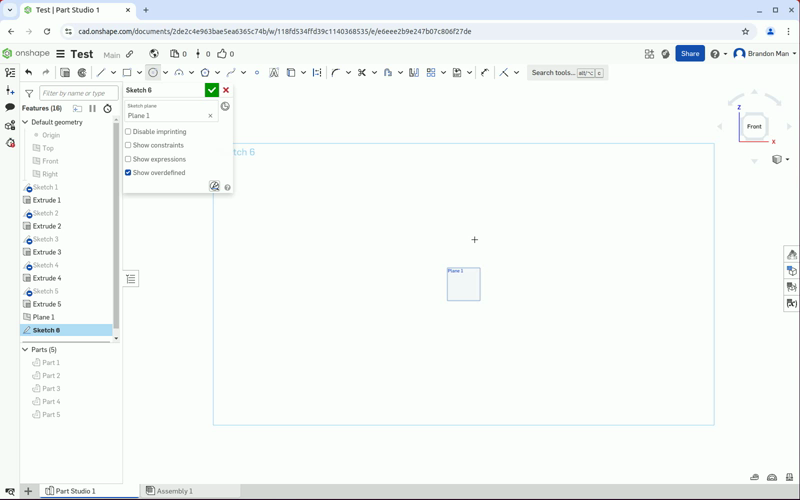
click(474, 239)
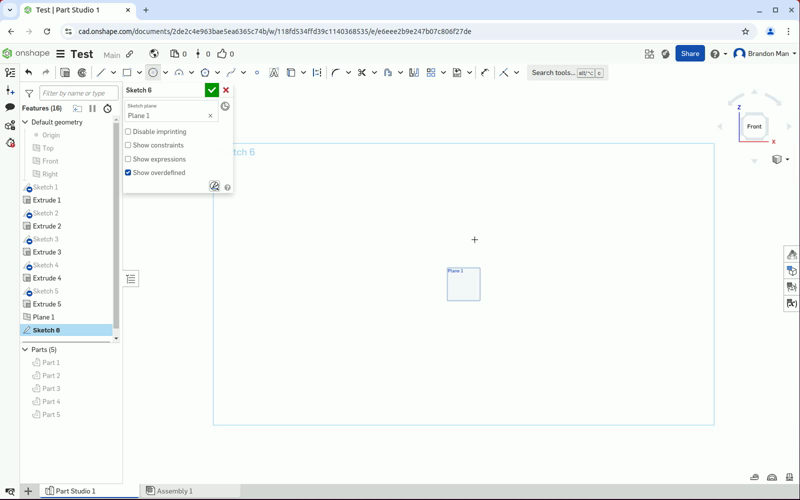
key_up(shift)
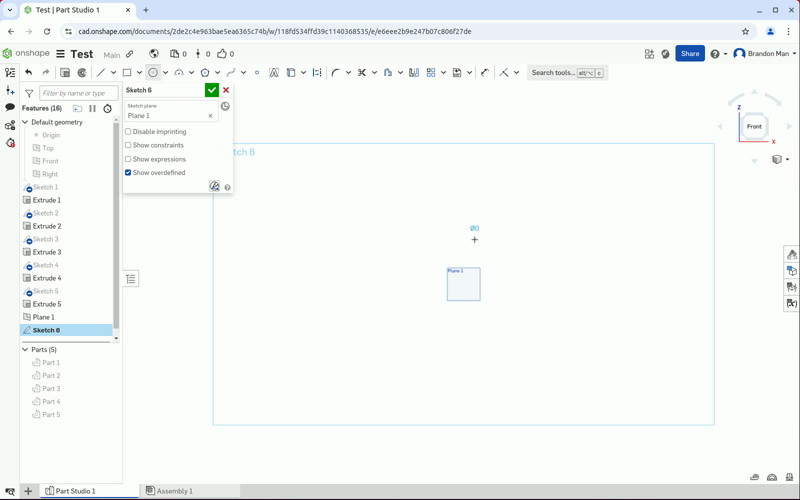
mouse_move(478, 239)
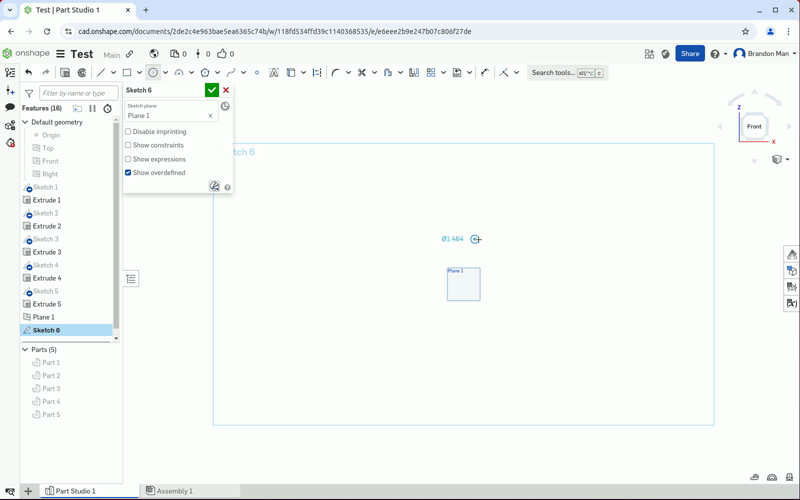
click(478, 239)
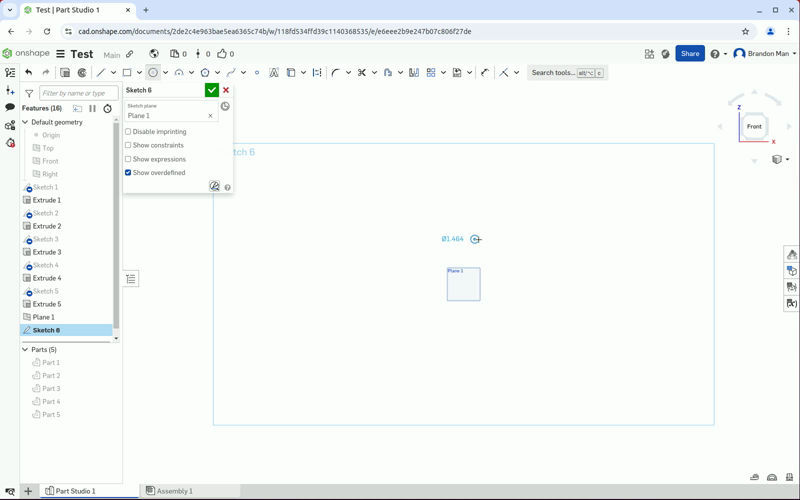
key(esc)
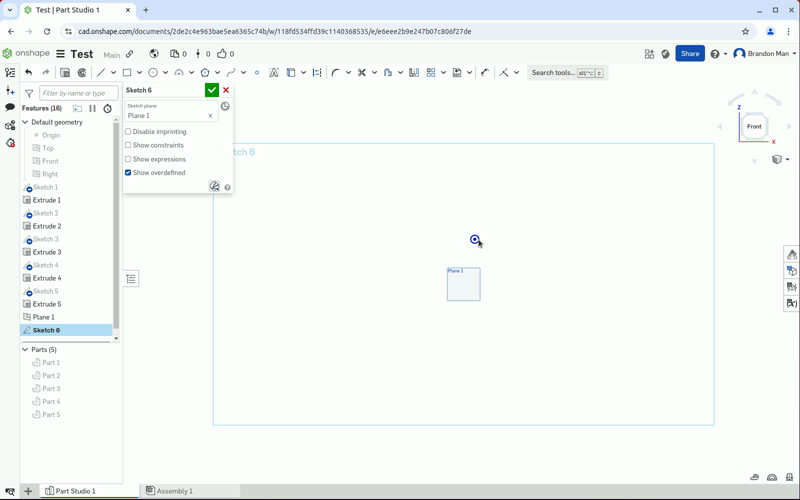
mouse_move(471, 240)
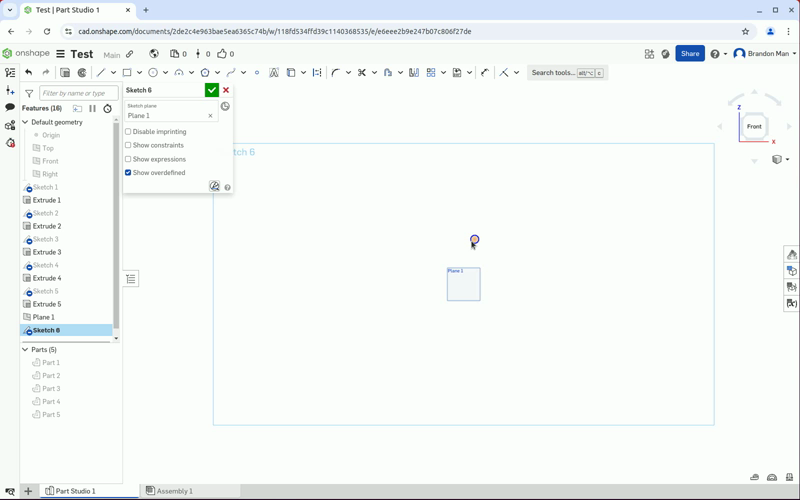
scroll(6)
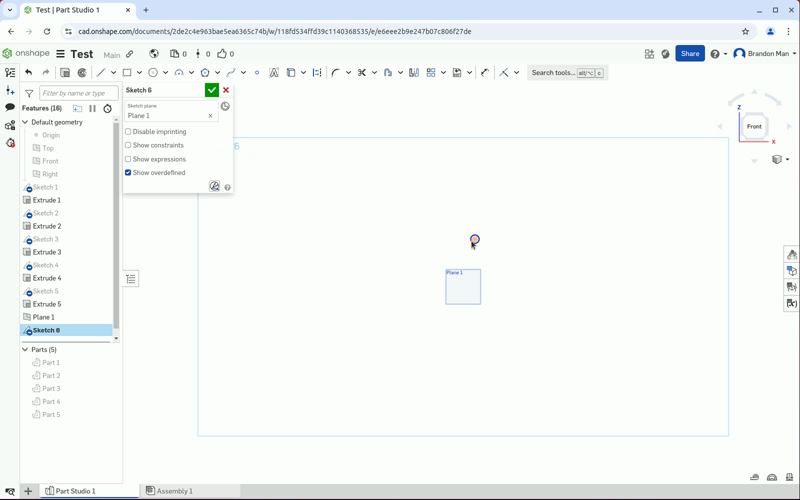
scroll(6)
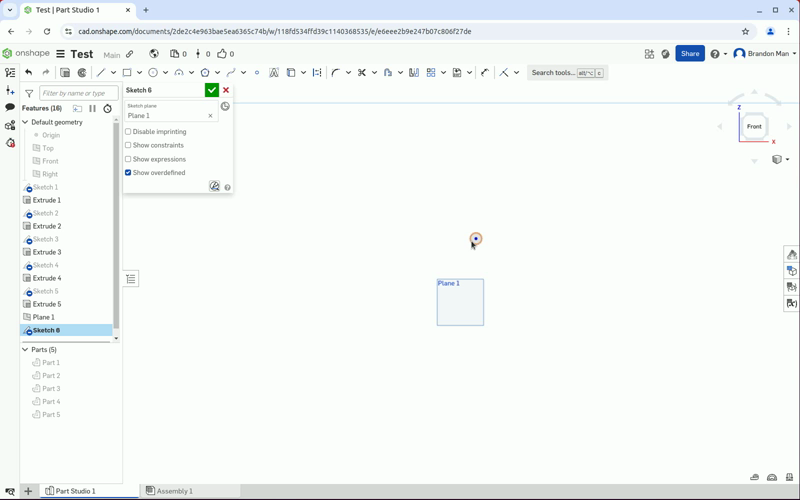
scroll(6)
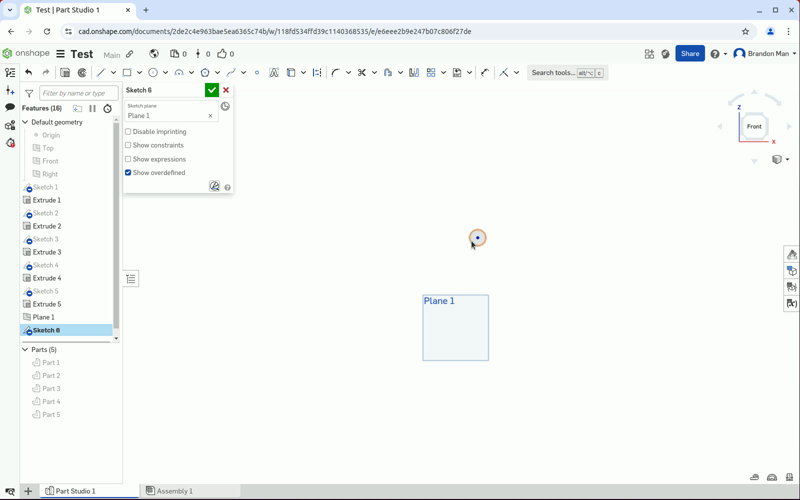
scroll(6)
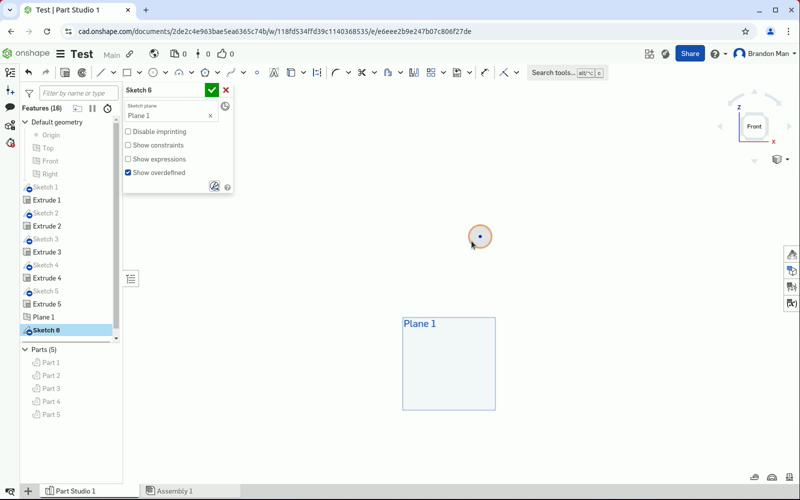
scroll(6)
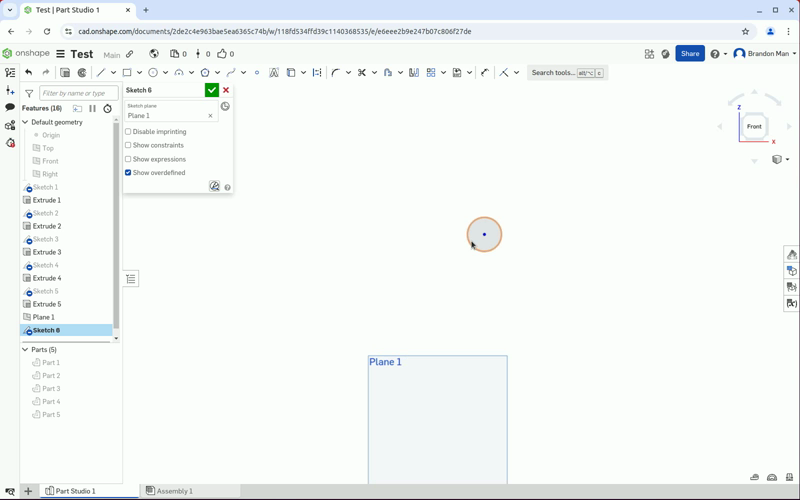
scroll(6)
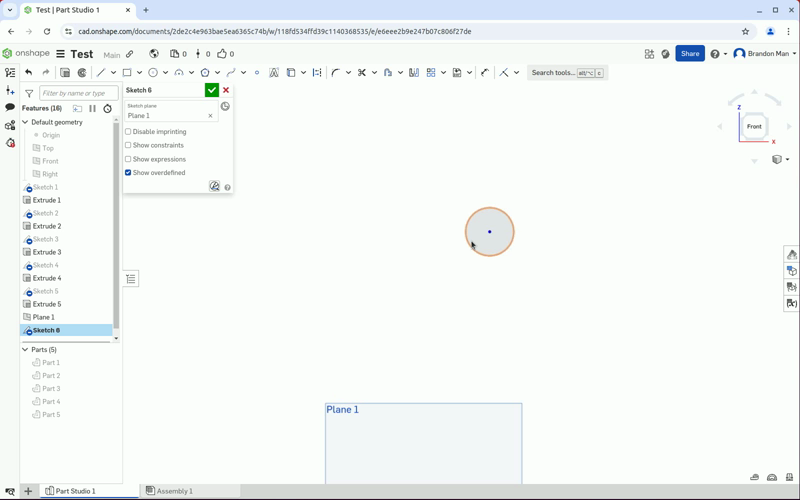
scroll(6)
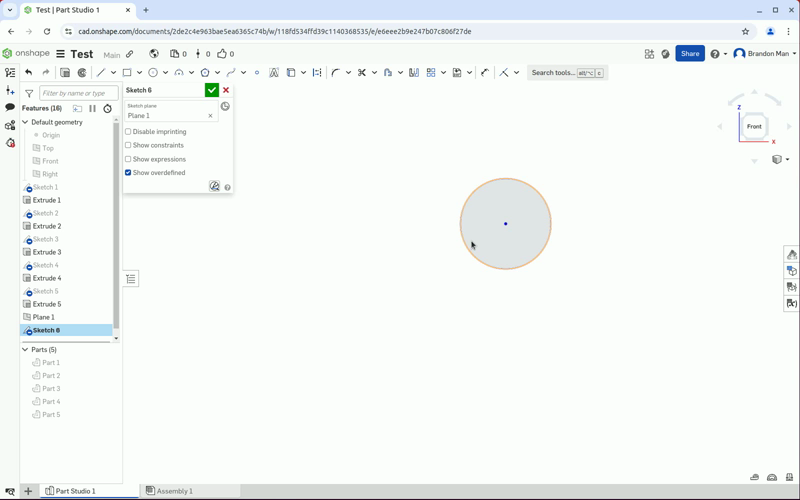
click(471, 240)
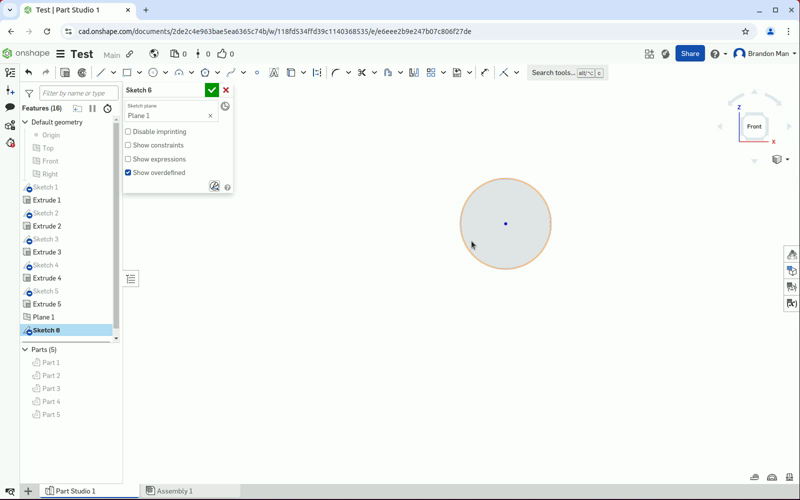
scroll(-6)
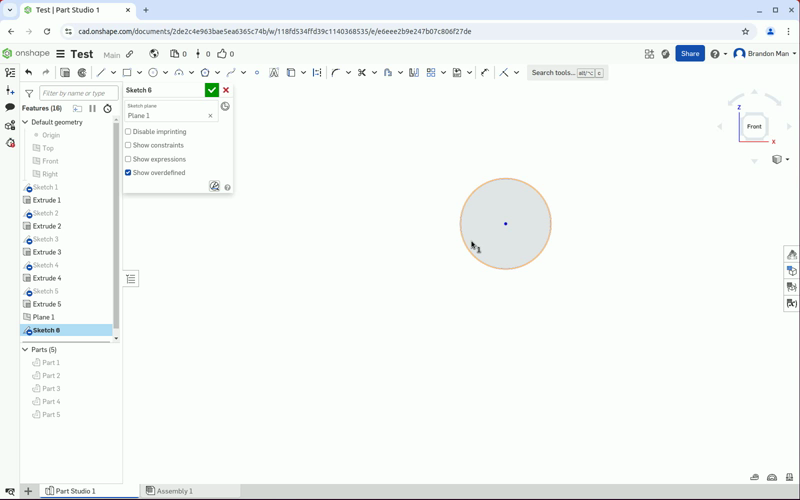
scroll(-6)
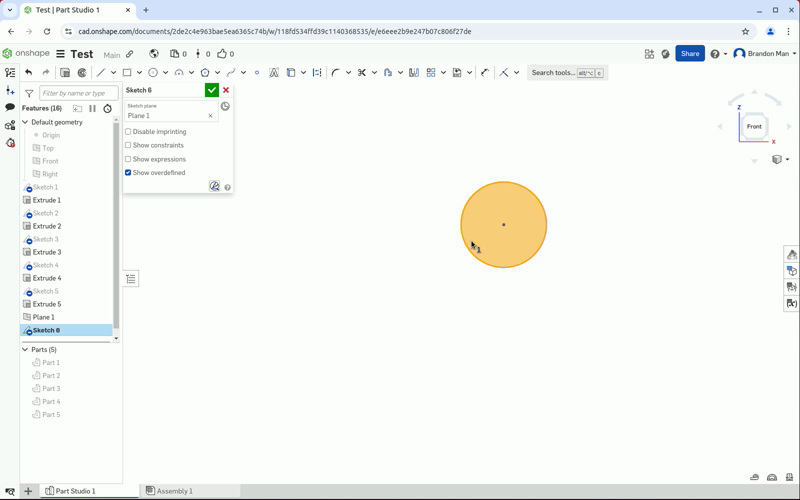
scroll(-6)
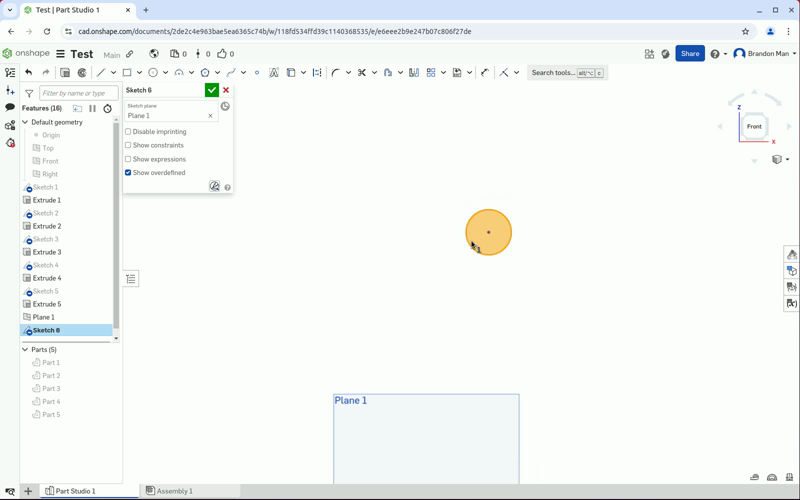
scroll(-6)
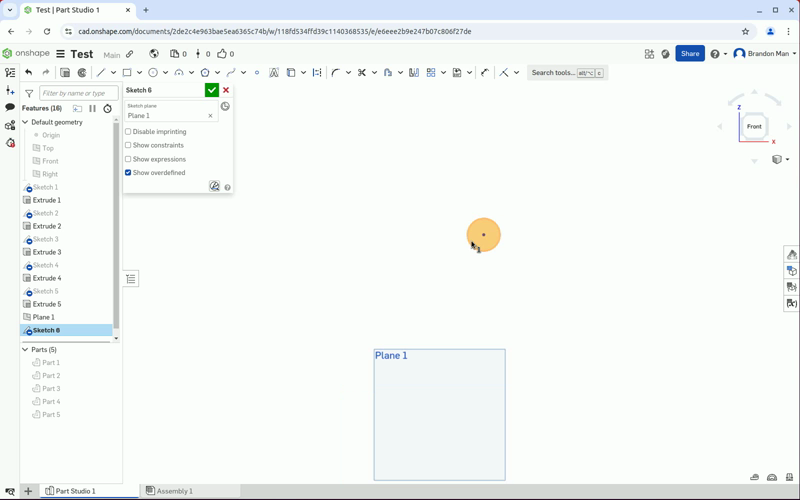
scroll(-6)
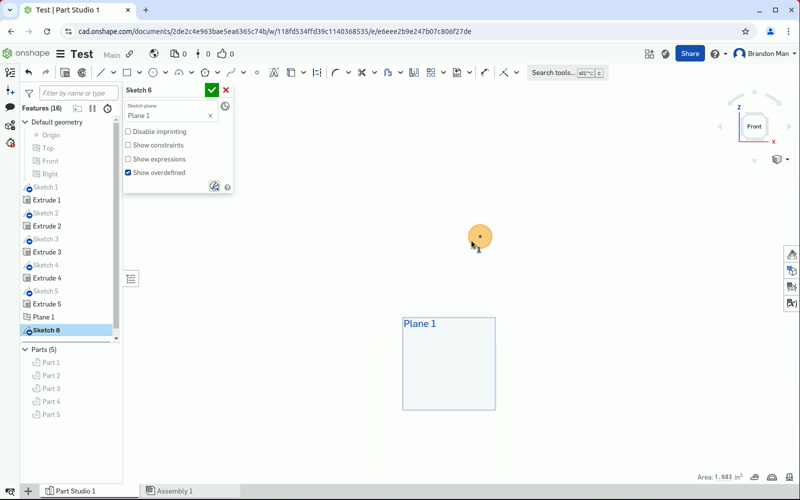
scroll(-6)
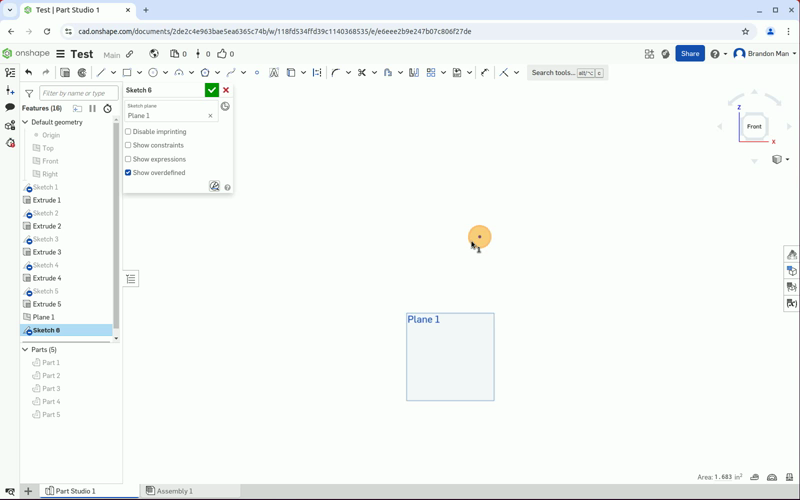
scroll(-6)
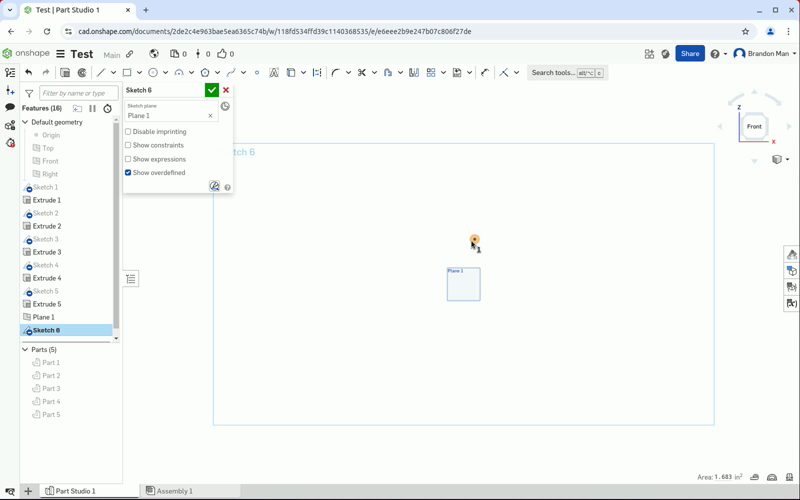
mouse_move(73, 352)
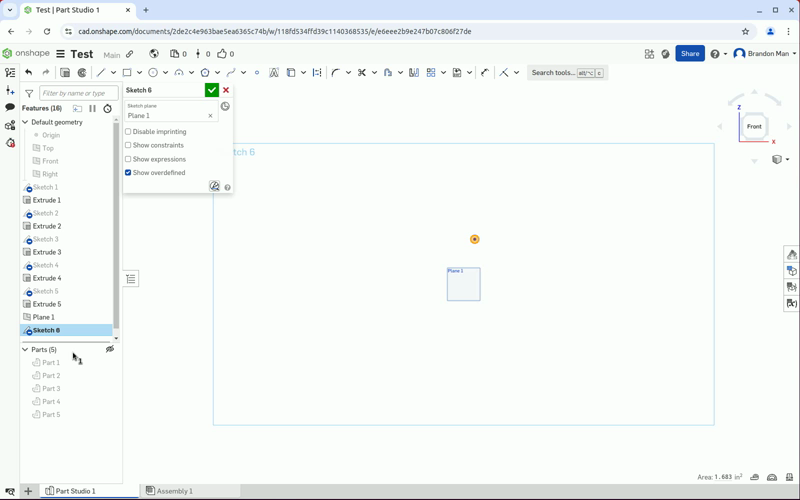
key(shift+y)
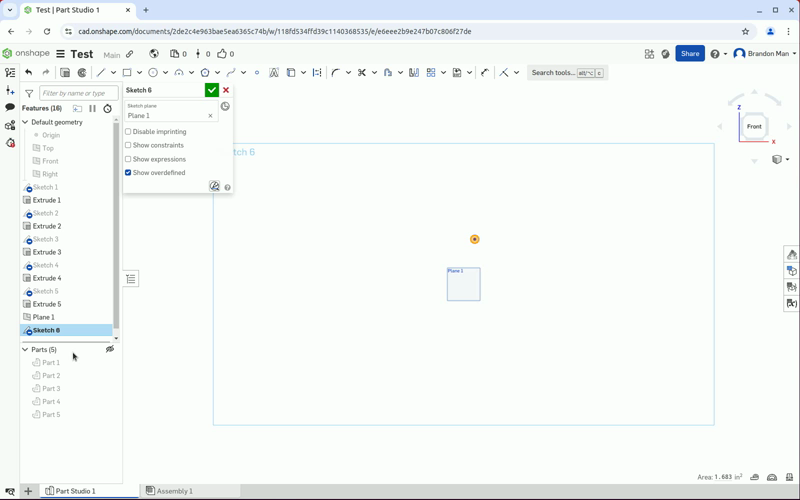
key(shift+e)
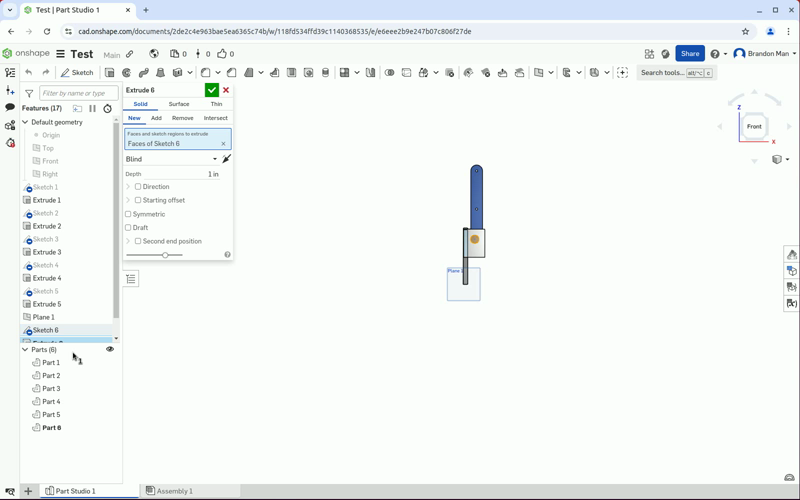
mouse_move(143, 106)
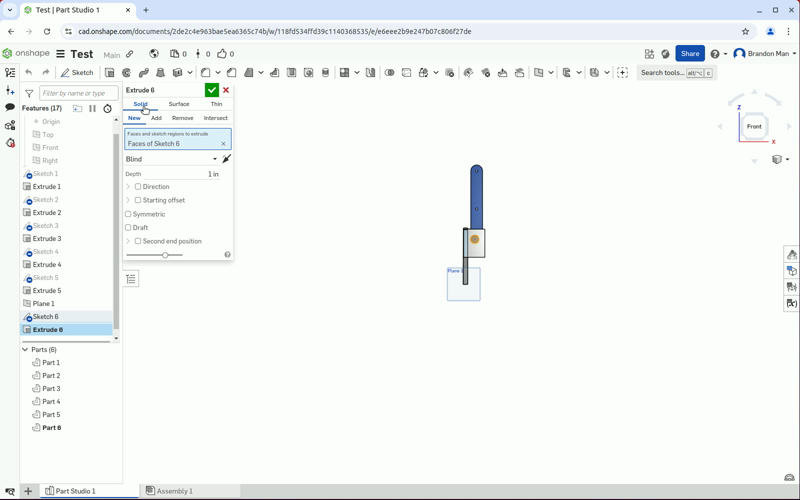
click(143, 106)
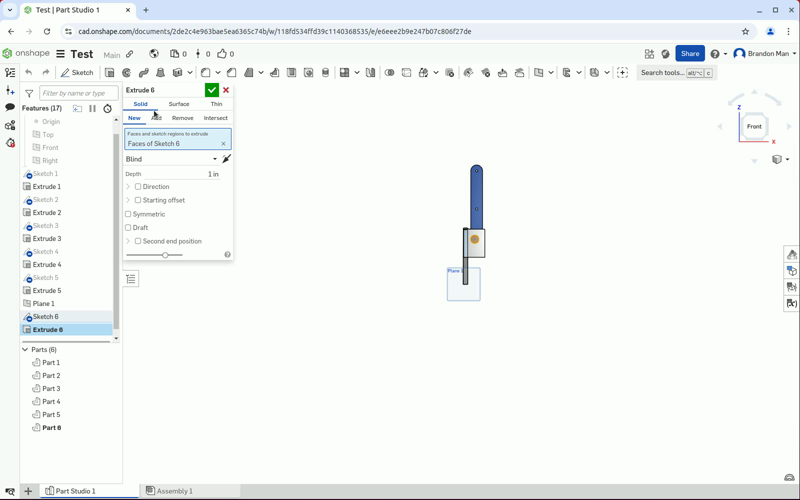
mouse_move(186, 120)
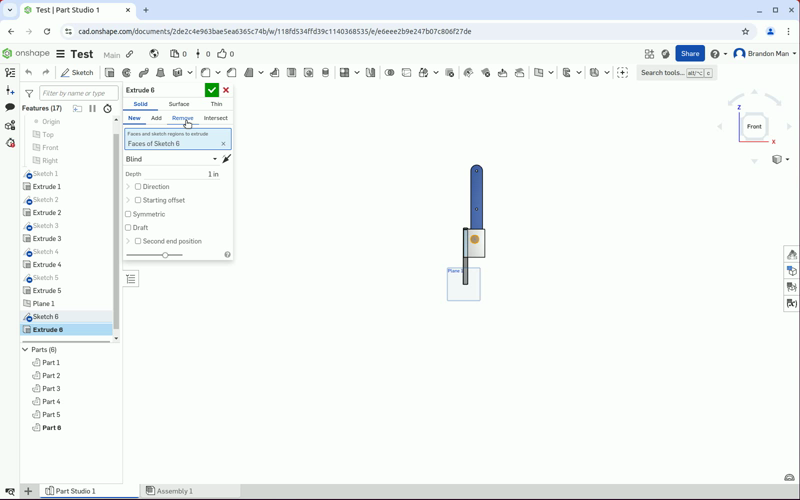
click(186, 120)
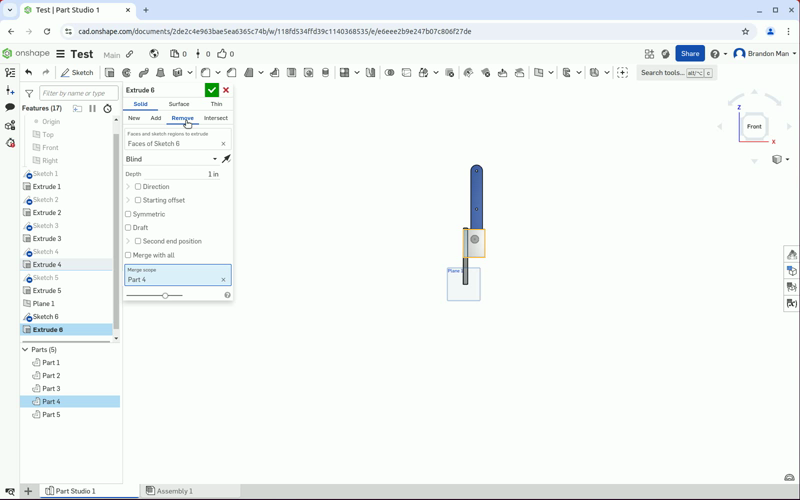
key(tab, 4)
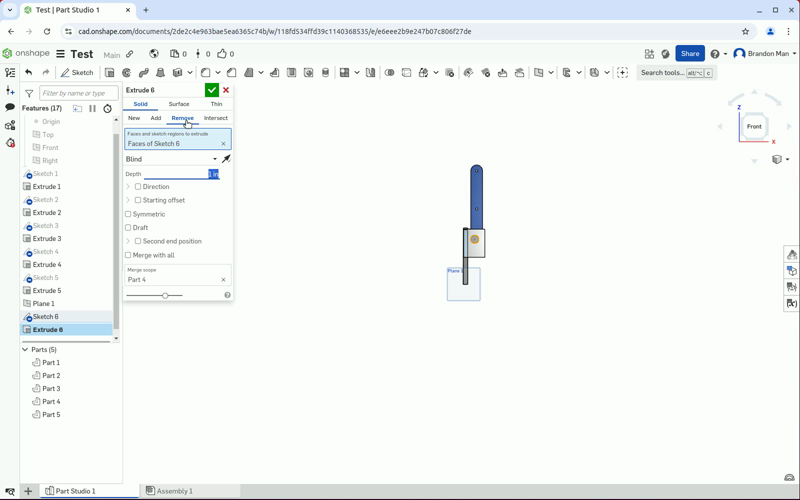
text(4.333)
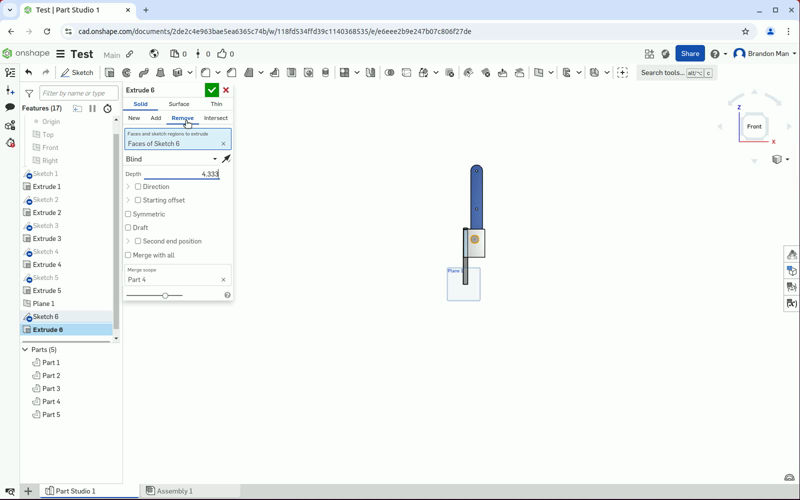
key(tab, 6)
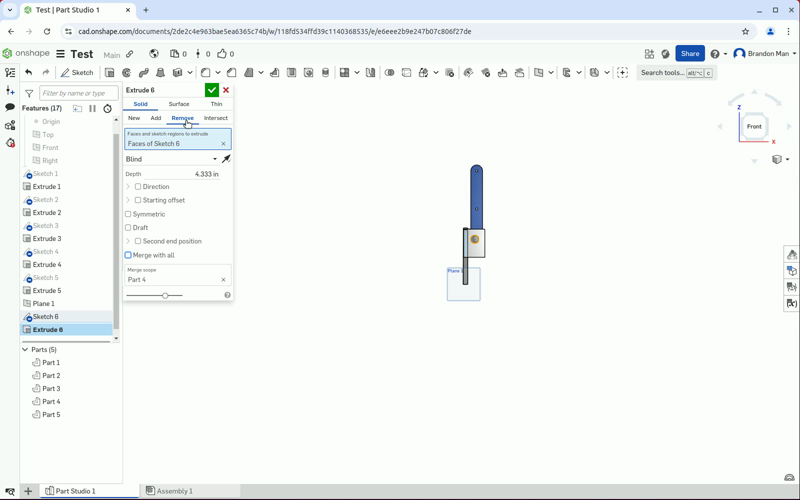
key(space)
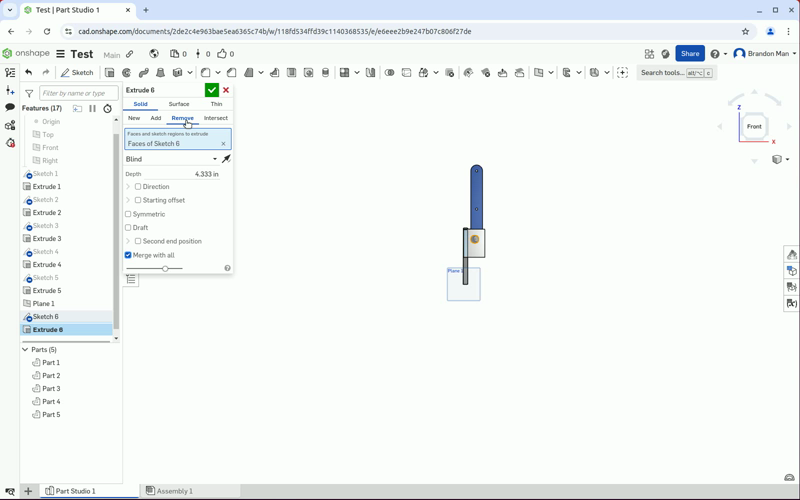
key(enter)
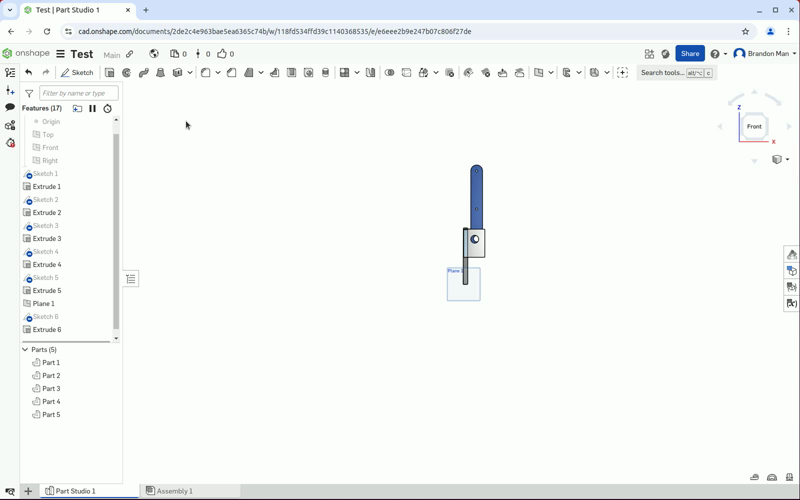
key(shift+h)
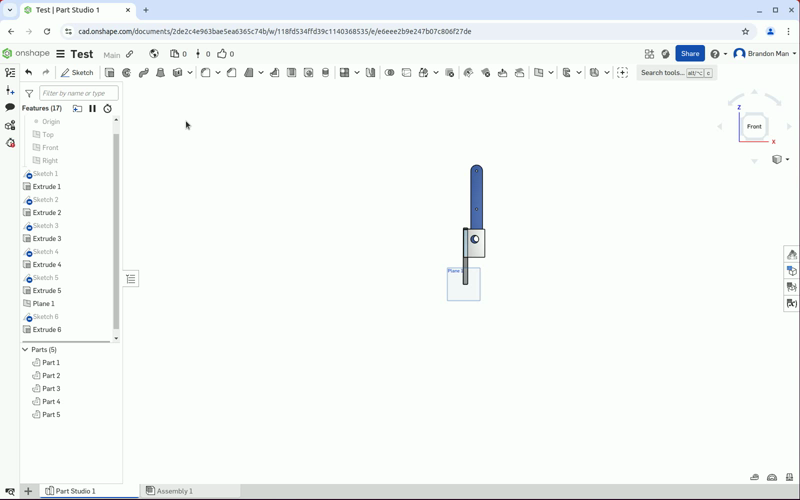
key(shift+h)
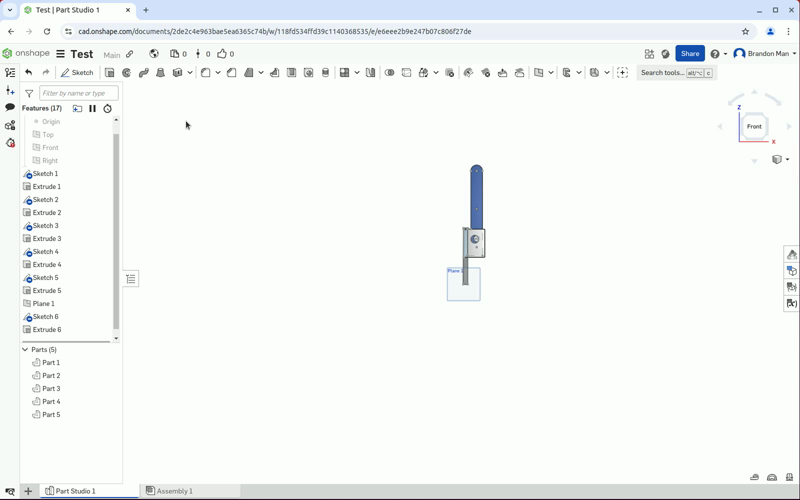
key(shift+7)
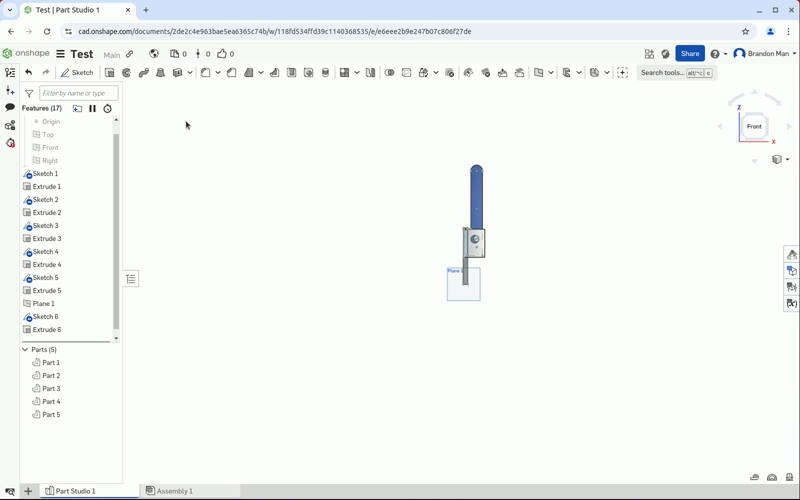
key(left, 2)
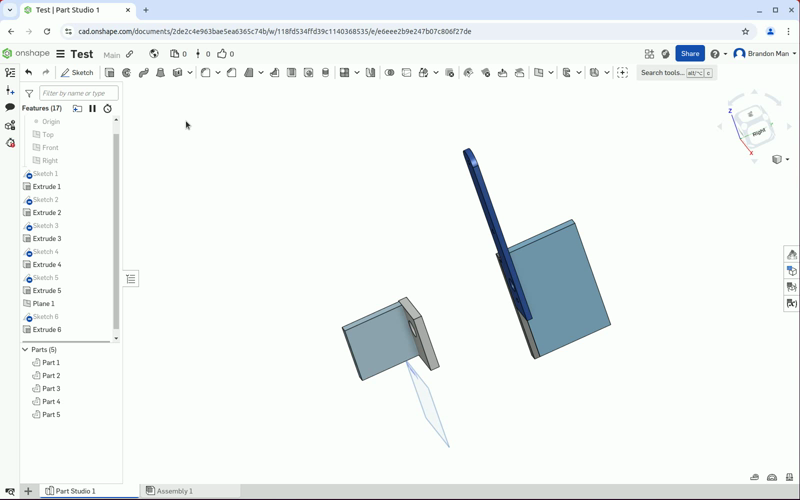
key(down, 2)
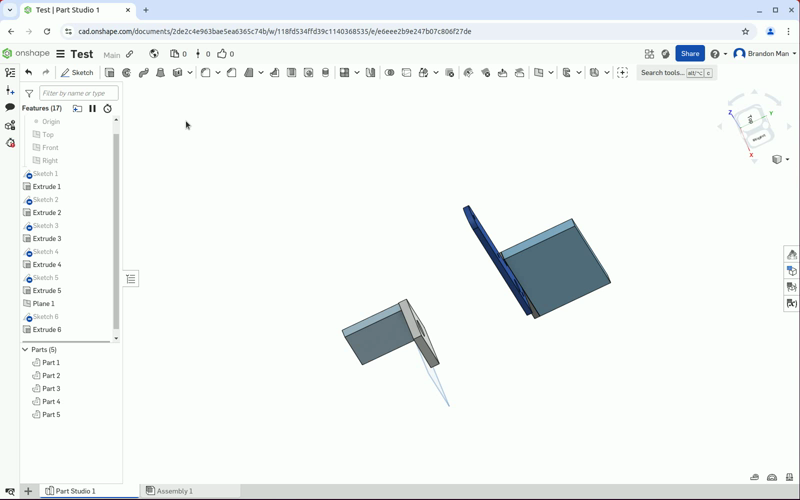
key(up, 2)
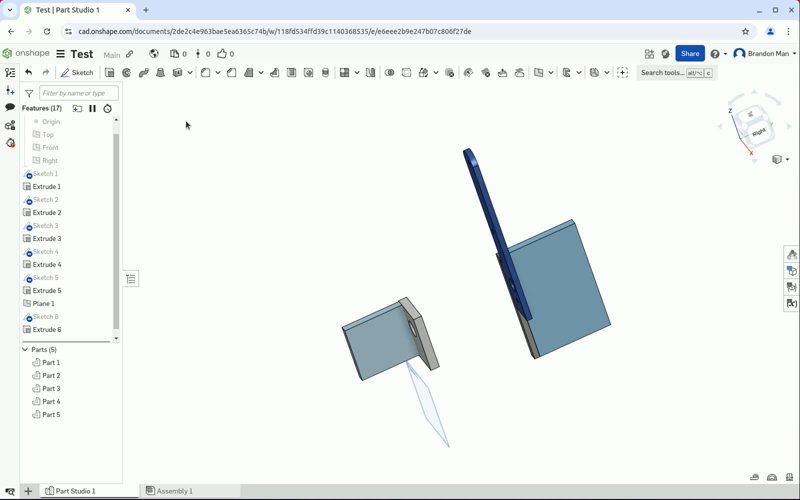
key(right, 2)
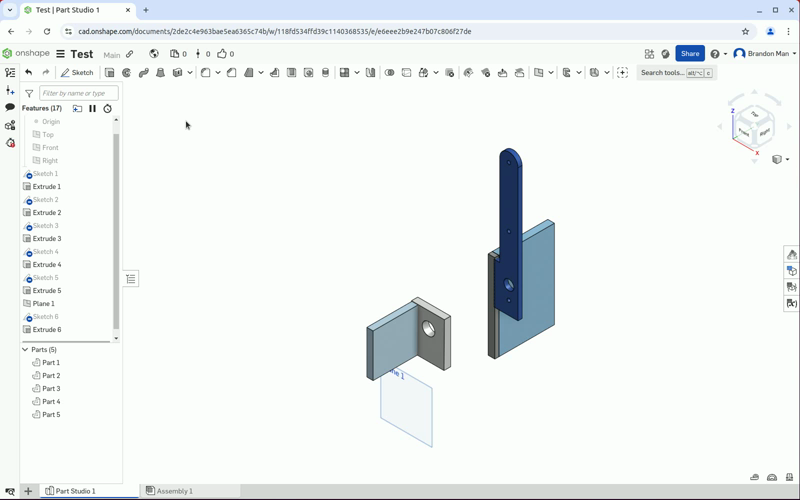
mouse_move(69, 176)
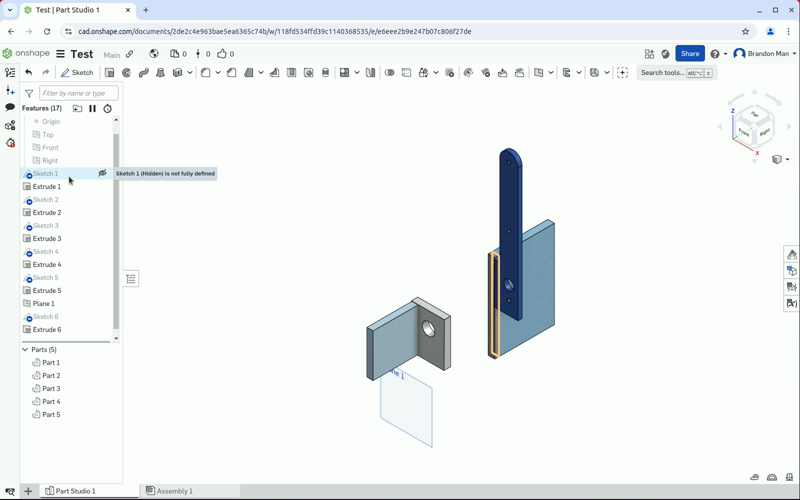
click(69, 176)